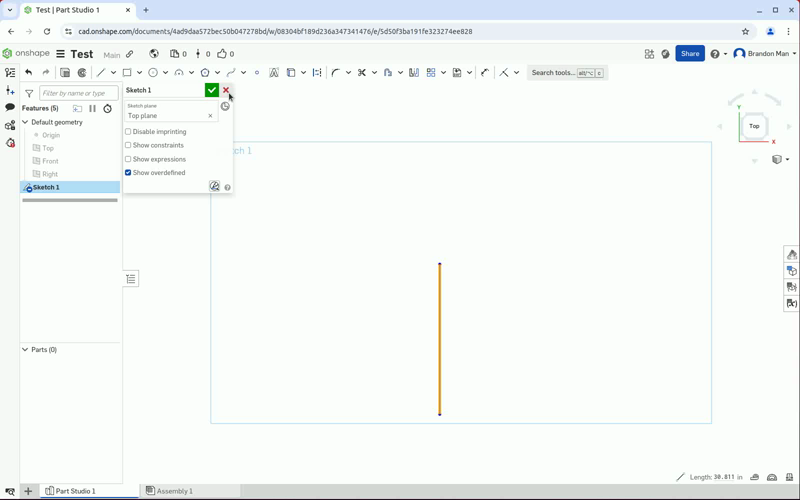
key(shift+h)
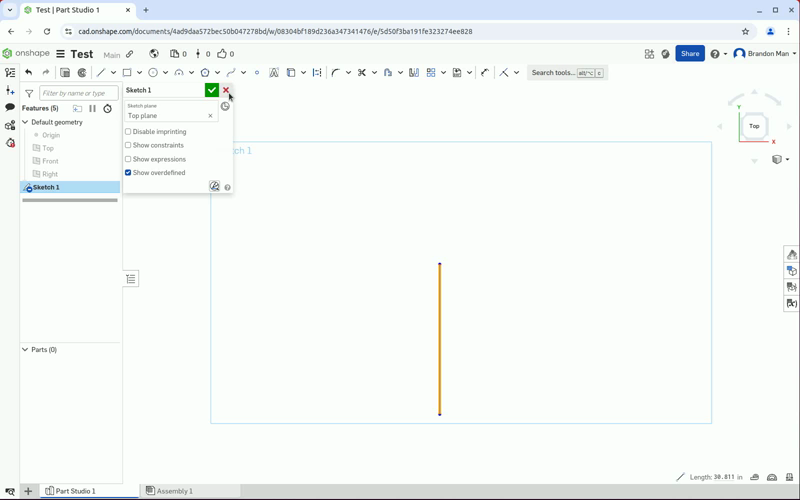
key(shift+s)
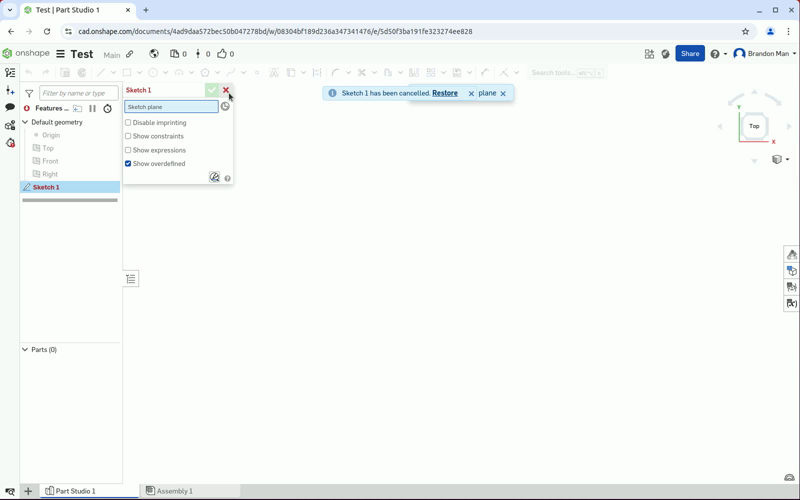
mouse_move(73, 150)
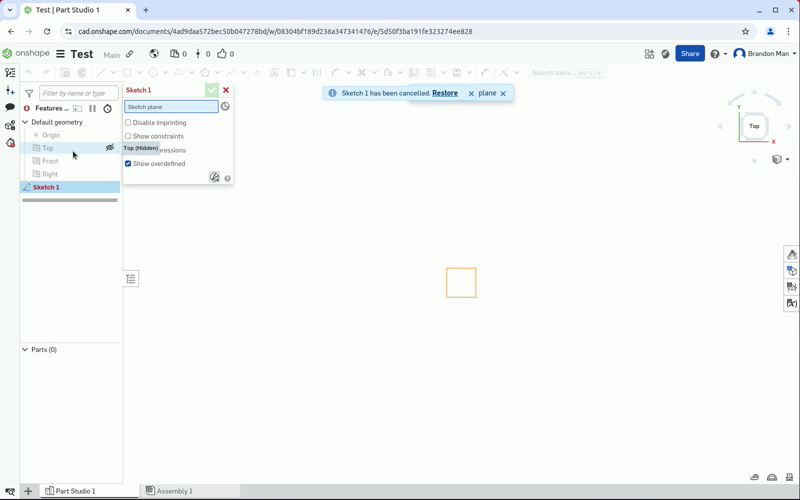
click(73, 150)
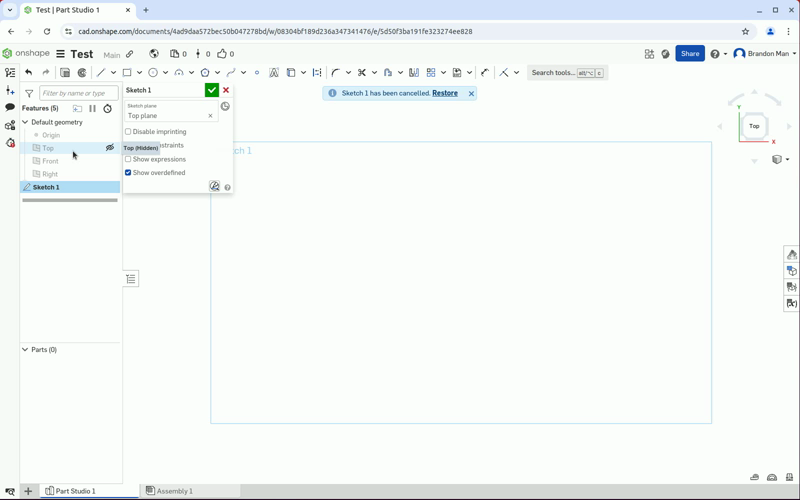
mouse_move(73, 352)
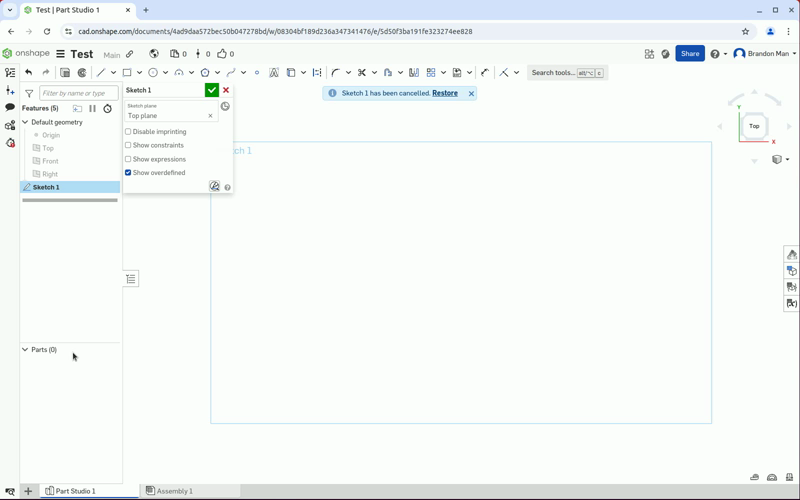
key(y)
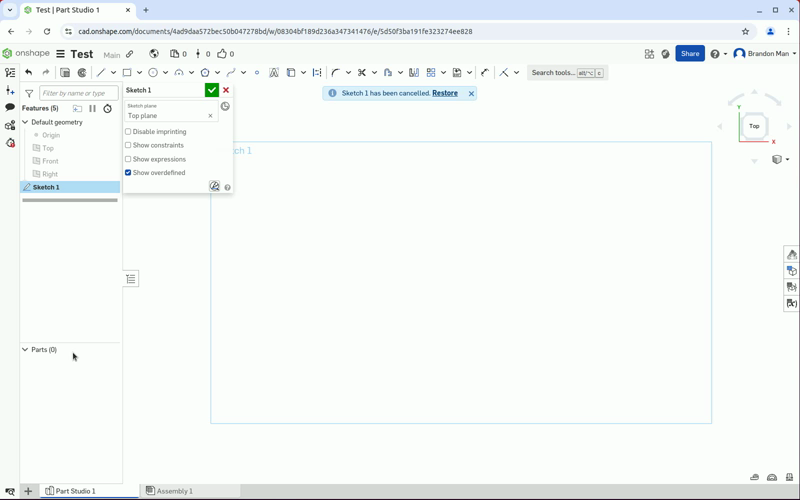
key(a)
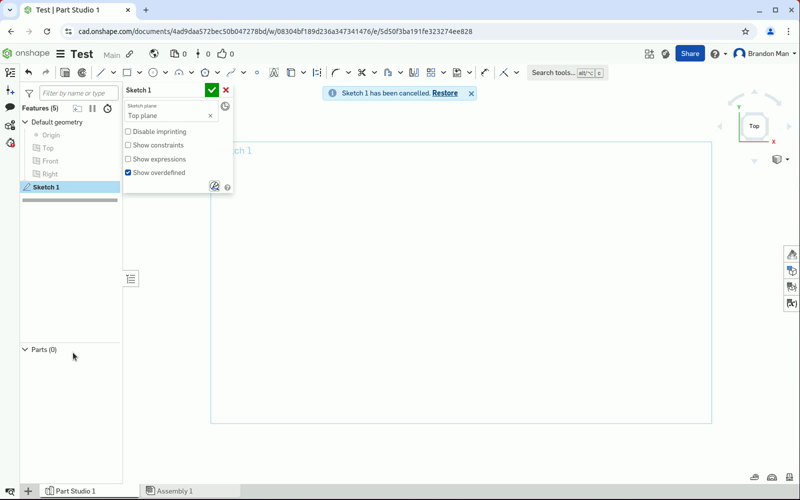
key_down(shift)
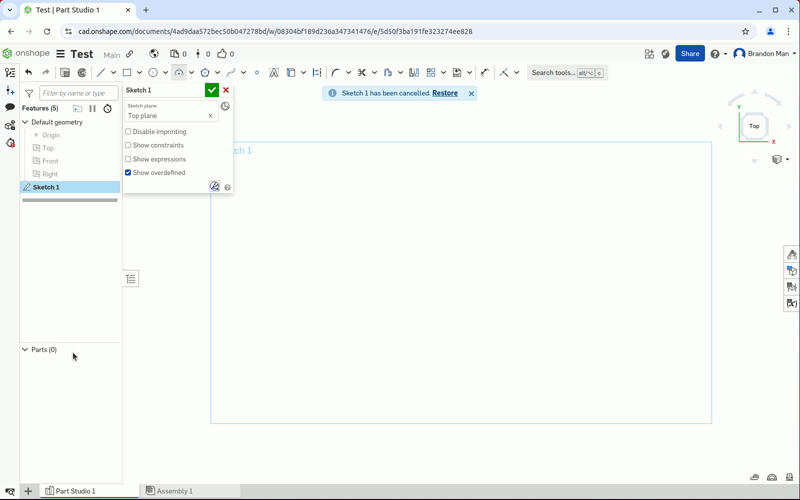
mouse_move(460, 275)
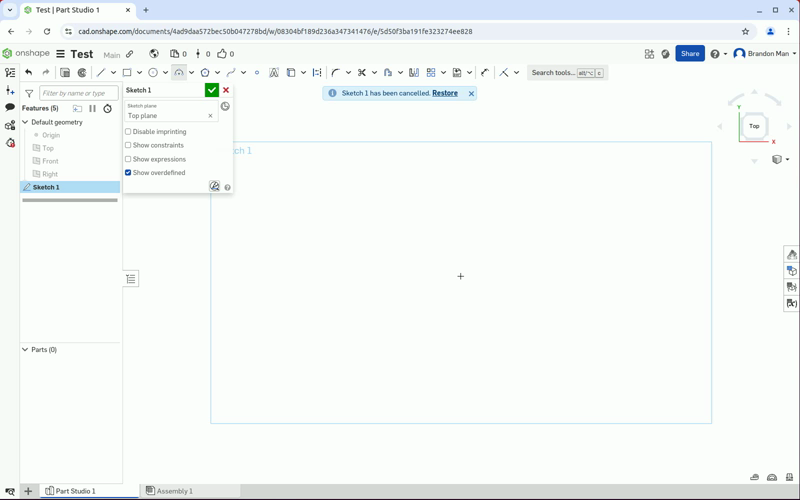
click(460, 275)
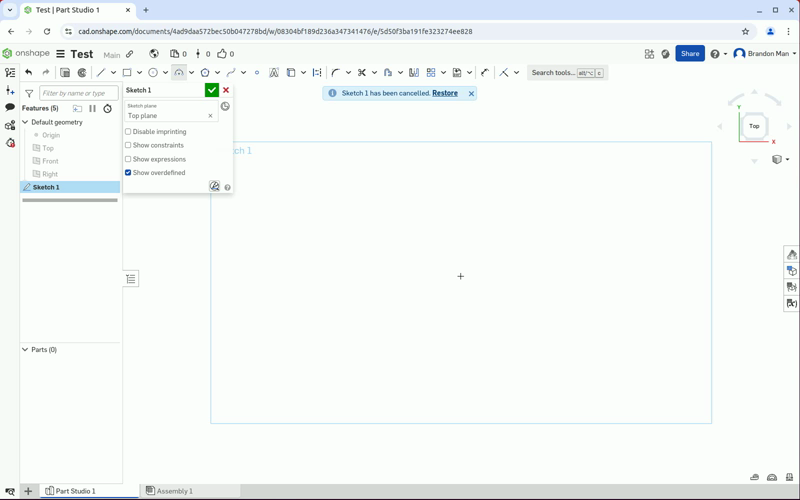
key_up(shift)
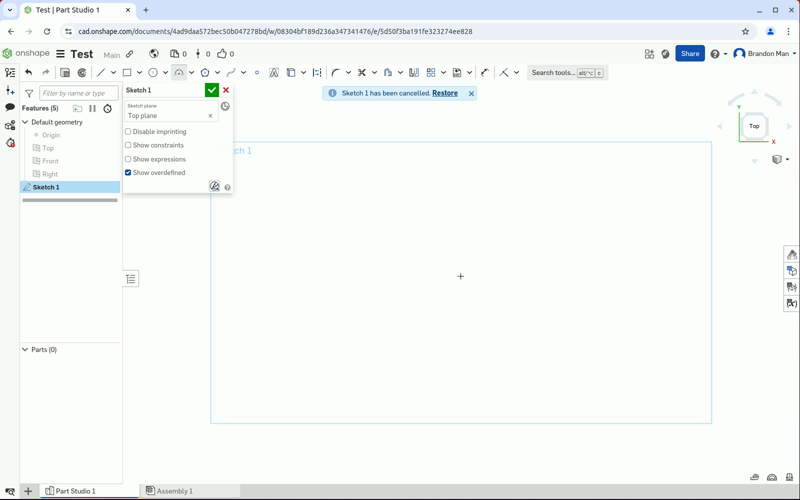
key_down(shift)
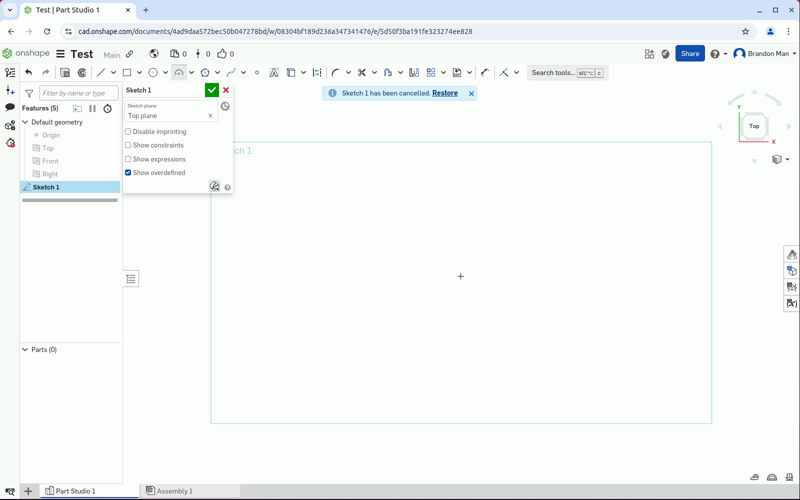
mouse_move(467, 282)
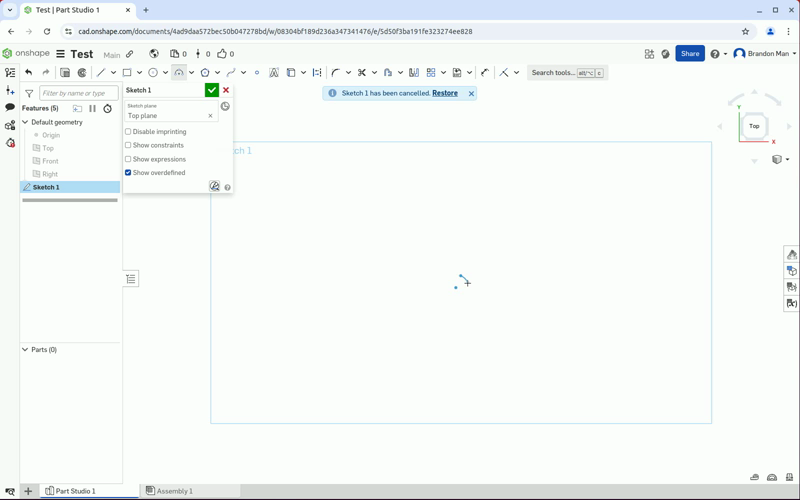
click(467, 282)
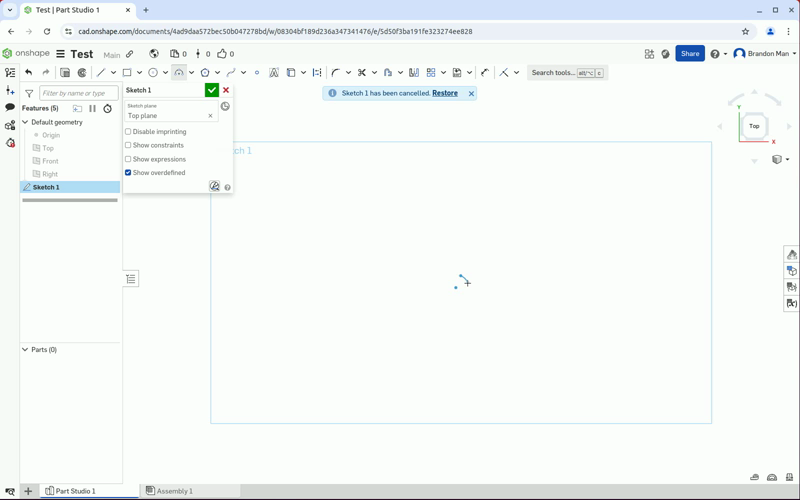
mouse_move(462, 280)
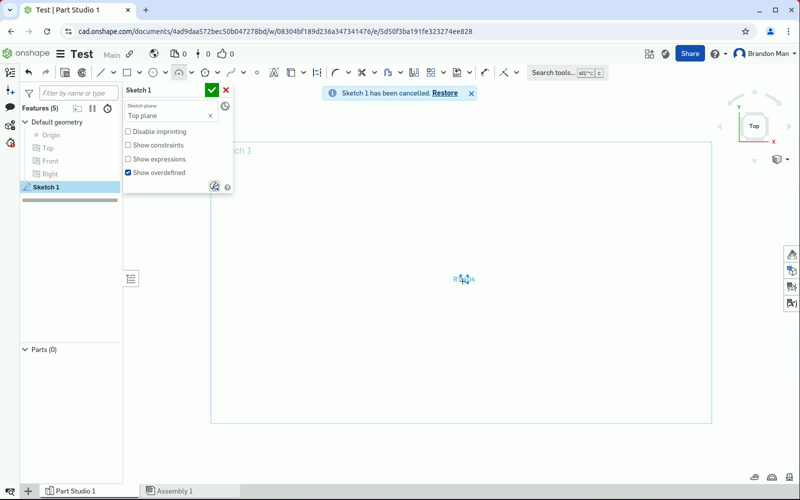
click(462, 280)
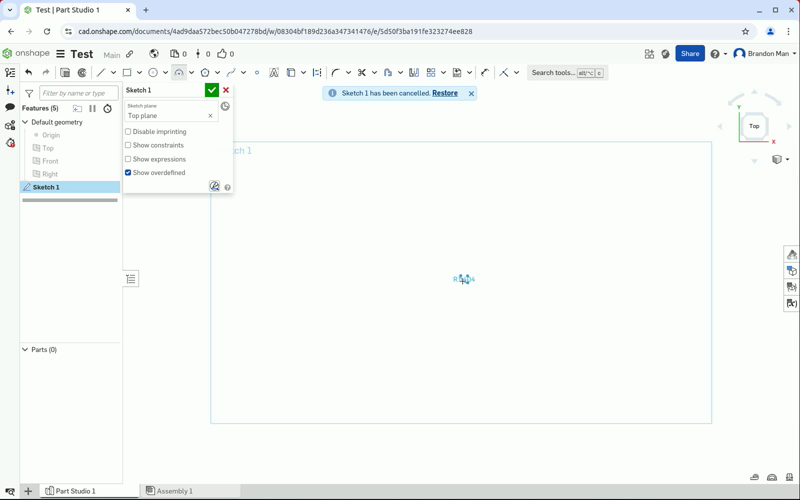
key_up(shift)
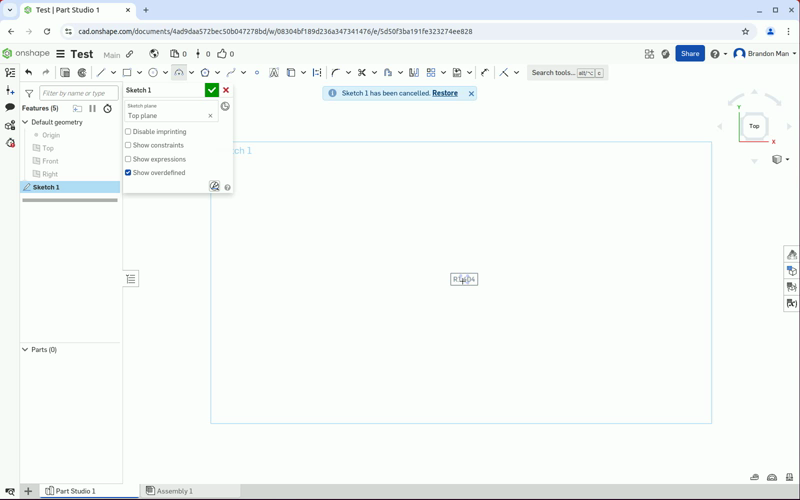
key(esc)
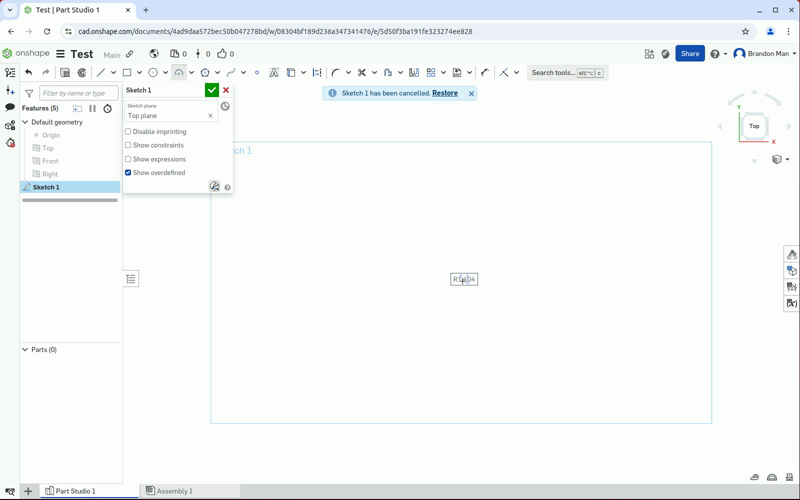
key(l)
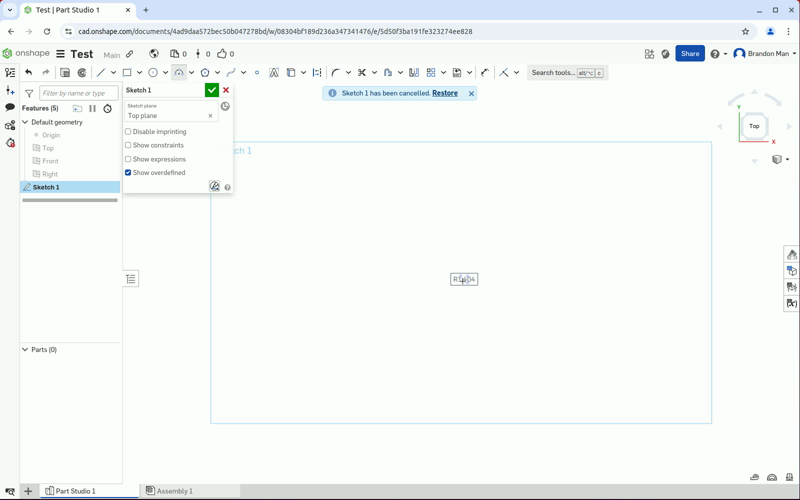
mouse_move(467, 282)
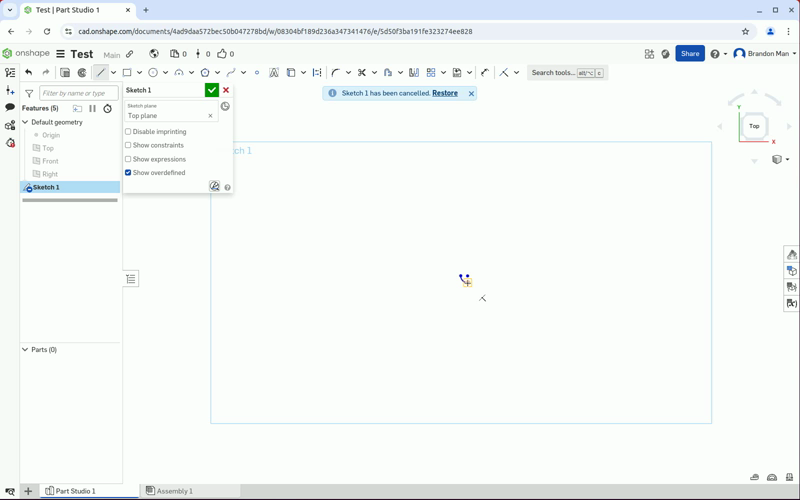
click(467, 282)
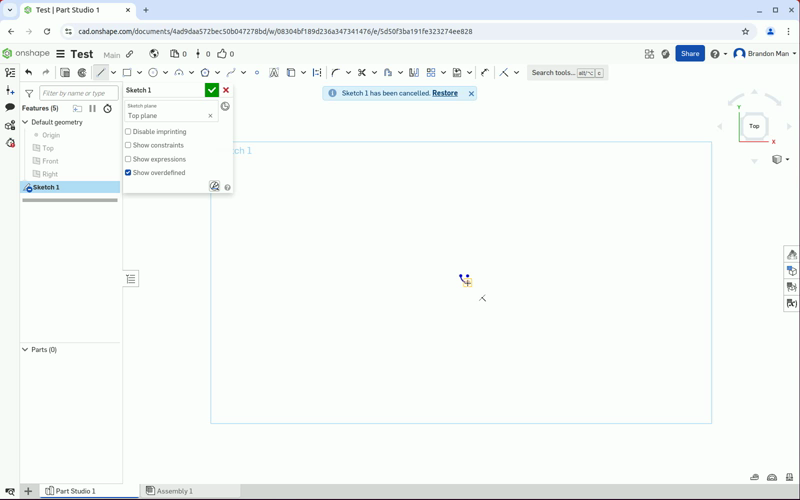
key_down(shift)
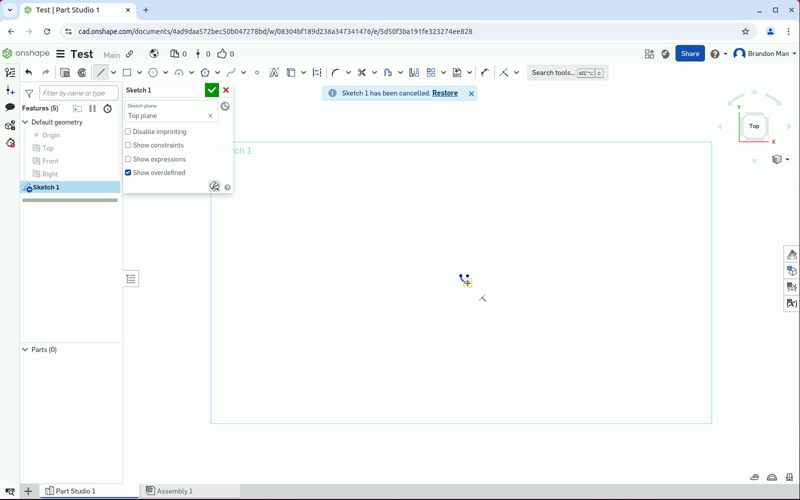
mouse_move(566, 282)
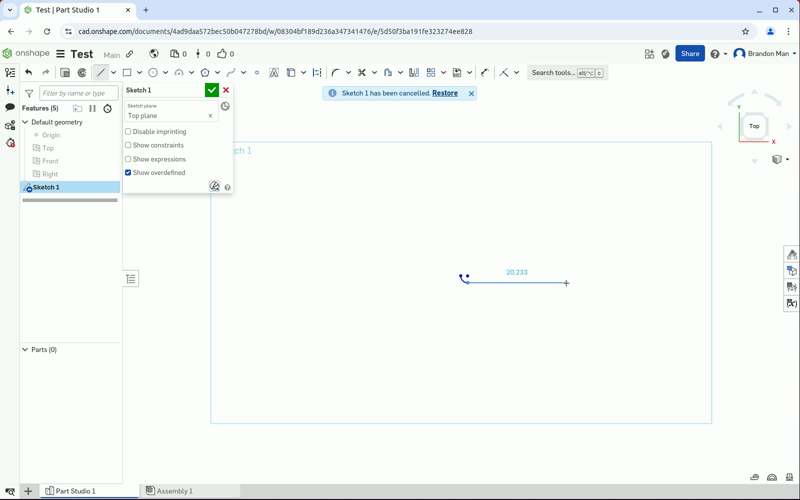
click(566, 282)
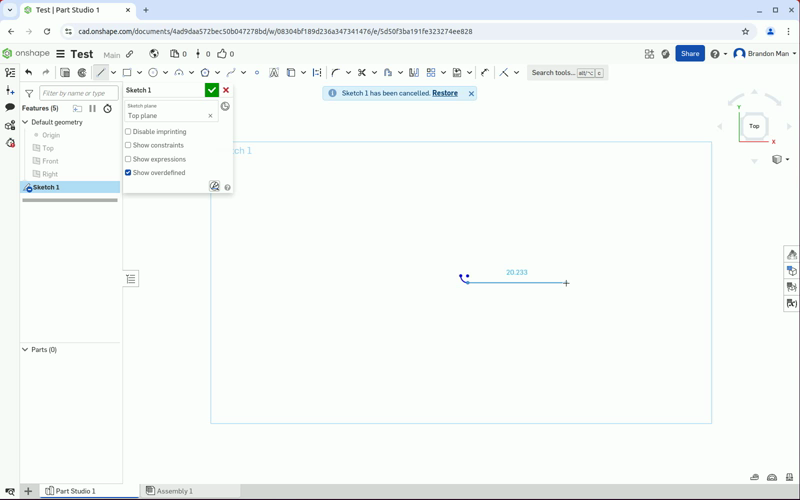
key_up(shift)
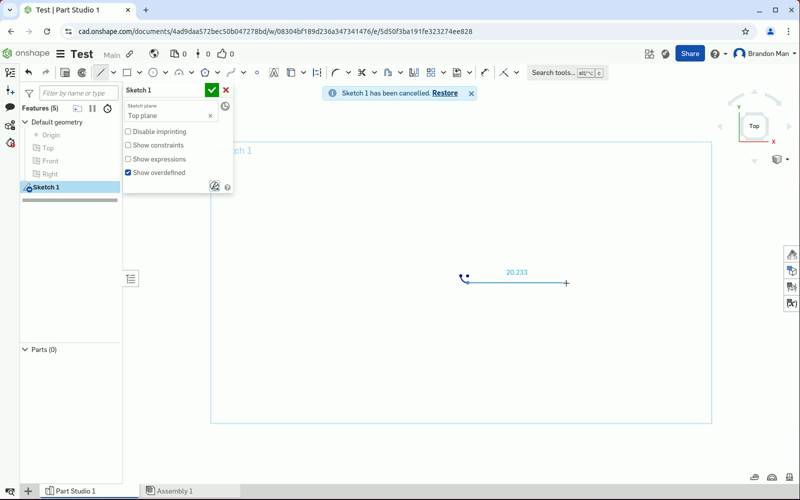
key(esc)
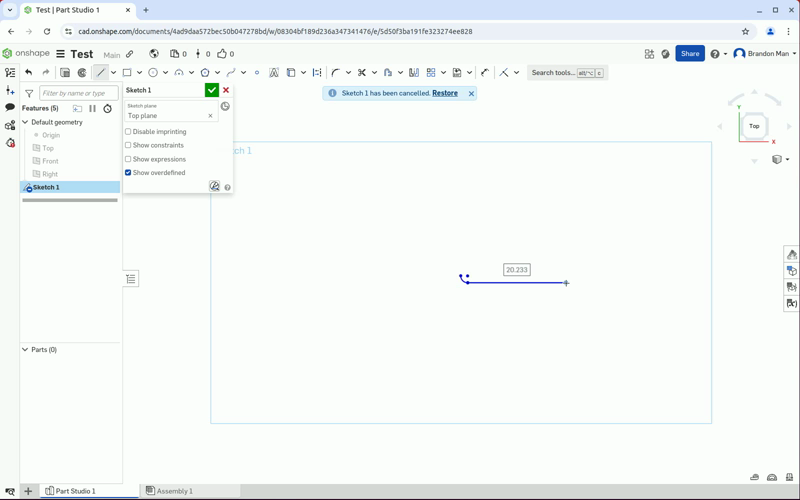
key(a)
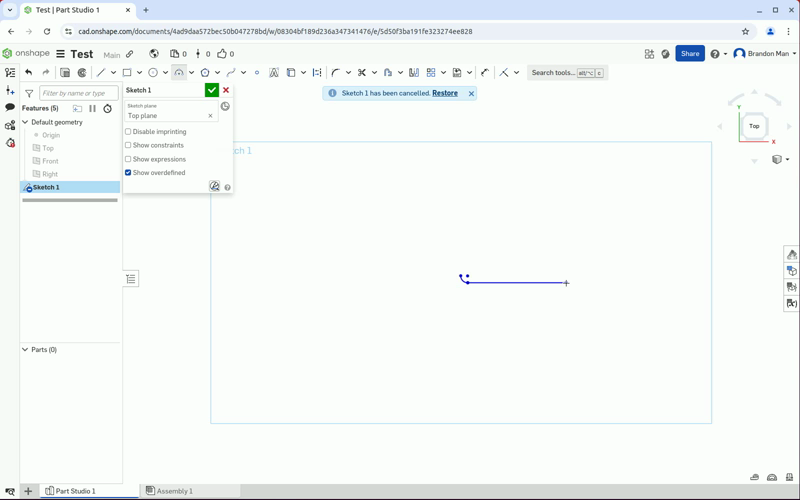
mouse_move(566, 282)
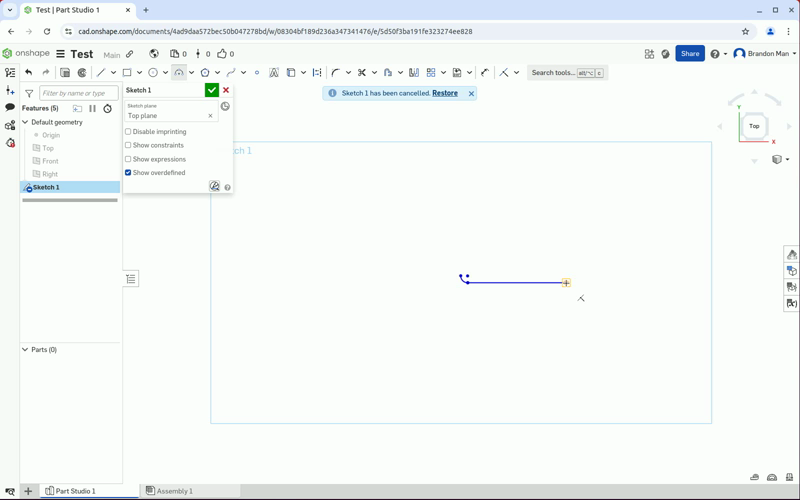
click(566, 282)
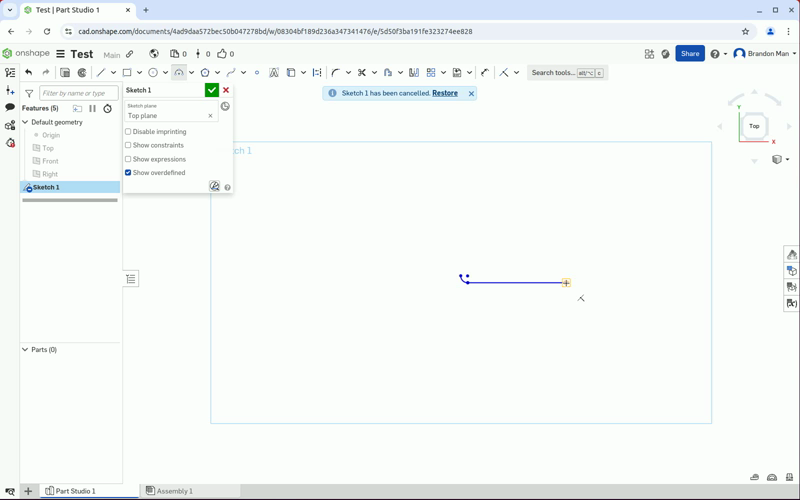
key_down(shift)
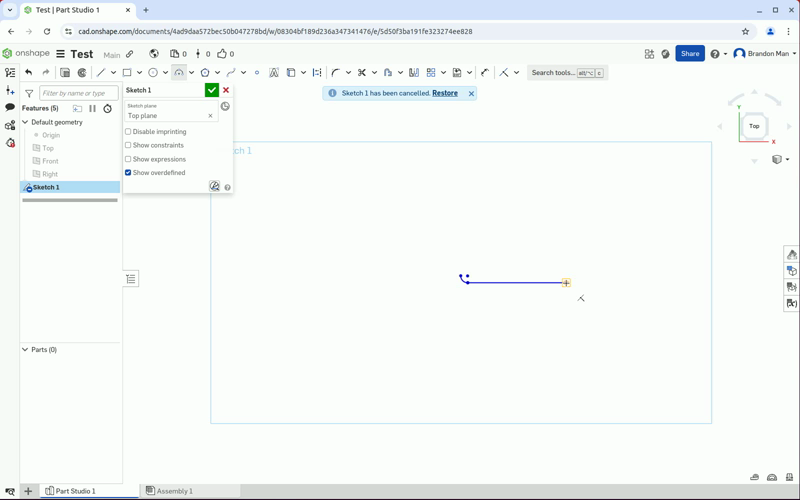
mouse_move(573, 275)
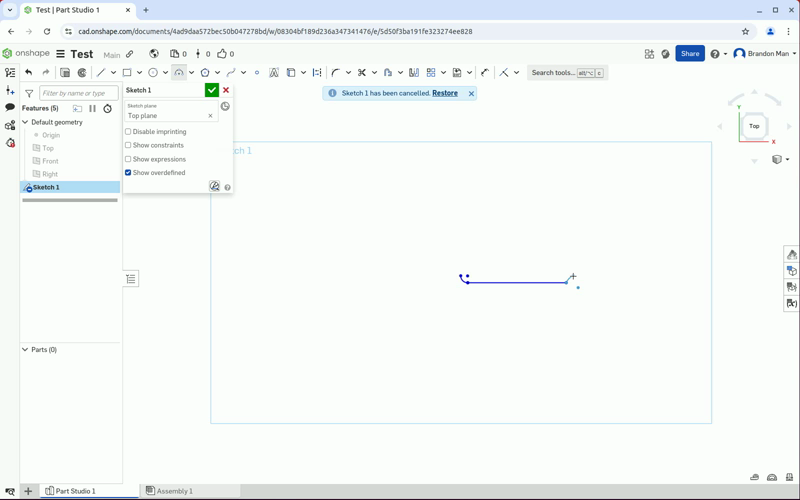
click(573, 275)
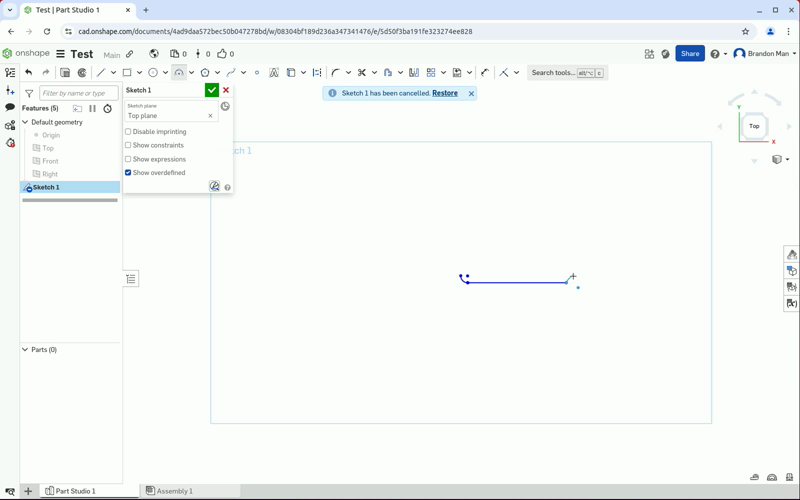
mouse_move(571, 280)
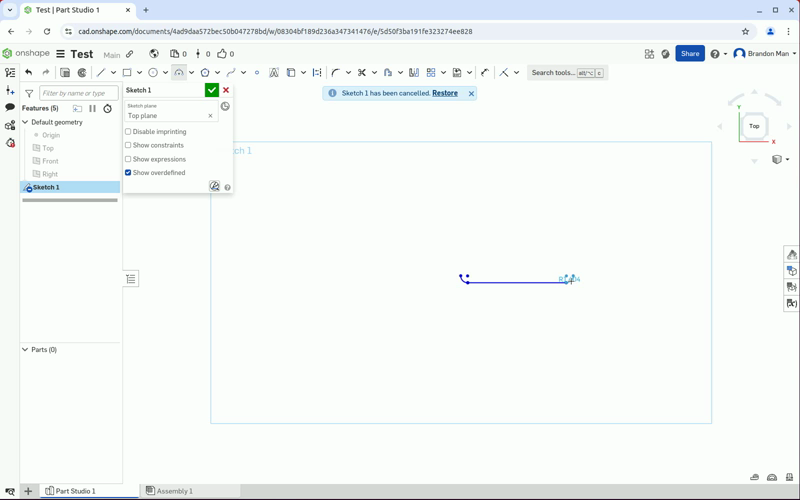
click(571, 280)
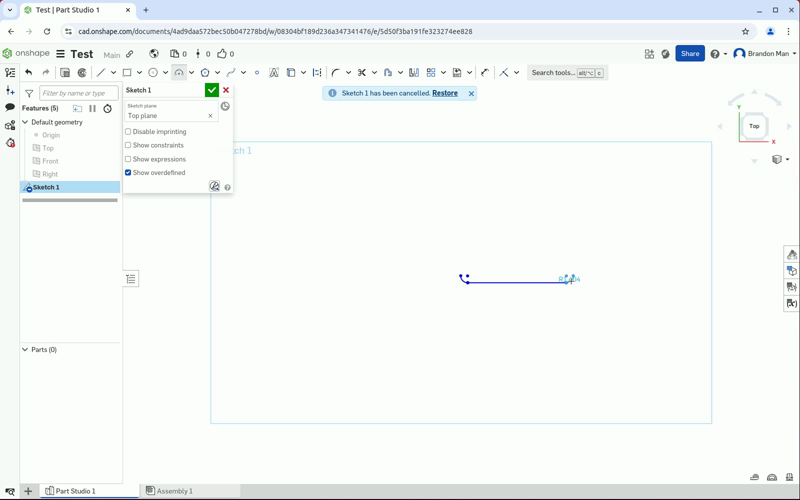
key_up(shift)
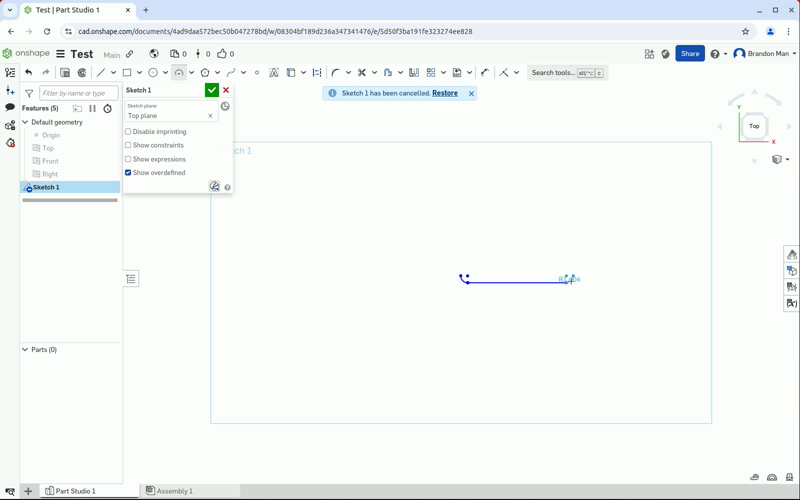
key(esc)
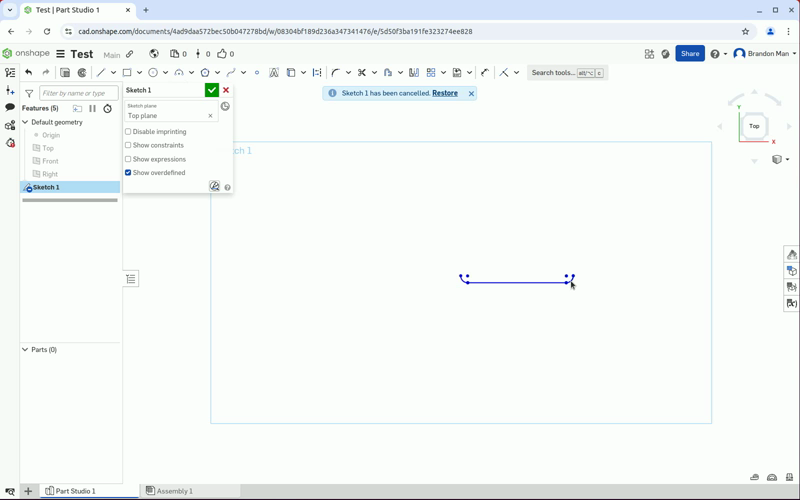
key(l)
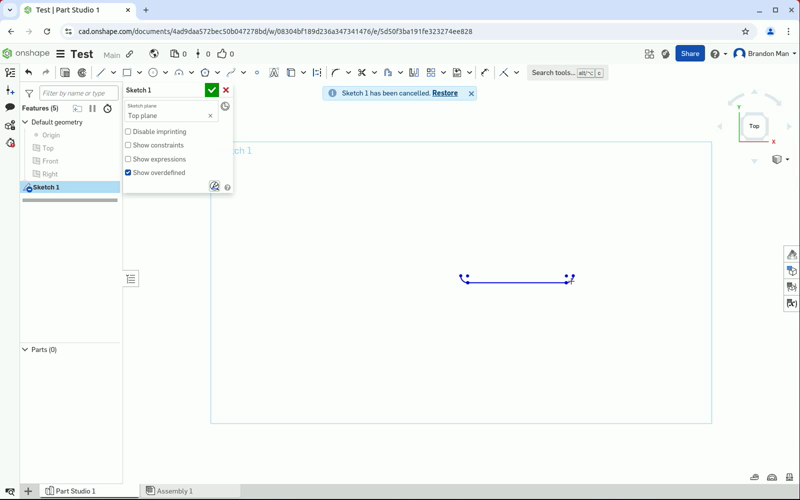
mouse_move(573, 275)
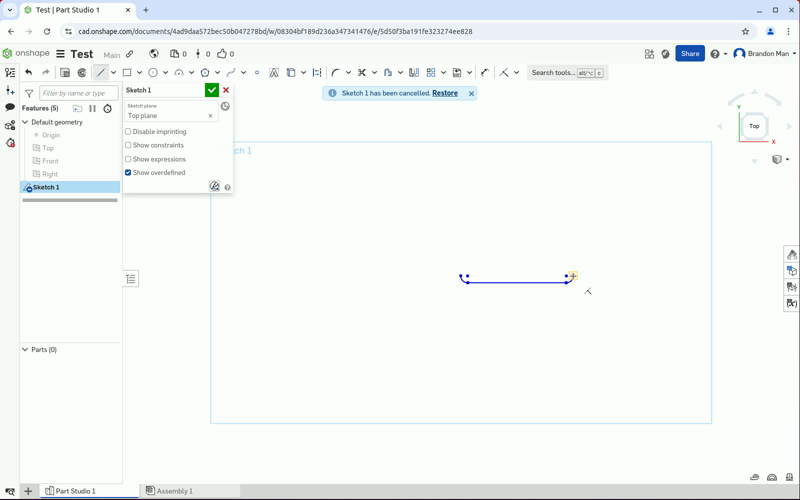
click(573, 275)
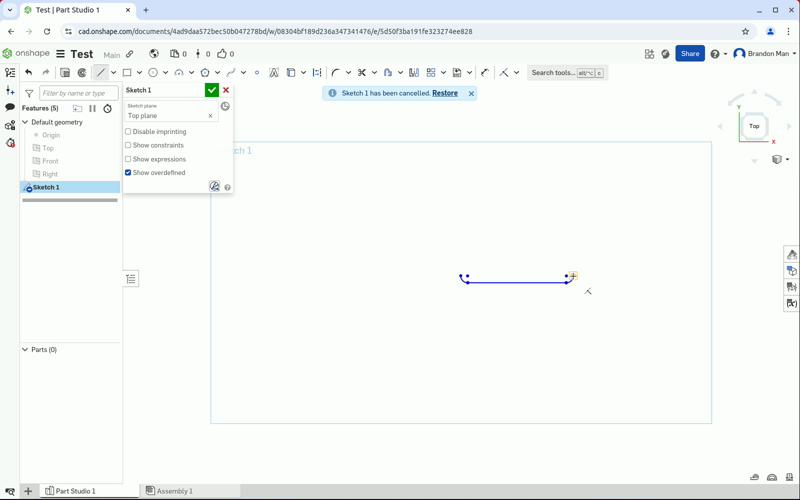
key_down(shift)
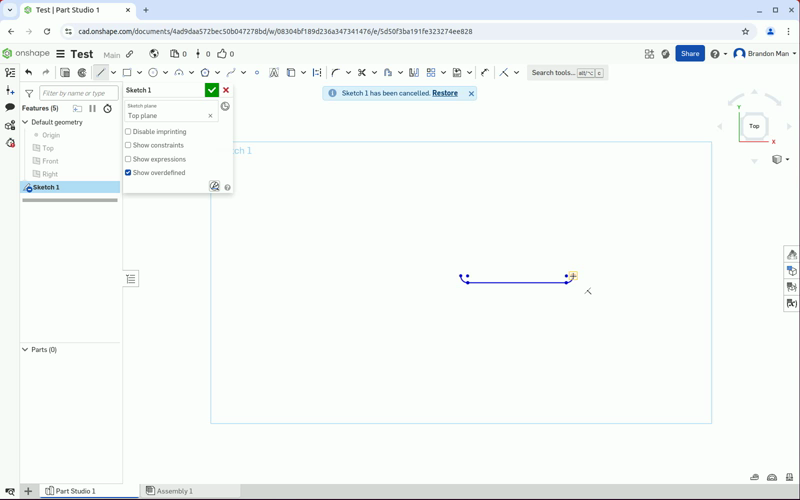
mouse_move(573, 177)
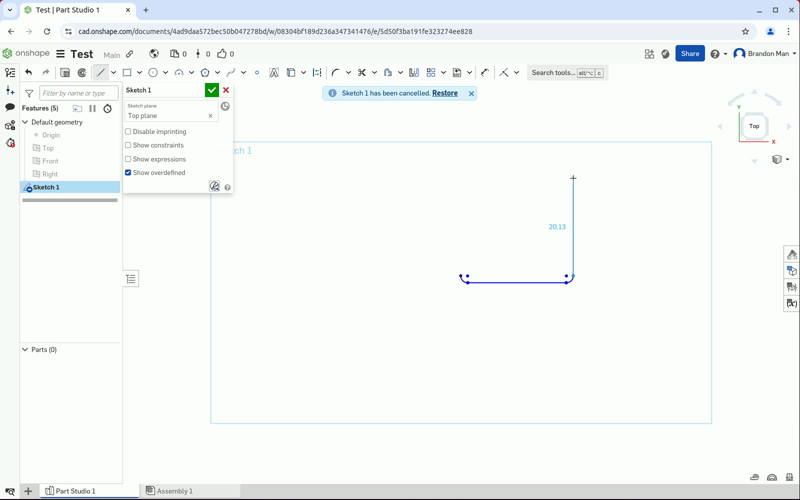
click(573, 177)
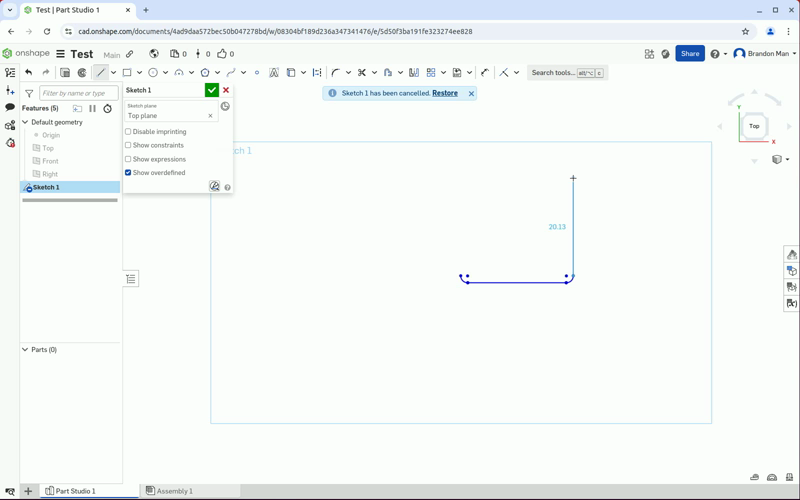
key_up(shift)
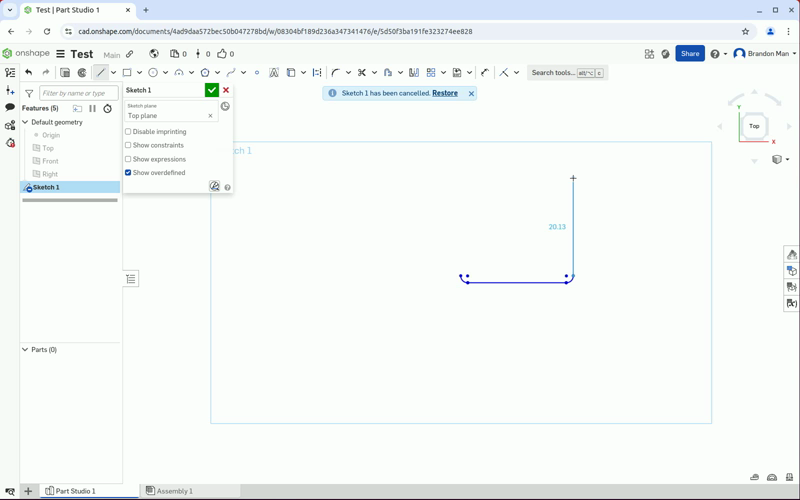
key(esc)
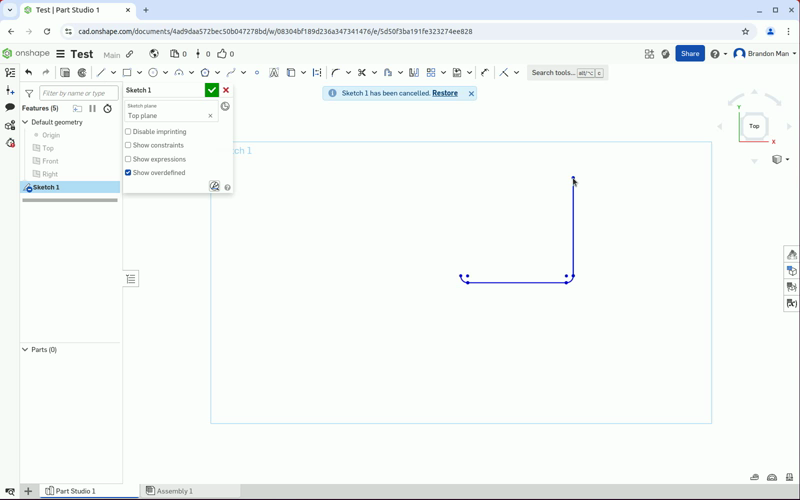
key(a)
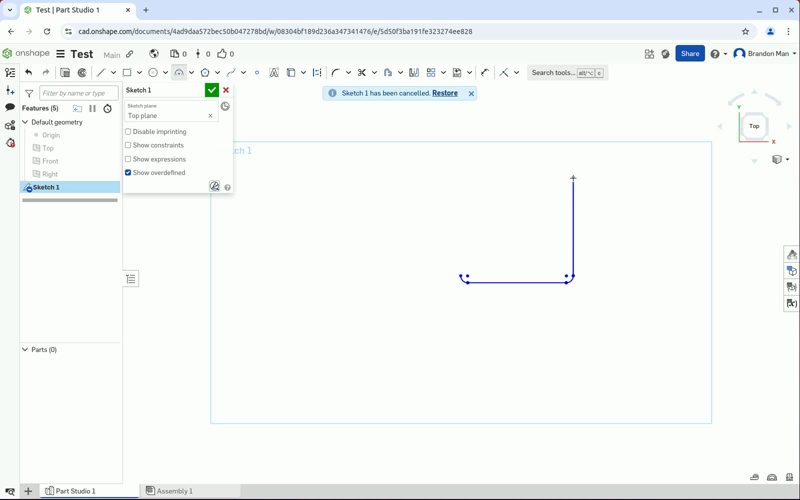
mouse_move(573, 177)
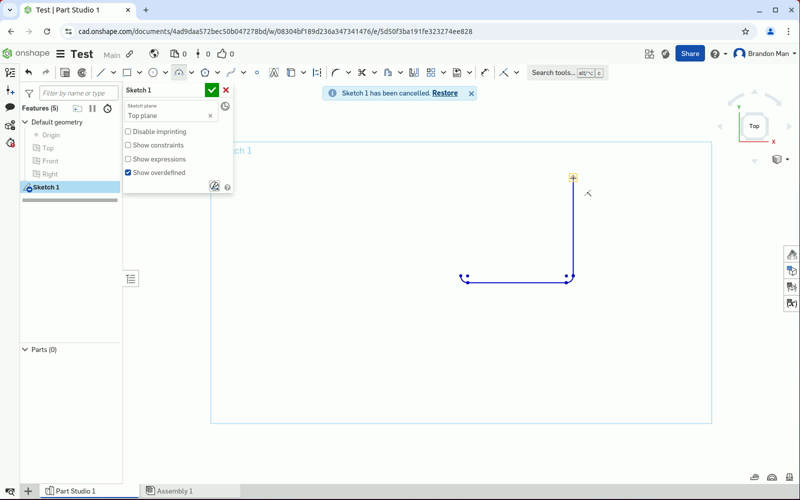
click(573, 177)
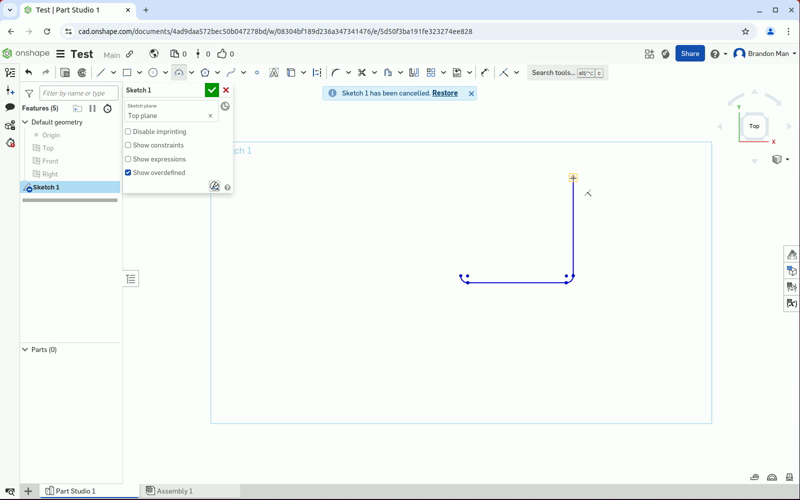
key_down(shift)
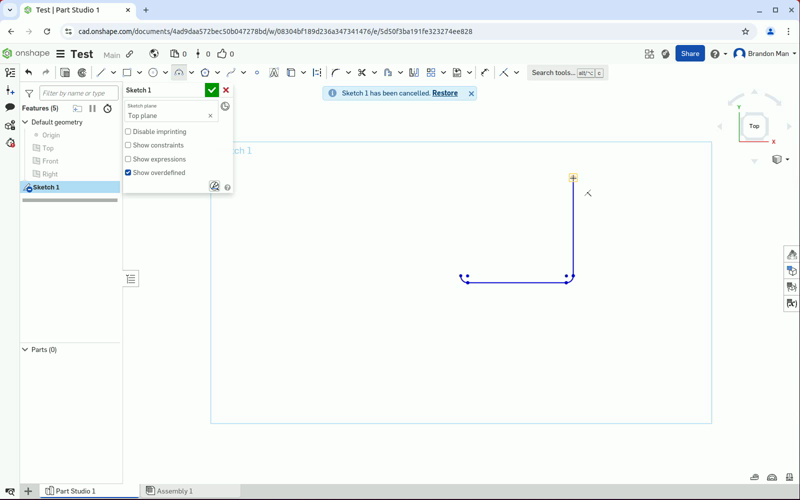
mouse_move(566, 170)
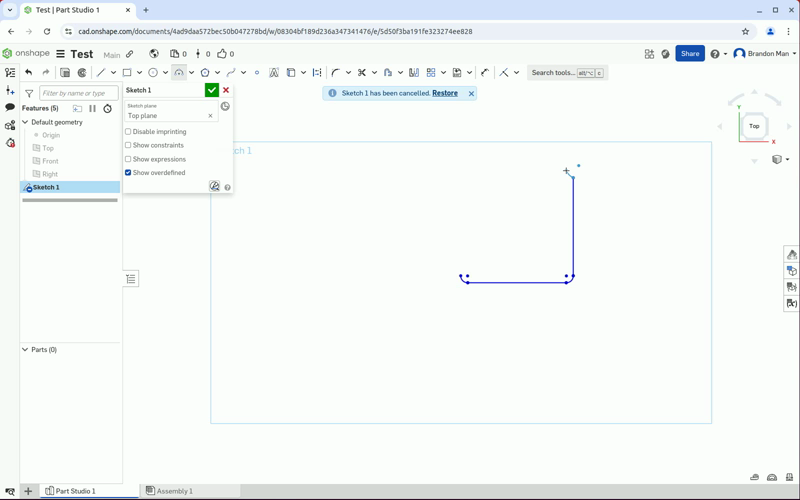
click(566, 170)
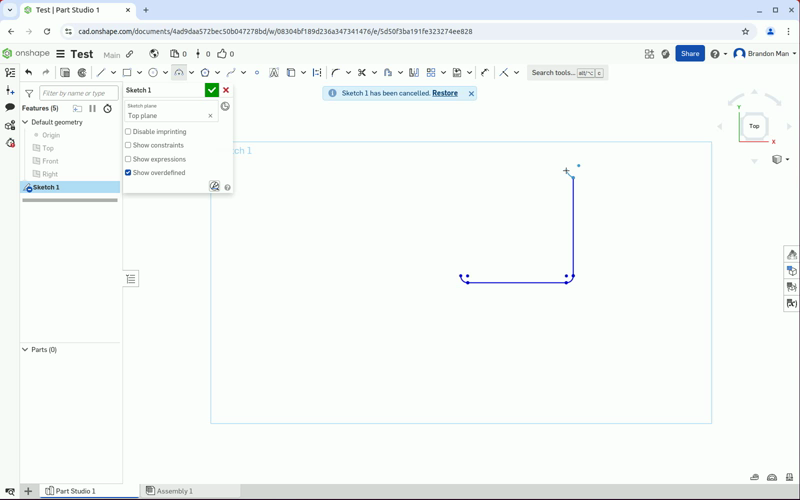
mouse_move(571, 172)
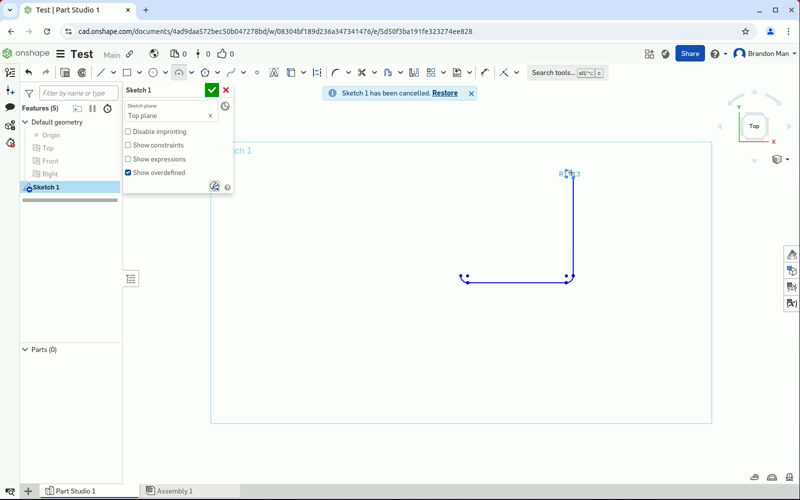
click(571, 172)
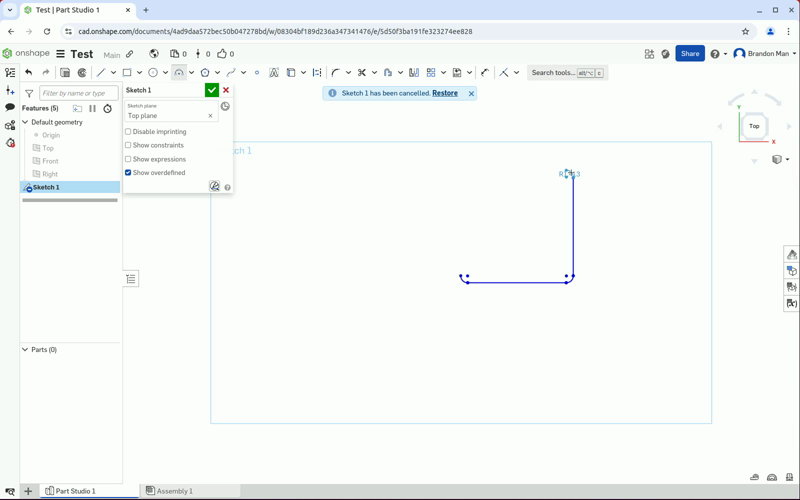
key_up(shift)
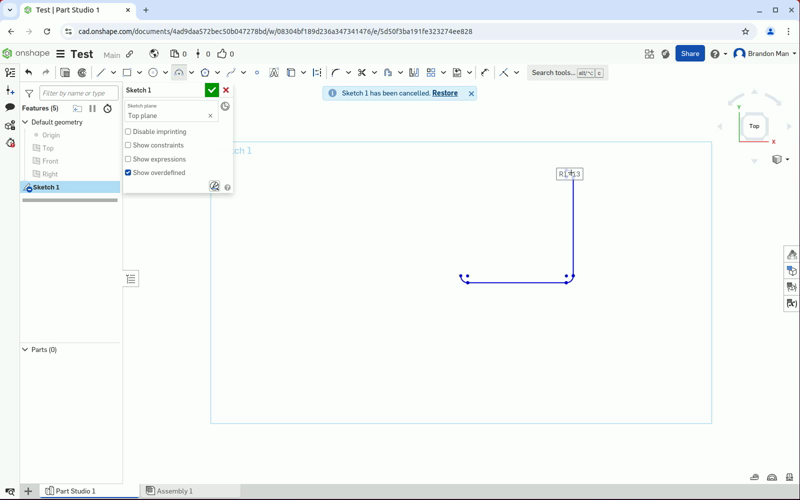
key(esc)
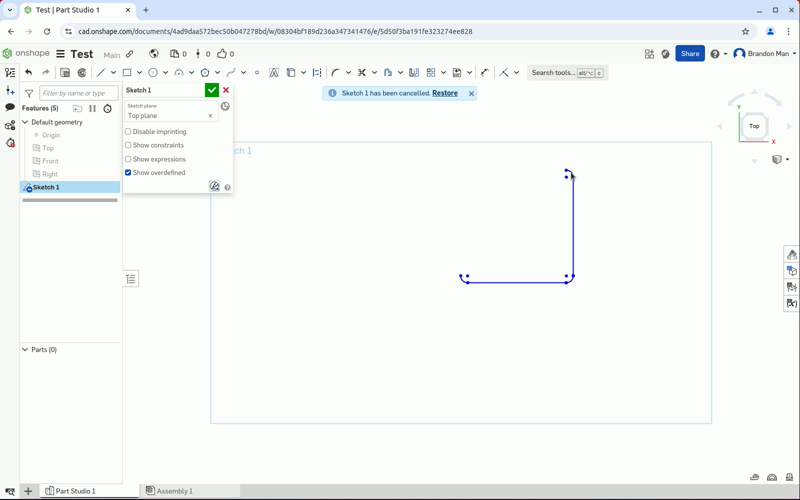
key(l)
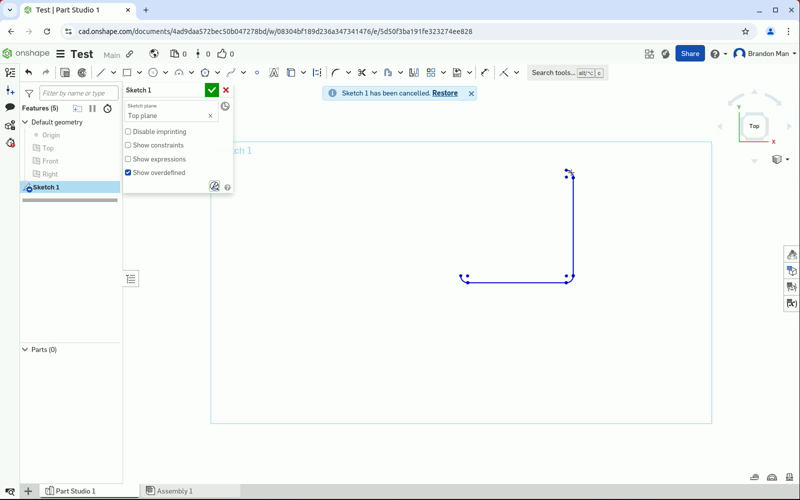
mouse_move(566, 170)
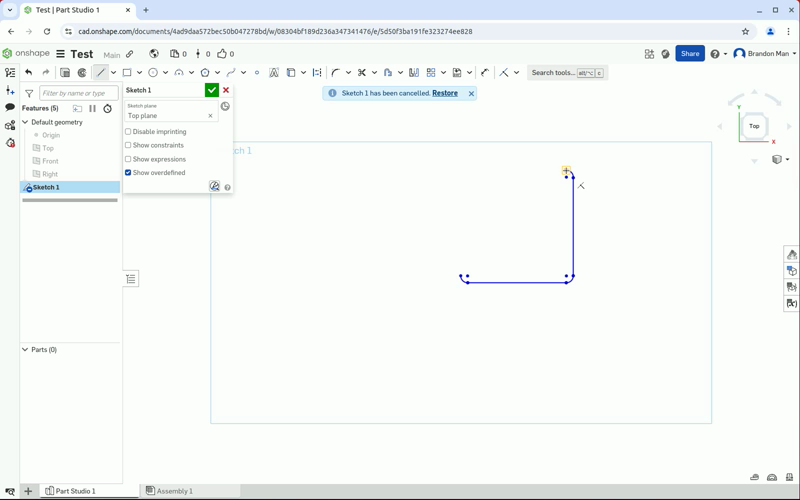
click(566, 170)
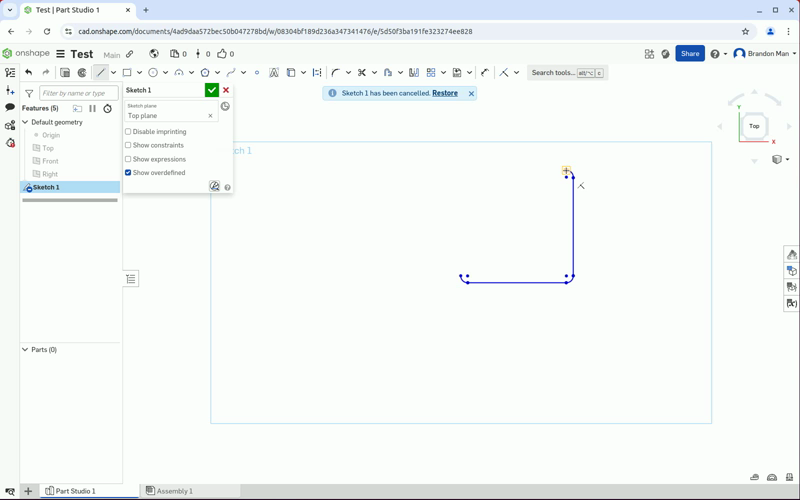
key_down(shift)
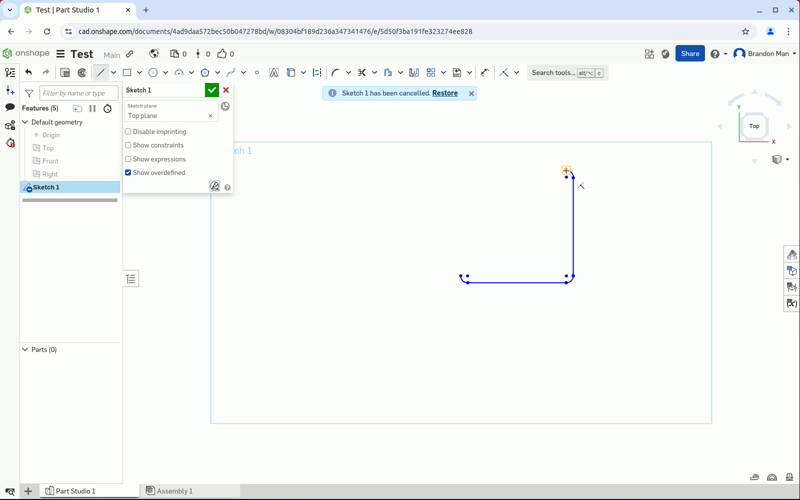
mouse_move(467, 170)
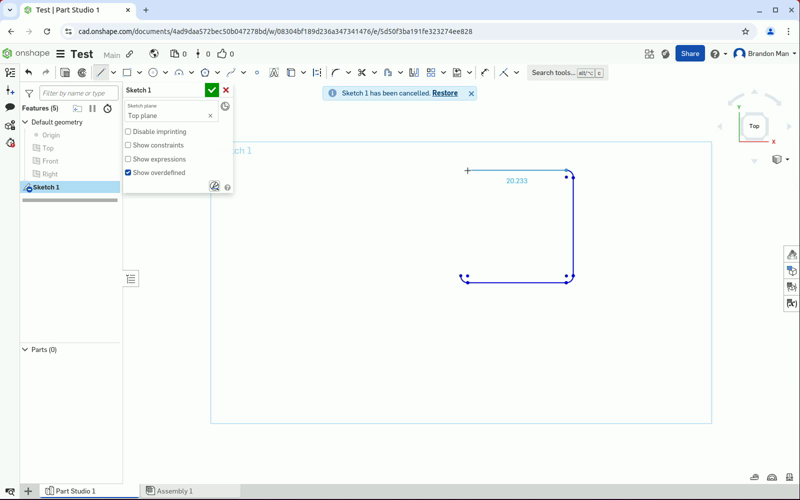
click(467, 170)
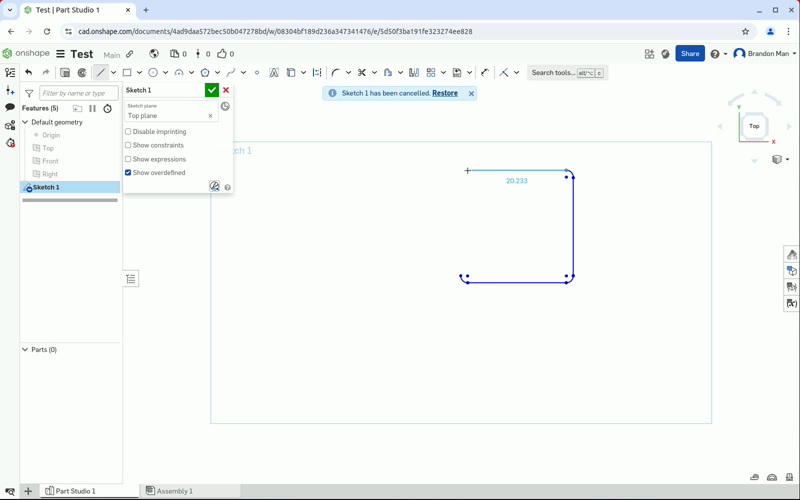
key_up(shift)
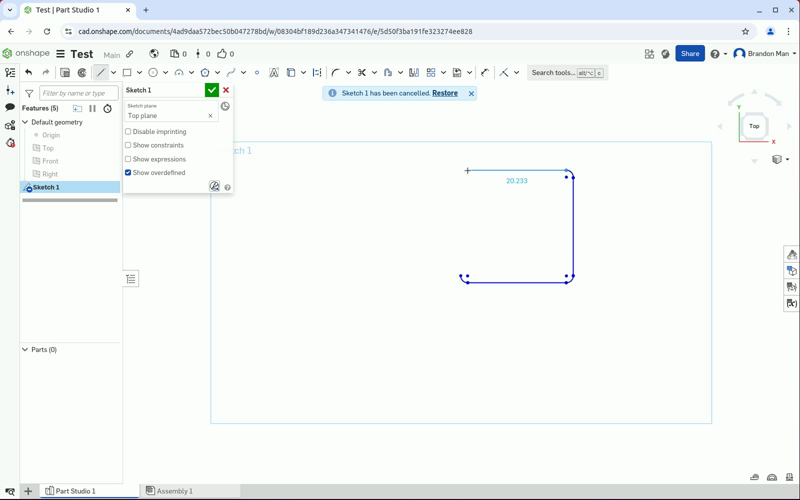
key(esc)
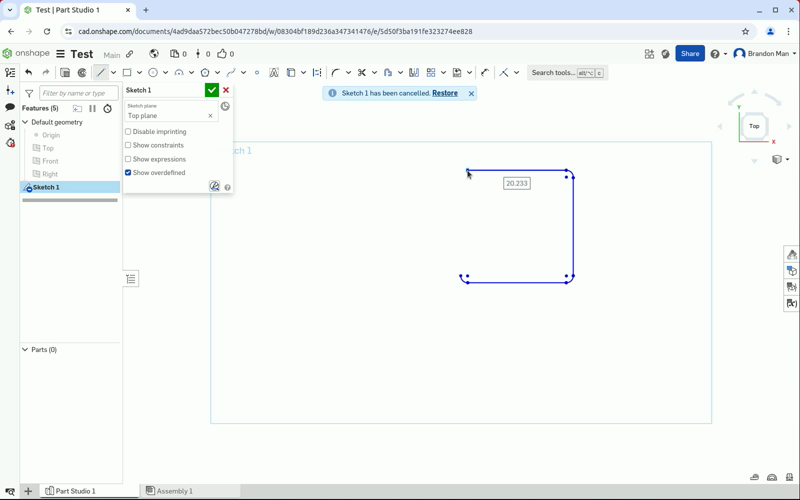
key(a)
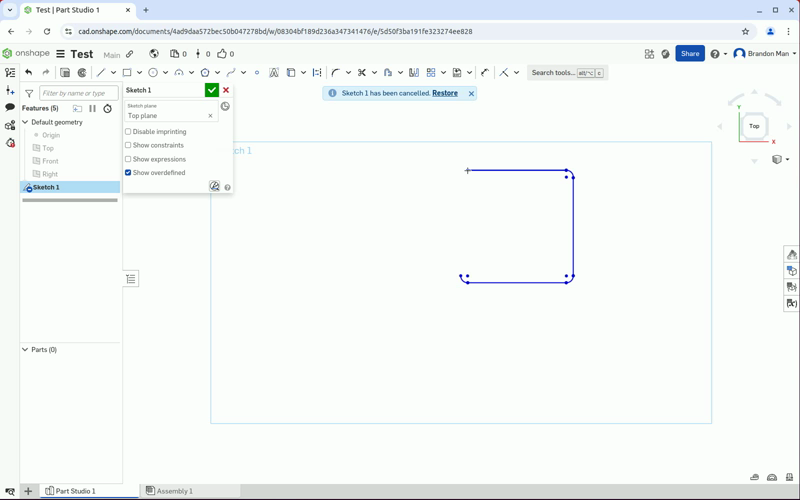
mouse_move(467, 170)
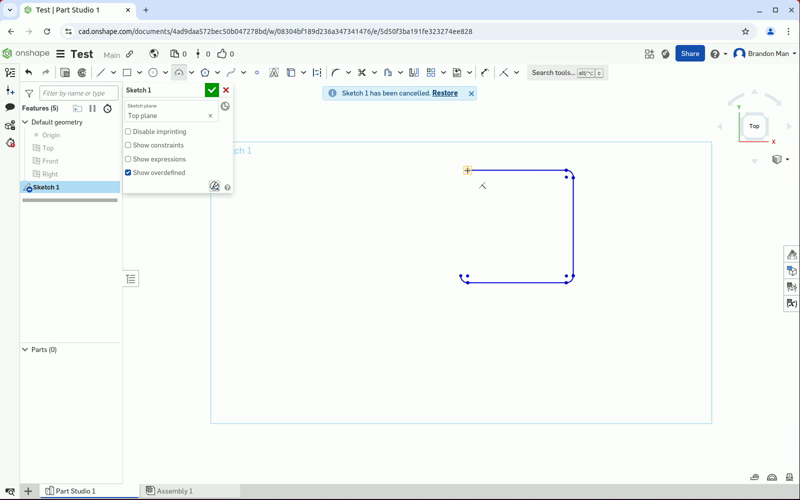
click(467, 170)
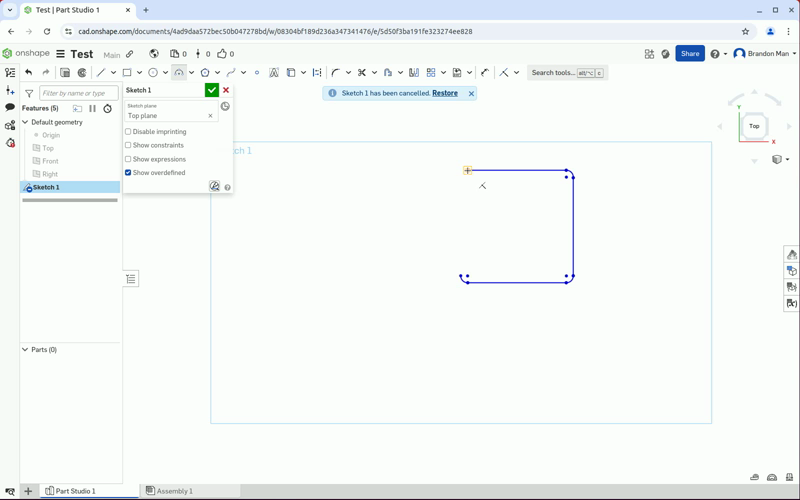
key_down(shift)
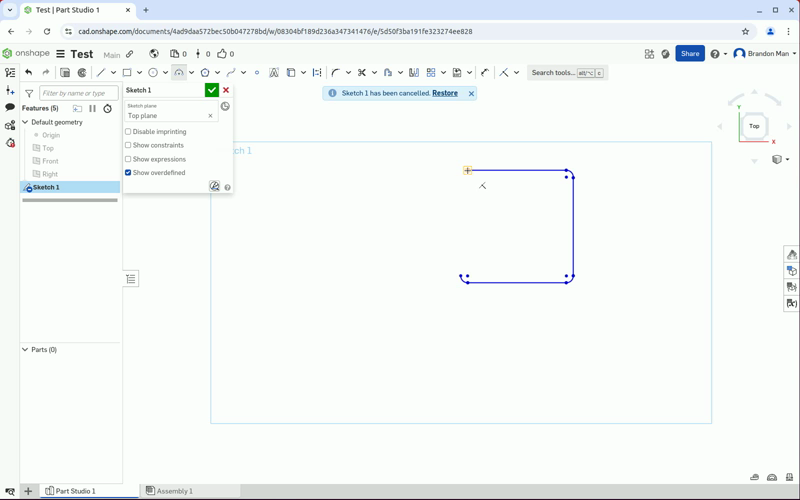
mouse_move(460, 177)
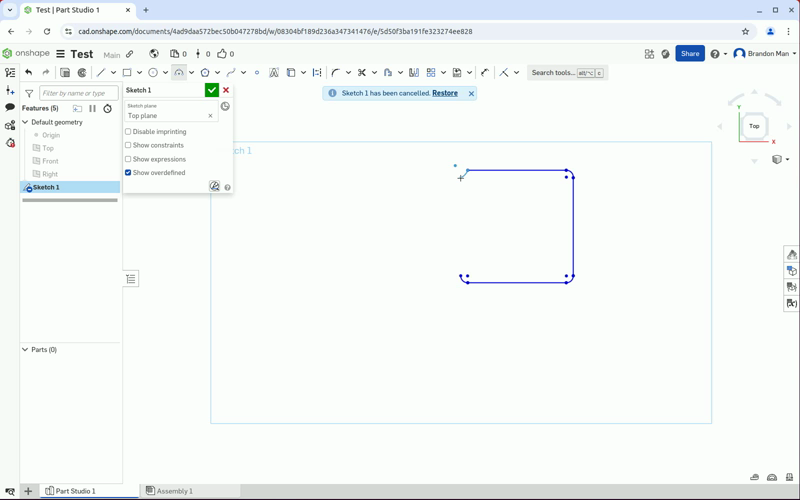
click(460, 177)
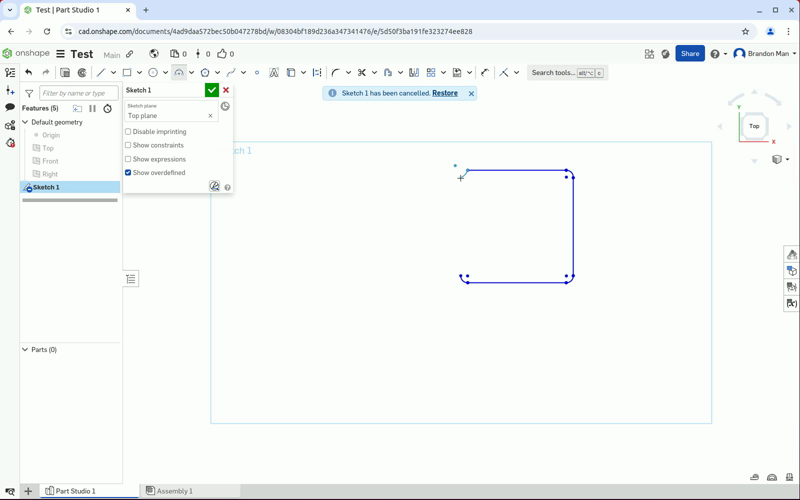
mouse_move(462, 172)
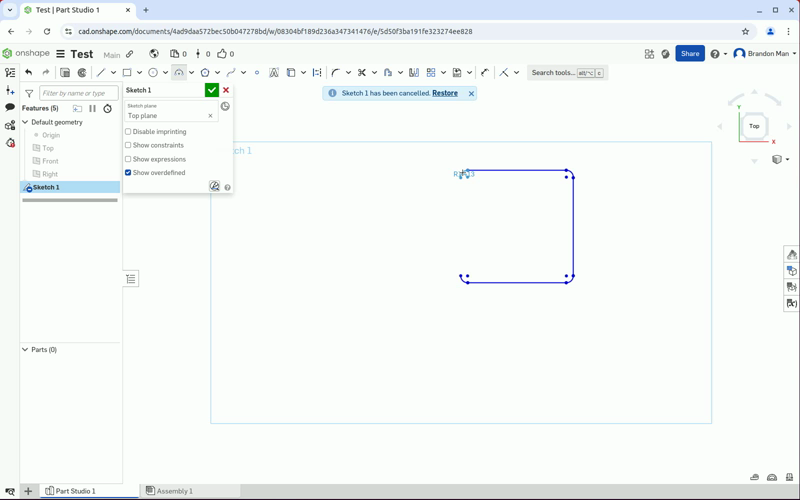
click(462, 172)
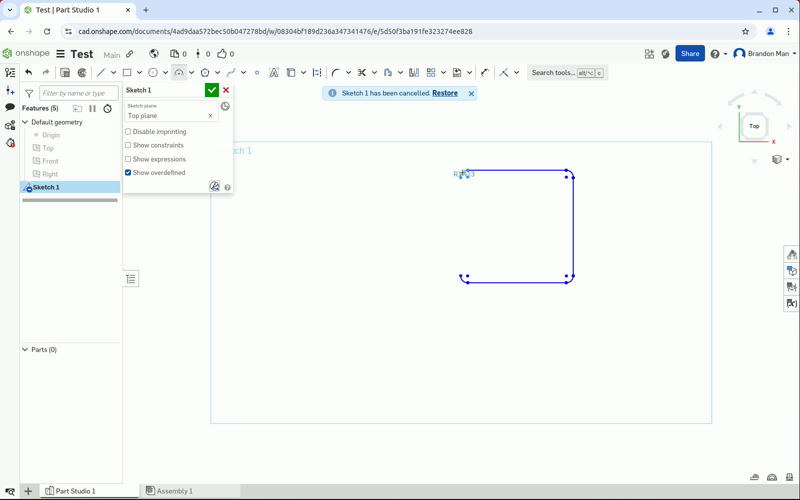
key_up(shift)
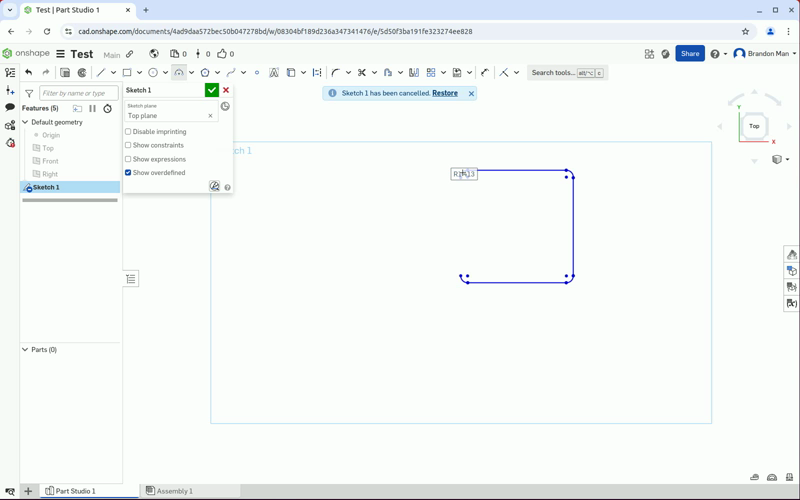
key(esc)
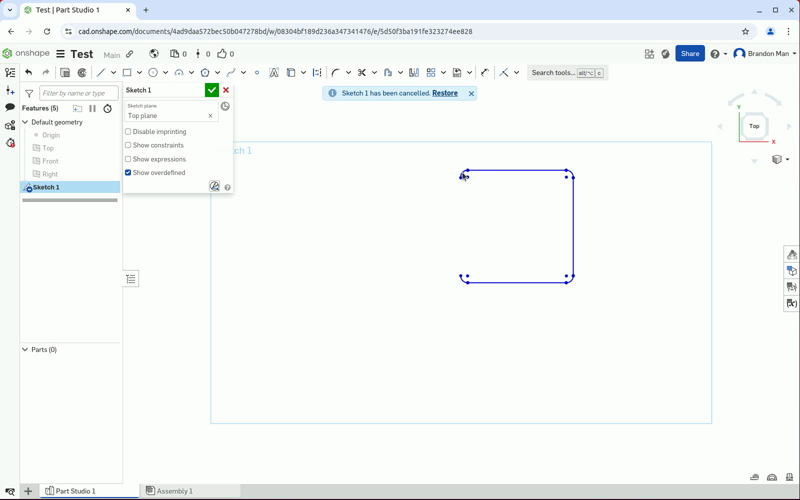
key(l)
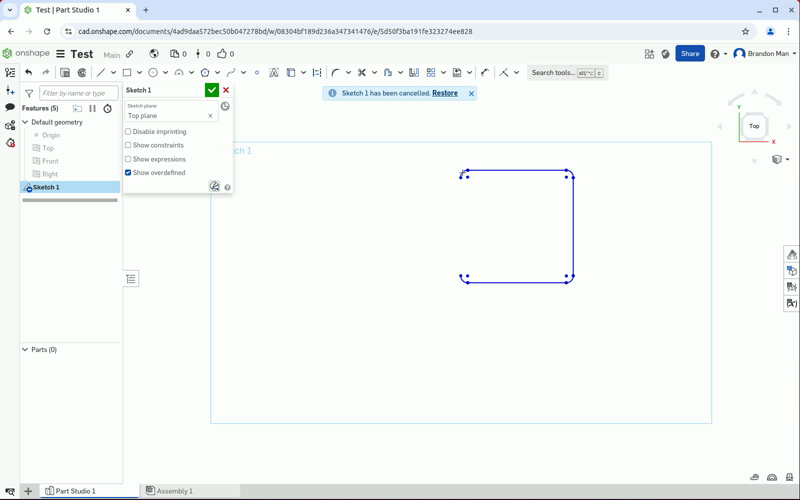
mouse_move(460, 177)
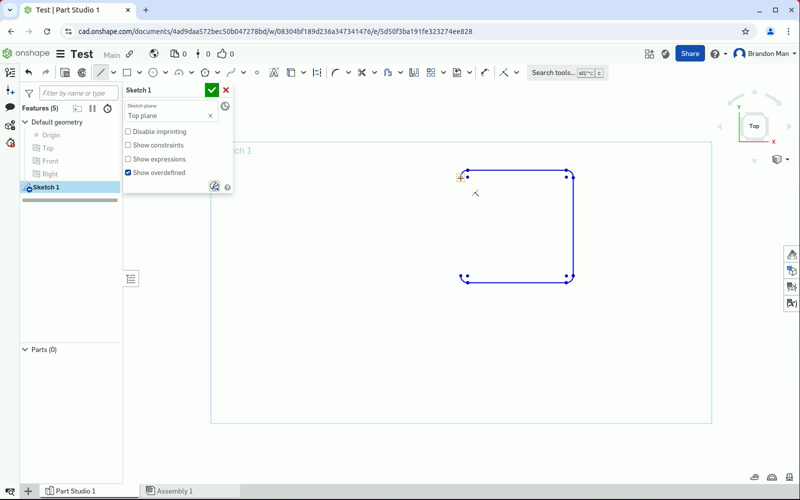
click(460, 177)
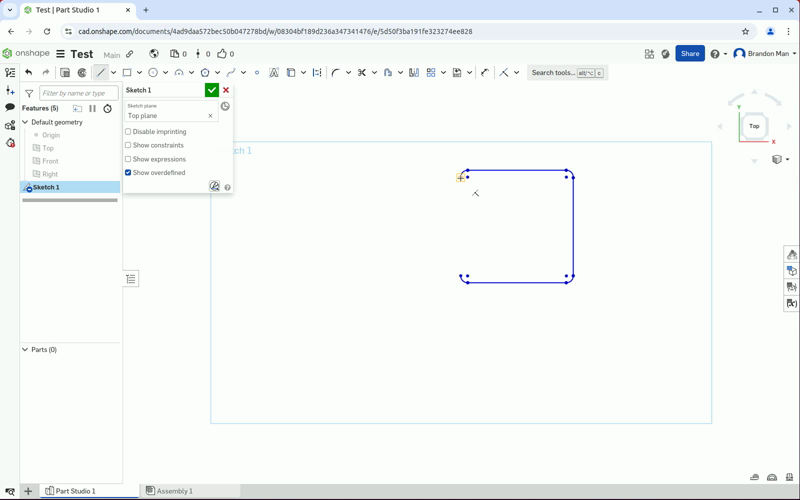
key_down(shift)
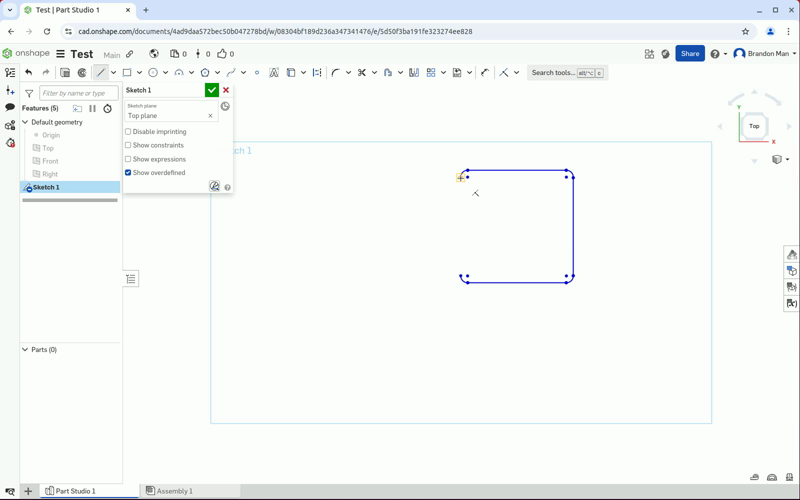
mouse_move(460, 275)
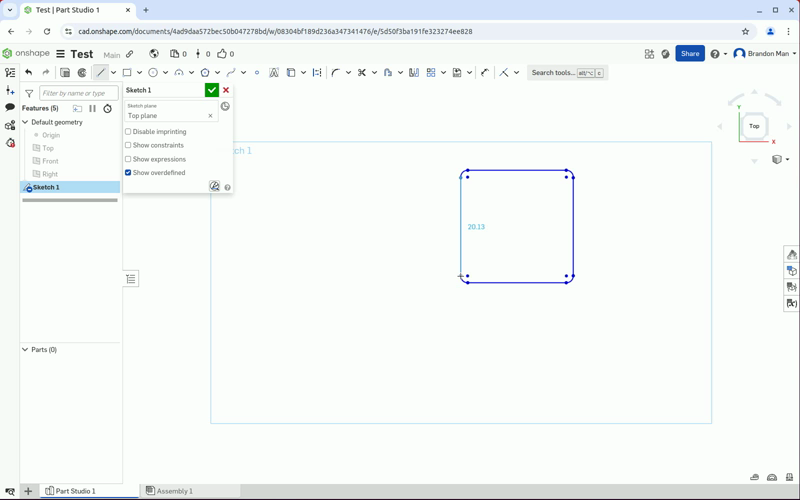
key_up(shift)
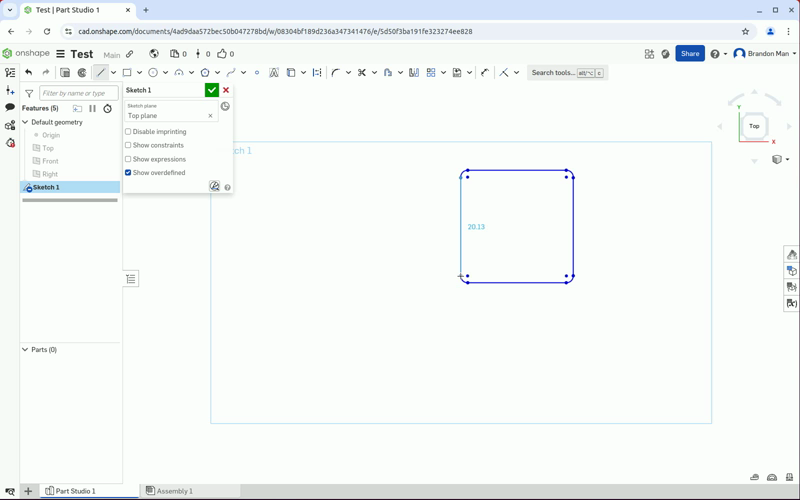
click(460, 275)
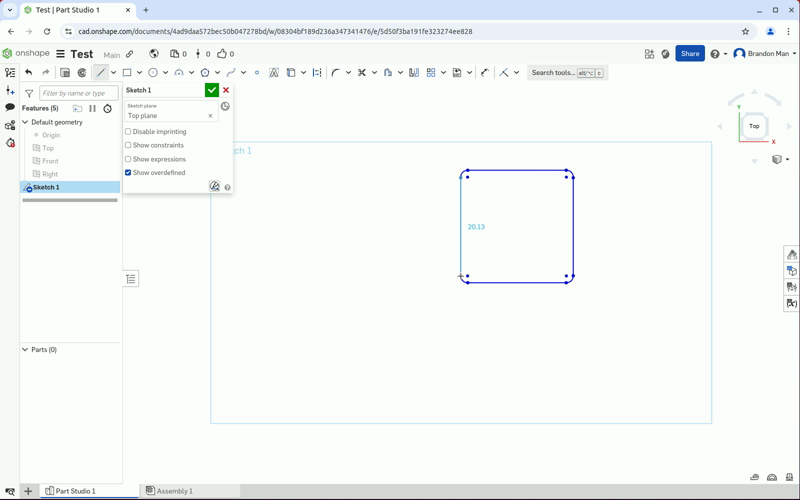
key(esc)
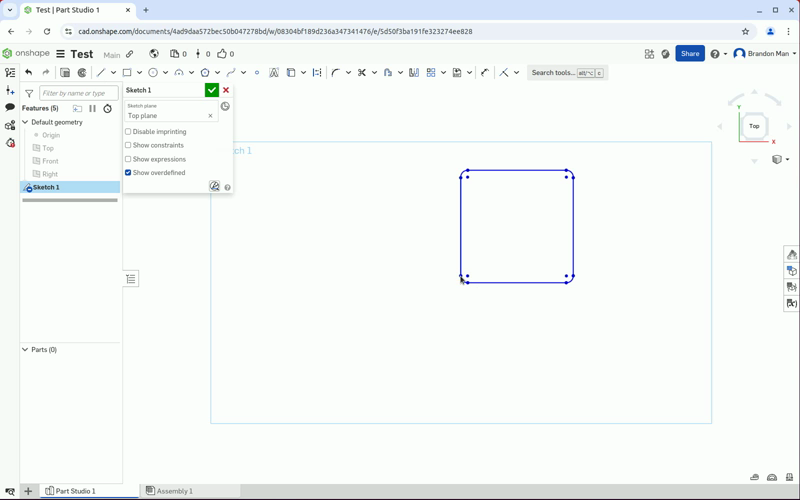
mouse_move(551, 221)
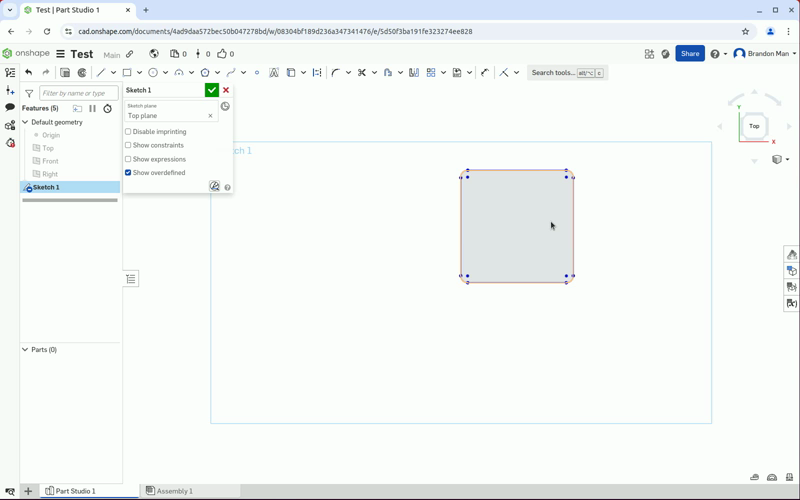
click(551, 221)
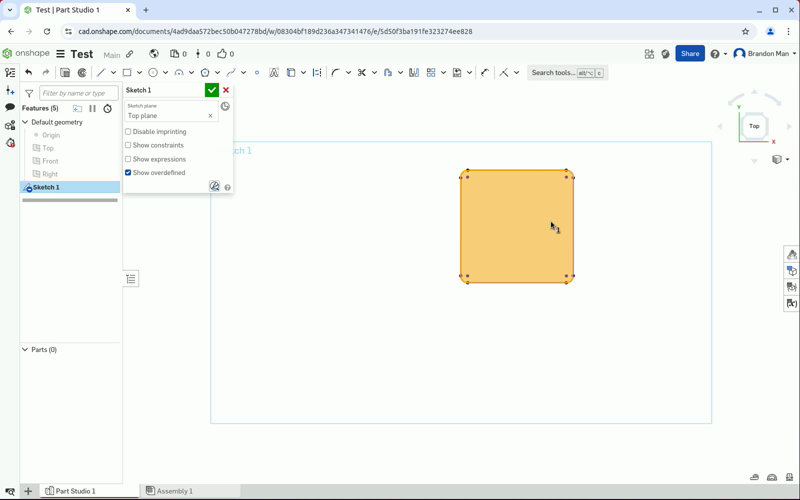
mouse_move(73, 352)
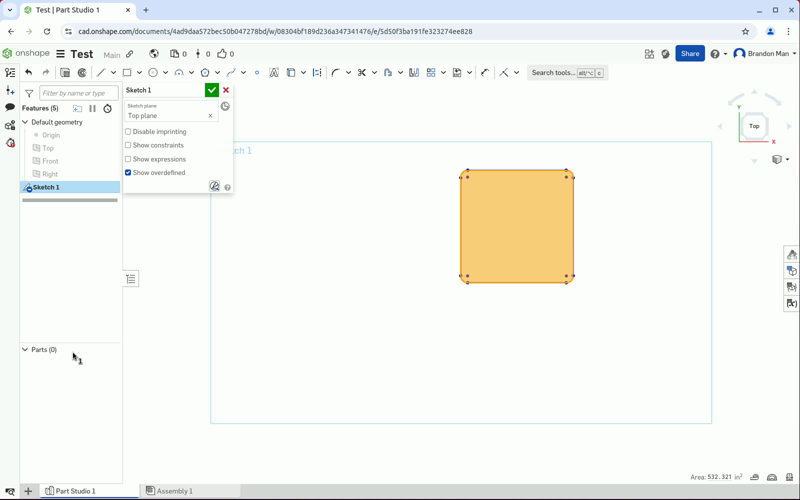
key(shift+y)
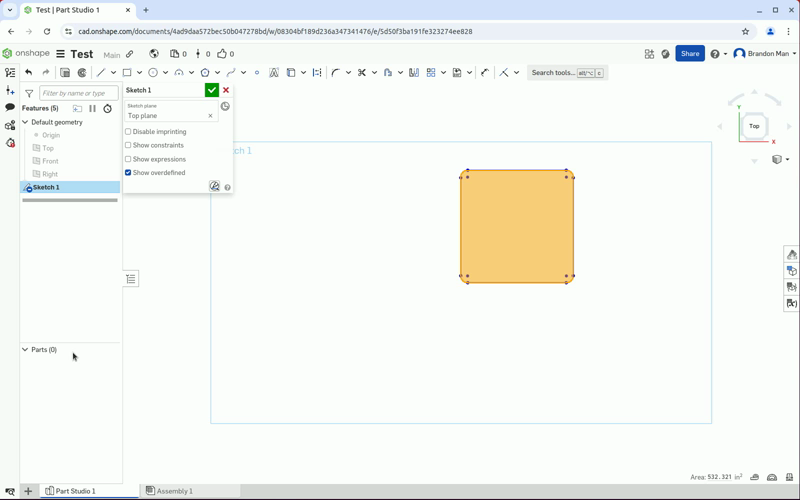
key(shift+e)
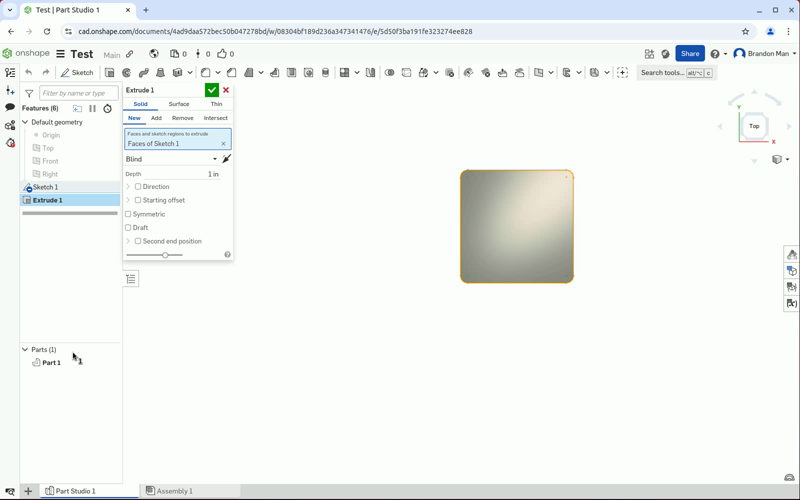
mouse_move(143, 106)
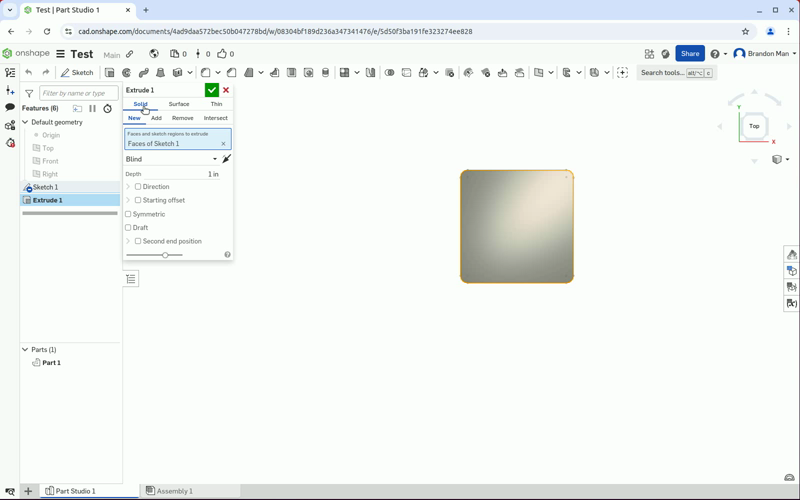
click(143, 106)
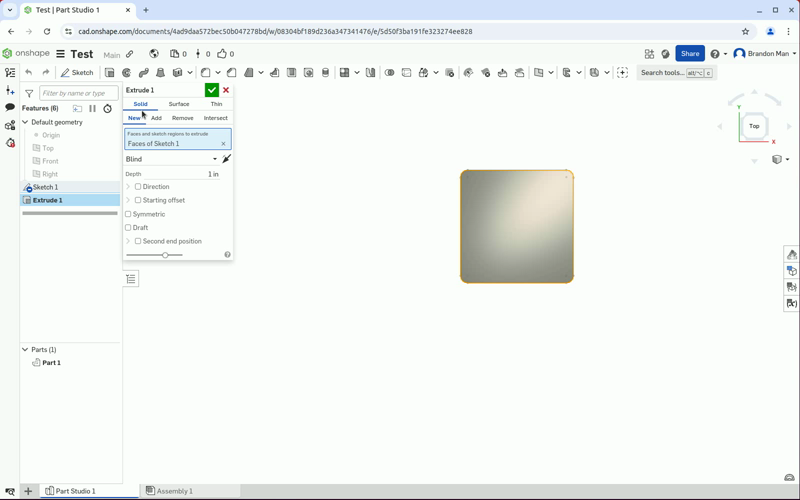
mouse_move(137, 120)
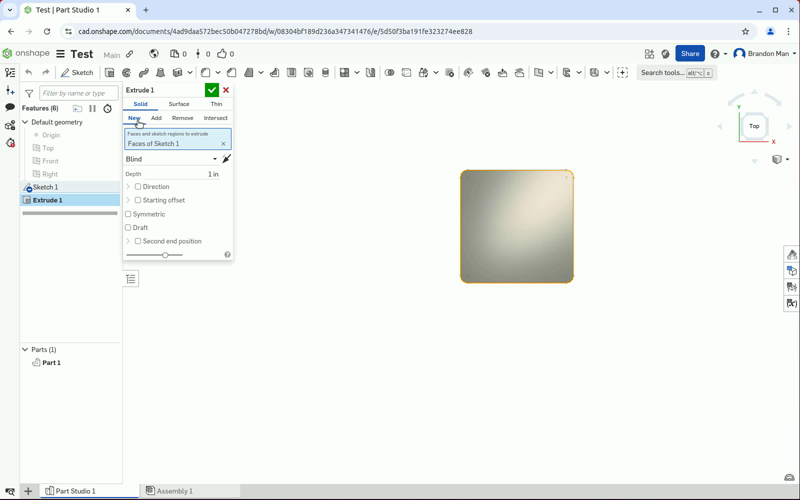
click(137, 120)
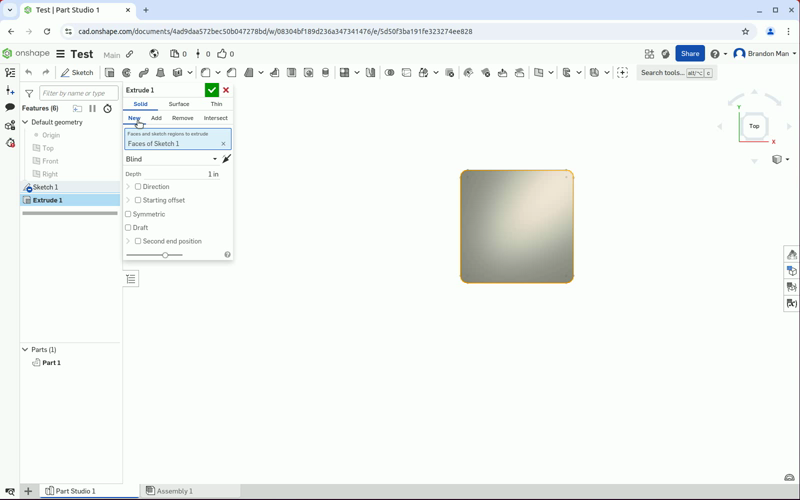
key(tab, 4)
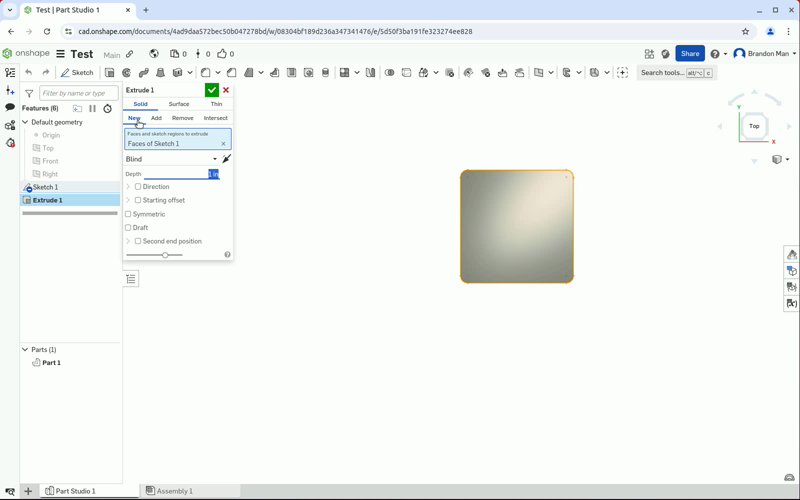
text(0.963)
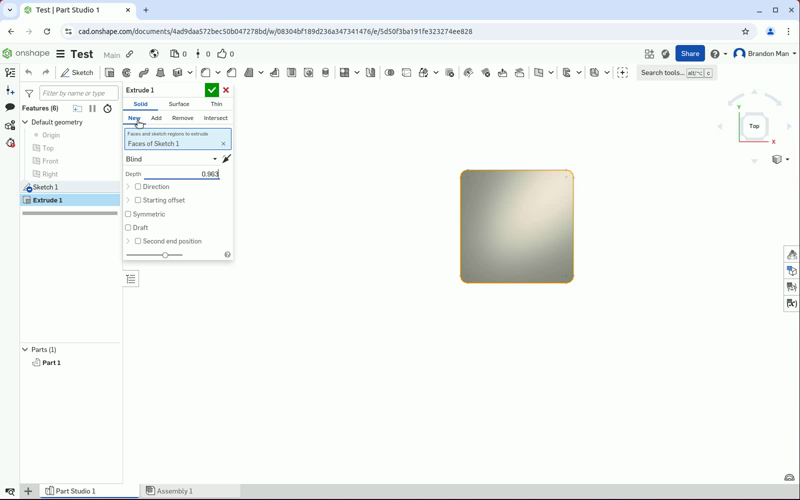
key(enter)
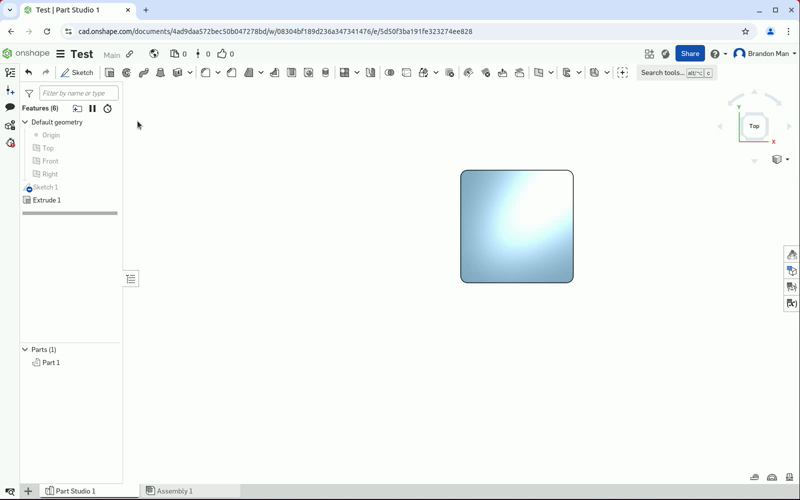
key(shift+h)
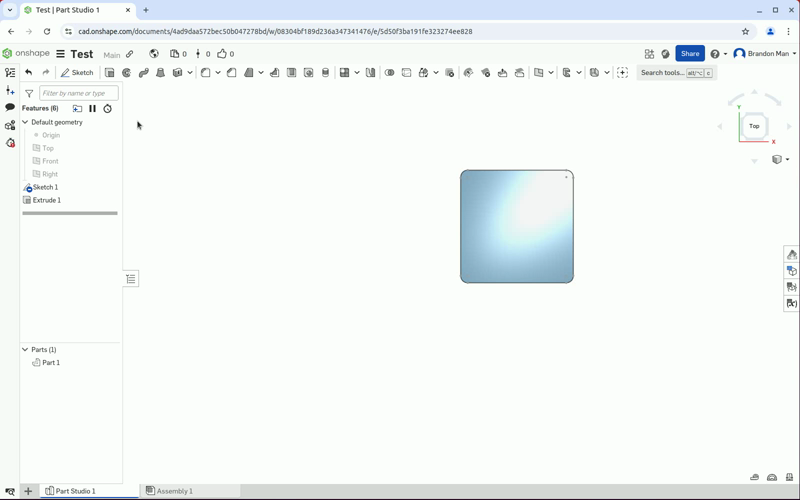
key(shift+h)
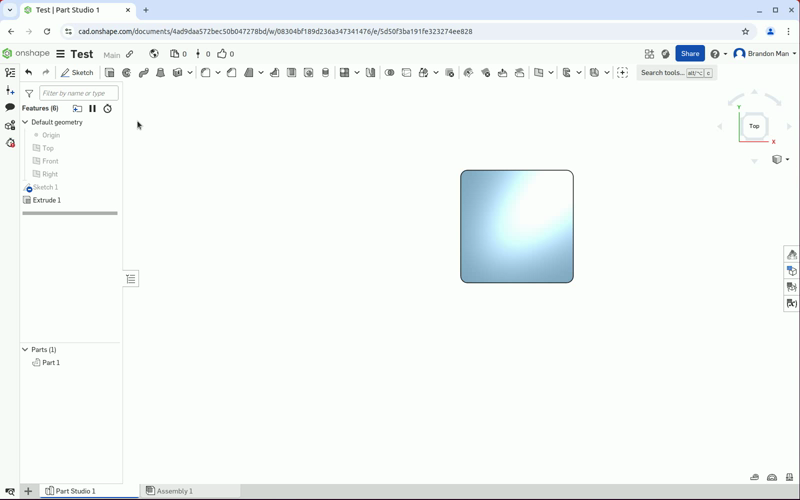
mouse_move(73, 189)
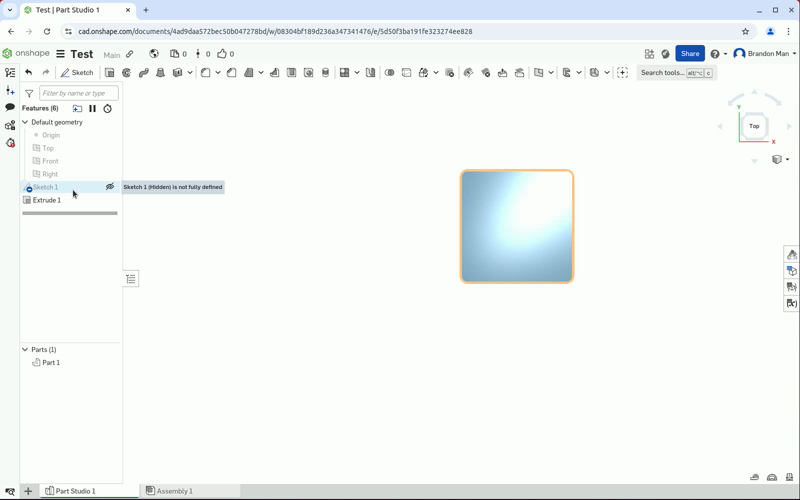
click(73, 189)
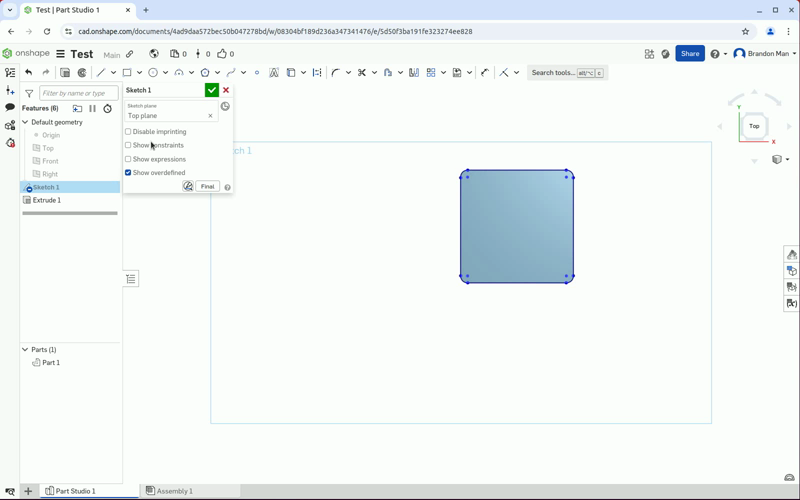
mouse_move(229, 92)
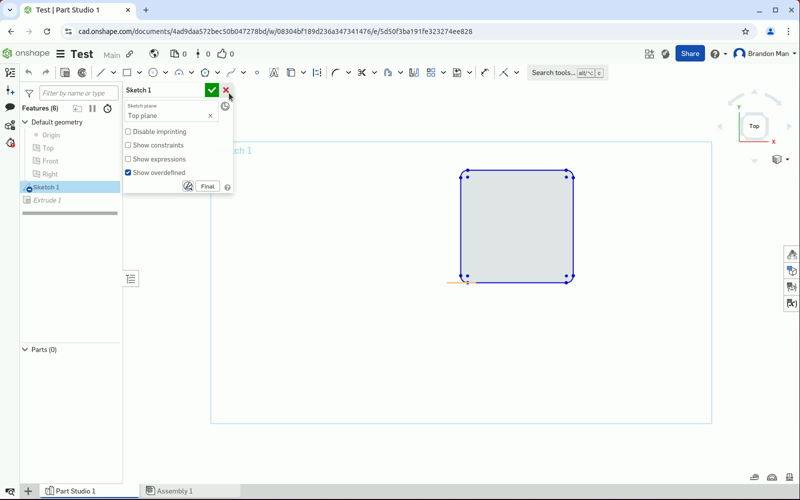
click(229, 92)
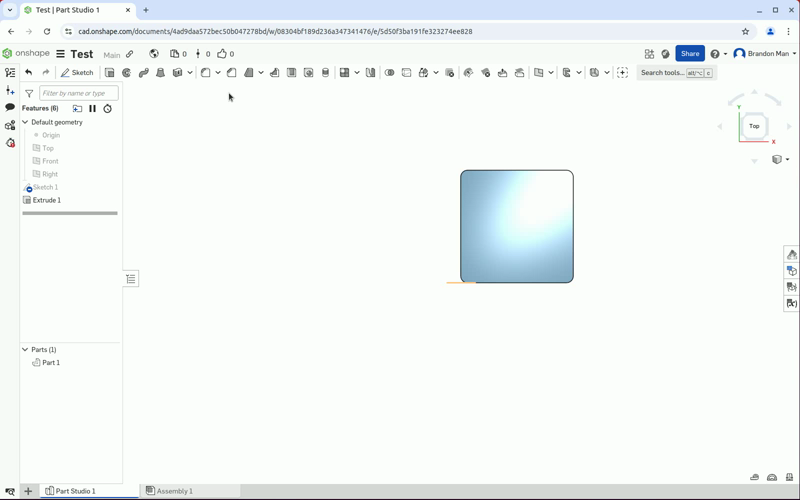
mouse_move(541, 75)
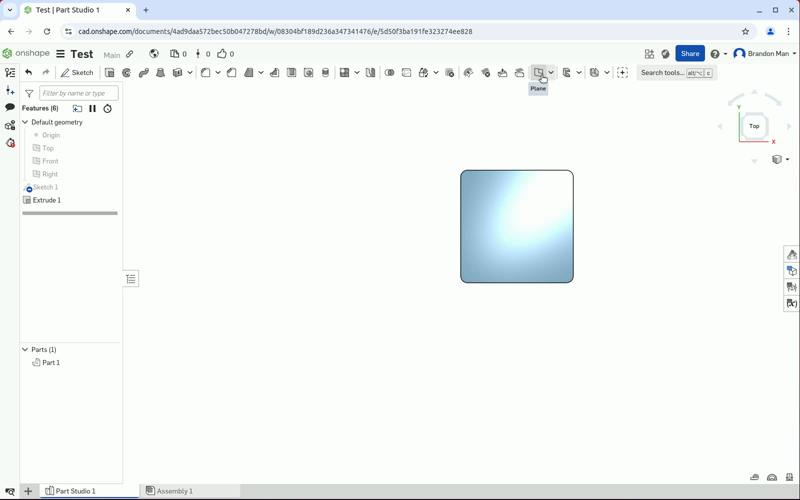
click(541, 75)
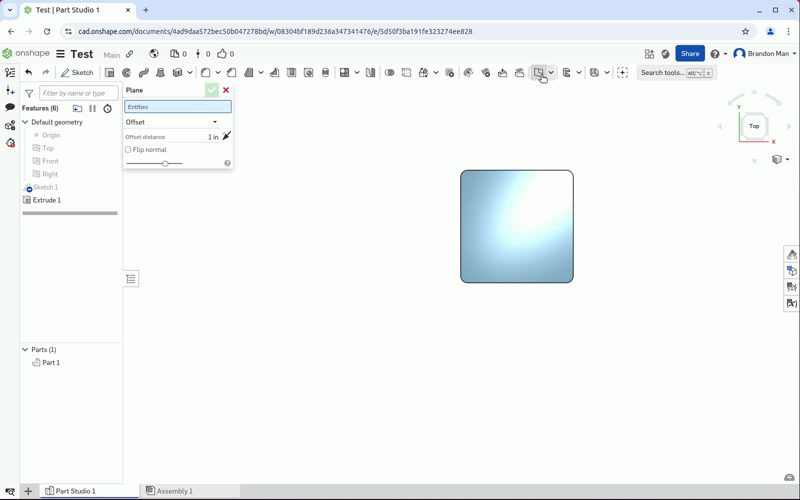
mouse_move(73, 150)
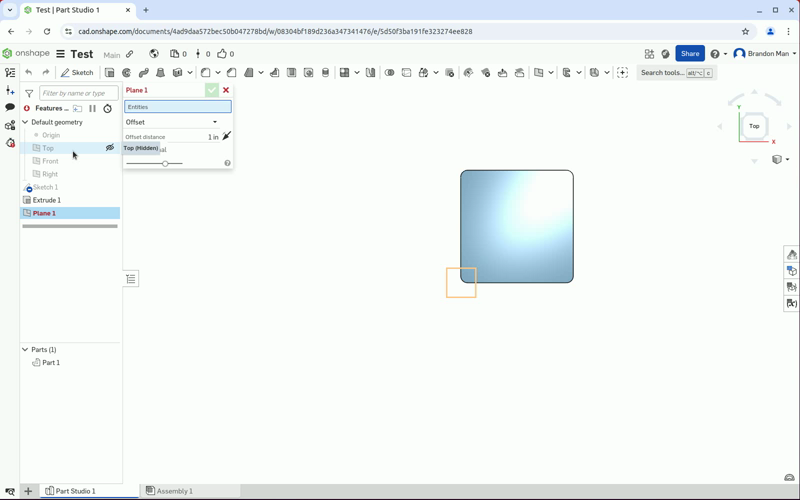
click(73, 150)
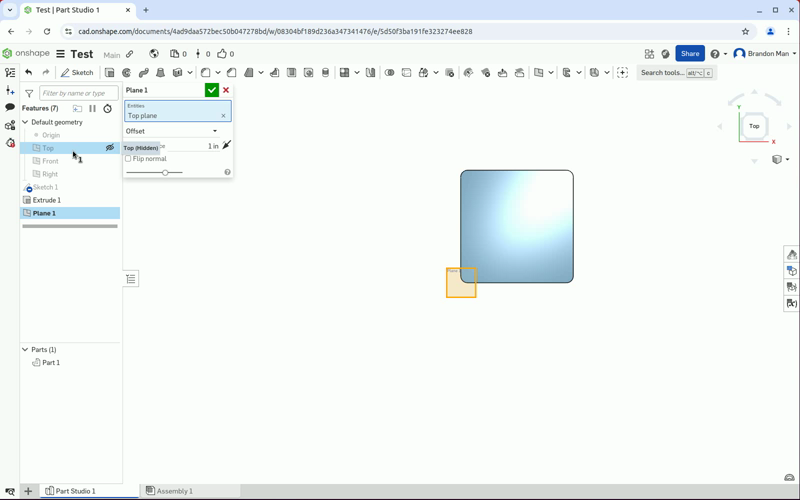
key(tab, 2)
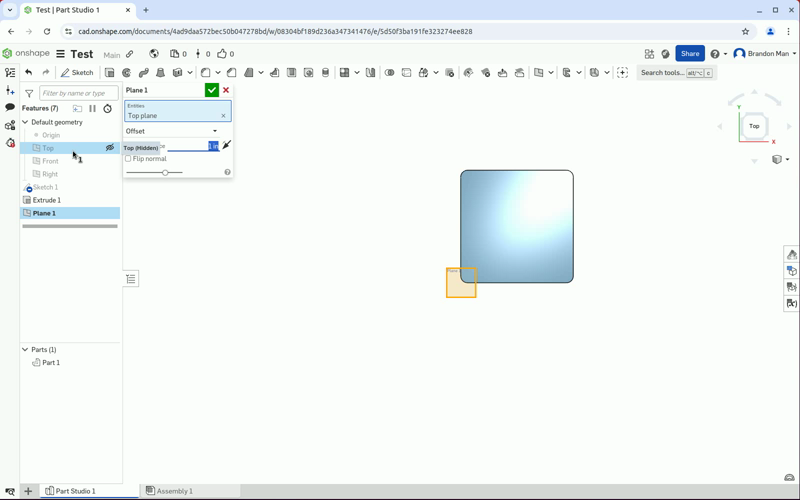
text(0.955)
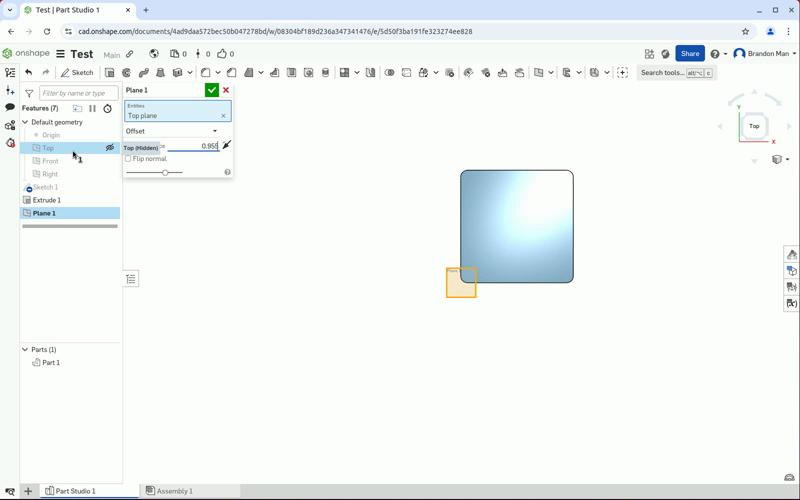
key(enter, 2)
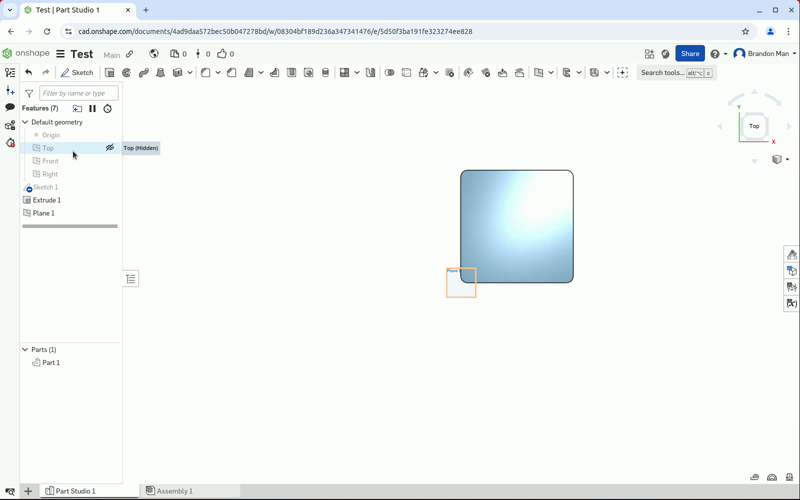
key(shift+s)
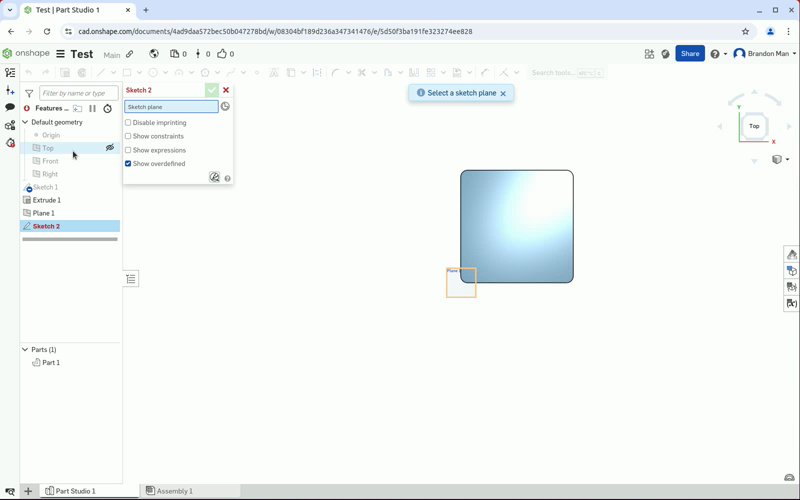
mouse_move(73, 215)
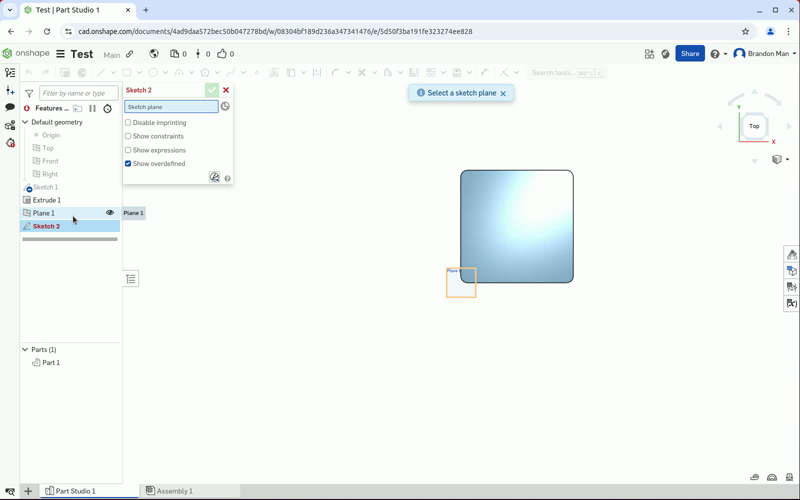
click(73, 215)
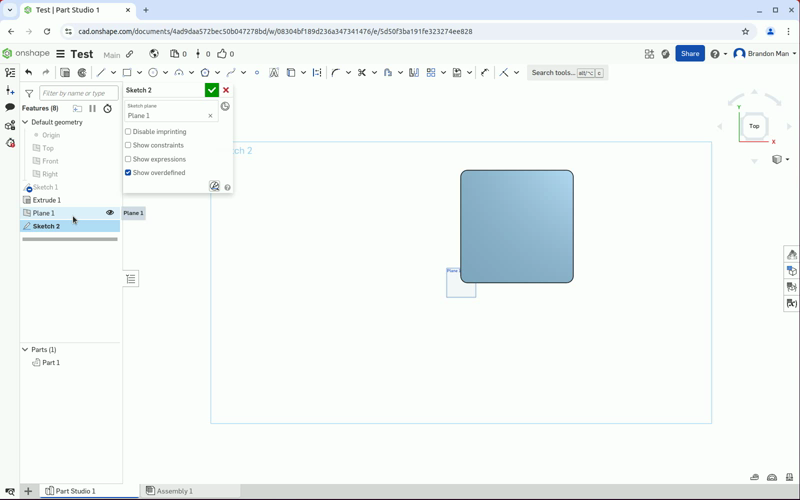
mouse_move(73, 352)
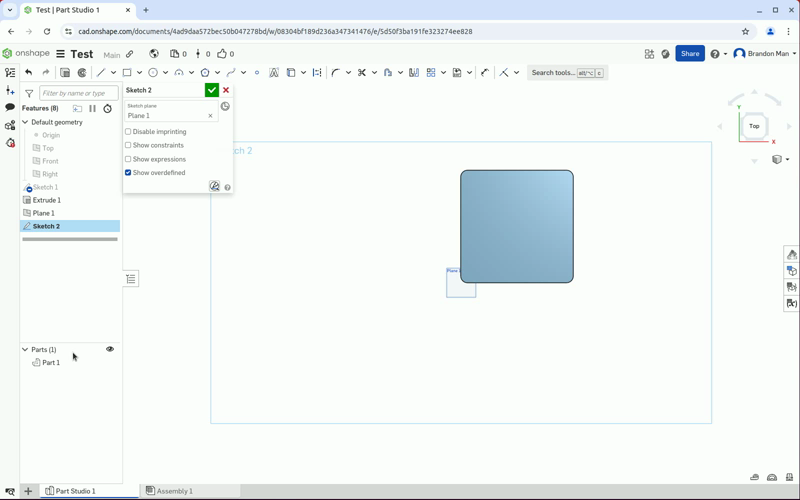
key(y)
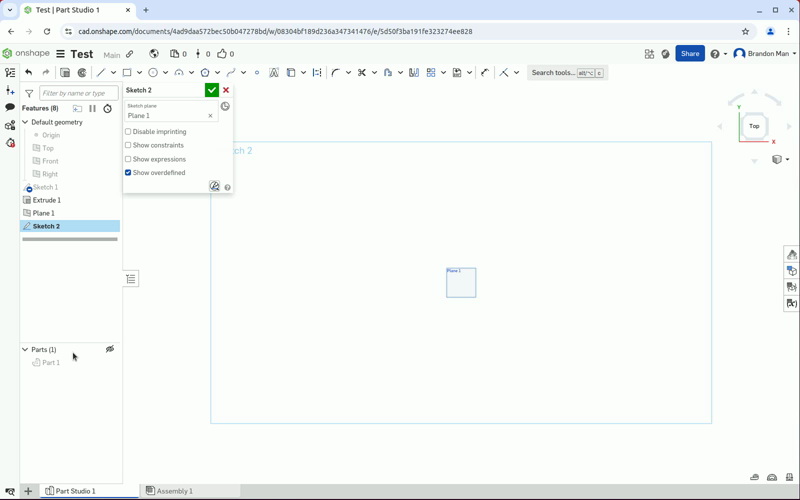
key(c)
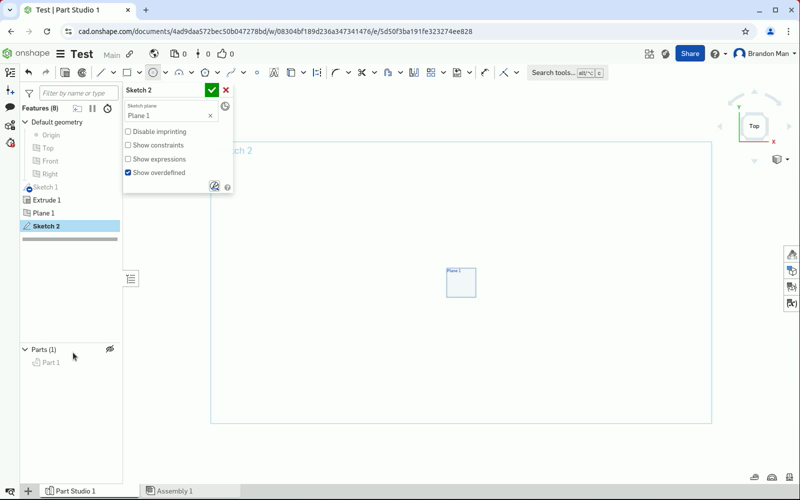
key_down(shift)
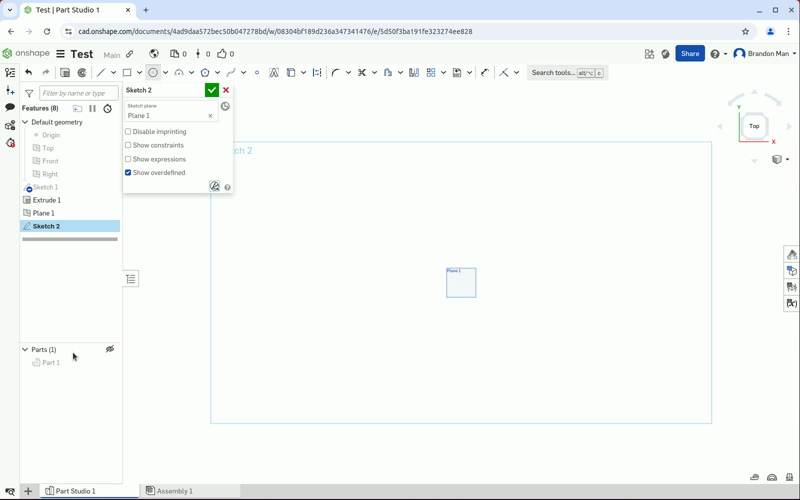
mouse_move(517, 215)
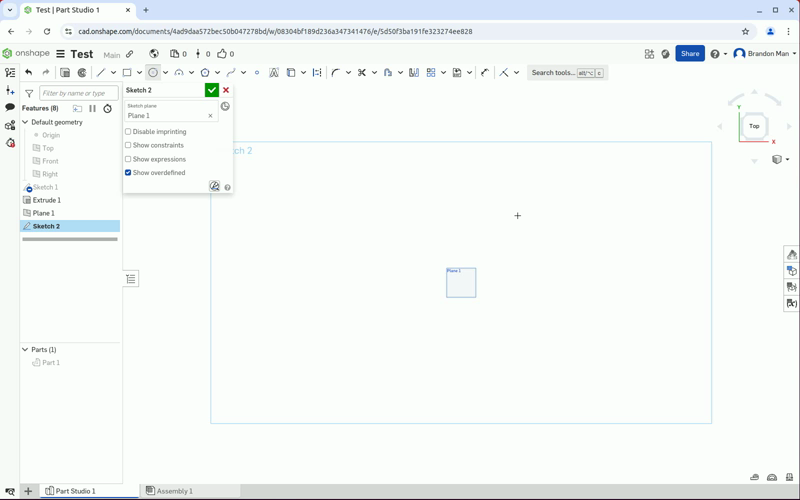
click(517, 215)
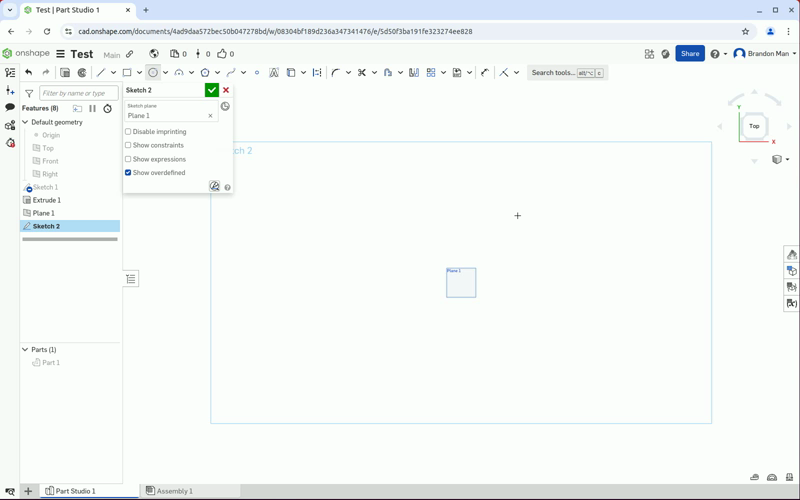
key_up(shift)
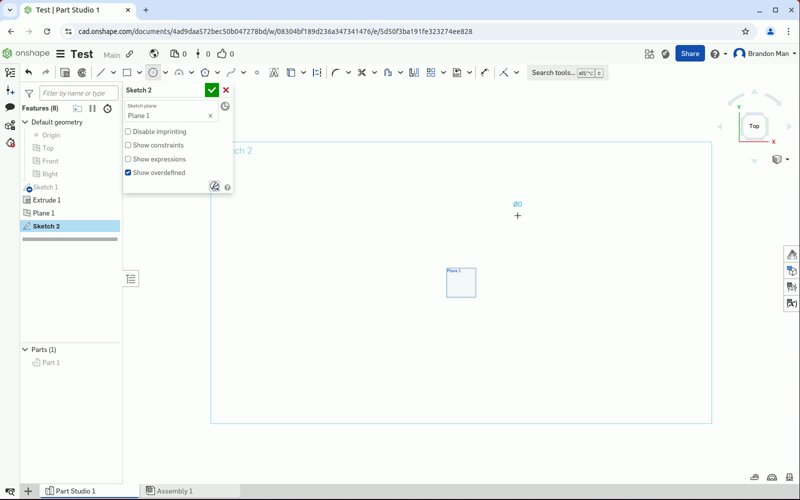
mouse_move(519, 215)
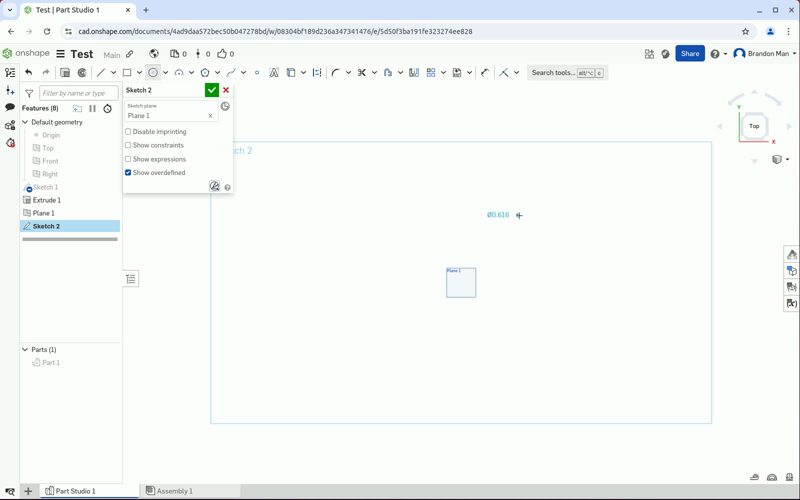
scroll(6)
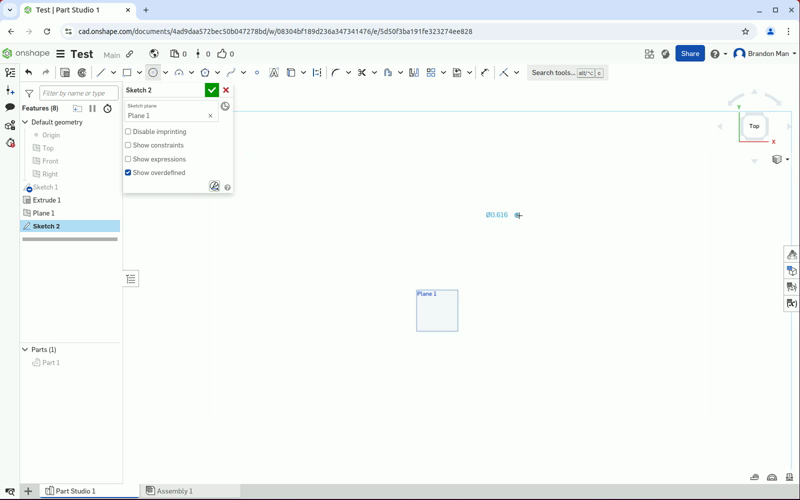
scroll(6)
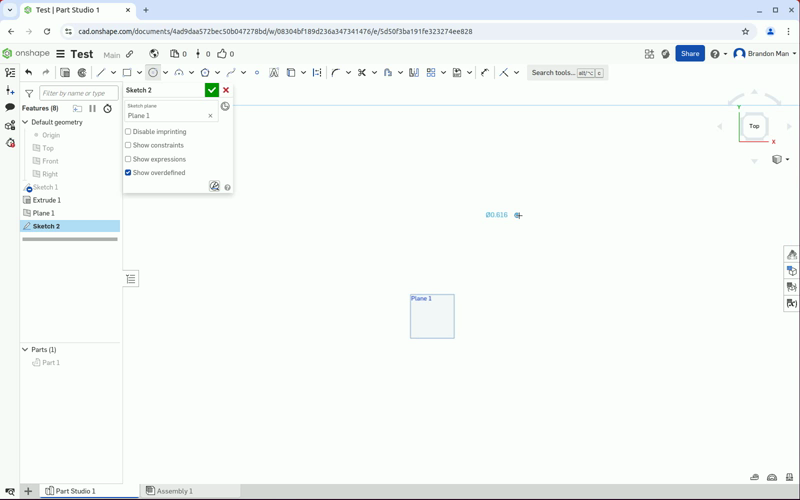
scroll(6)
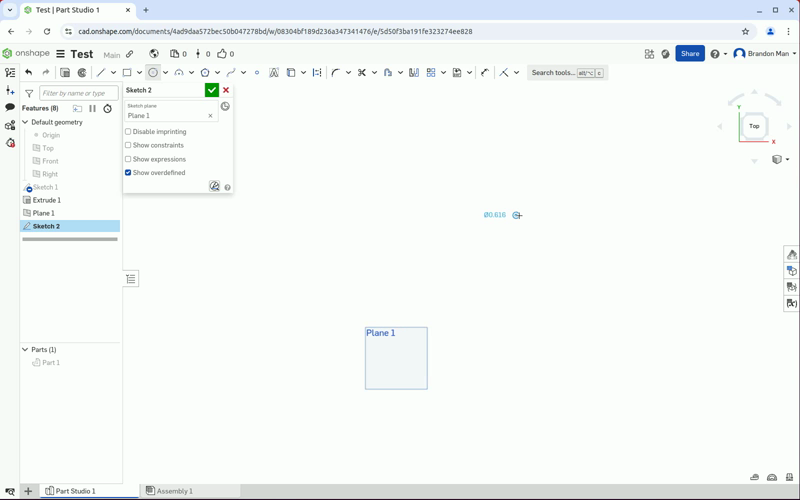
scroll(6)
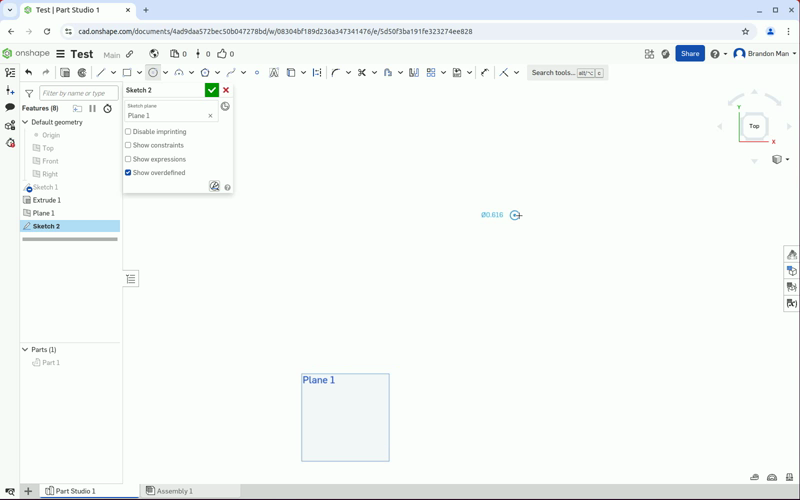
scroll(6)
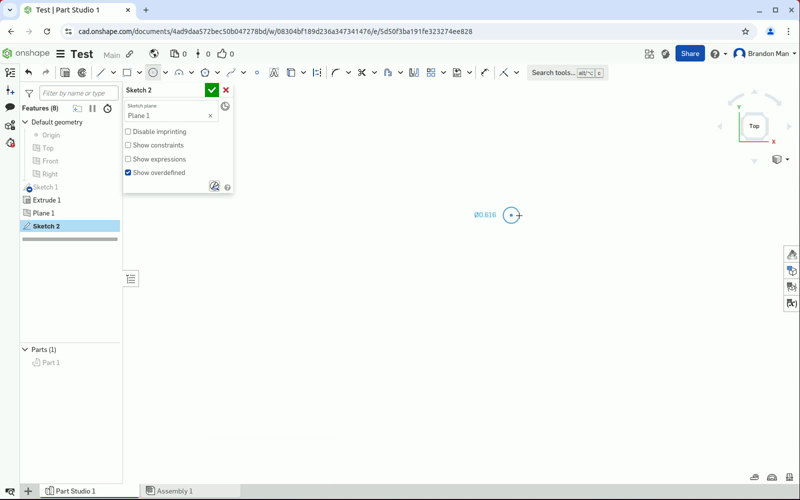
scroll(6)
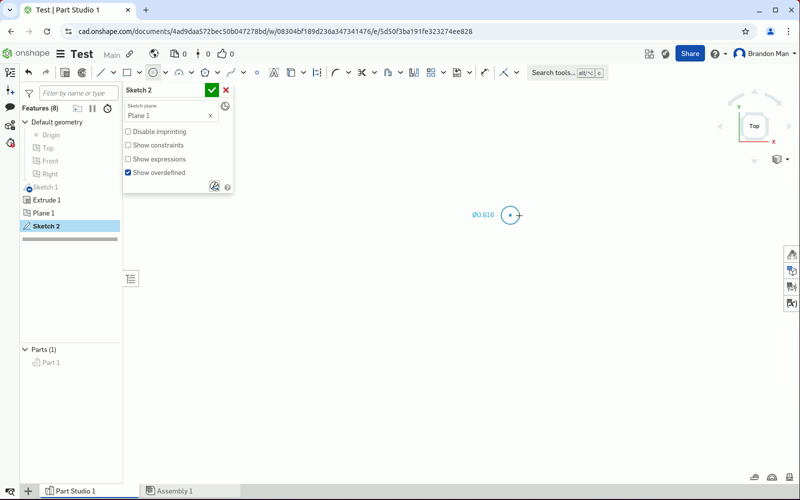
scroll(6)
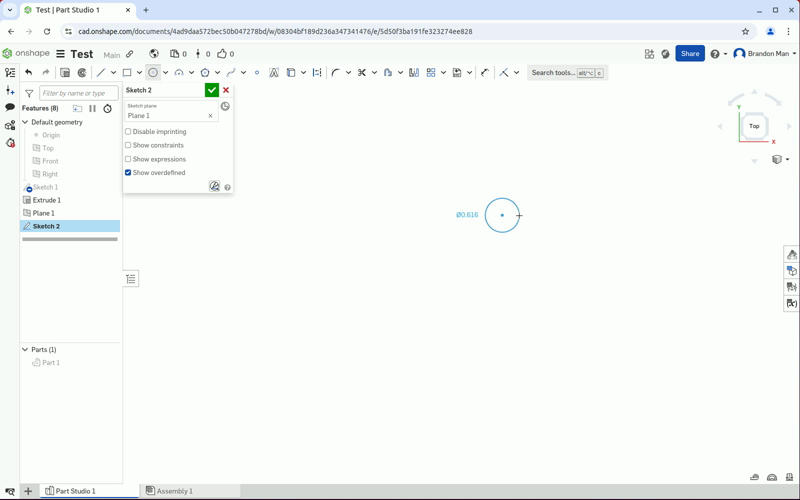
click(519, 215)
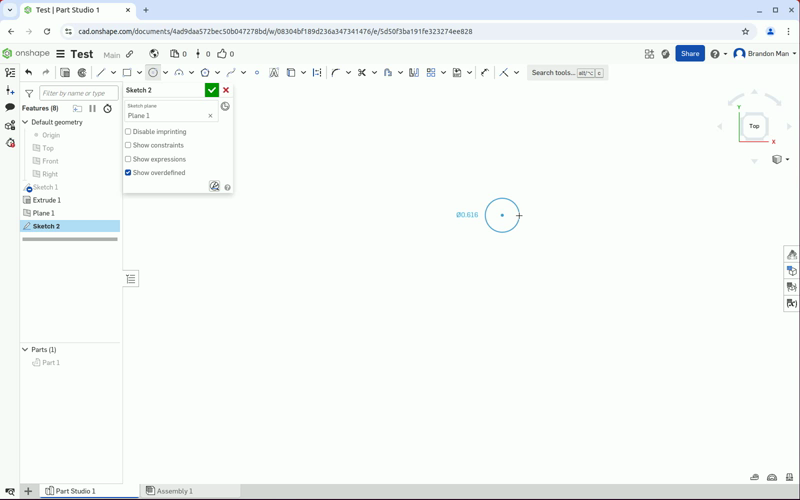
scroll(-6)
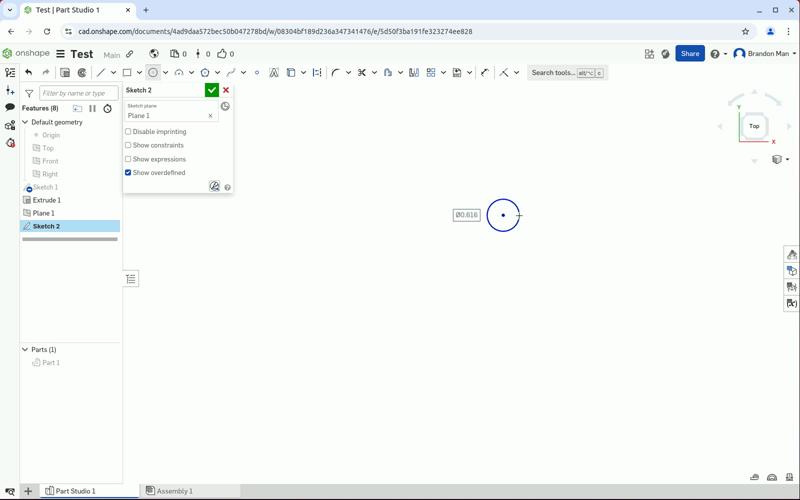
scroll(-6)
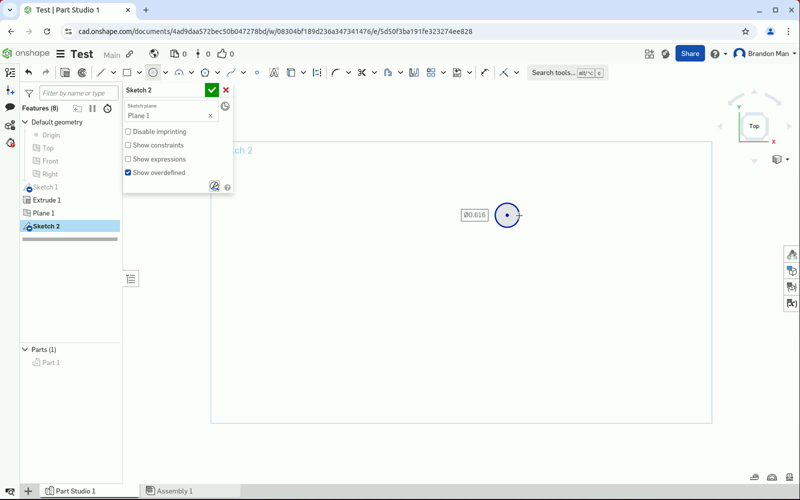
scroll(-6)
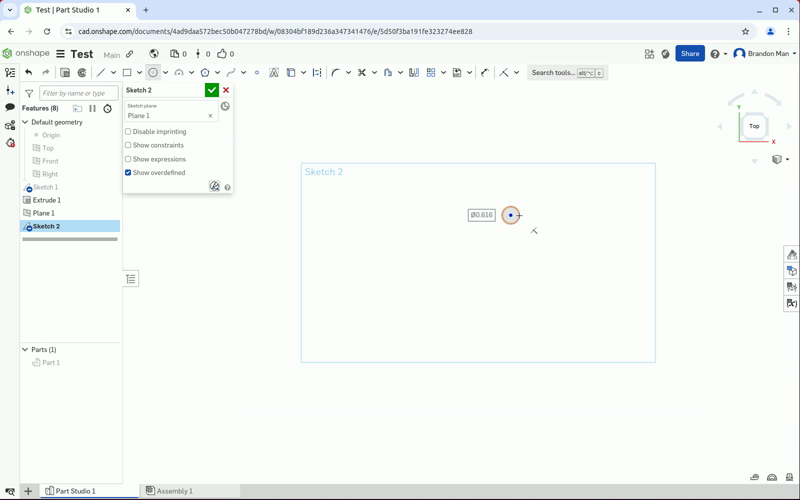
scroll(-6)
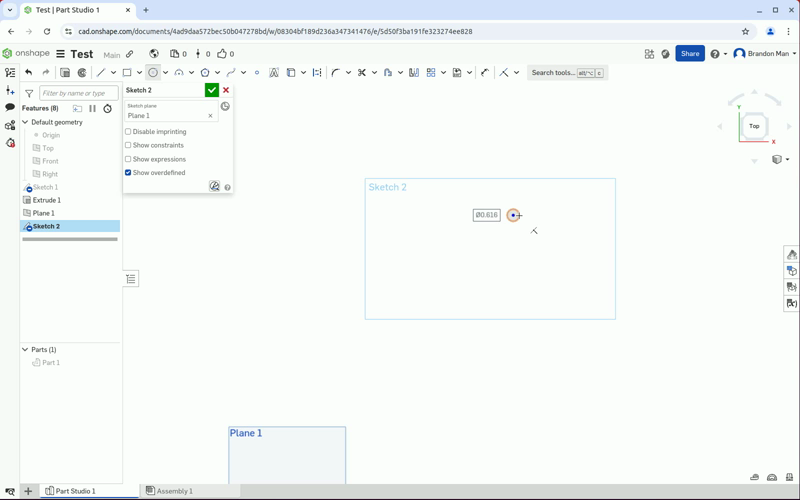
scroll(-6)
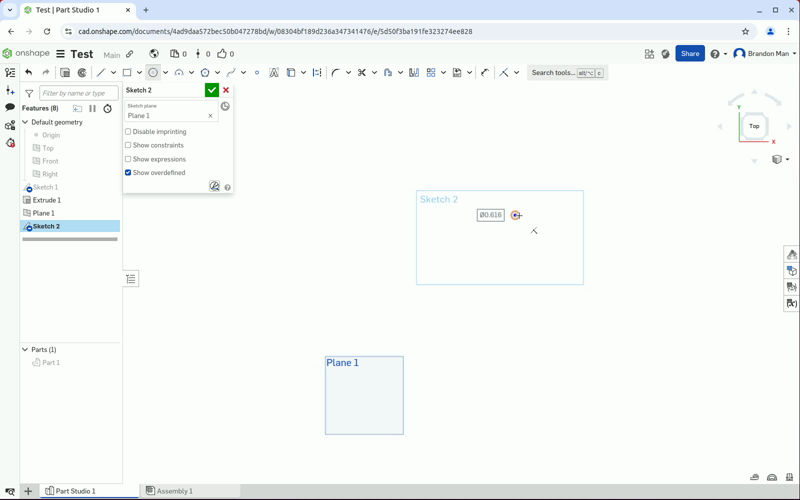
scroll(-6)
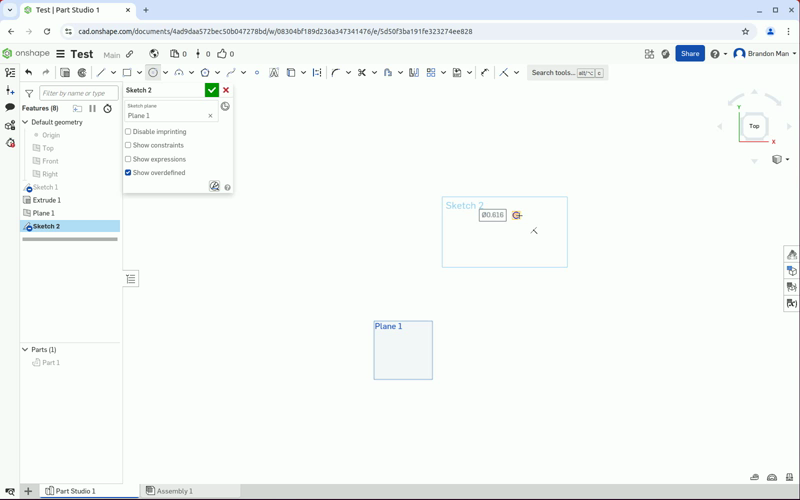
scroll(-6)
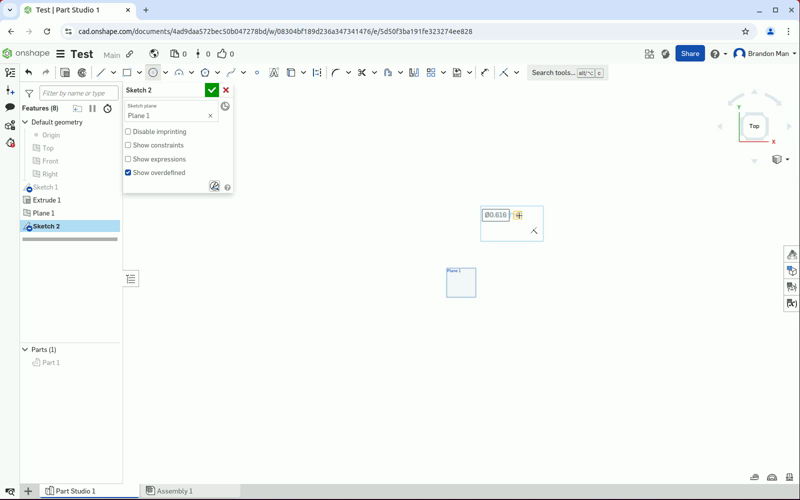
key(esc)
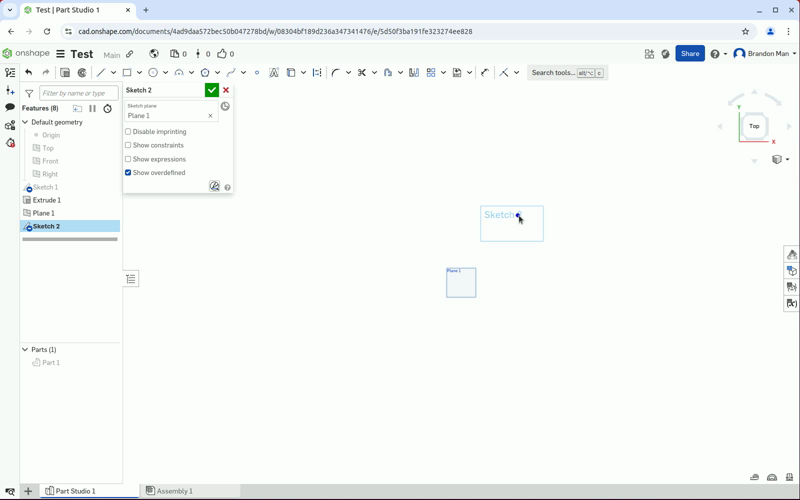
mouse_move(516, 214)
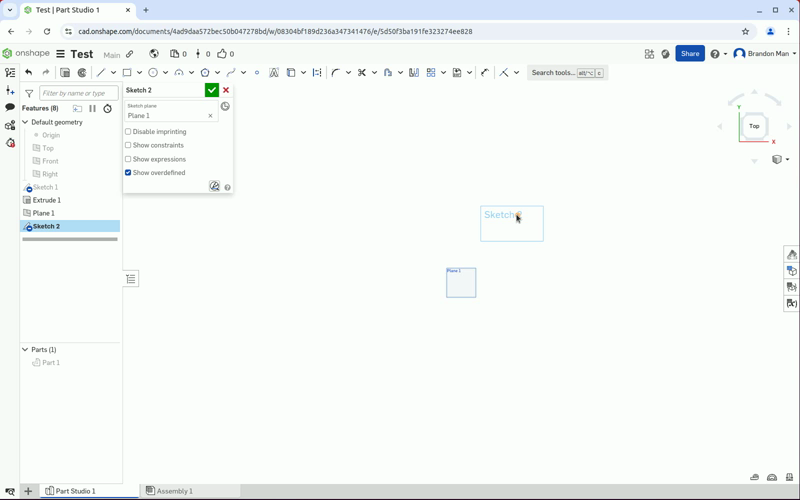
scroll(6)
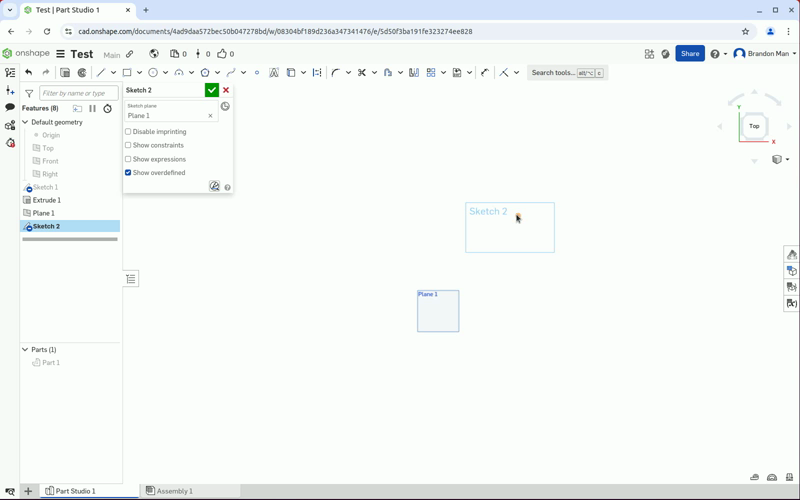
scroll(6)
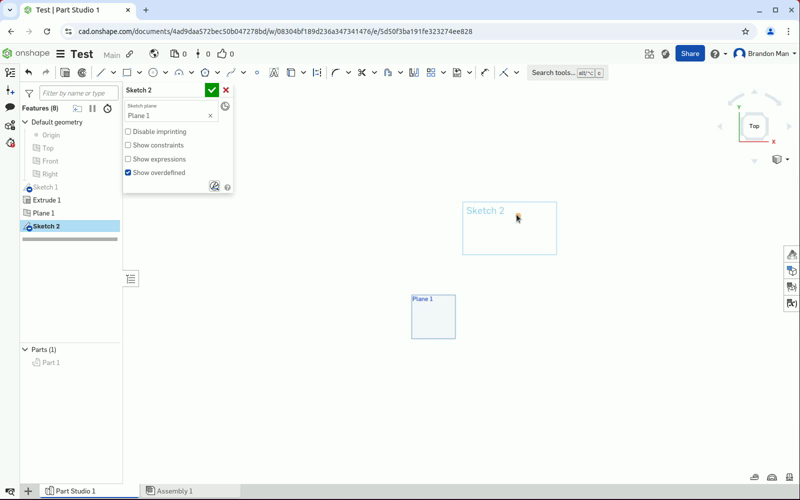
scroll(6)
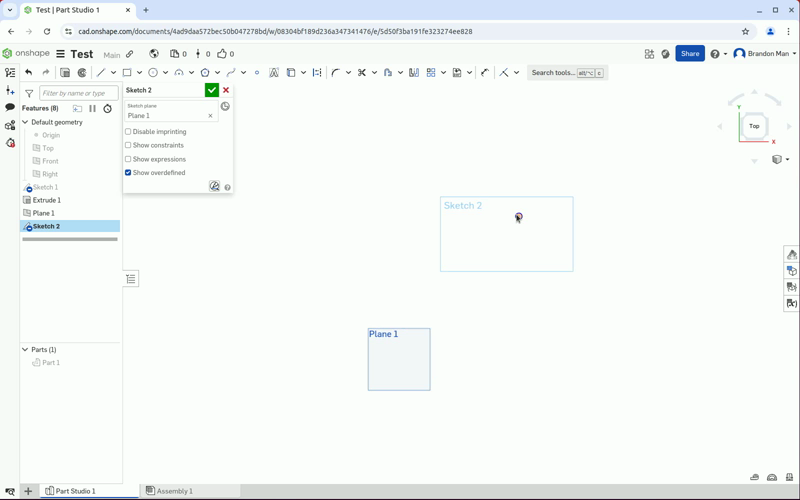
scroll(6)
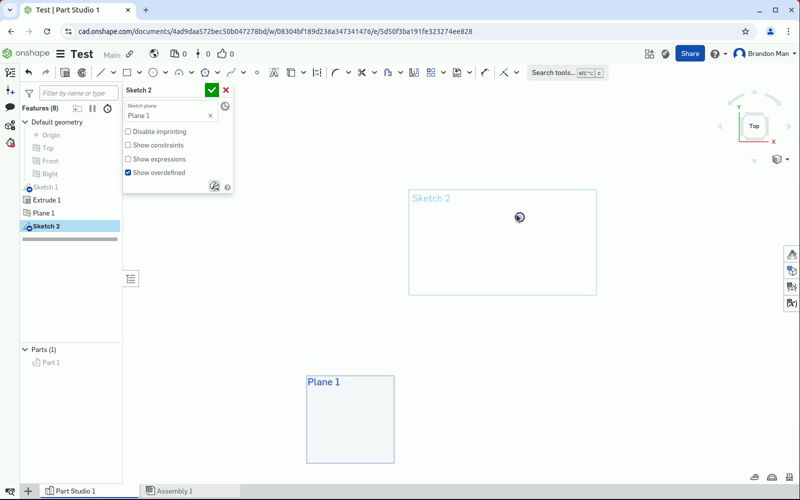
scroll(6)
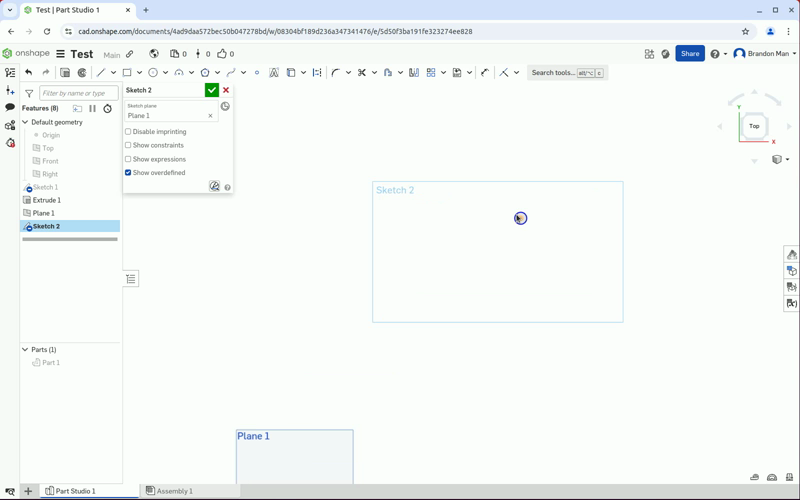
scroll(6)
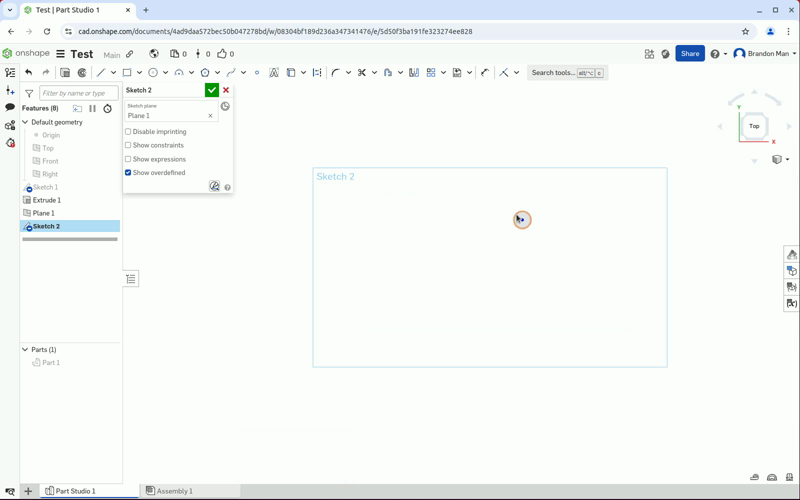
scroll(6)
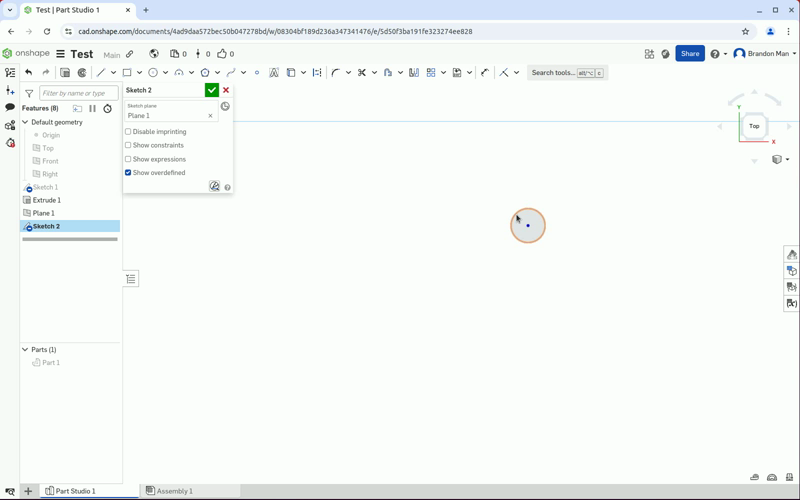
click(516, 214)
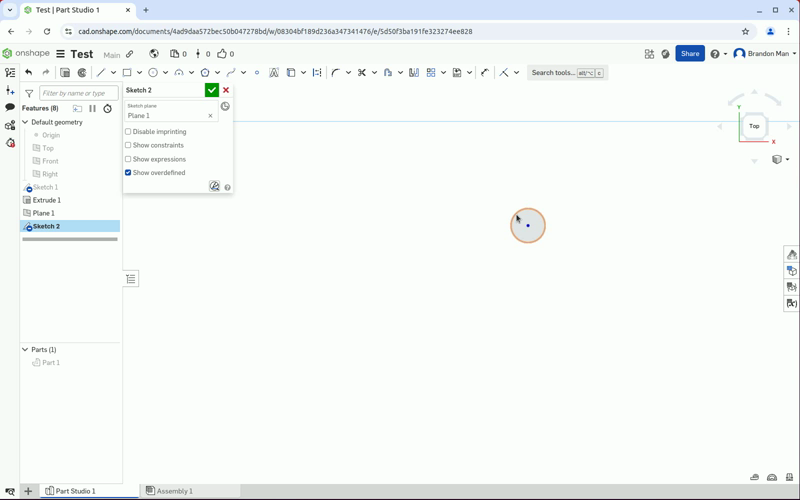
scroll(-6)
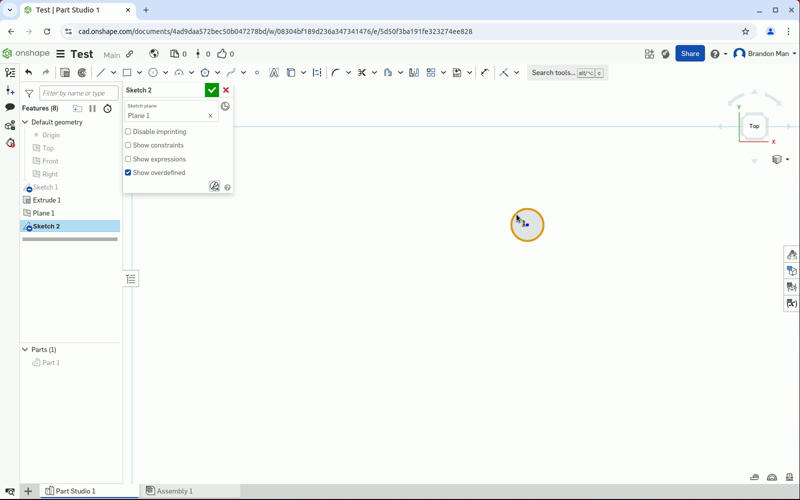
scroll(-6)
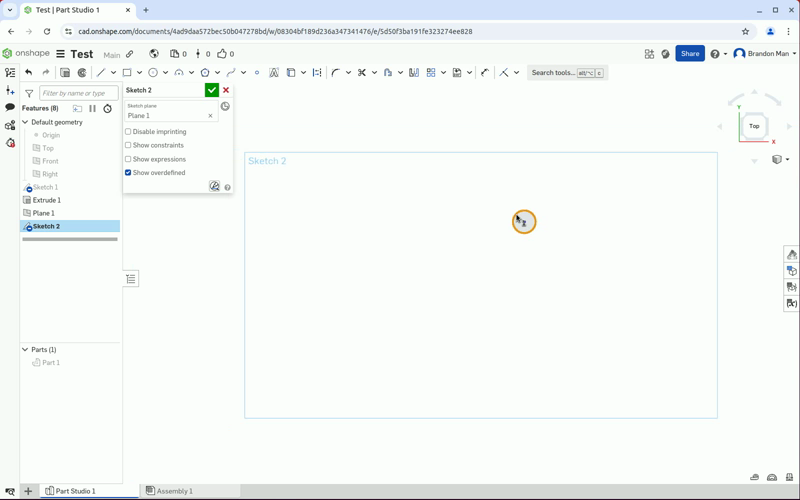
scroll(-6)
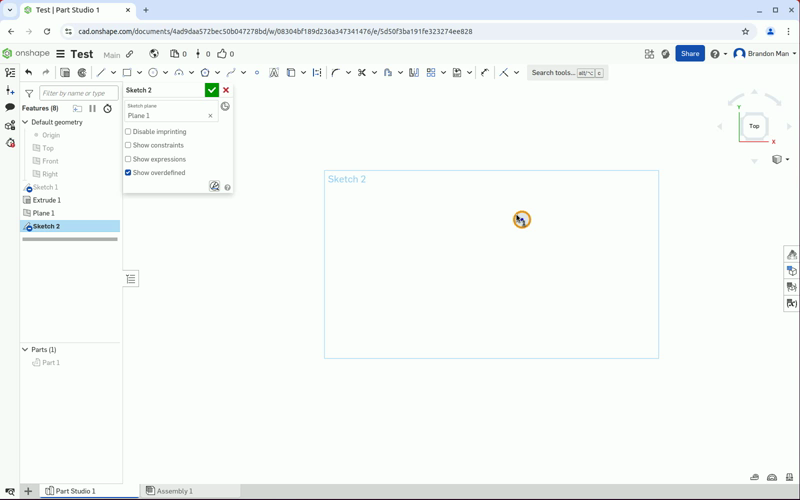
scroll(-6)
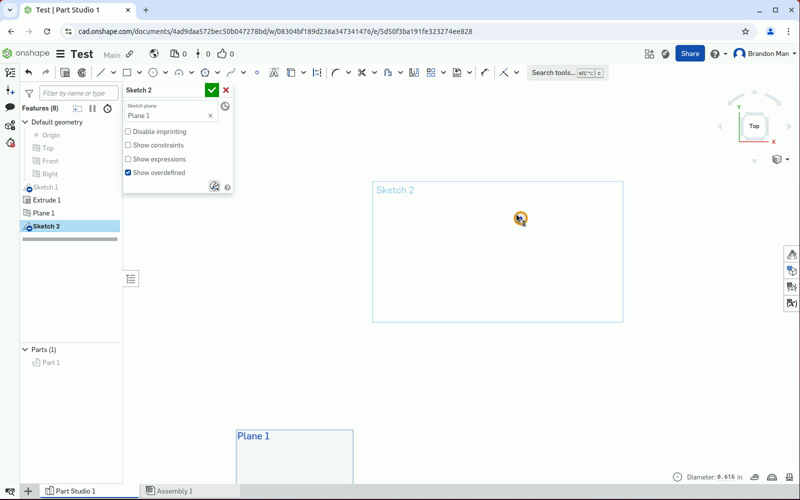
scroll(-6)
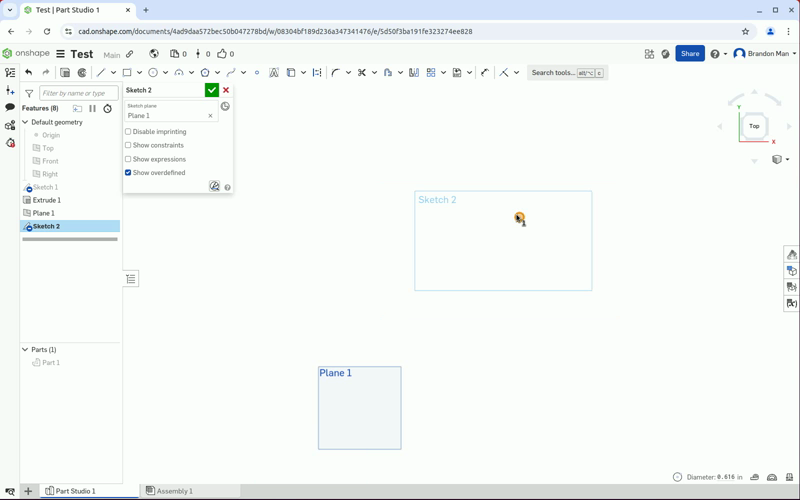
scroll(-6)
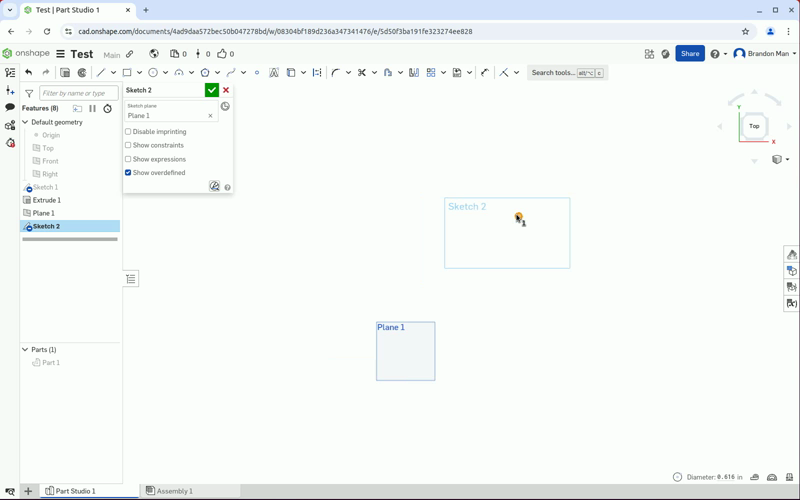
scroll(-6)
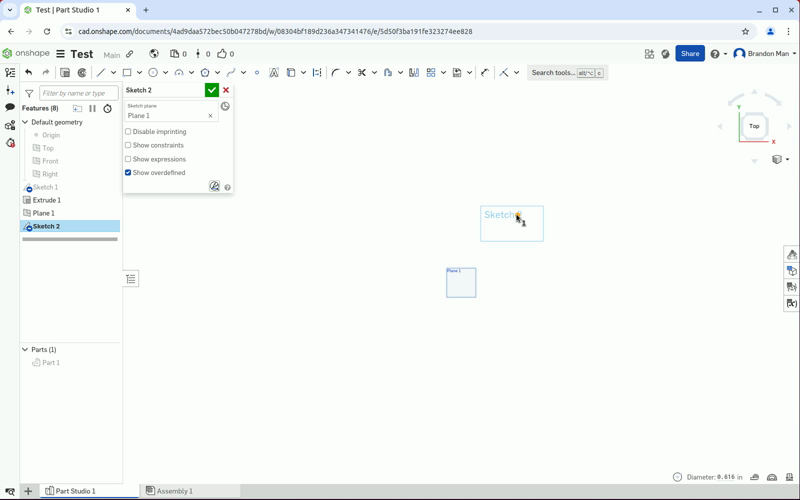
mouse_move(73, 352)
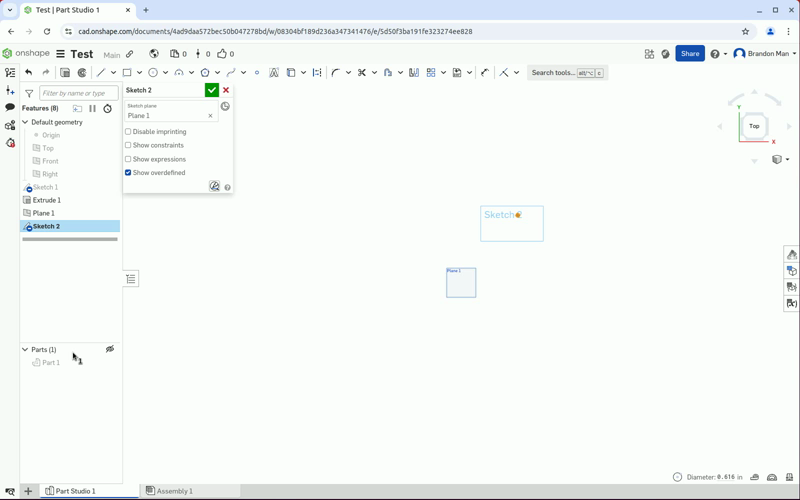
key(shift+y)
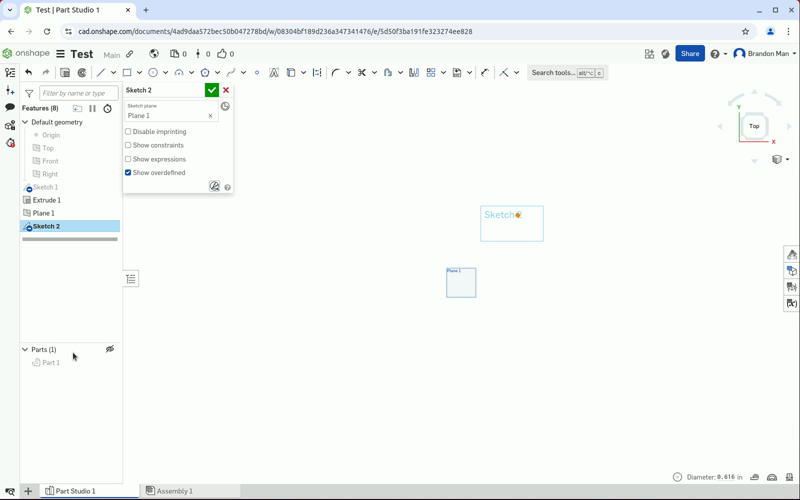
key(shift+e)
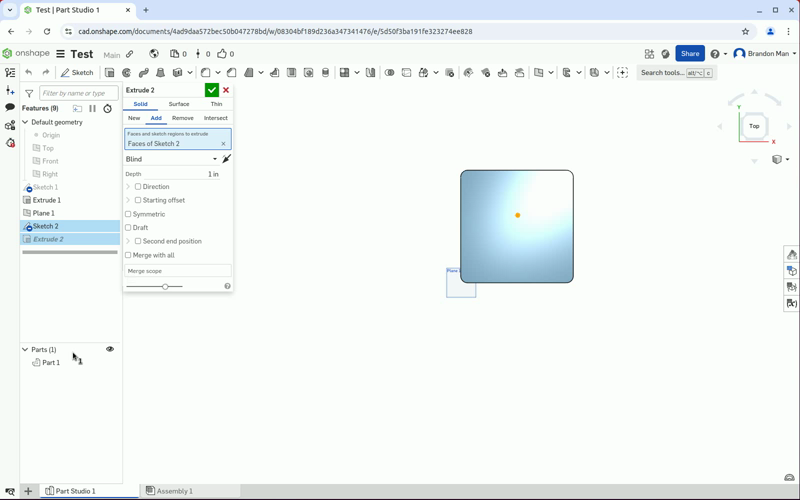
mouse_move(143, 106)
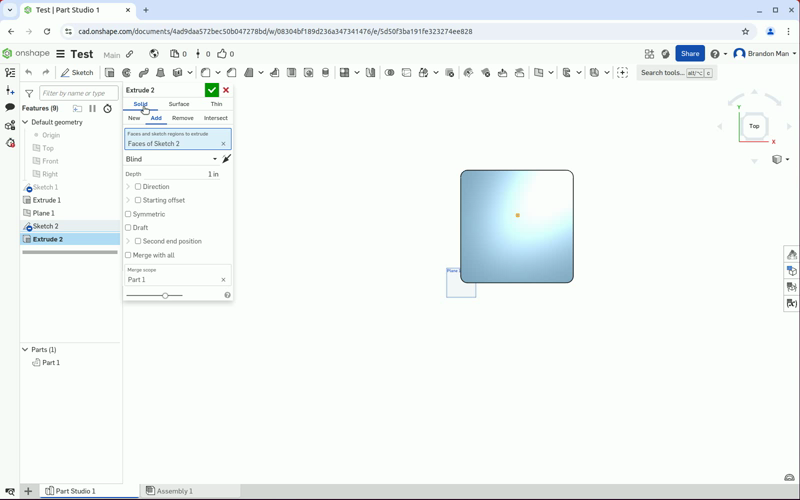
click(143, 106)
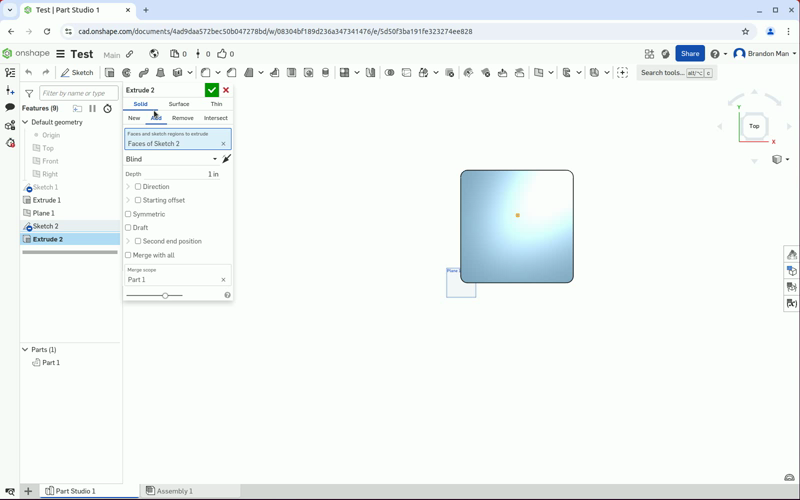
mouse_move(186, 120)
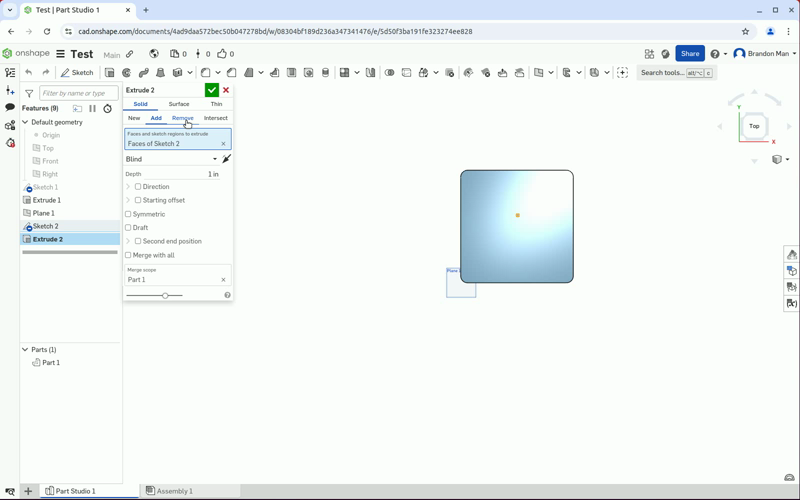
click(186, 120)
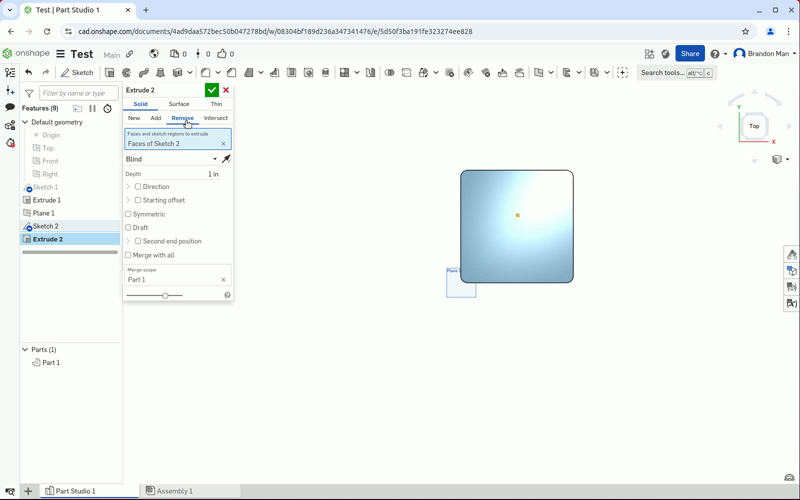
key(tab, 4)
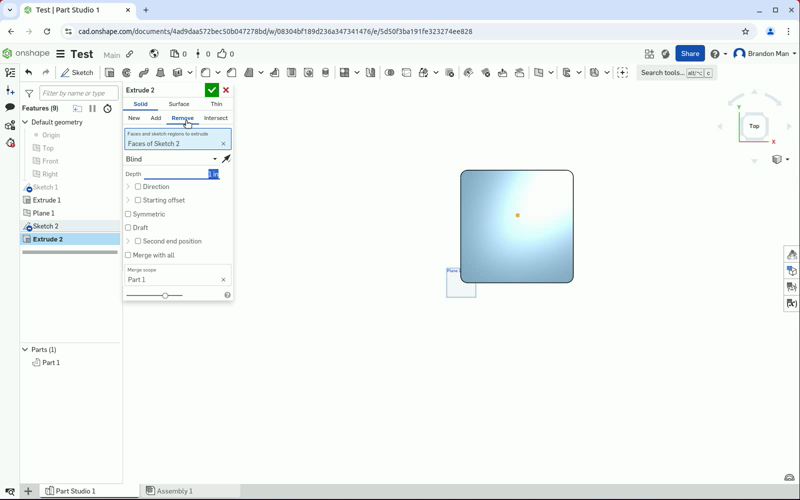
text(7.221)
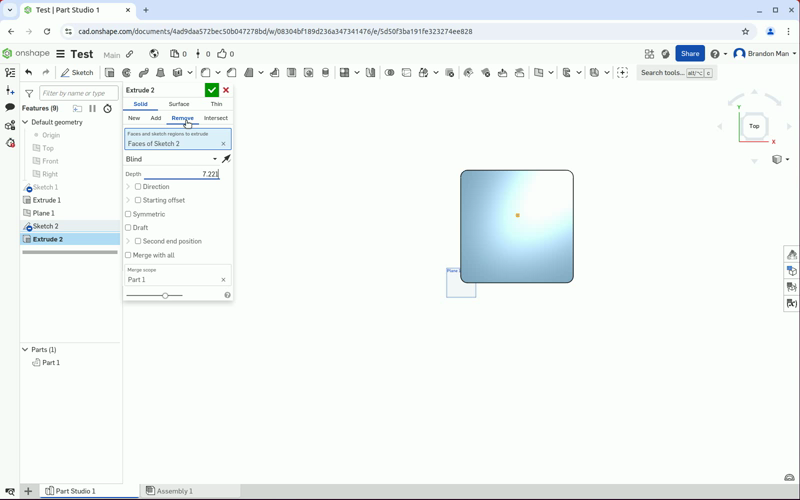
key(tab, 6)
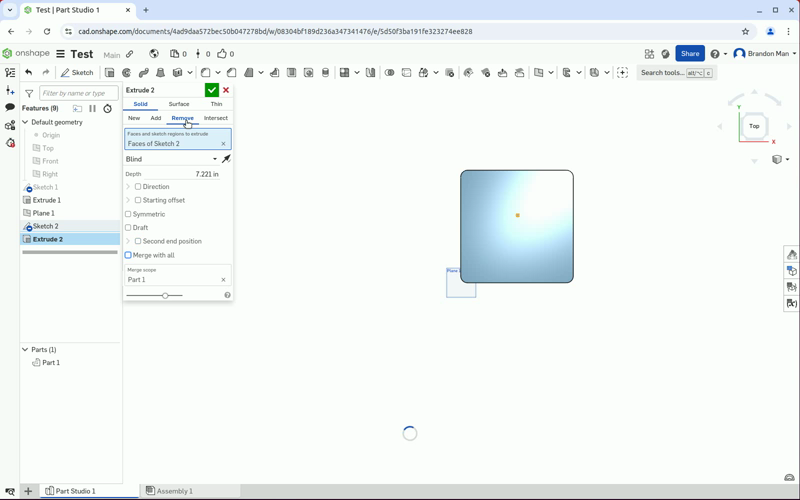
key(space)
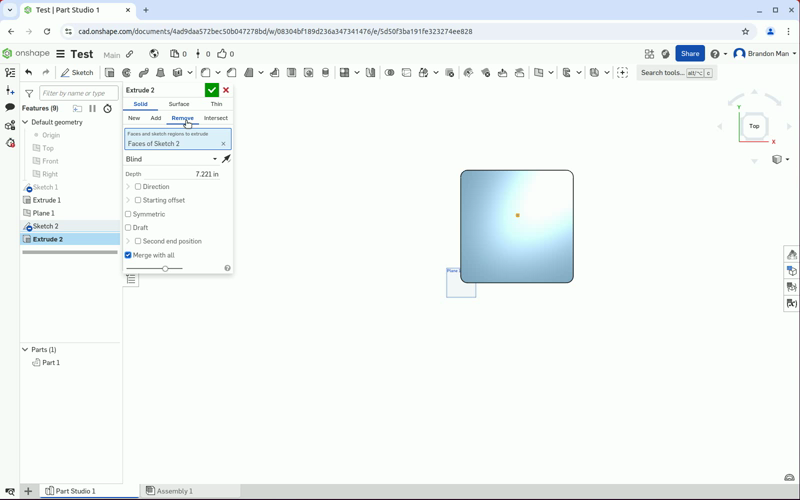
key(enter)
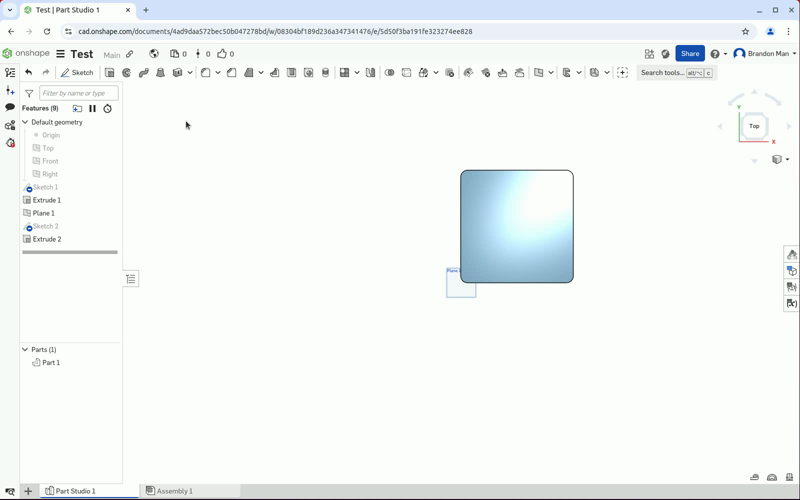
key(shift+h)
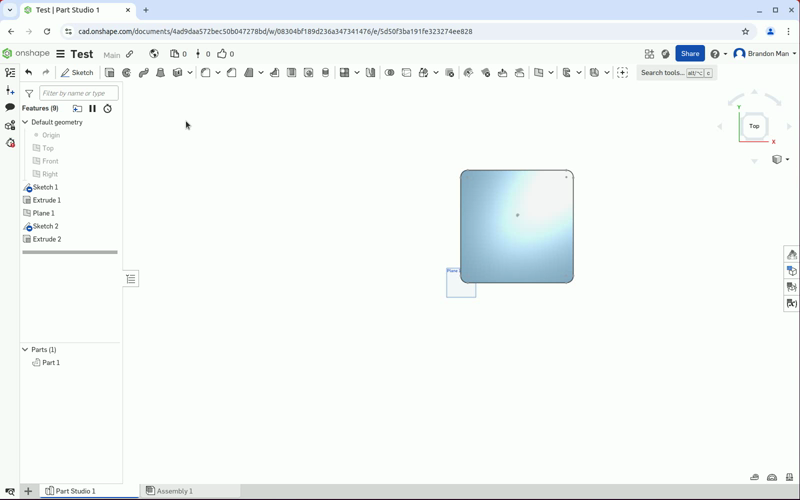
key(shift+h)
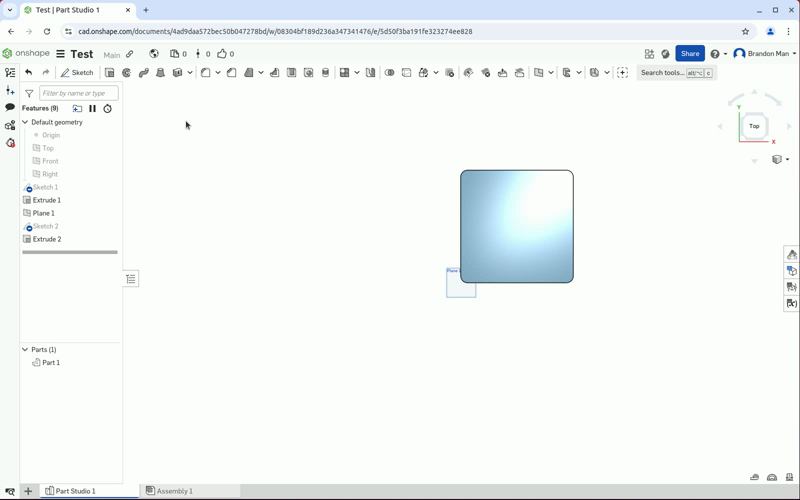
mouse_move(73, 189)
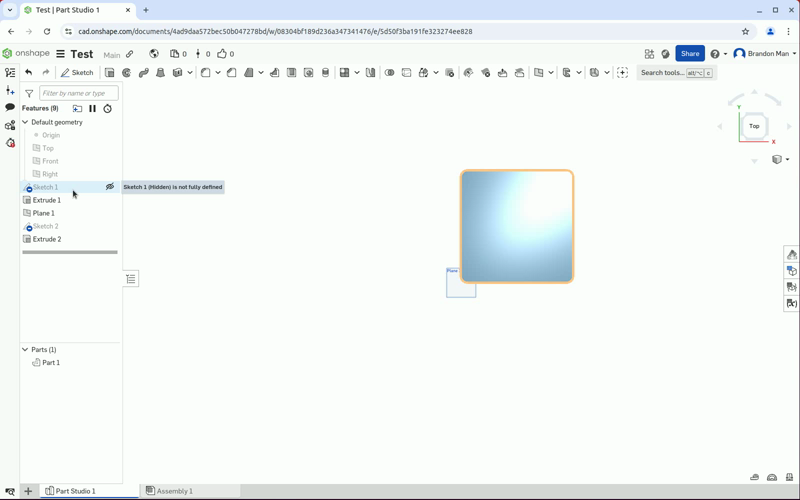
click(73, 189)
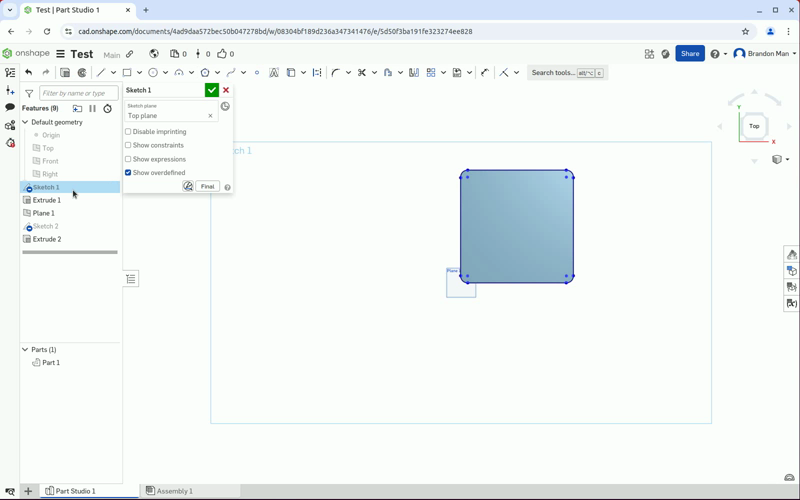
mouse_move(229, 92)
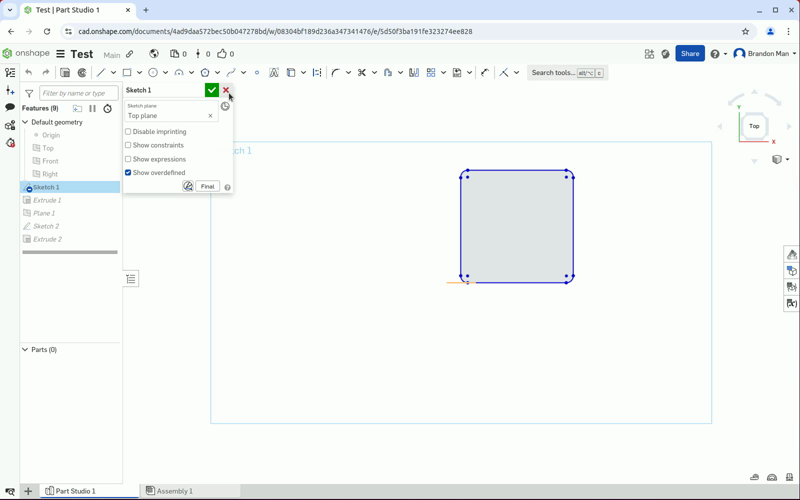
click(229, 92)
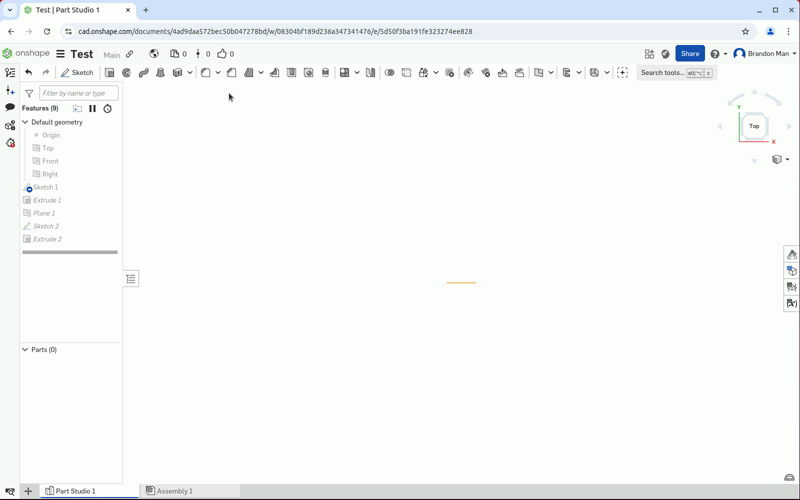
key(shift+s)
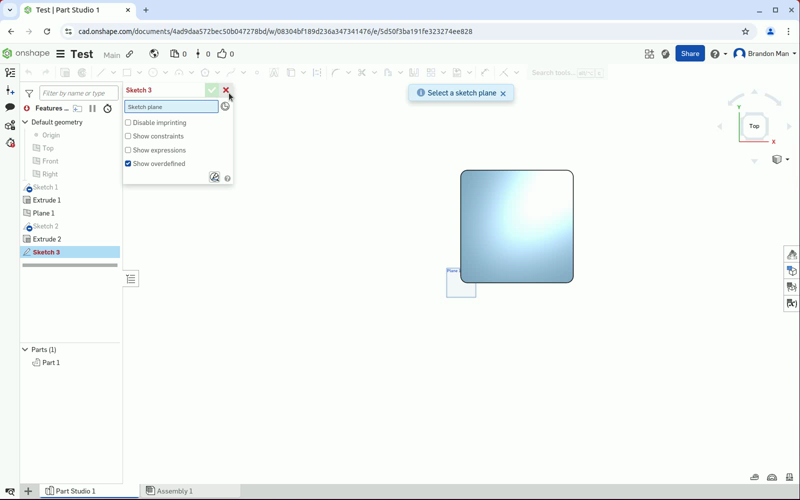
mouse_move(73, 215)
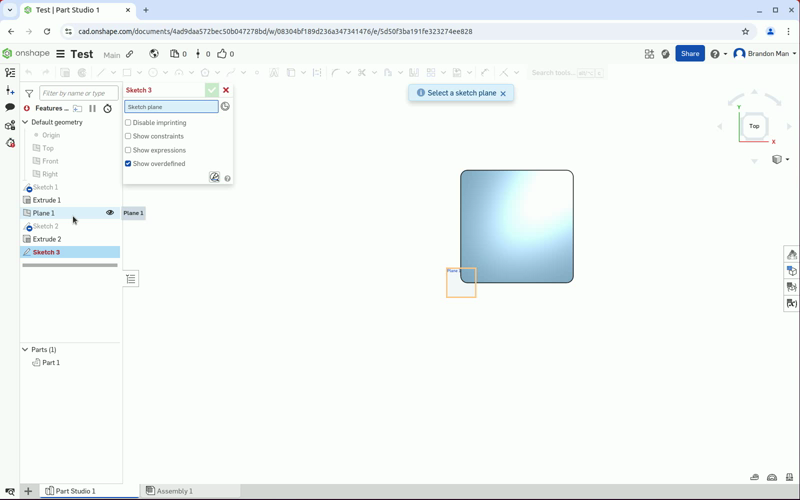
click(73, 215)
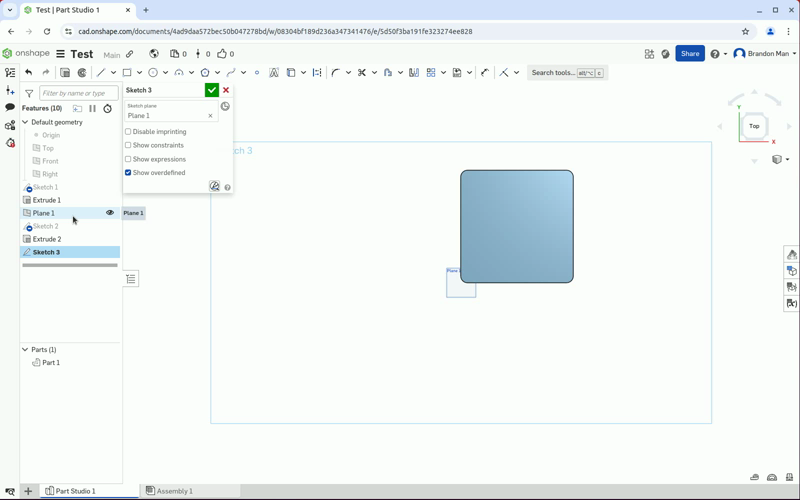
mouse_move(73, 352)
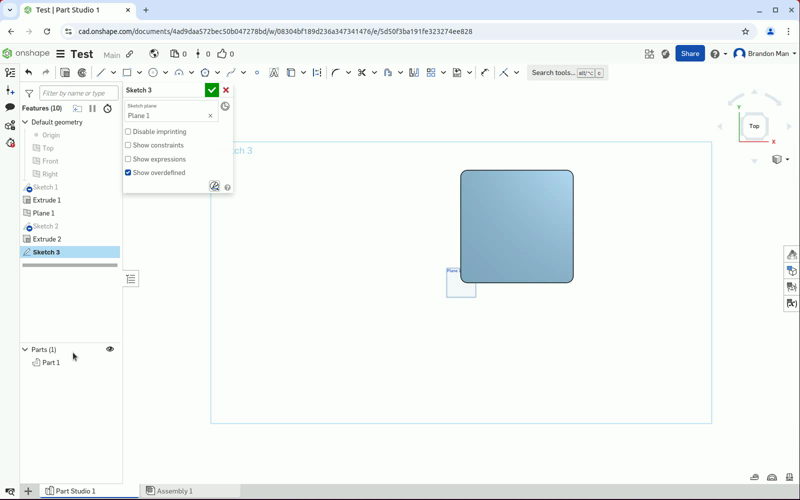
key(y)
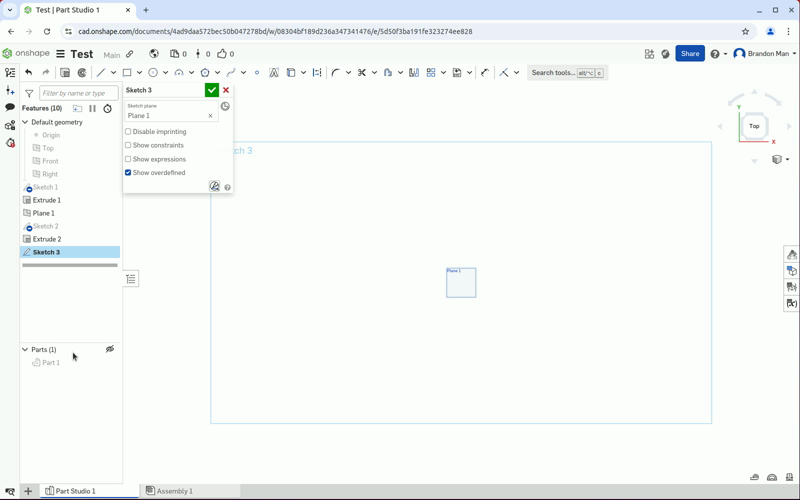
key(c)
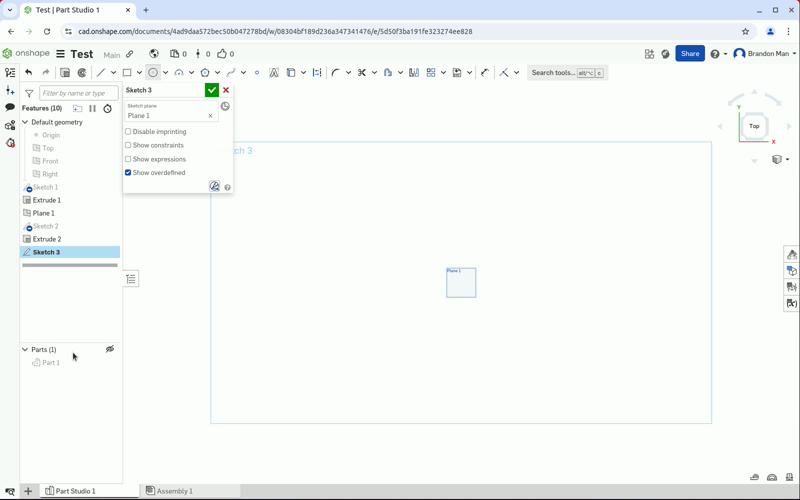
key_down(shift)
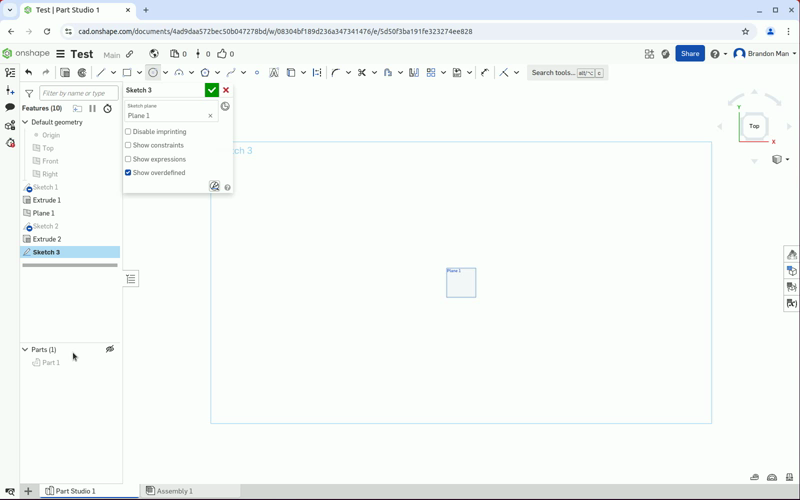
mouse_move(517, 238)
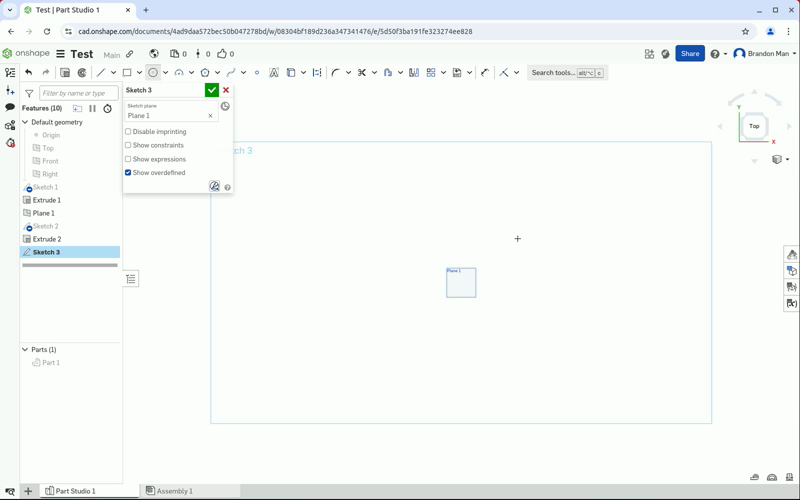
click(517, 238)
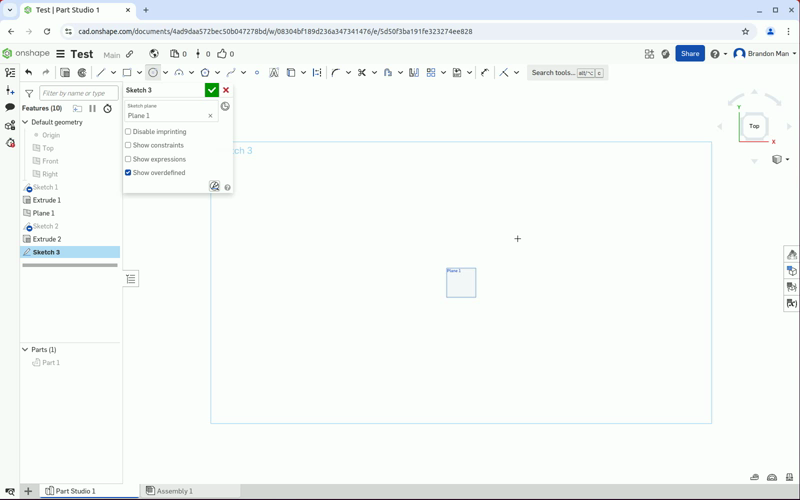
key_up(shift)
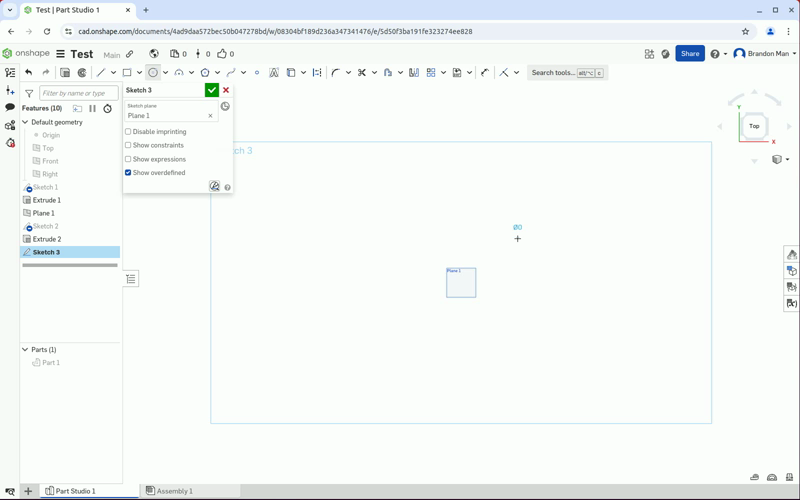
mouse_move(519, 238)
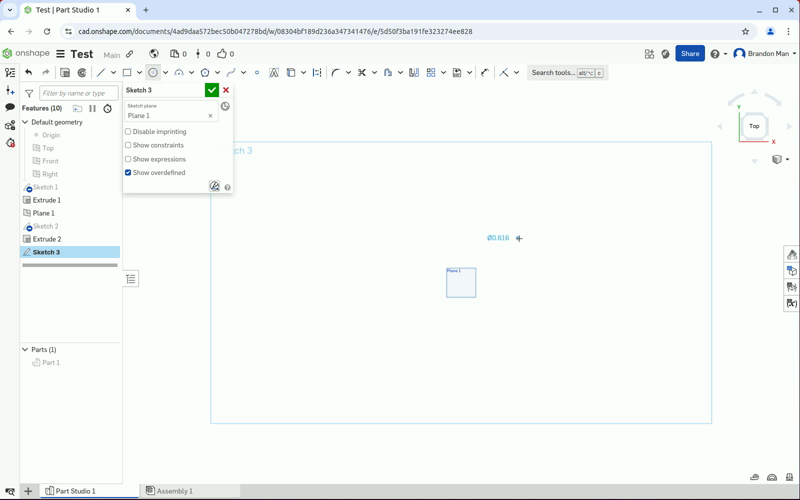
scroll(6)
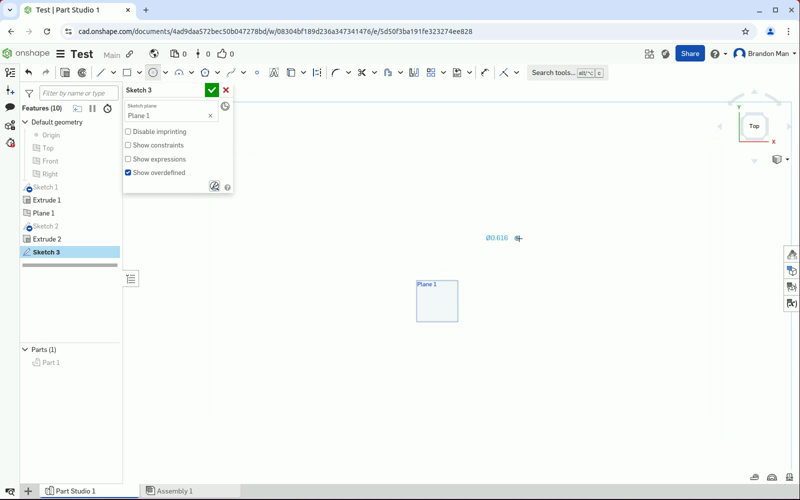
scroll(6)
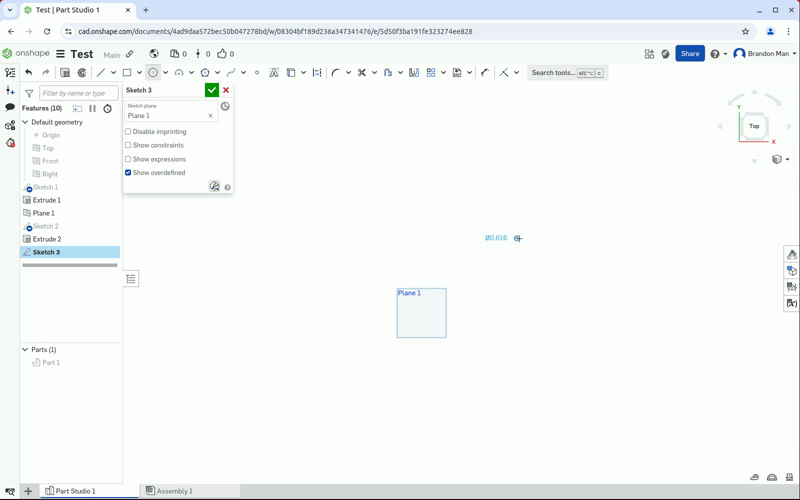
scroll(6)
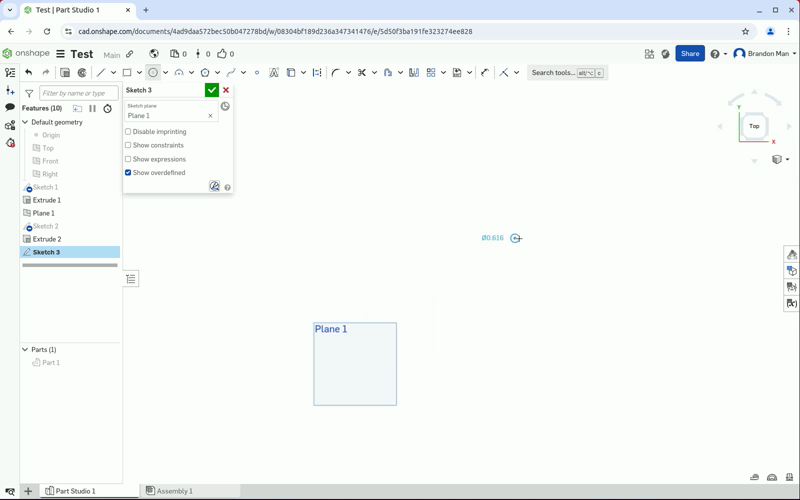
scroll(6)
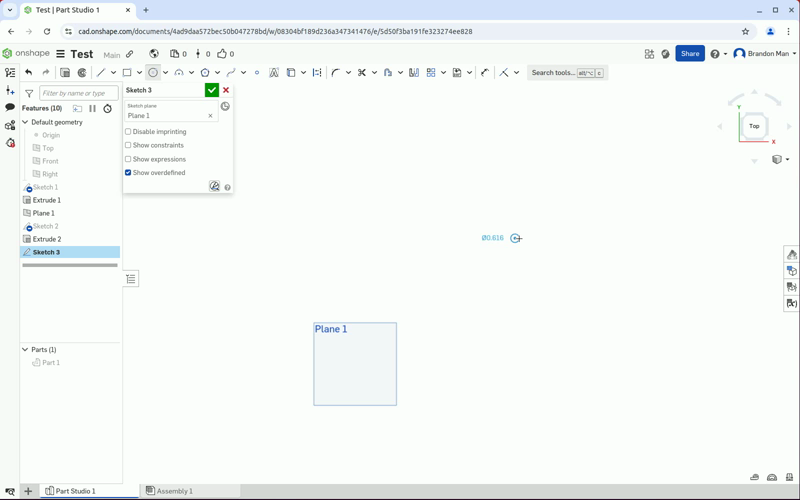
scroll(6)
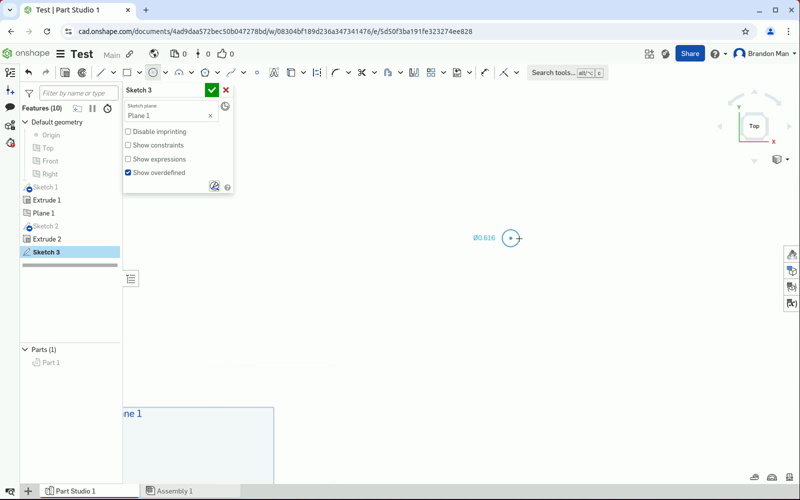
scroll(6)
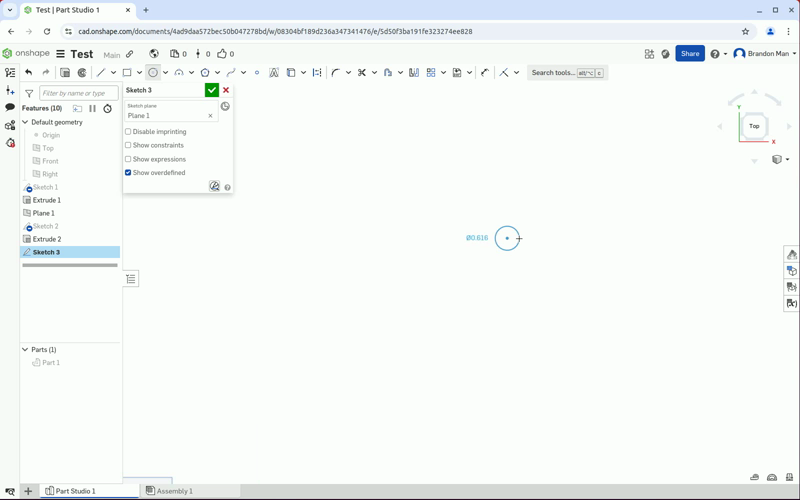
scroll(6)
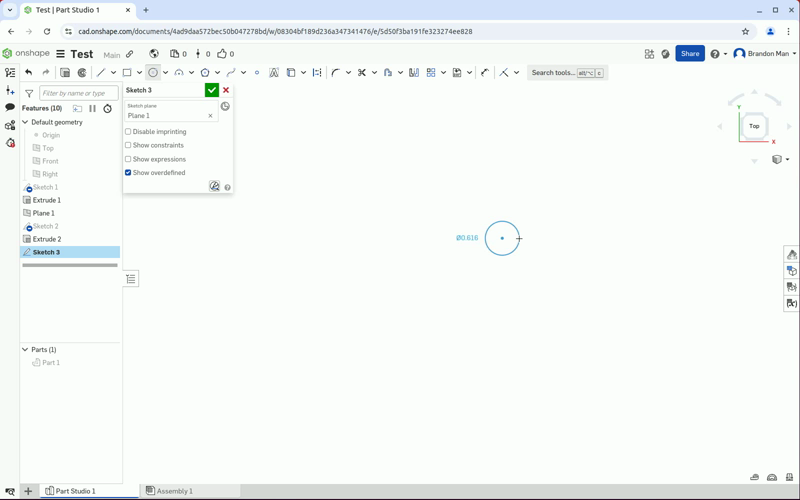
click(519, 238)
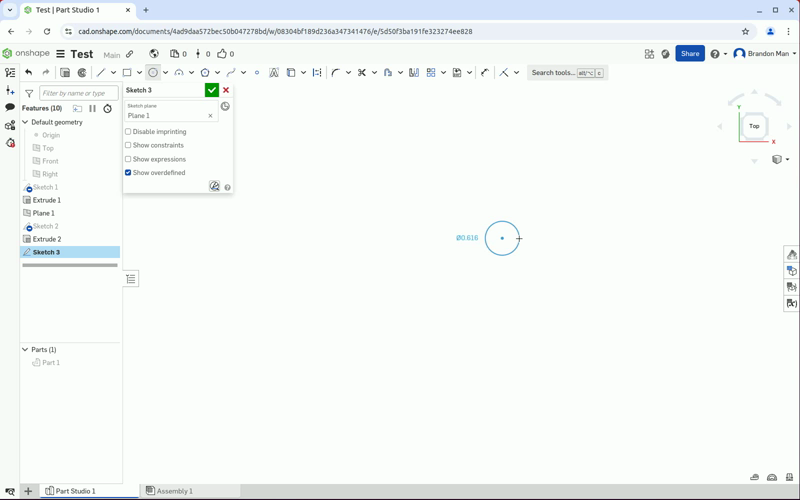
scroll(-6)
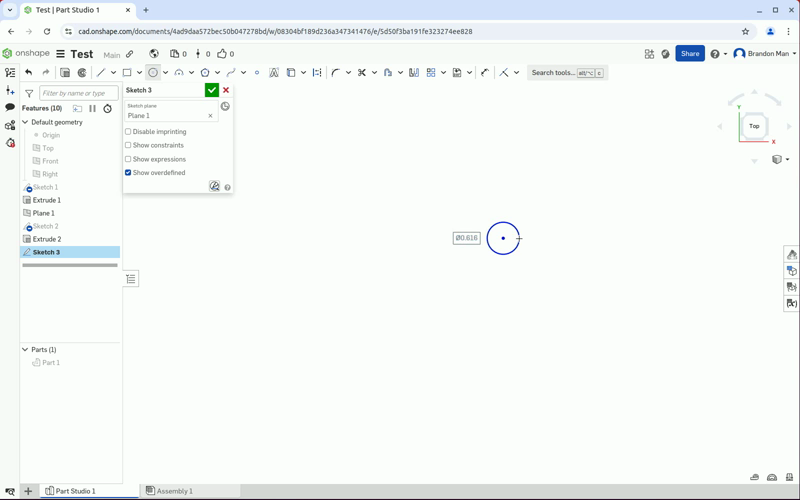
scroll(-6)
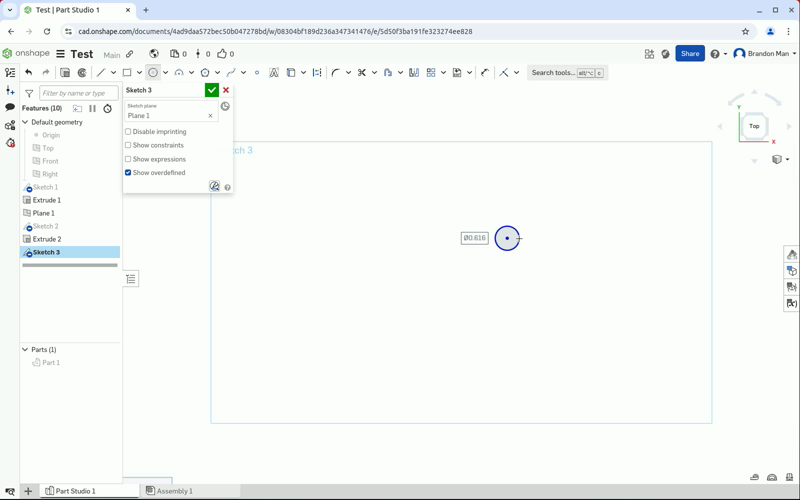
scroll(-6)
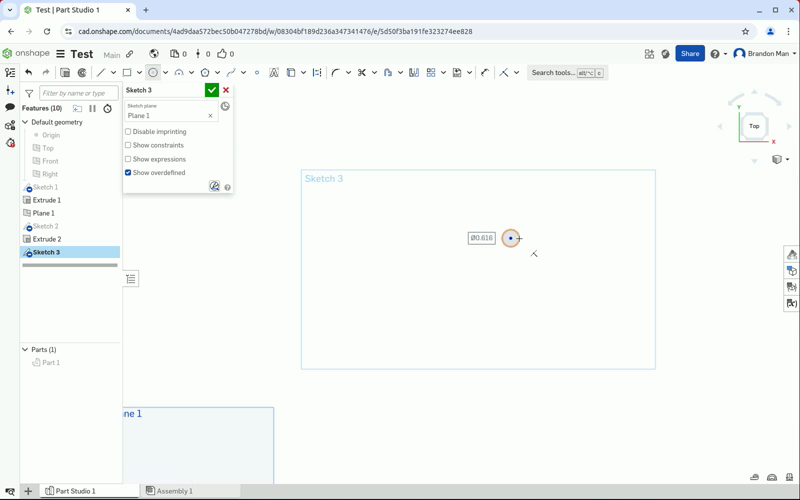
scroll(-6)
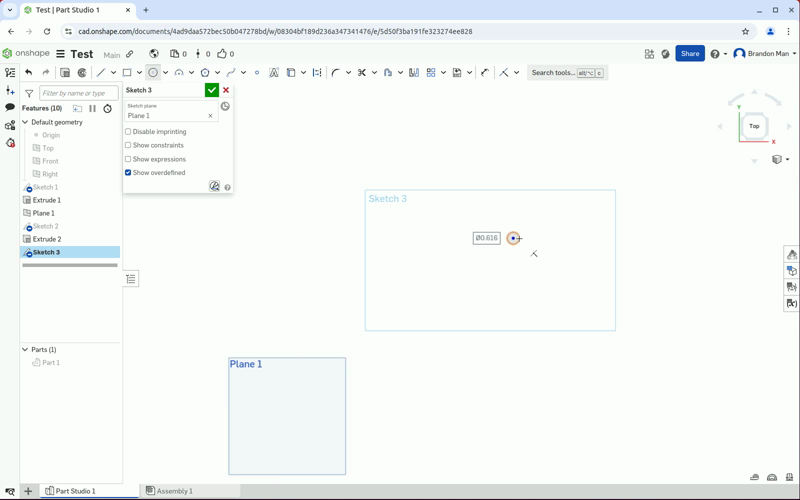
scroll(-6)
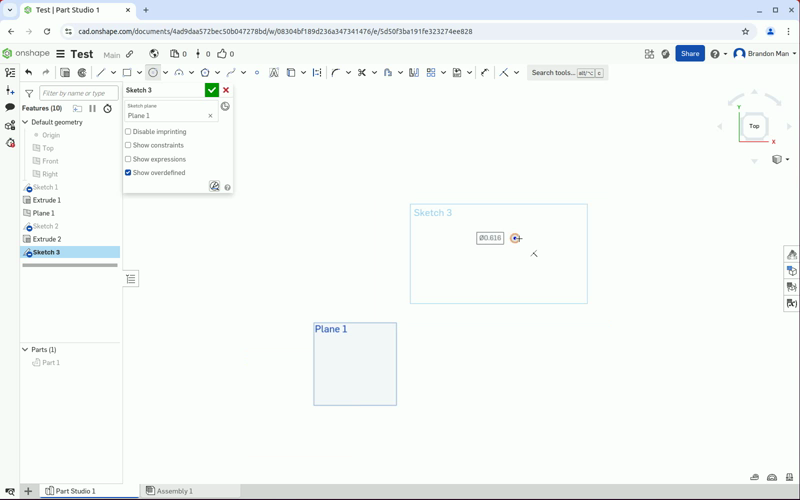
scroll(-6)
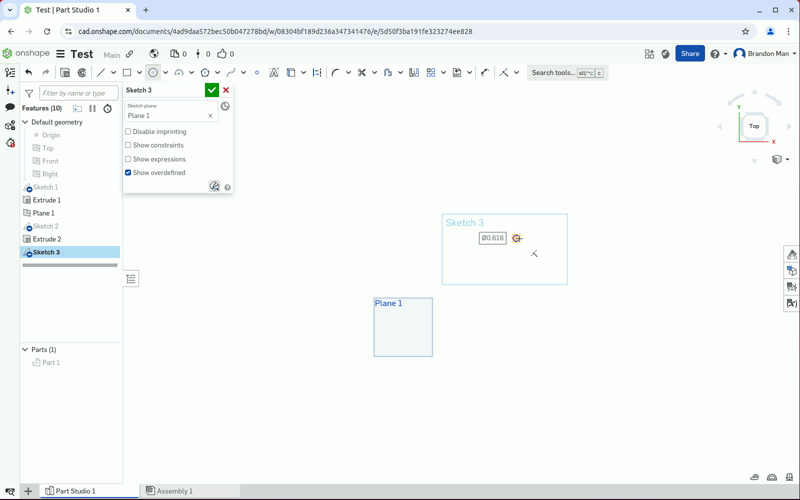
scroll(-6)
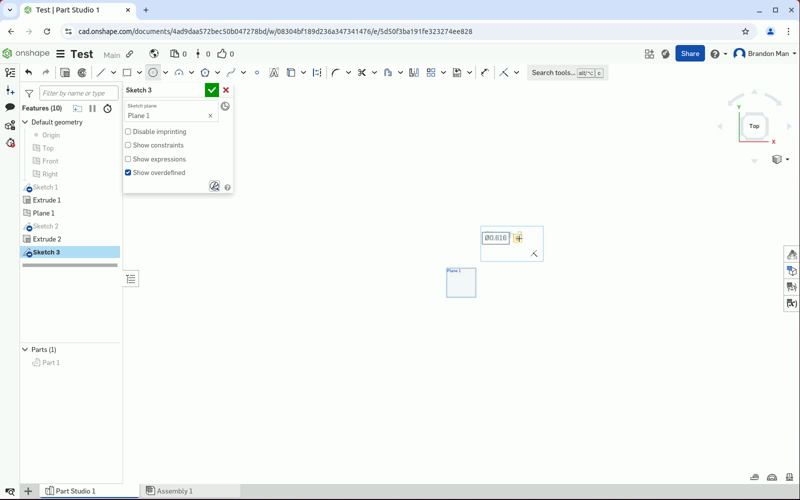
key(esc)
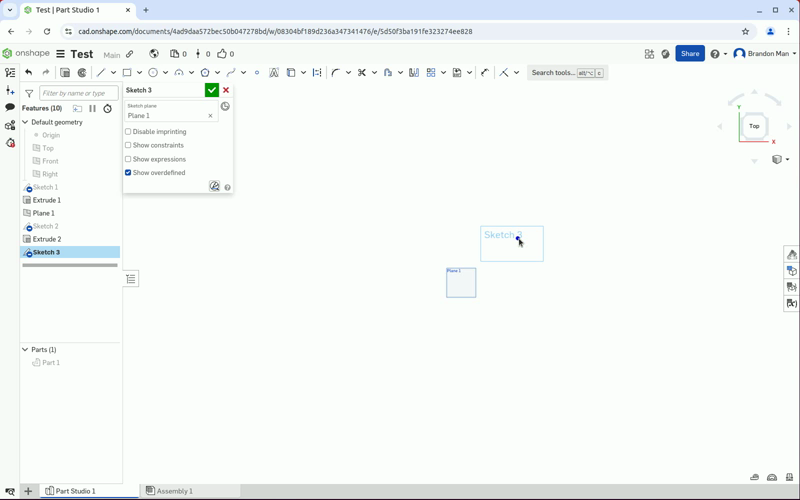
mouse_move(518, 238)
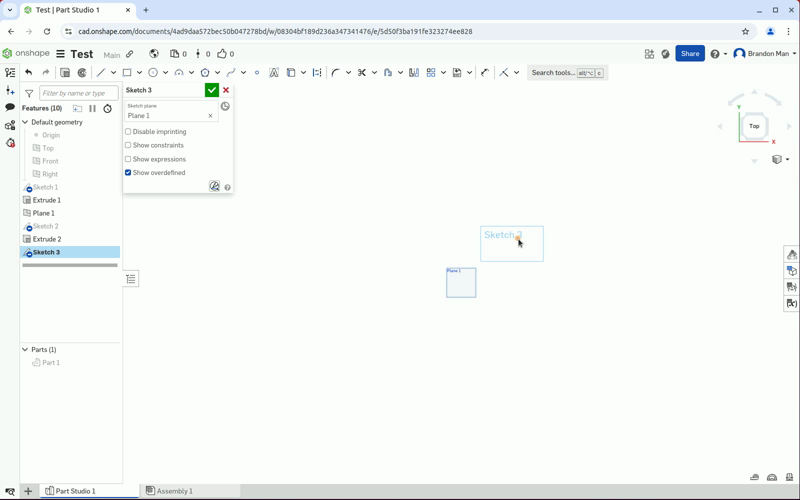
scroll(6)
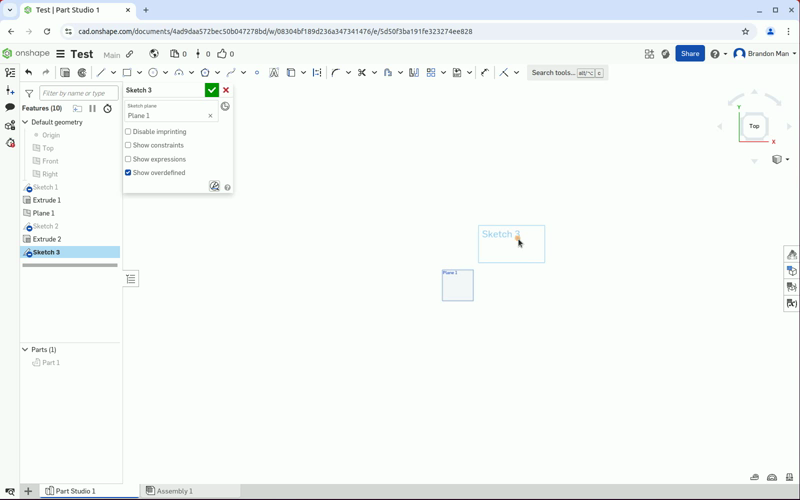
scroll(6)
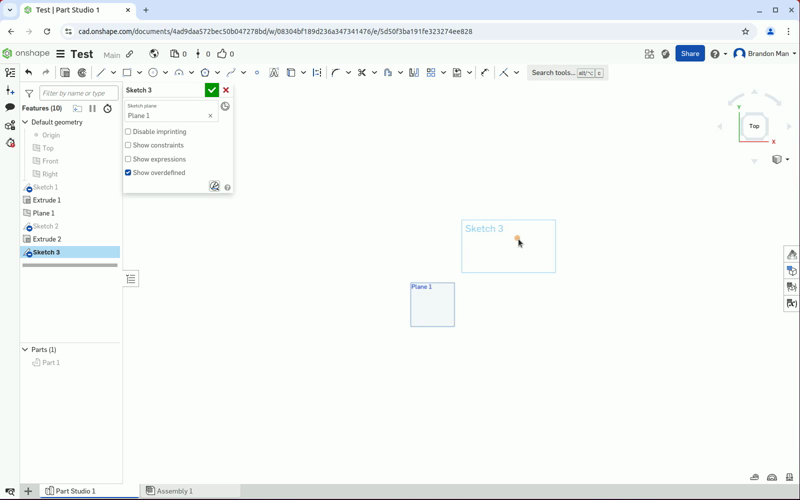
scroll(6)
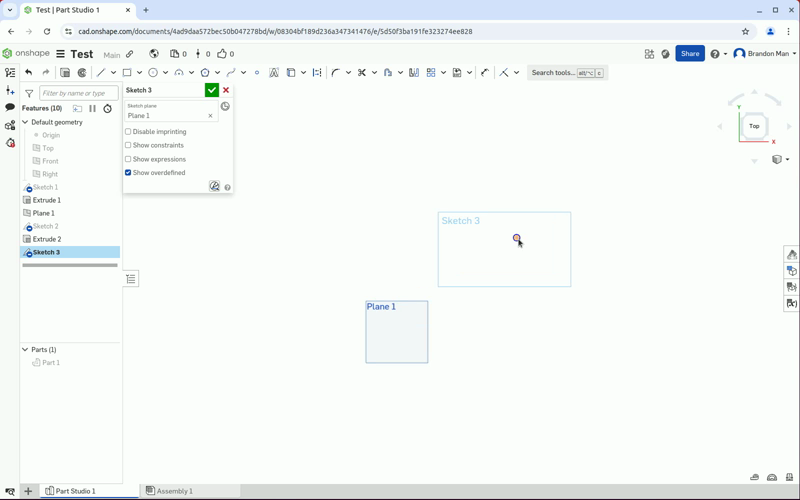
scroll(6)
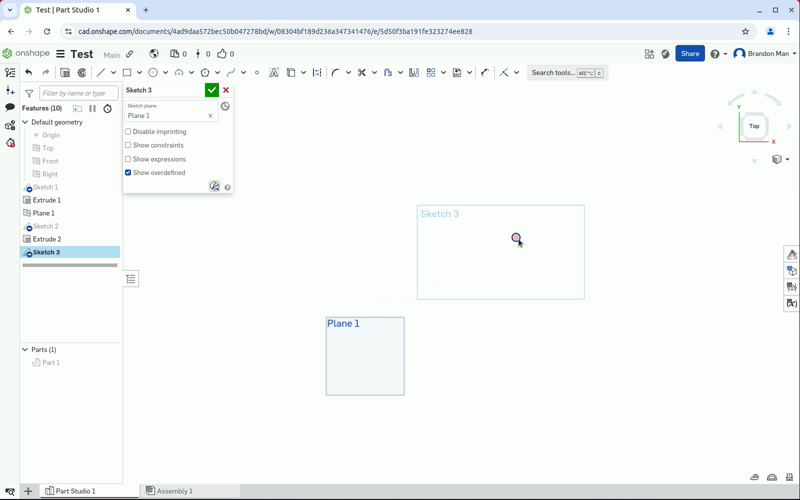
scroll(6)
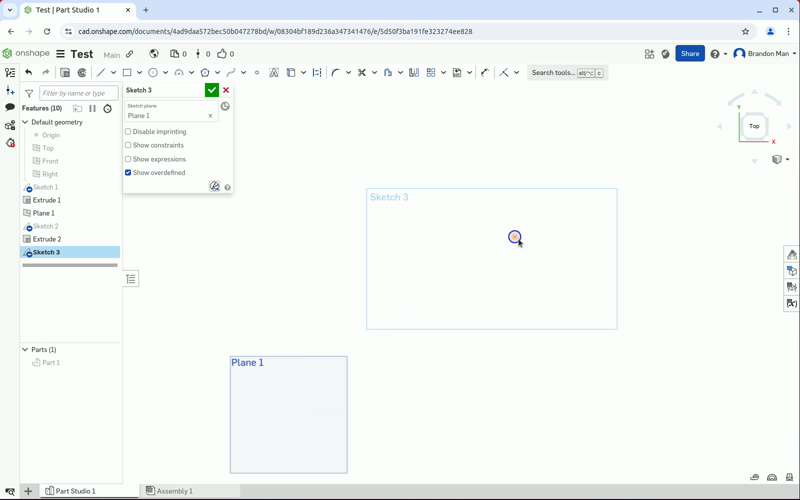
scroll(6)
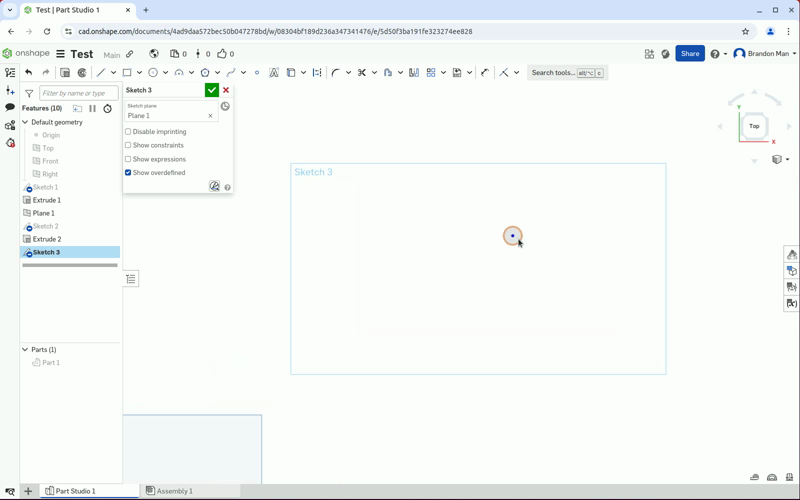
scroll(6)
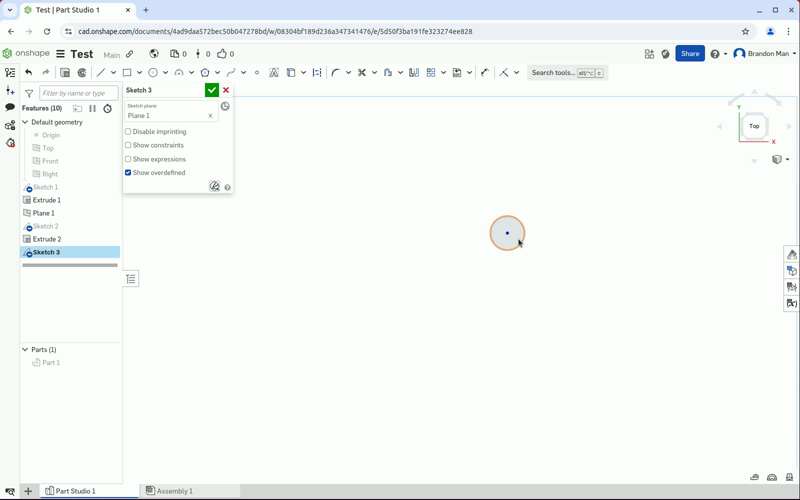
click(518, 238)
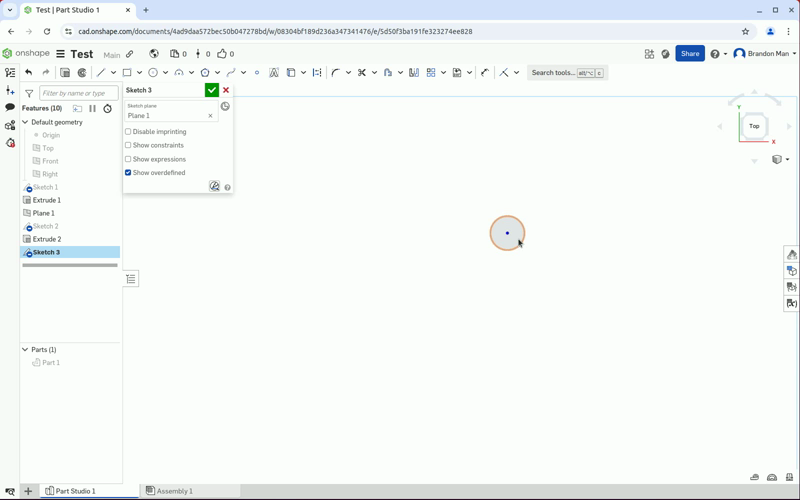
scroll(-6)
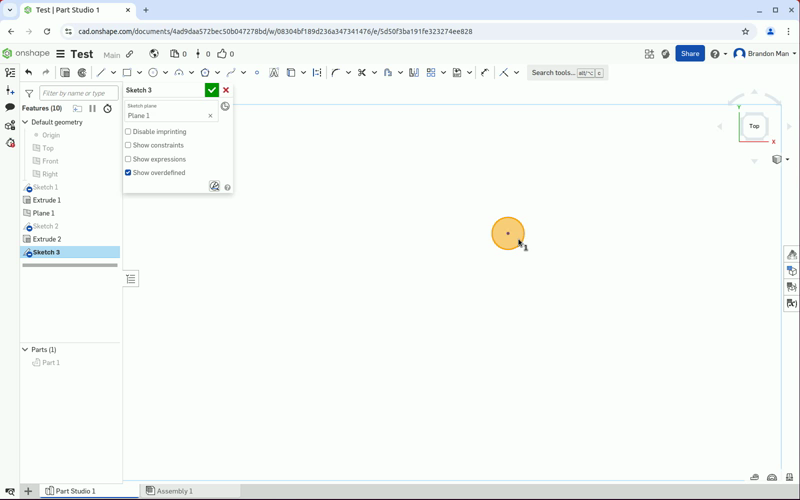
scroll(-6)
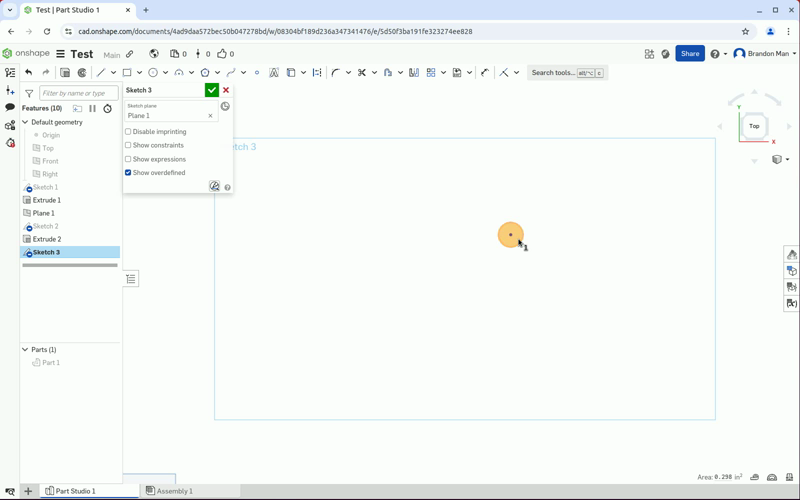
scroll(-6)
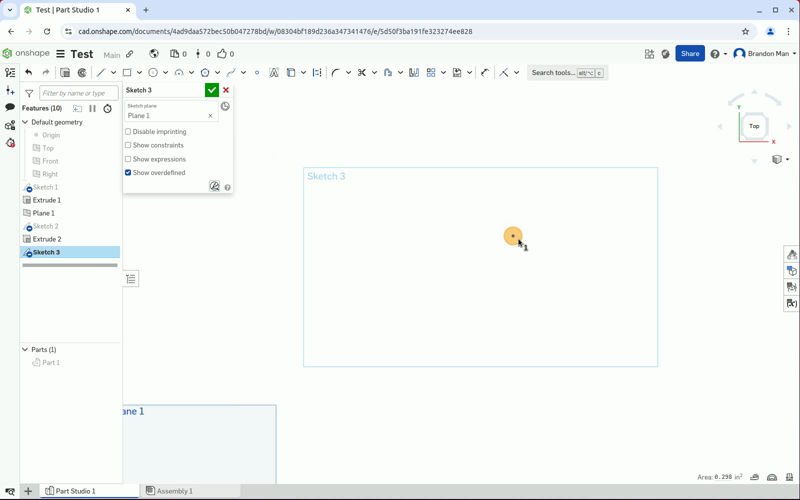
scroll(-6)
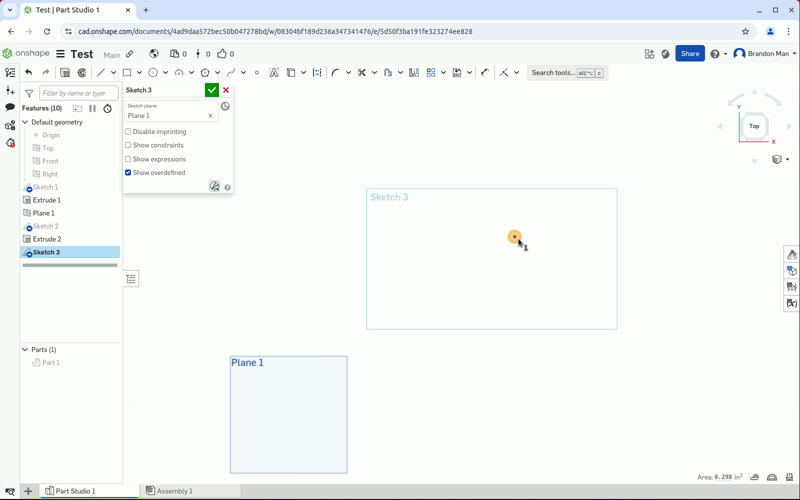
scroll(-6)
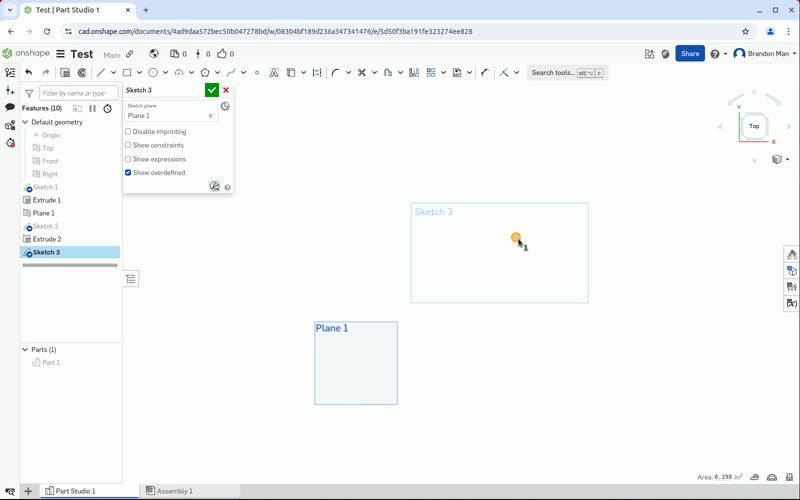
scroll(-6)
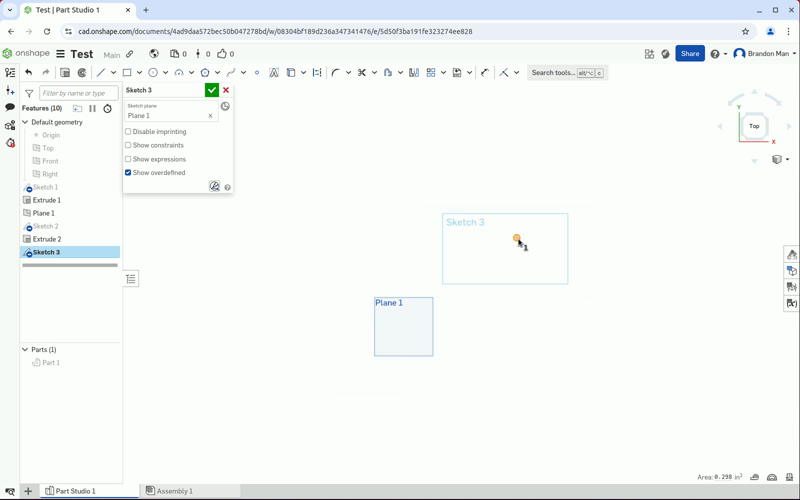
scroll(-6)
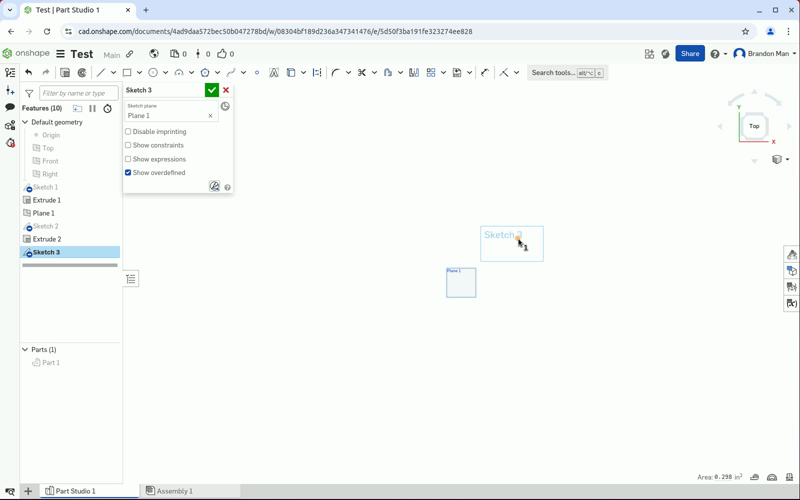
mouse_move(73, 352)
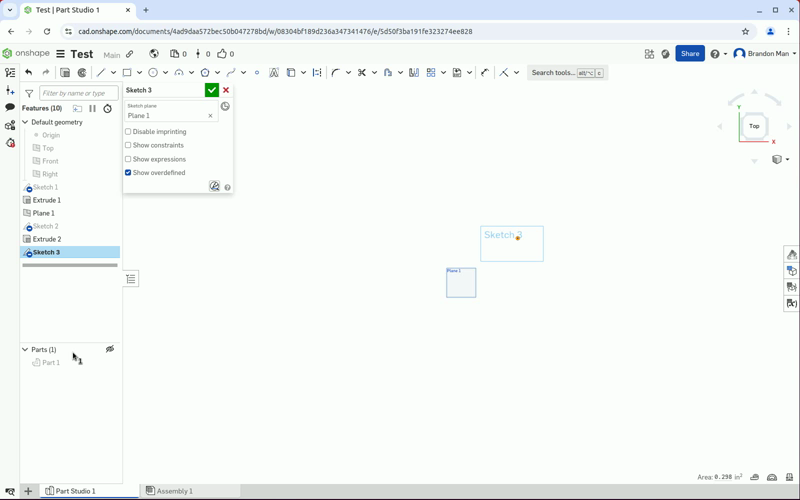
key(shift+y)
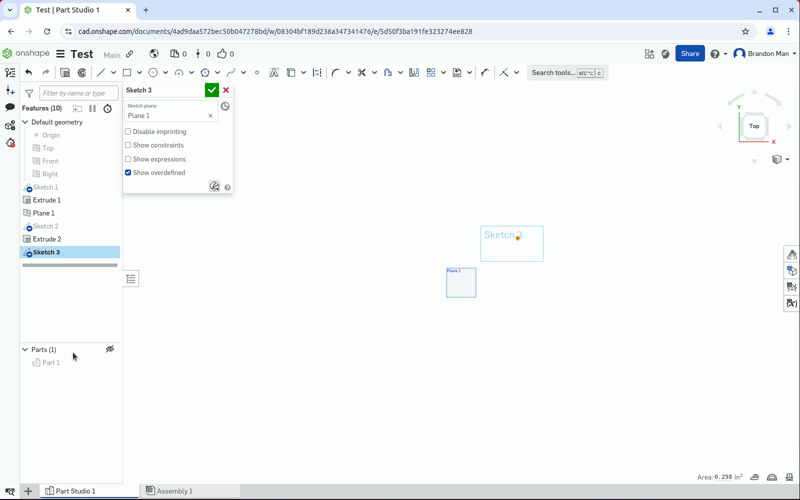
key(shift+e)
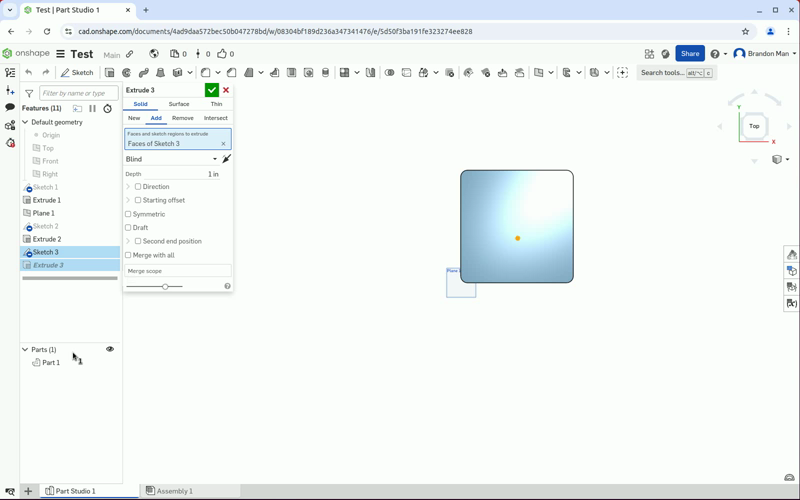
mouse_move(143, 106)
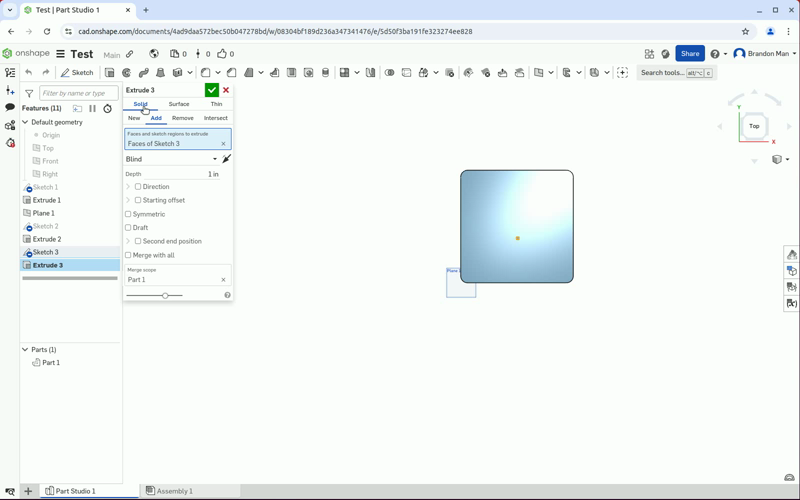
click(143, 106)
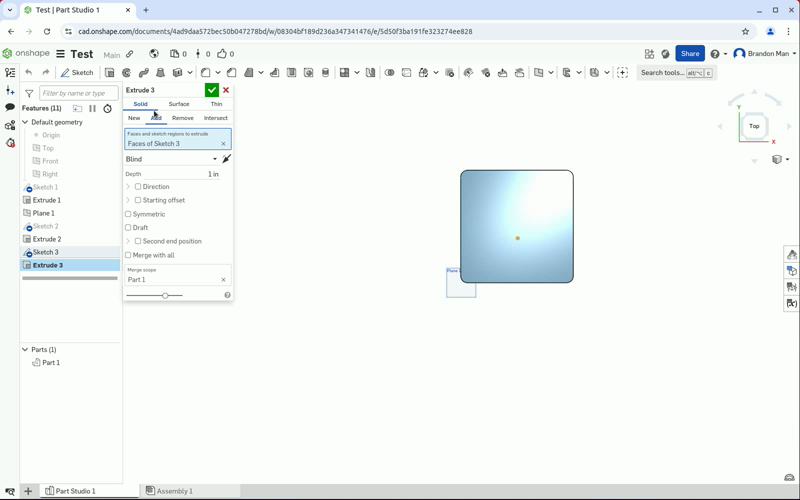
mouse_move(186, 120)
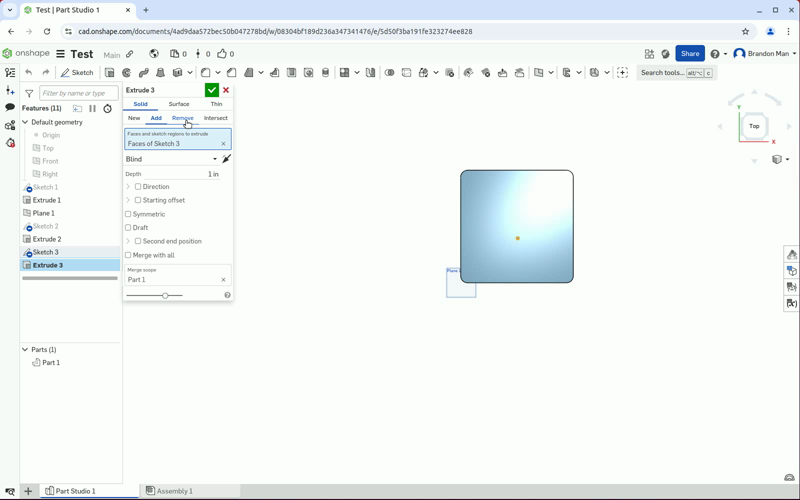
click(186, 120)
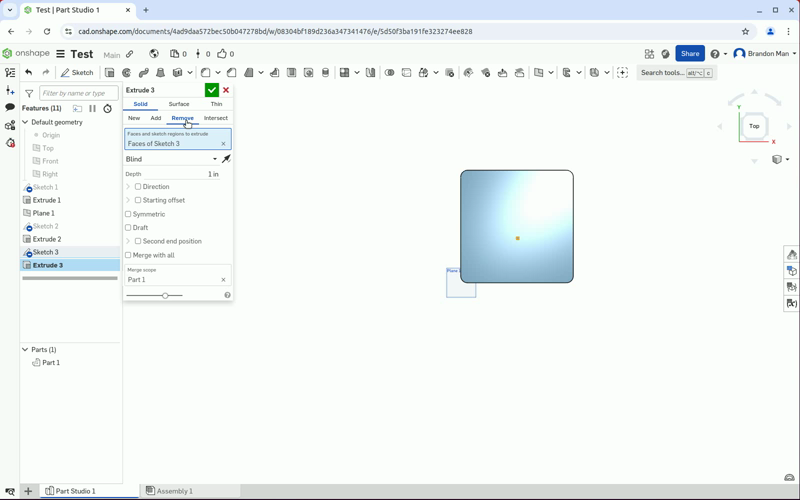
key(tab, 4)
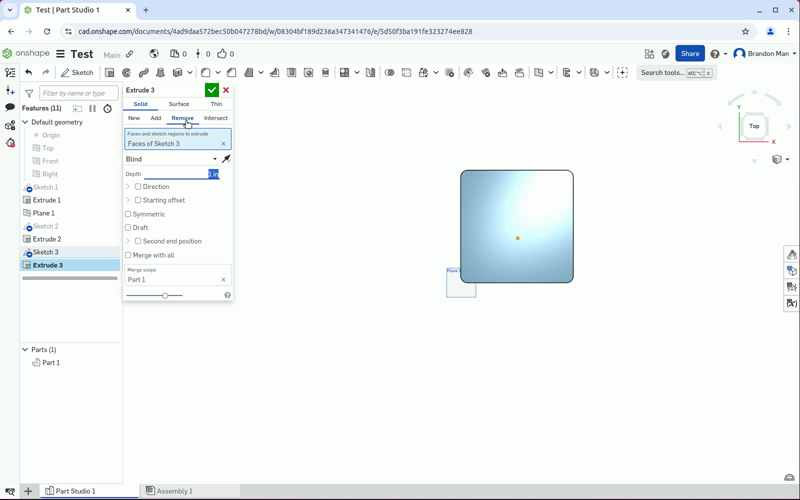
text(7.221)
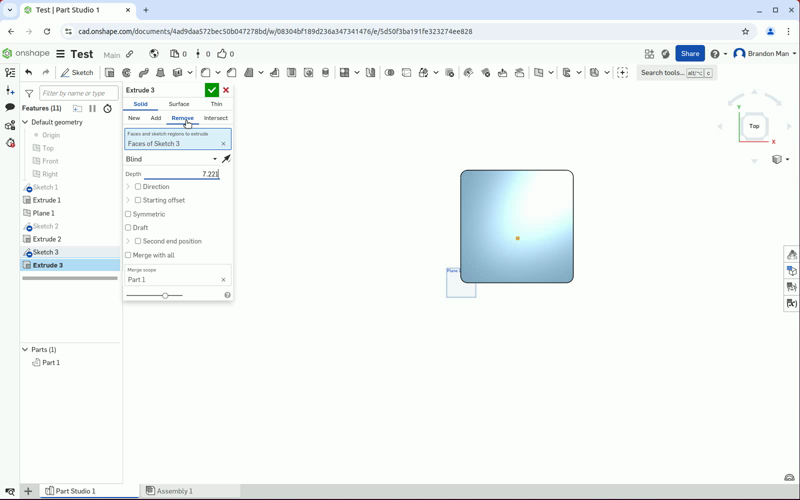
key(tab, 6)
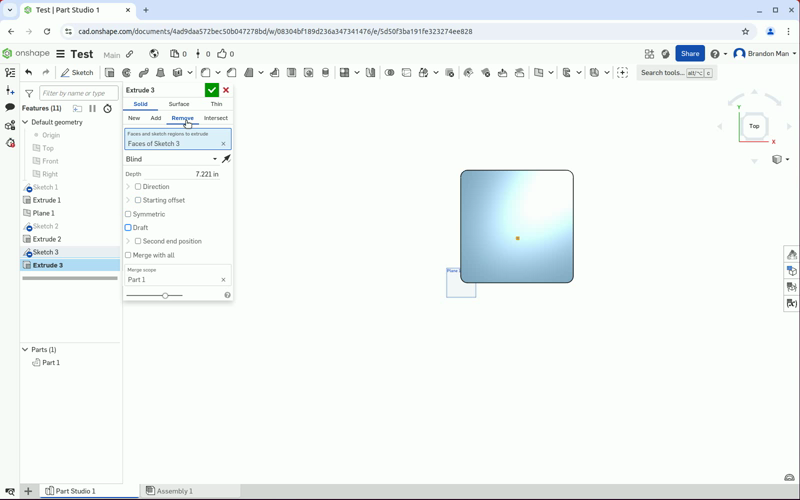
key(space)
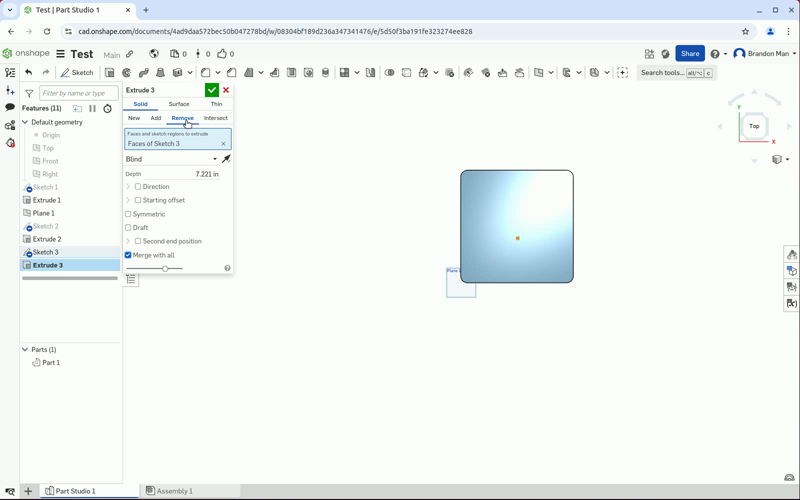
key(enter)
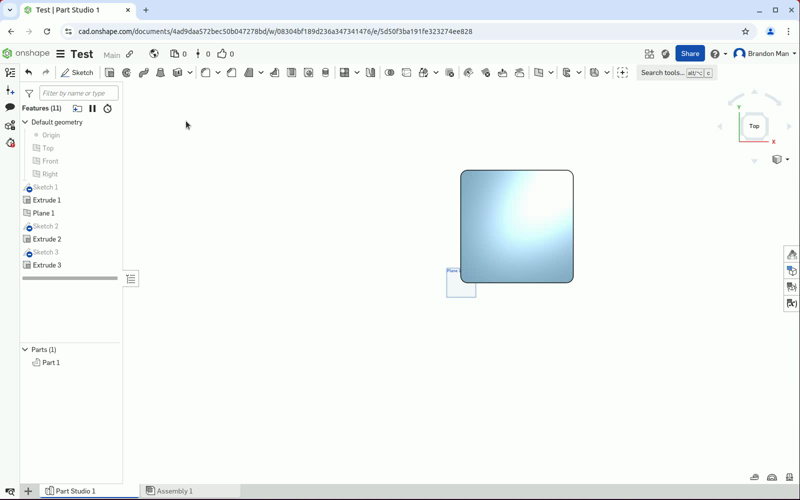
key(shift+h)
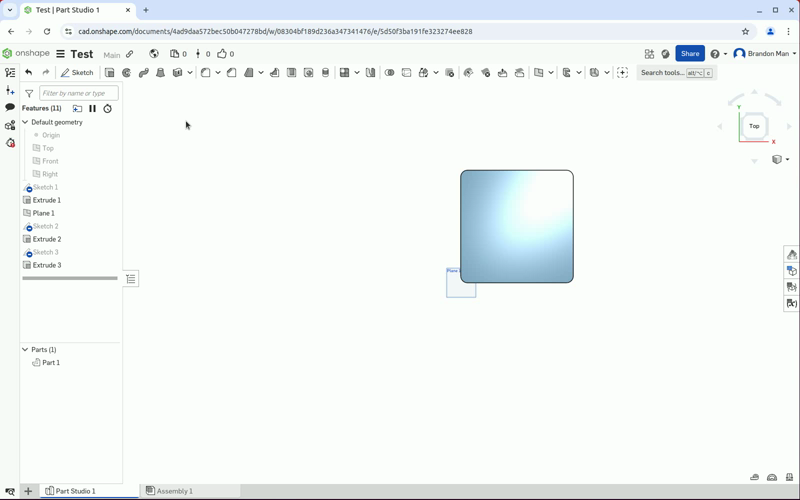
key(shift+h)
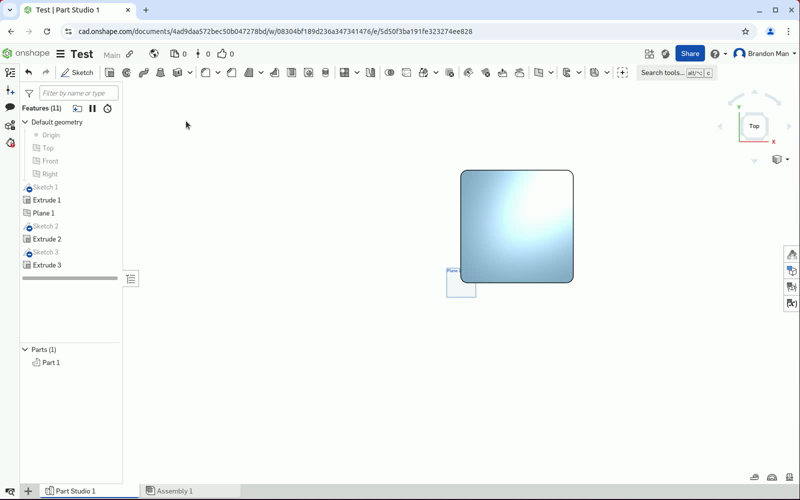
mouse_move(73, 189)
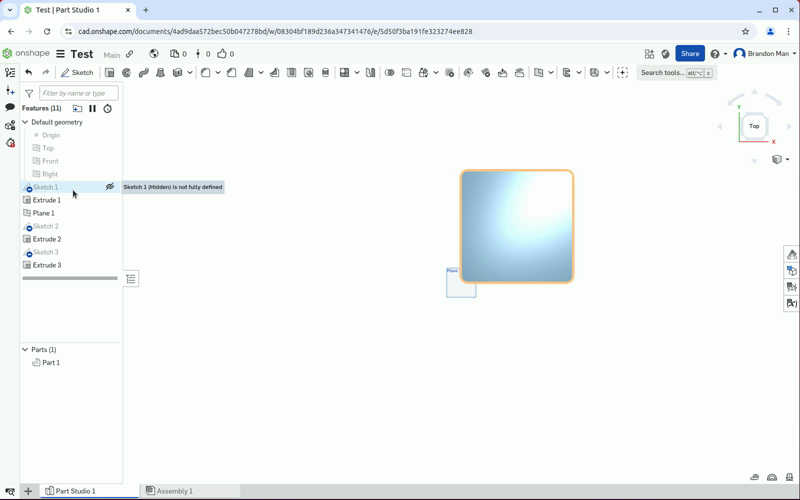
click(73, 189)
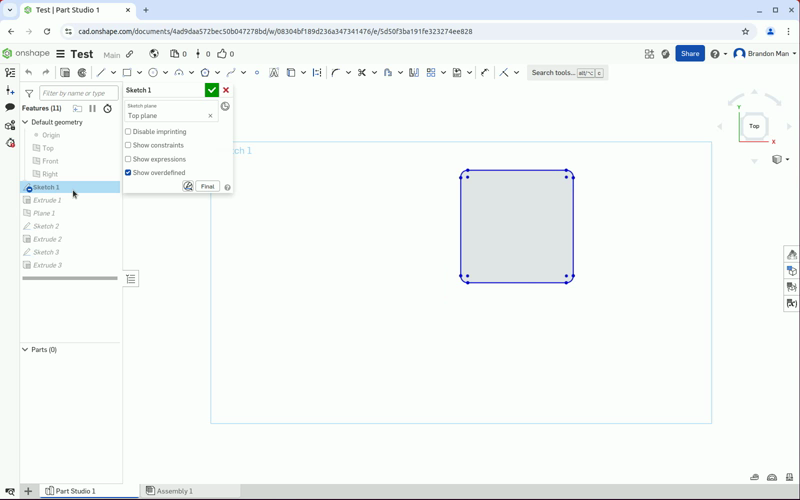
mouse_move(229, 92)
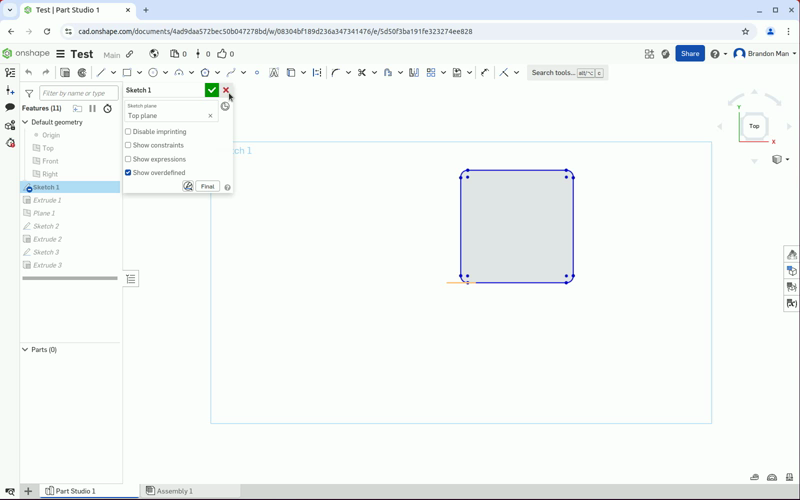
click(229, 92)
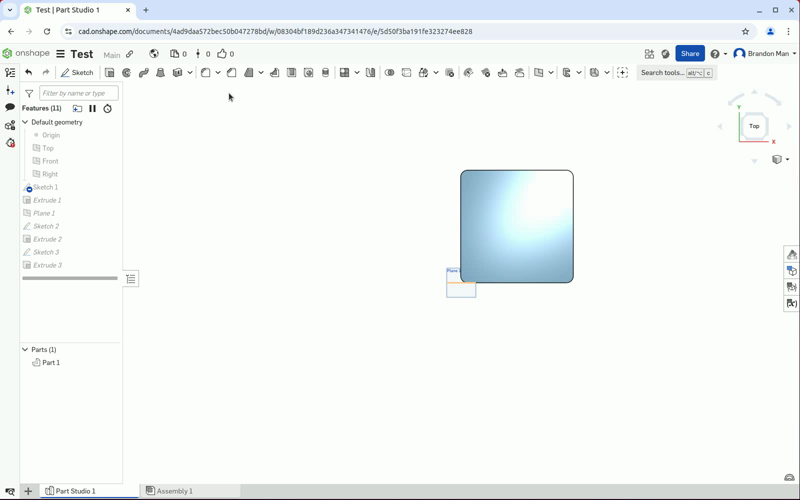
key(shift+s)
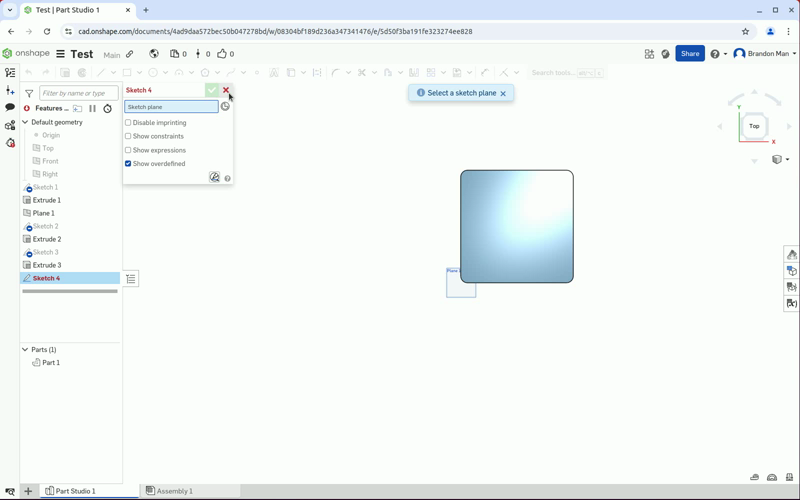
mouse_move(73, 215)
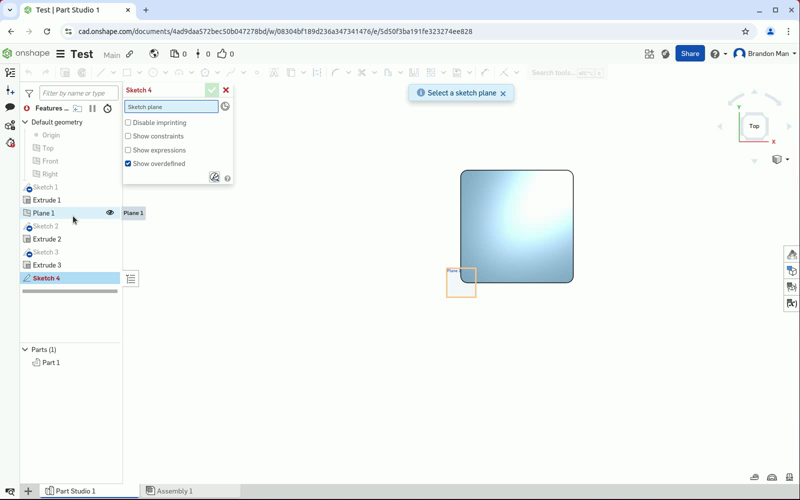
click(73, 215)
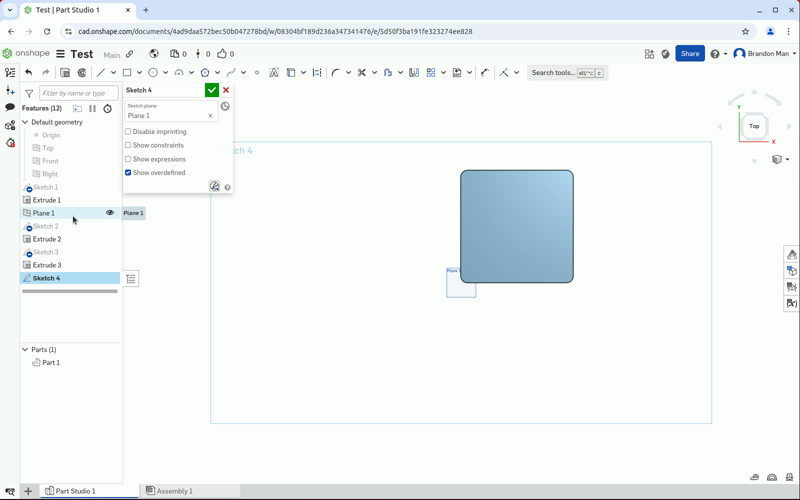
mouse_move(73, 352)
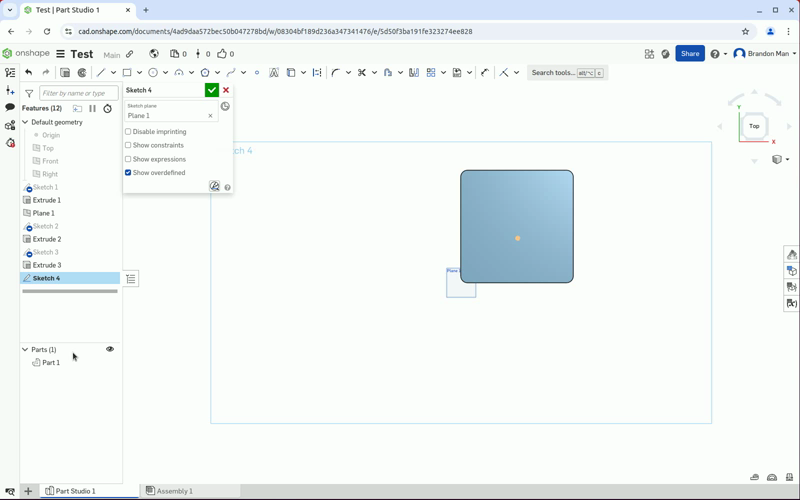
key(y)
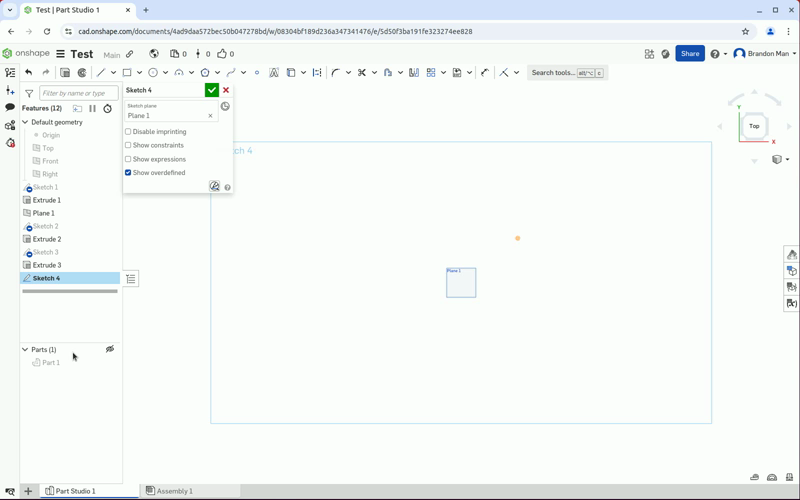
key(c)
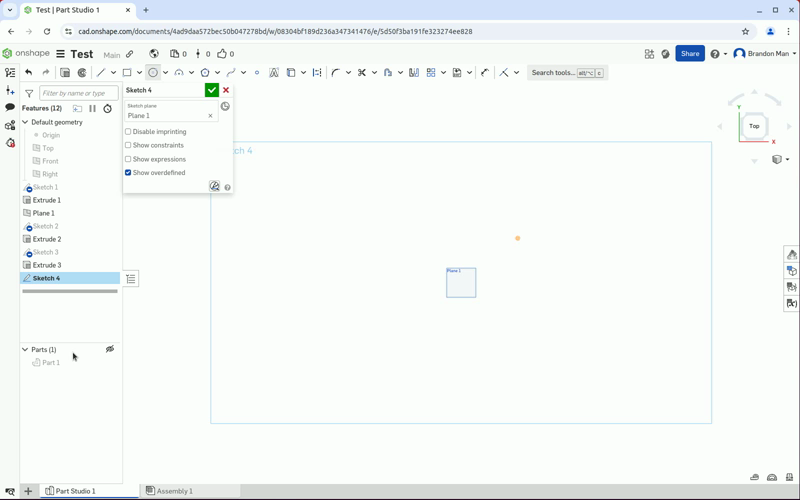
key_down(shift)
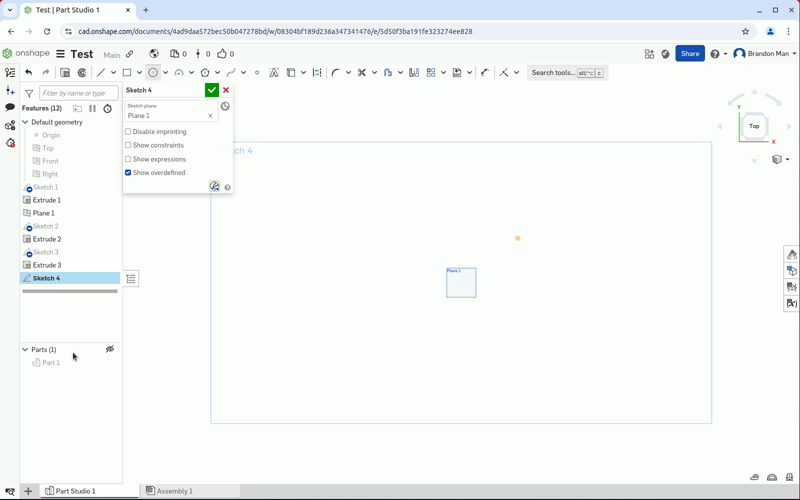
mouse_move(548, 195)
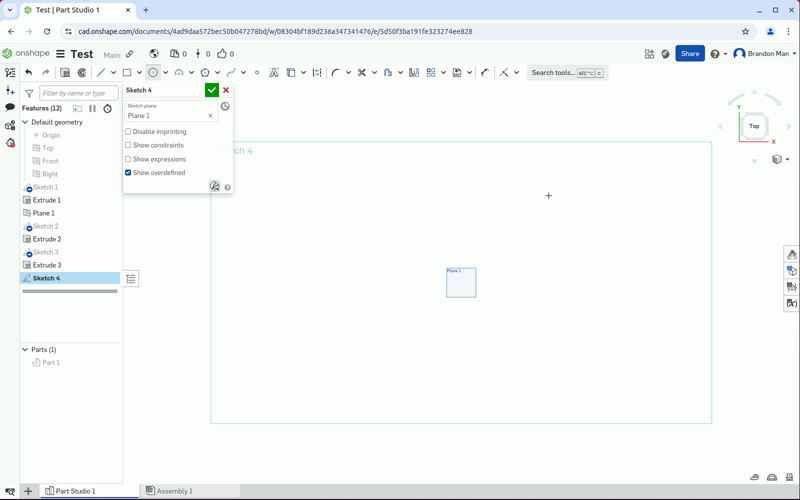
click(548, 195)
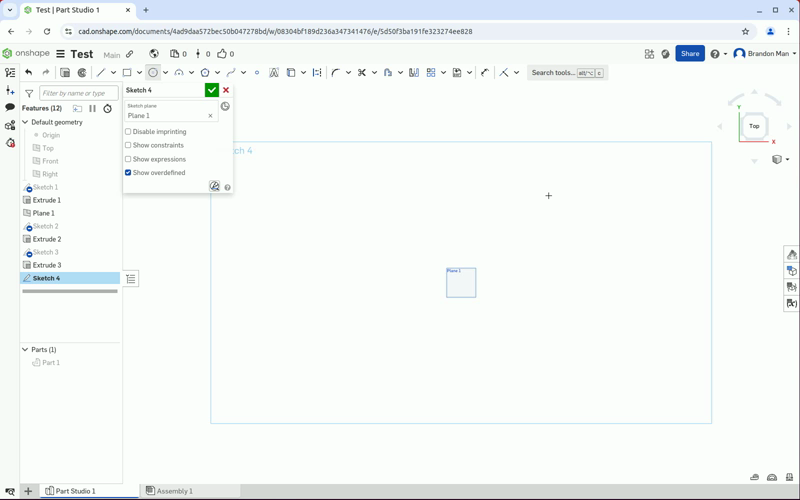
key_up(shift)
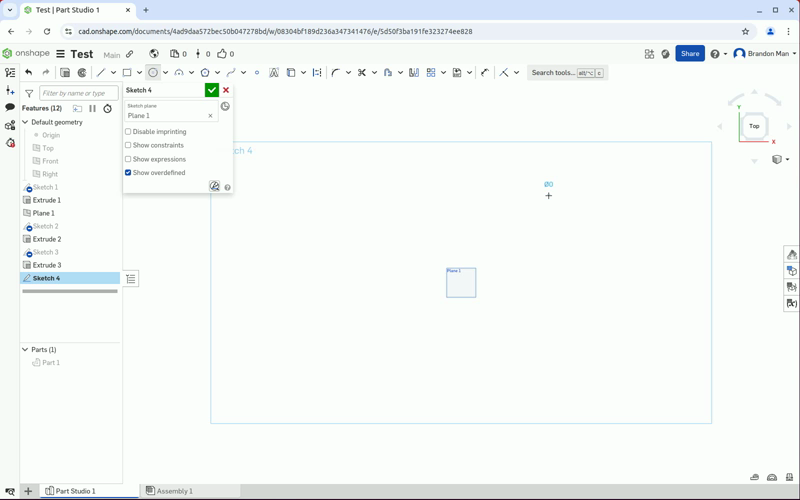
mouse_move(553, 195)
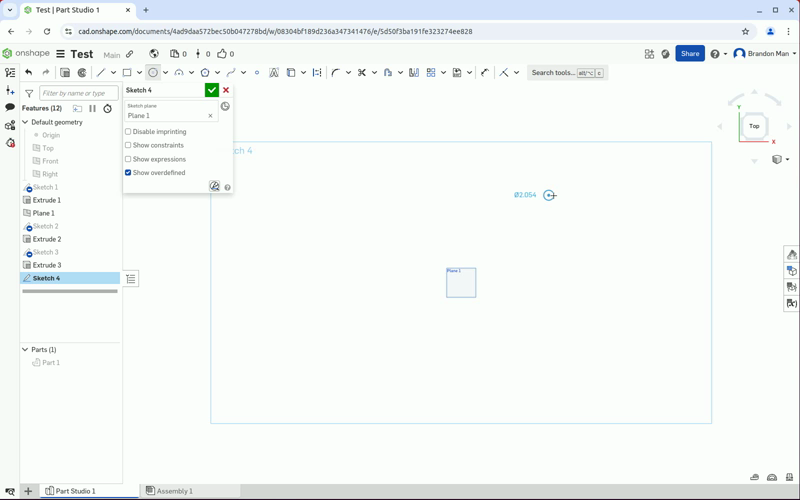
click(553, 195)
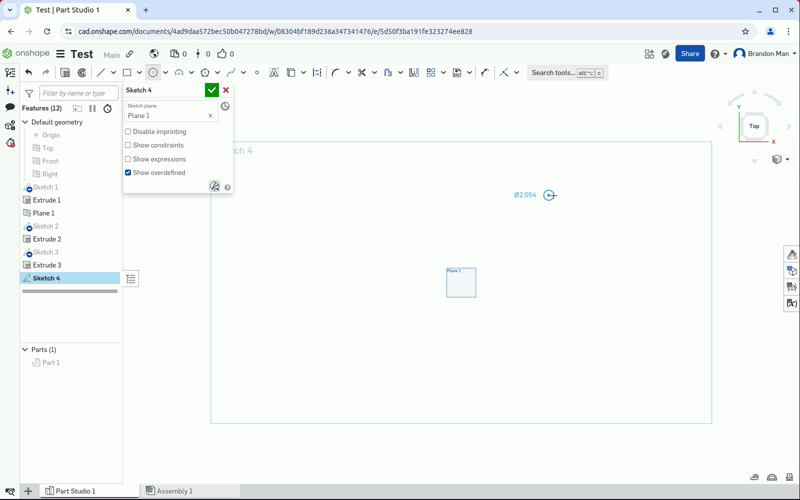
key(esc)
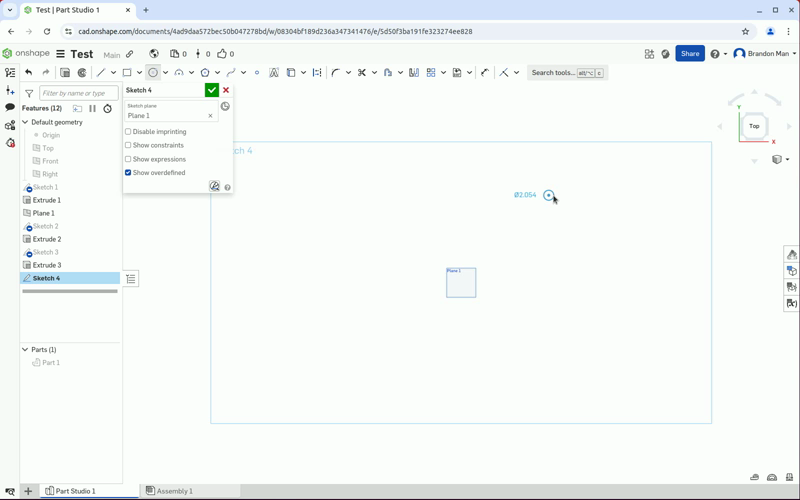
mouse_move(547, 197)
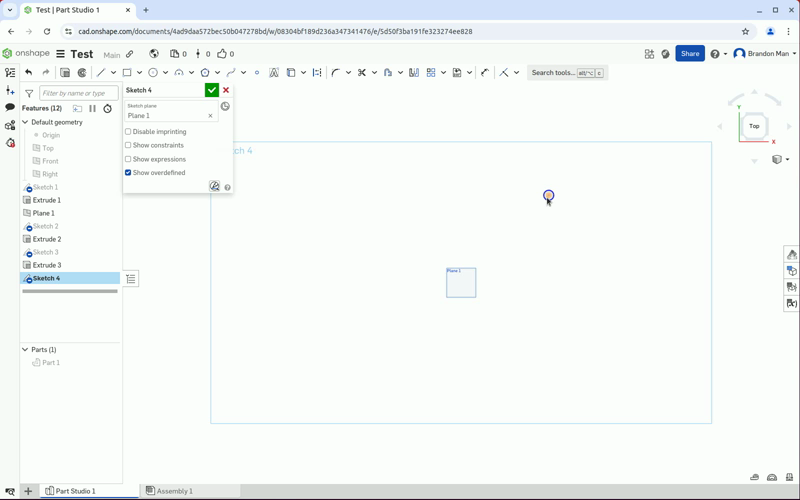
scroll(6)
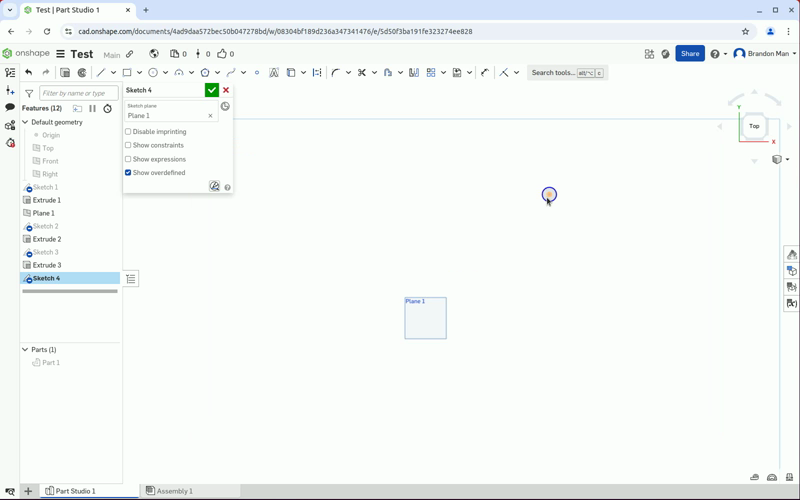
scroll(6)
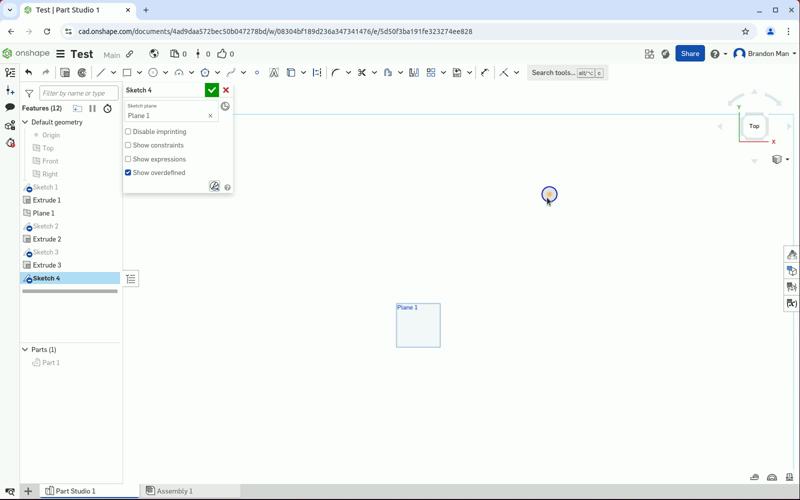
scroll(6)
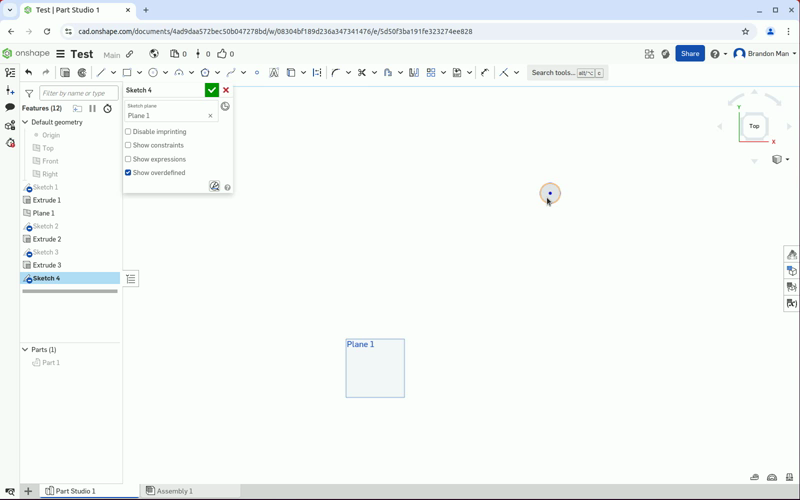
scroll(6)
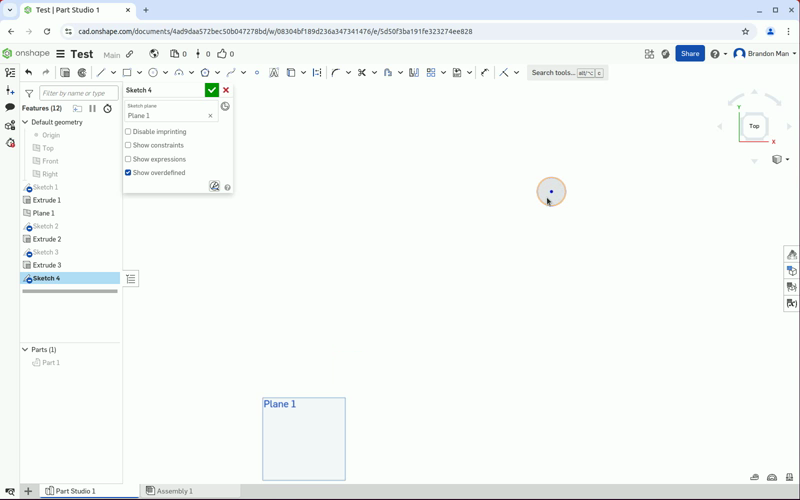
scroll(6)
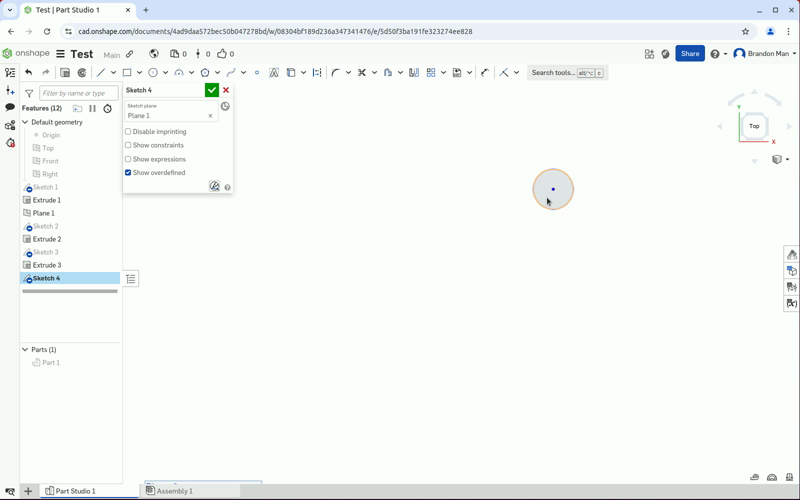
scroll(6)
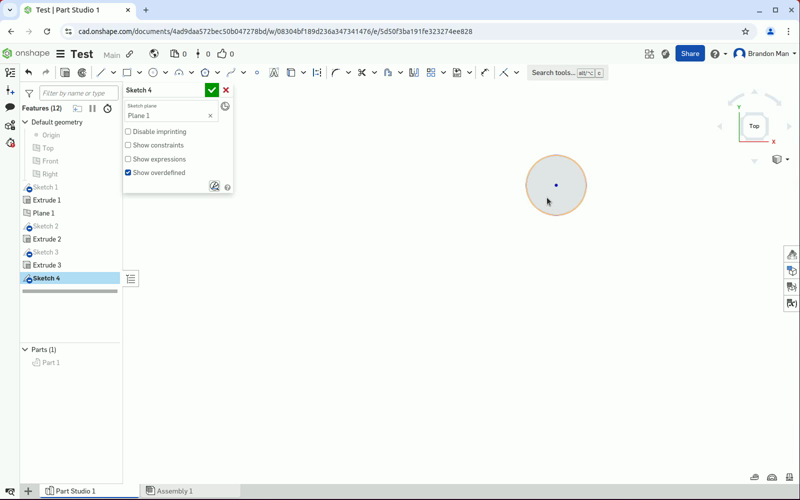
scroll(6)
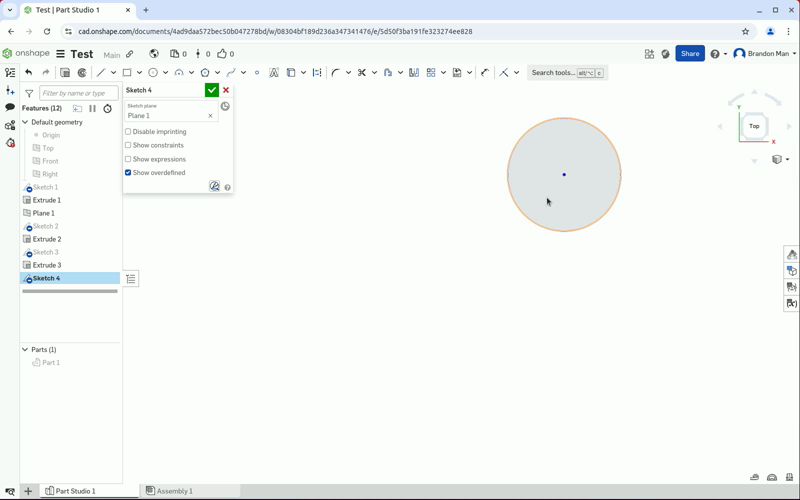
click(547, 197)
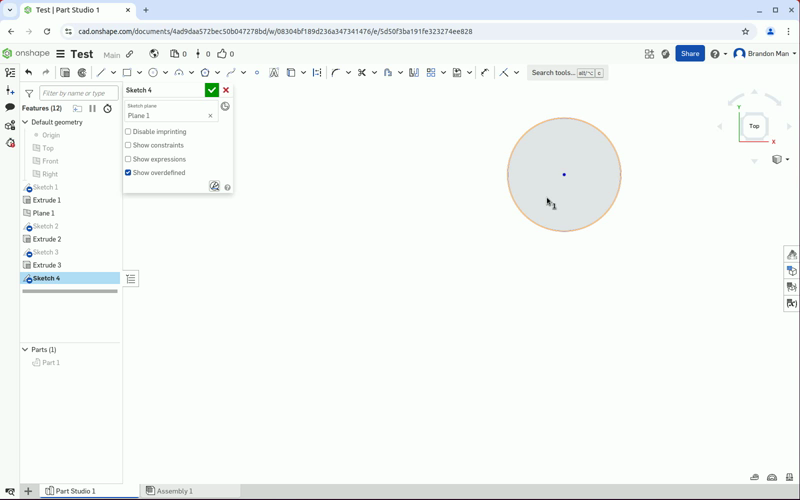
scroll(-6)
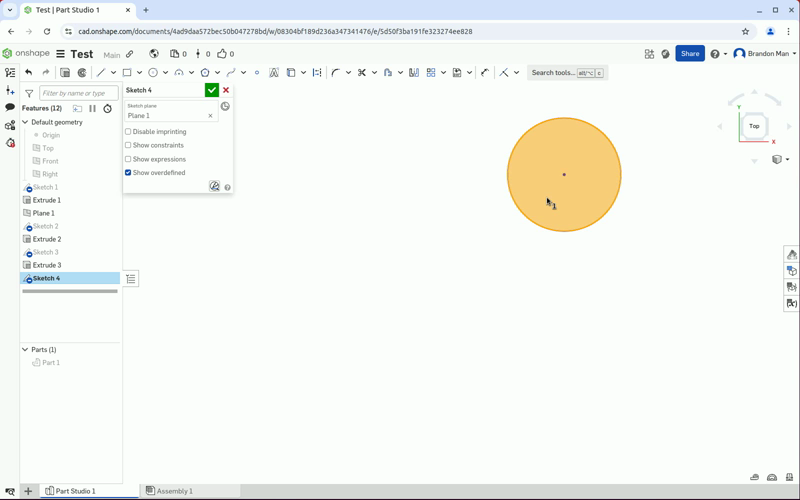
scroll(-6)
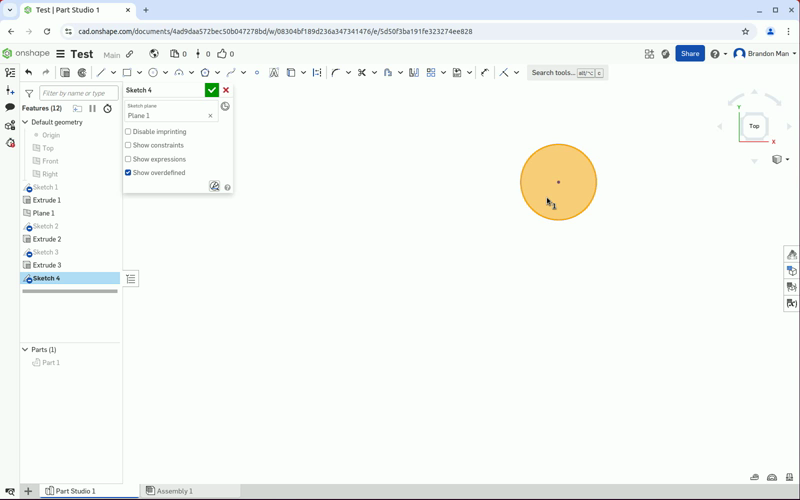
scroll(-6)
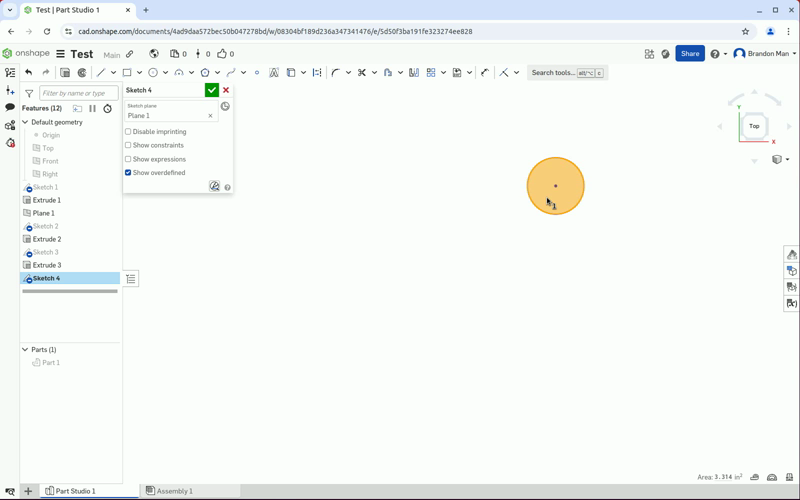
scroll(-6)
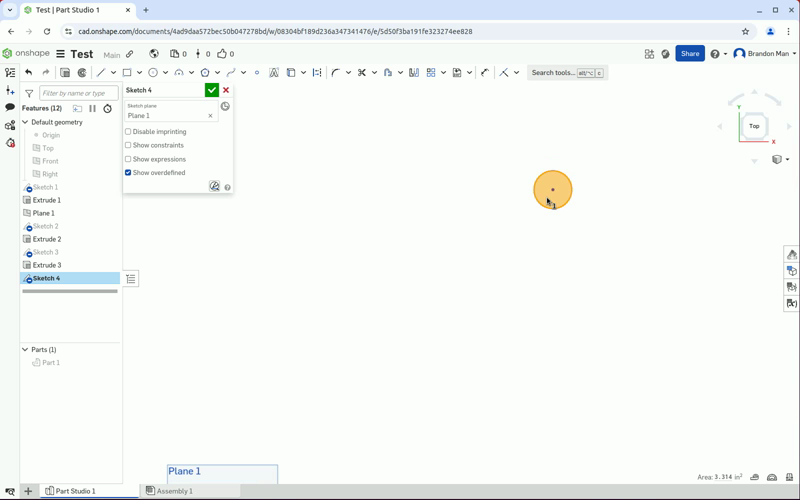
scroll(-6)
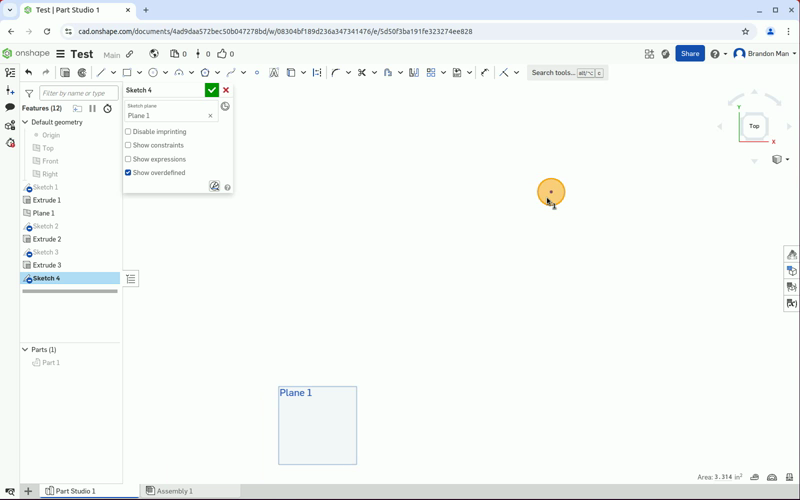
scroll(-6)
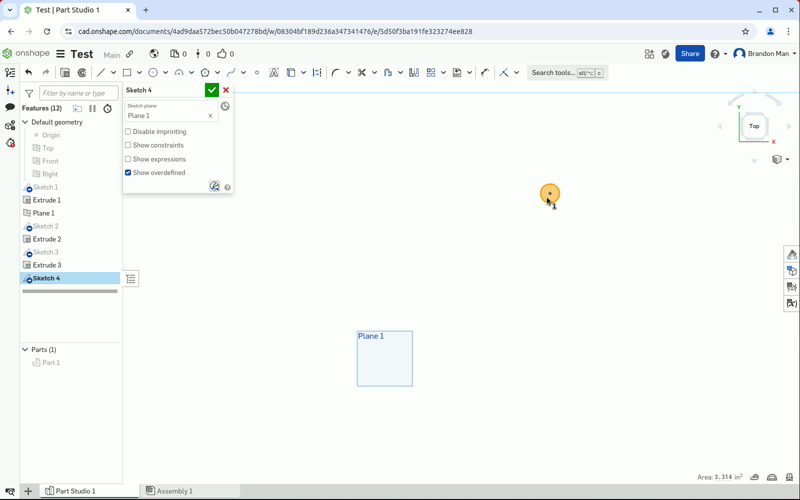
scroll(-6)
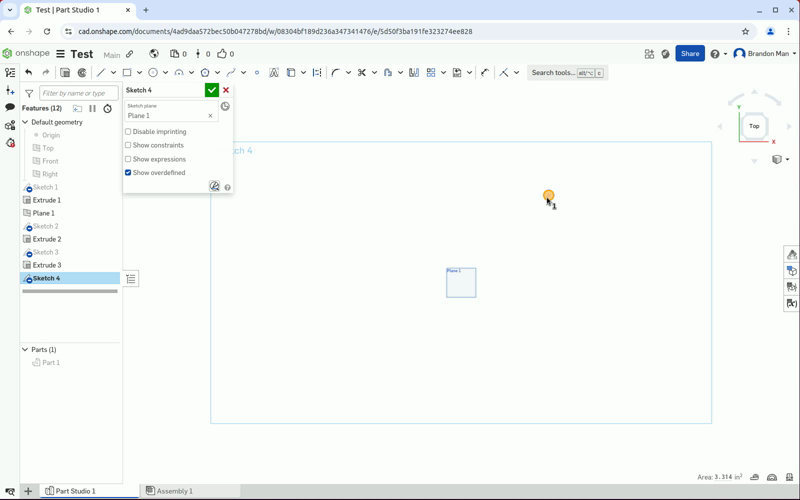
mouse_move(73, 352)
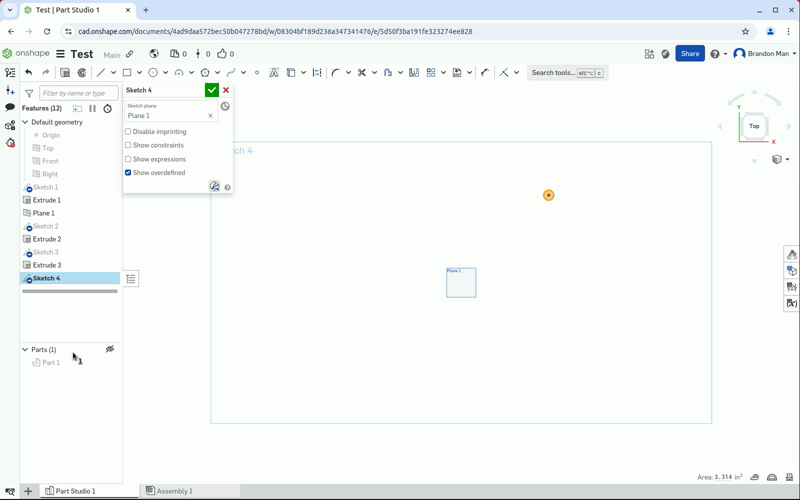
key(shift+y)
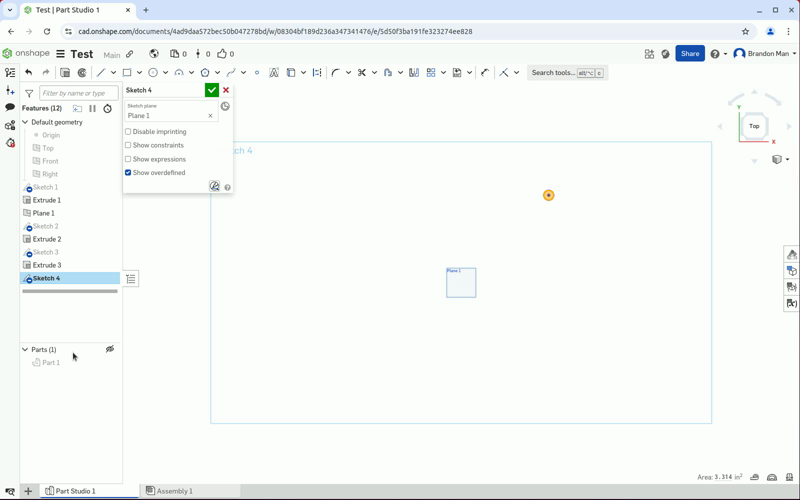
key(shift+e)
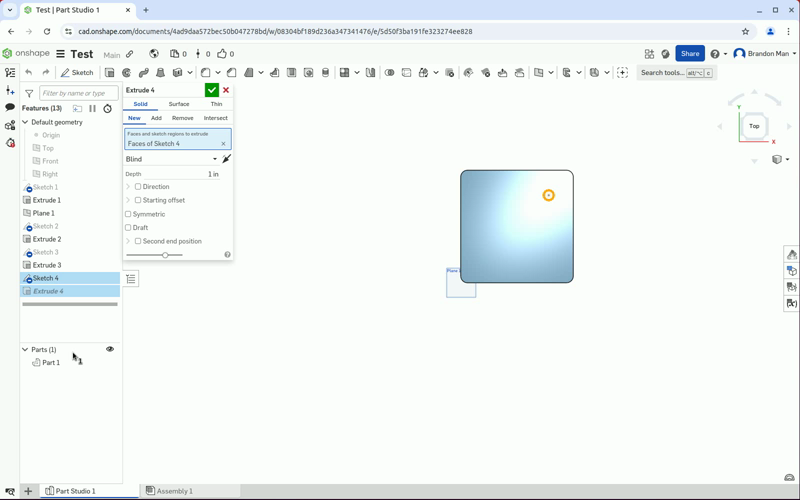
mouse_move(143, 106)
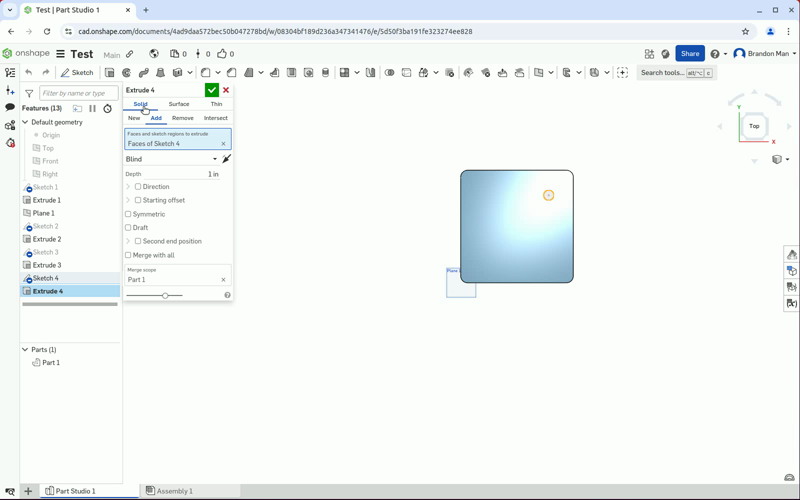
click(143, 106)
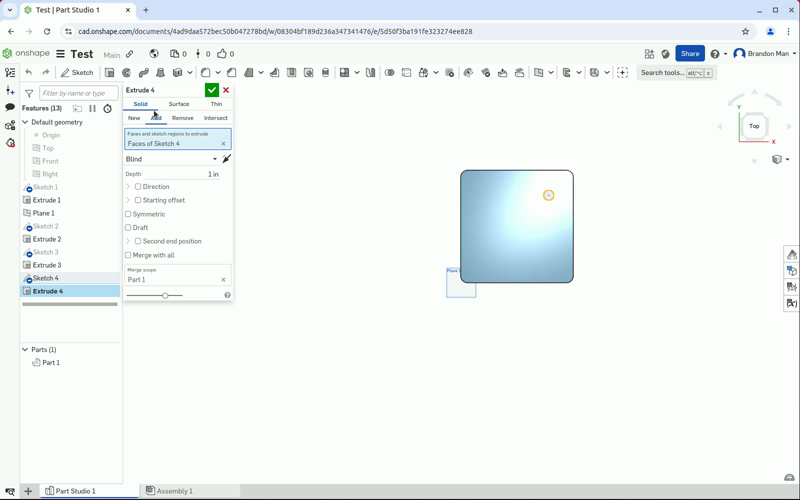
mouse_move(186, 120)
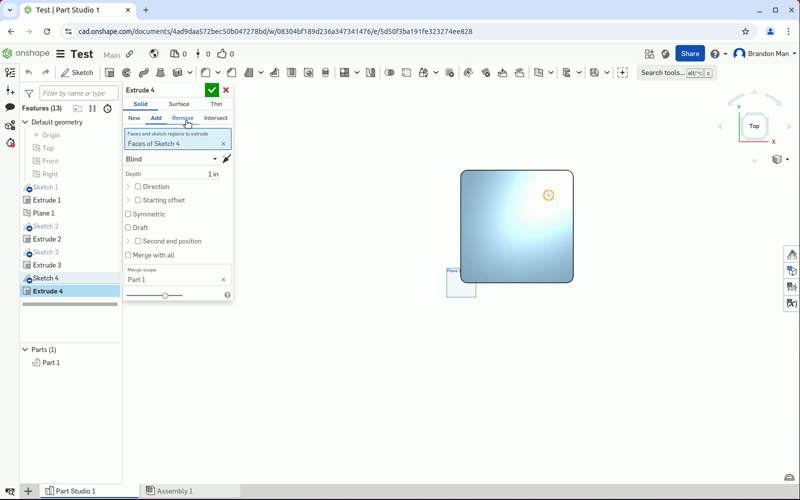
click(186, 120)
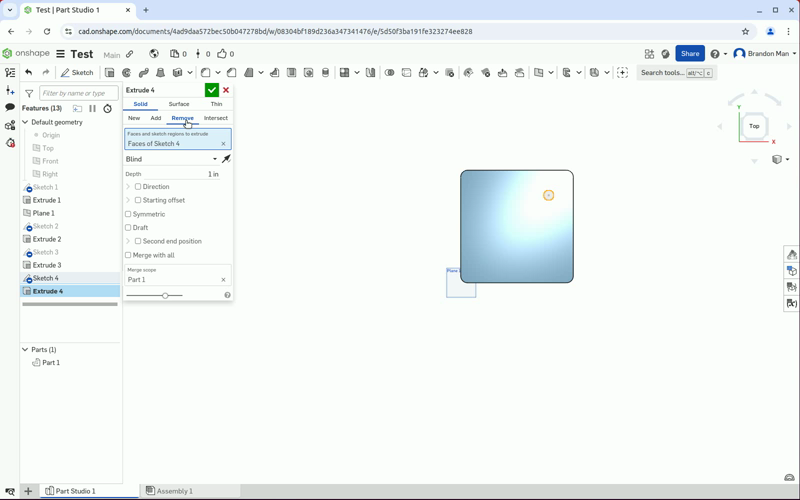
key(tab, 4)
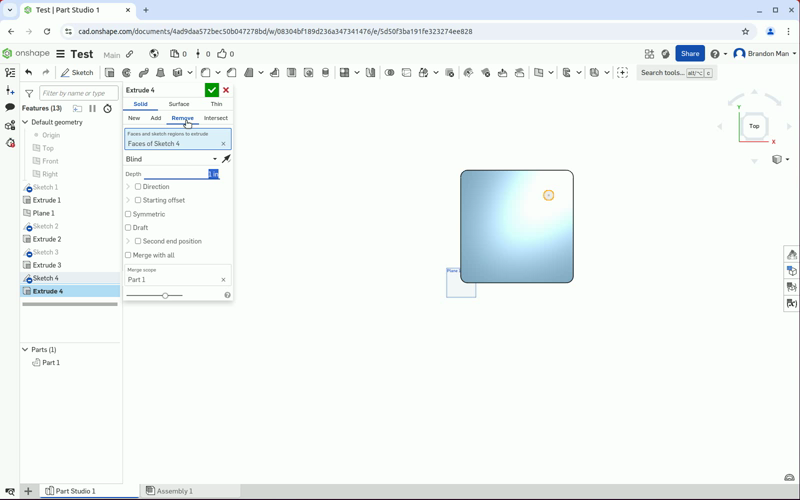
text(7.221)
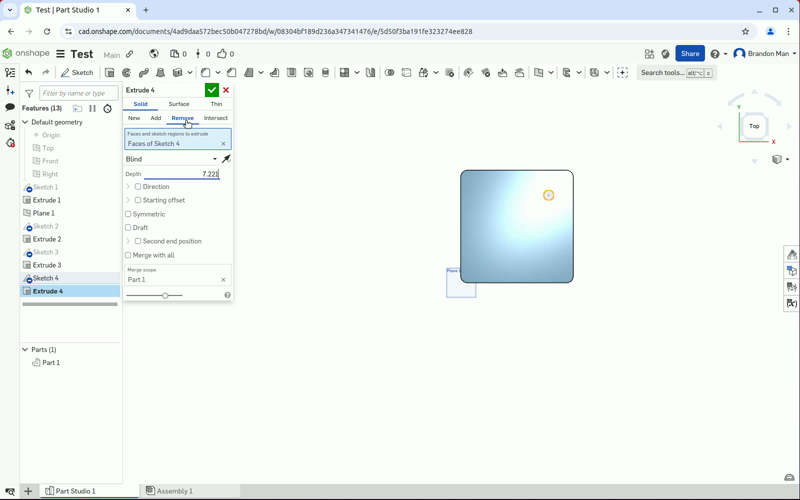
key(tab, 6)
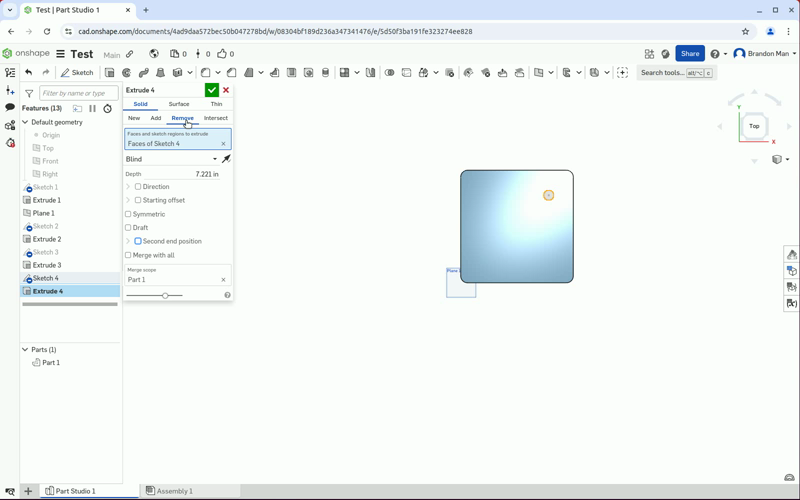
key(space)
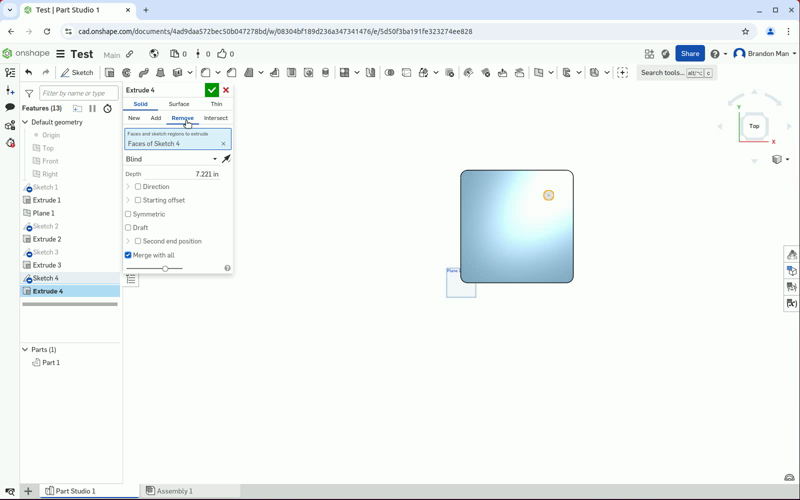
key(enter)
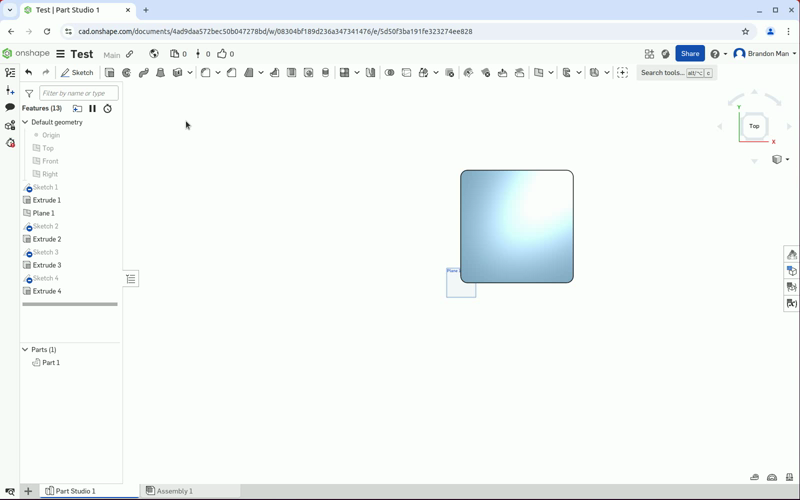
key(shift+h)
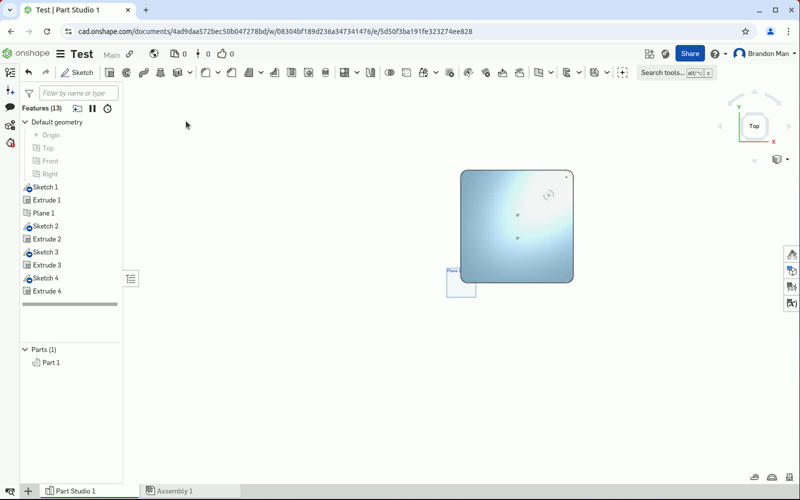
key(shift+h)
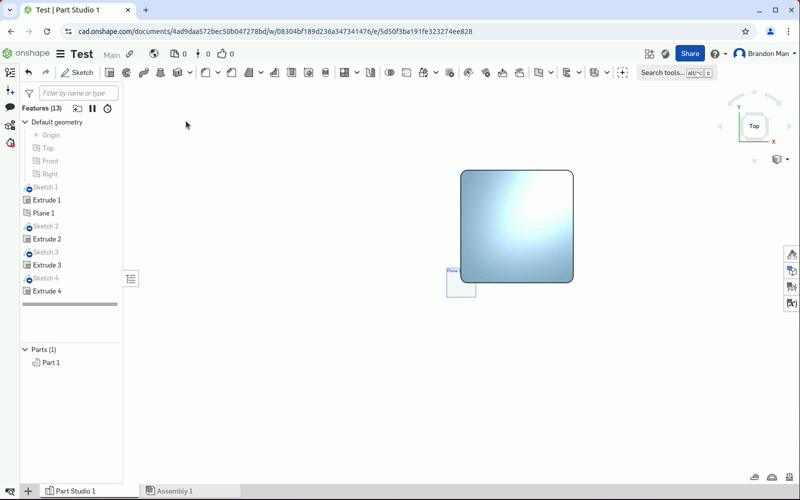
mouse_move(73, 189)
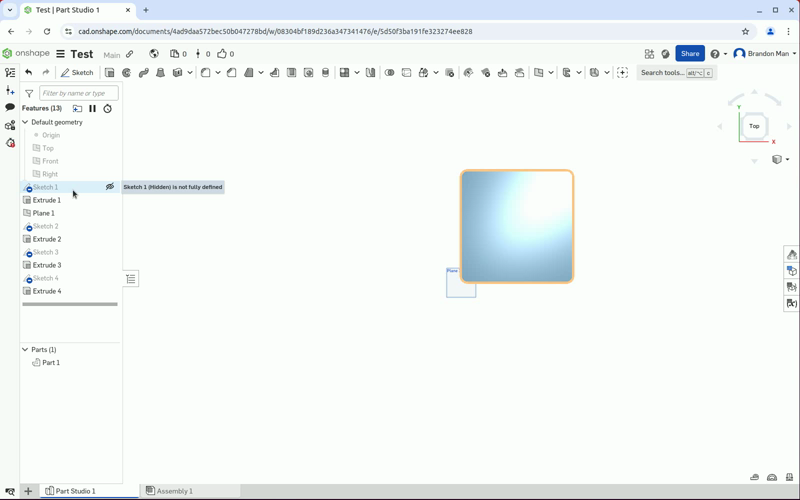
click(73, 189)
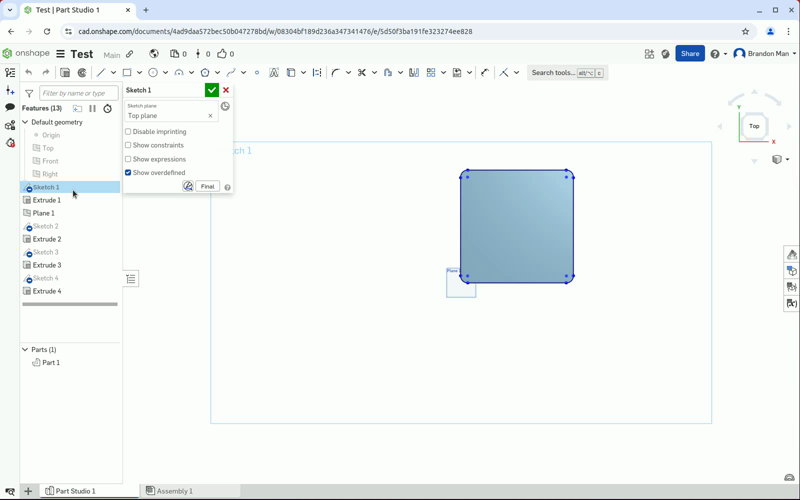
mouse_move(229, 92)
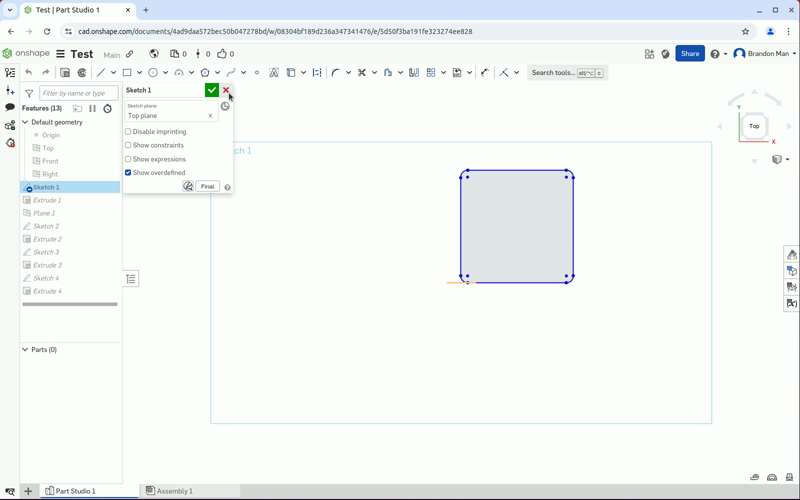
click(229, 92)
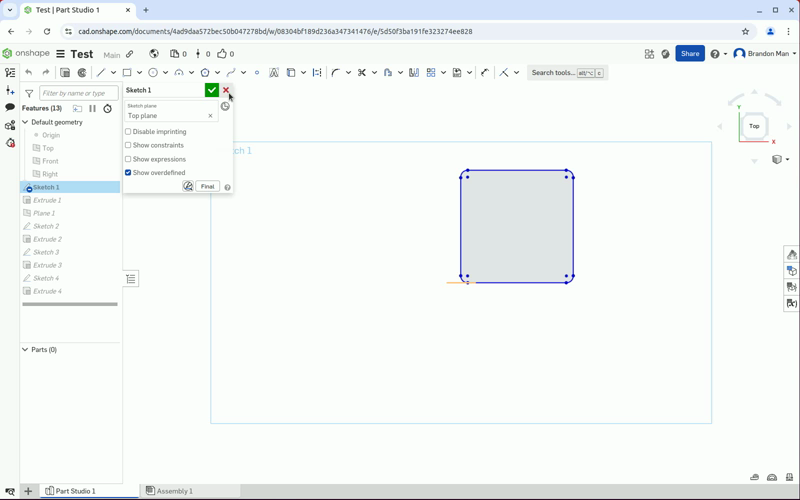
key(shift+s)
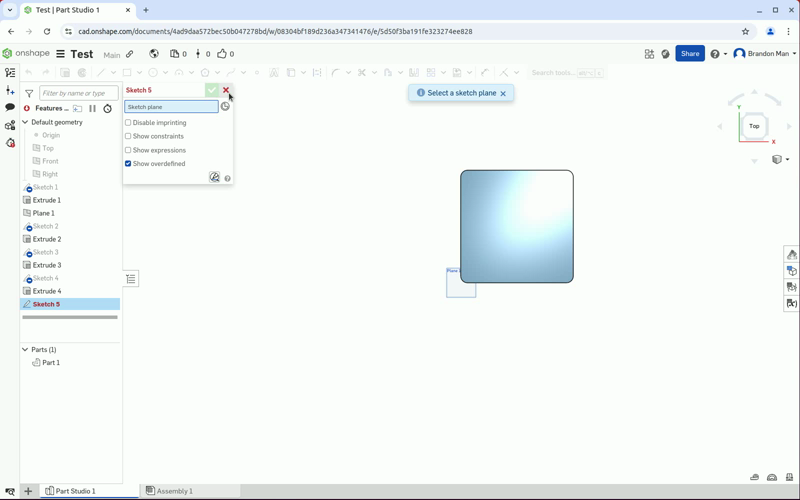
mouse_move(73, 215)
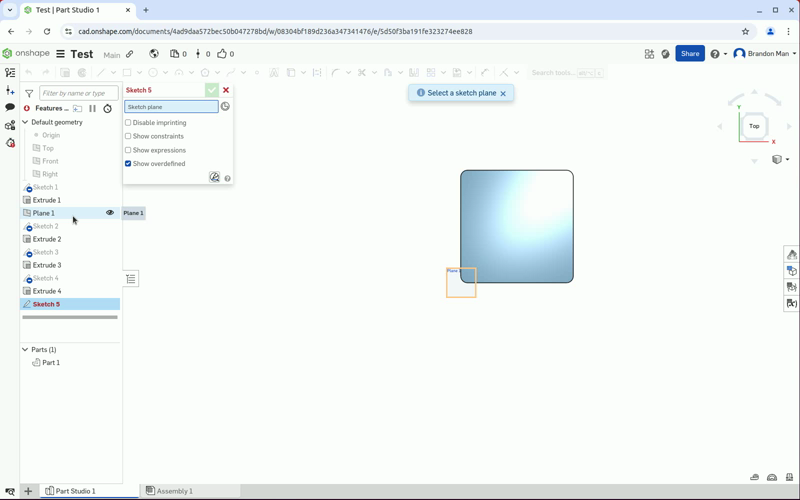
click(73, 215)
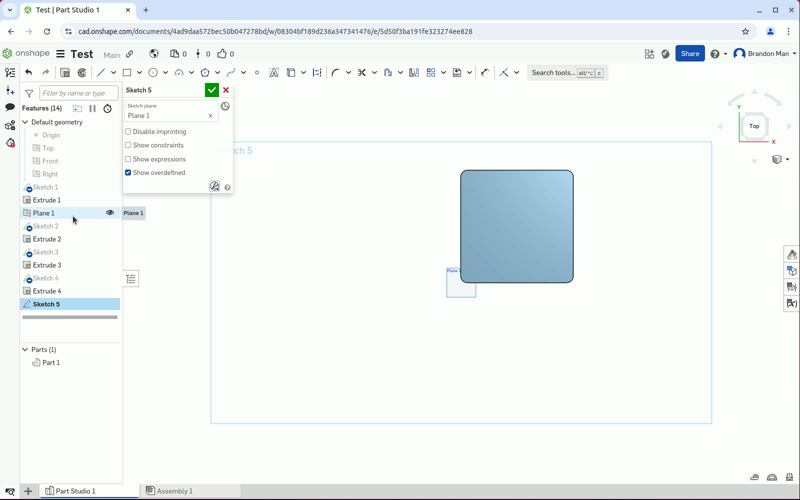
mouse_move(73, 352)
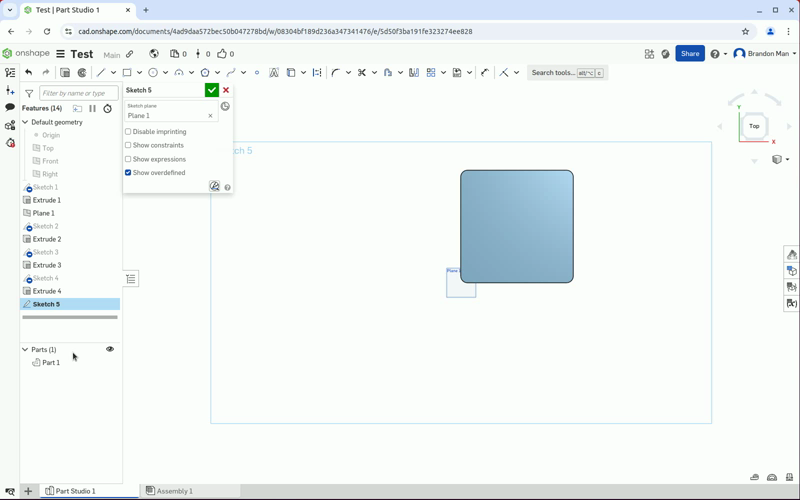
key(y)
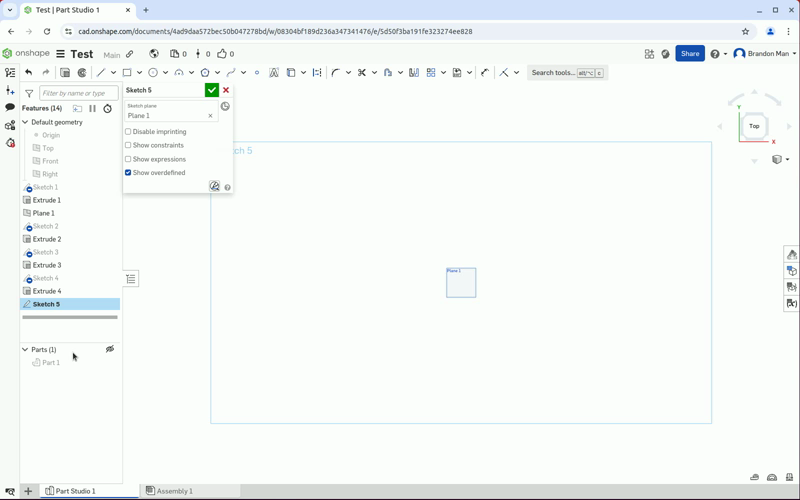
key(c)
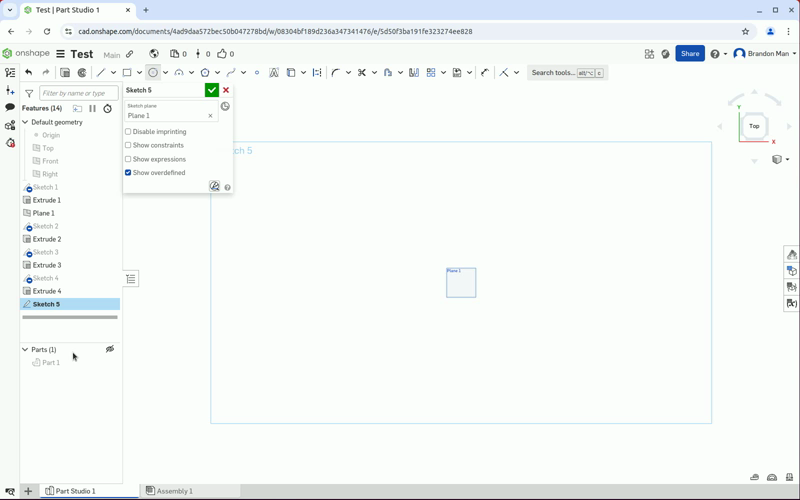
key_down(shift)
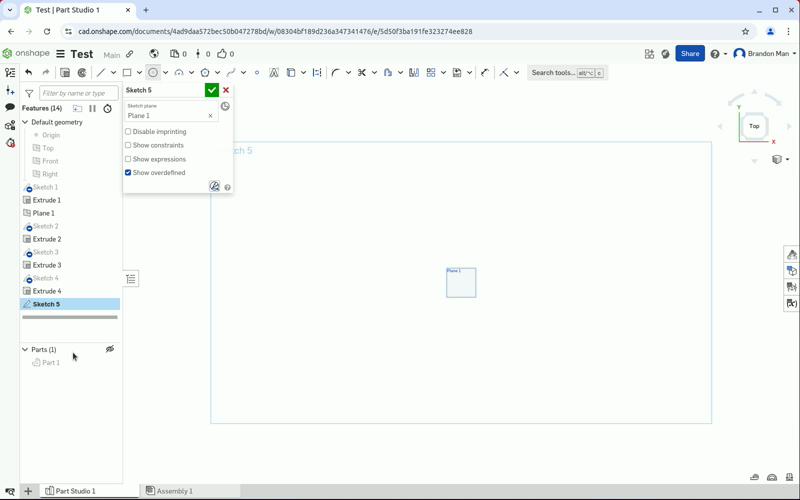
mouse_move(517, 190)
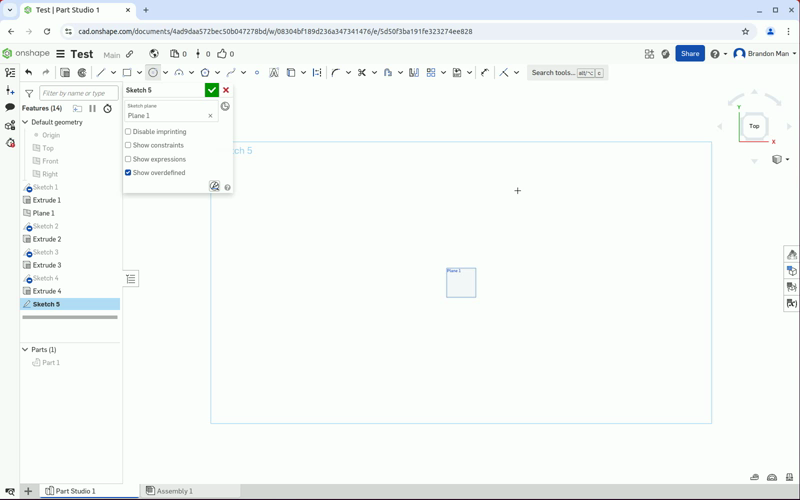
click(517, 190)
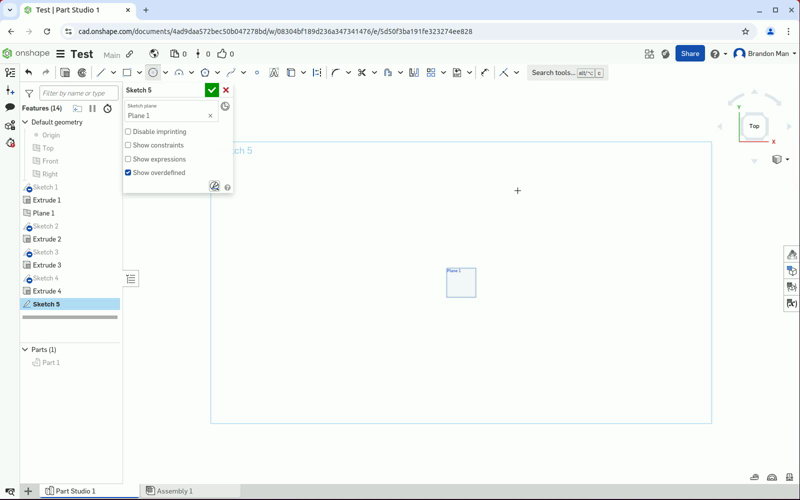
key_up(shift)
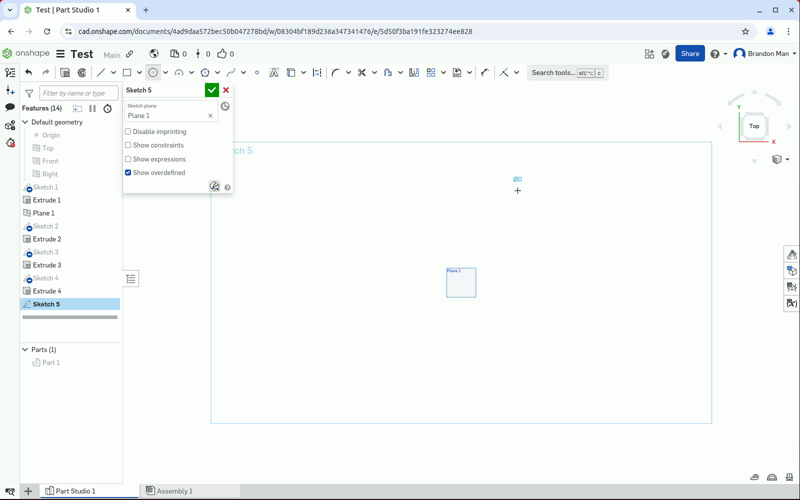
mouse_move(519, 190)
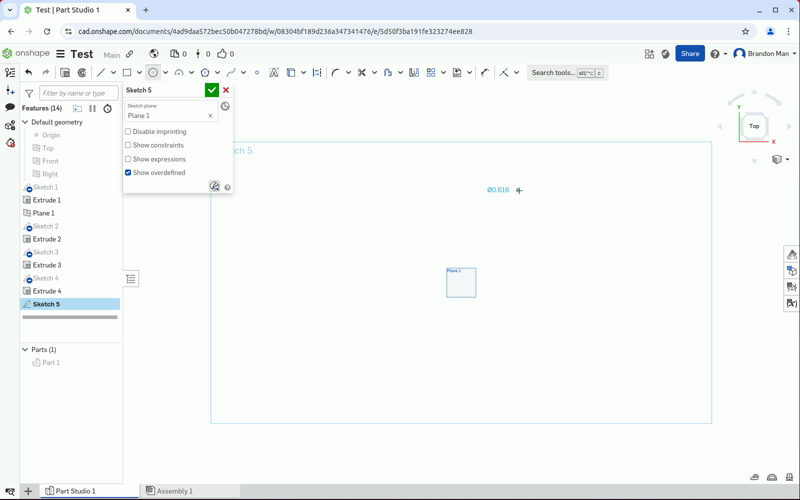
scroll(6)
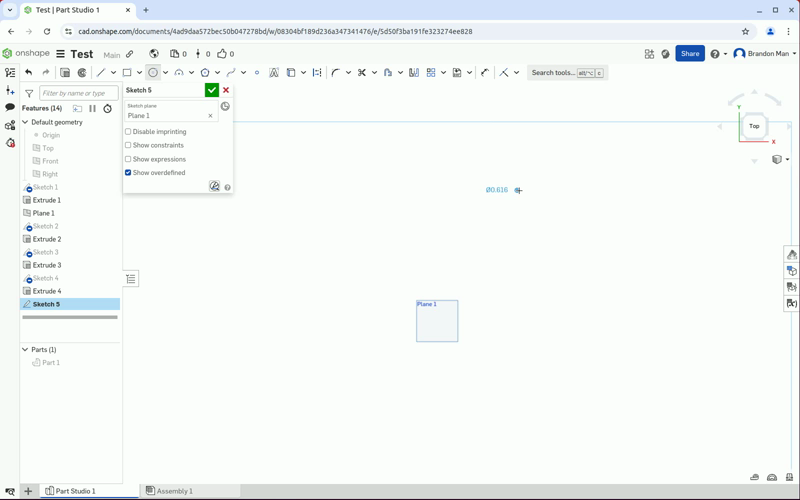
scroll(6)
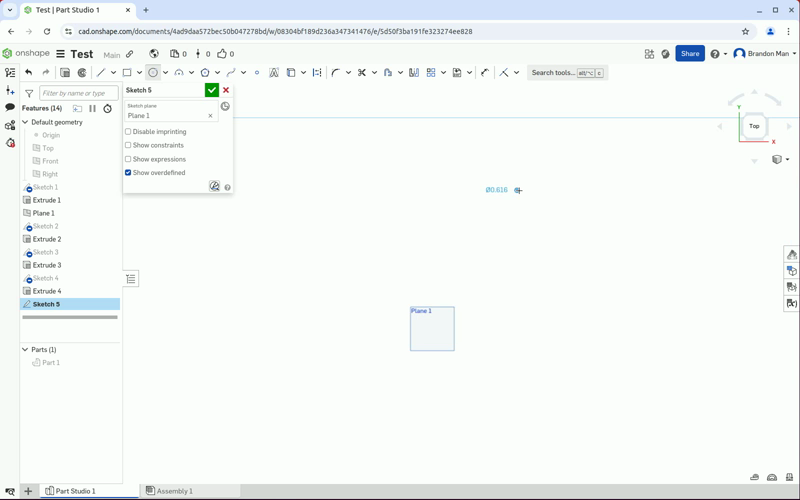
scroll(6)
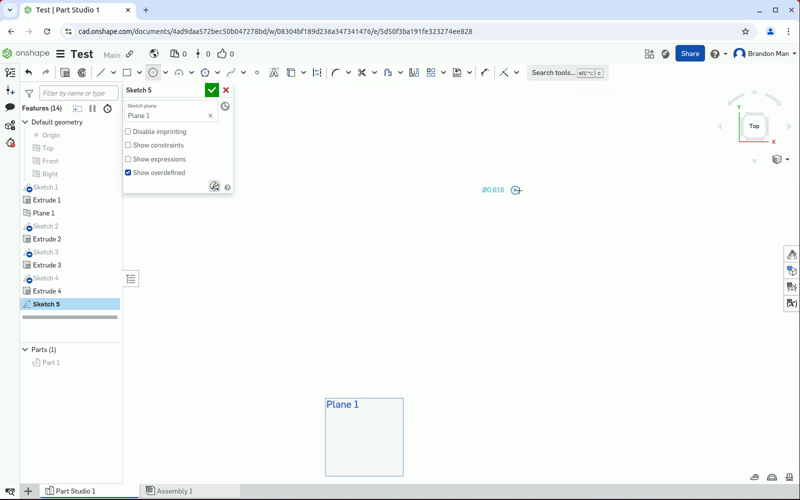
scroll(6)
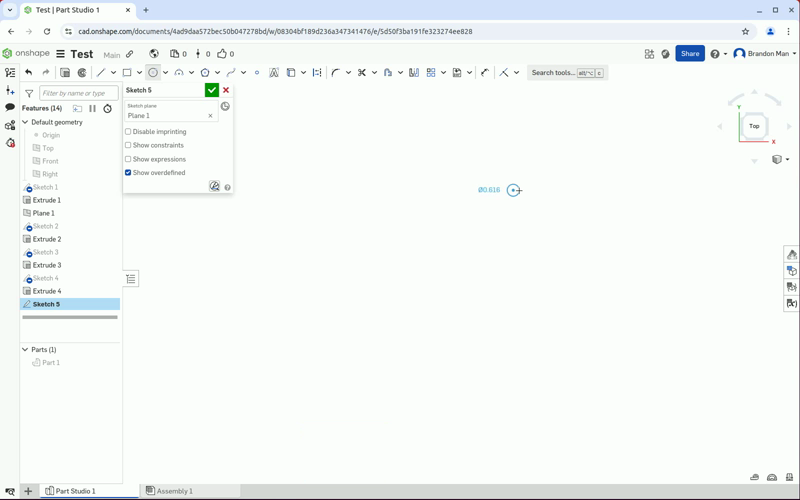
scroll(6)
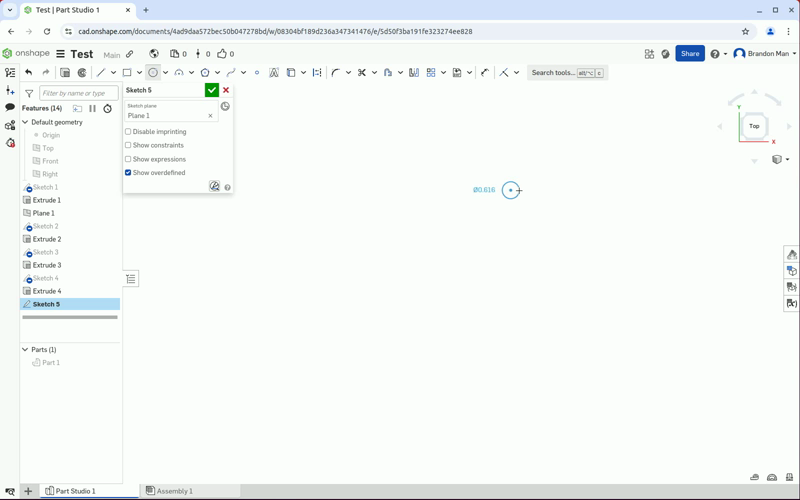
scroll(6)
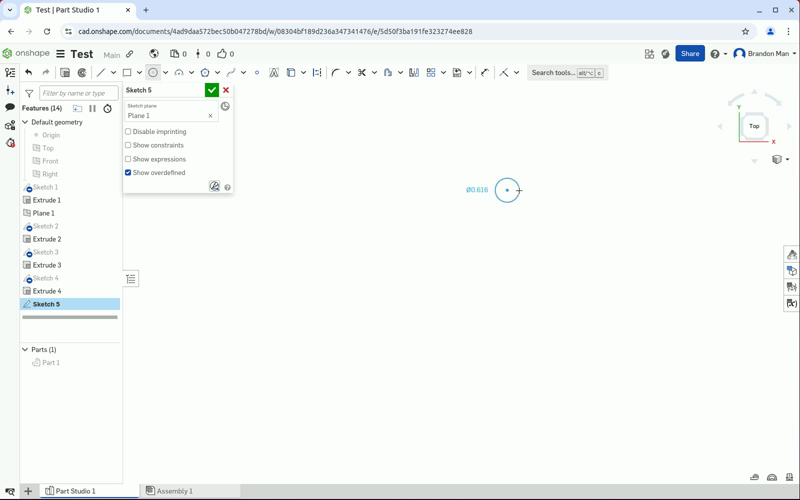
scroll(6)
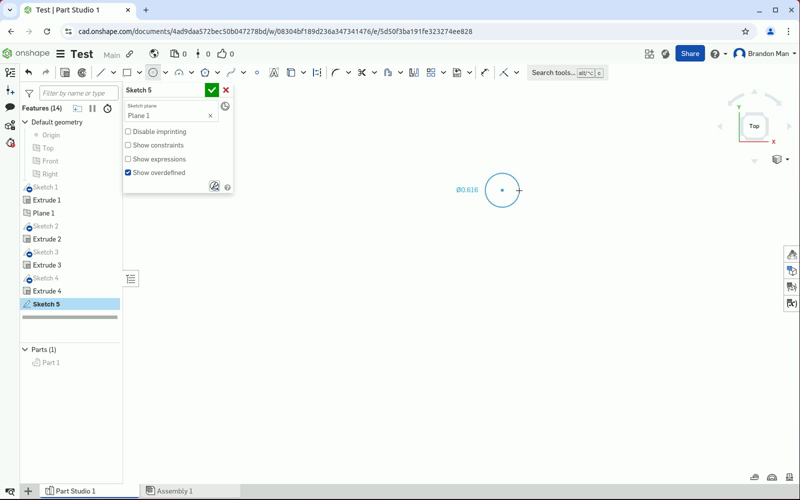
click(519, 190)
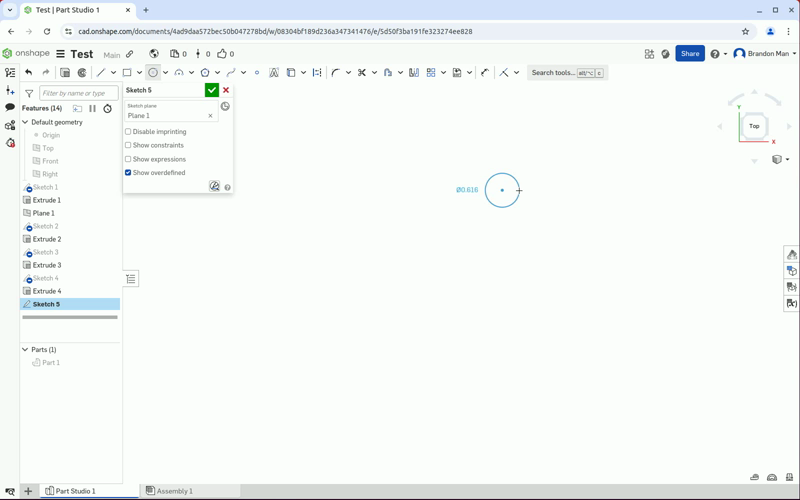
scroll(-6)
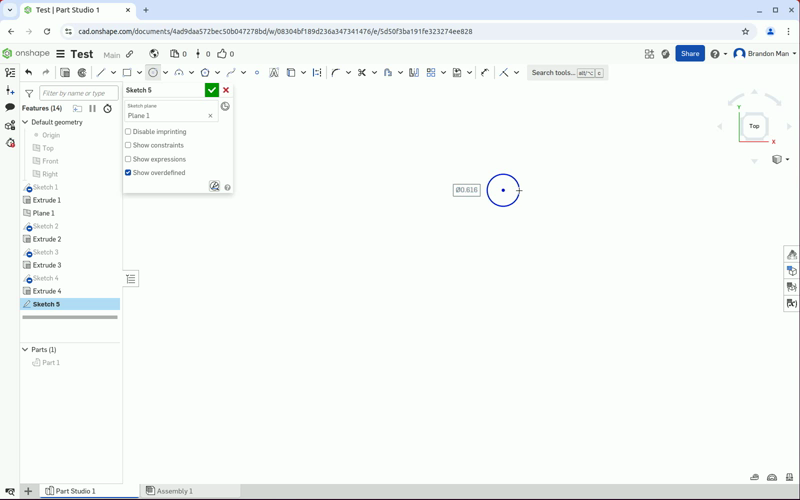
scroll(-6)
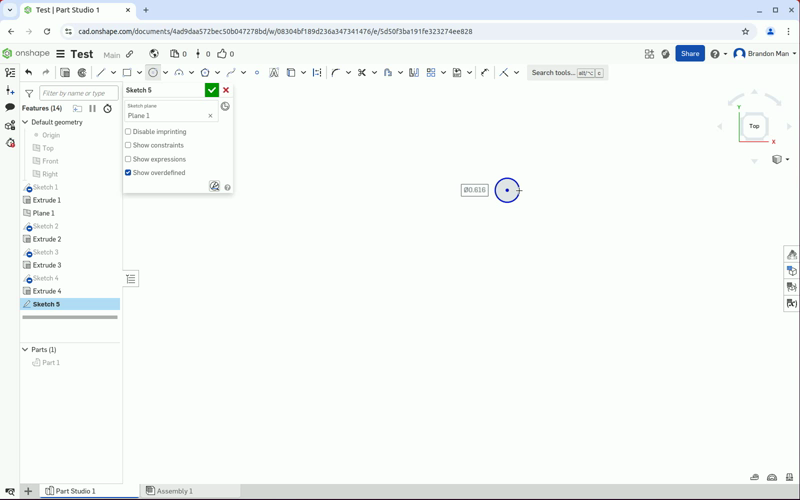
scroll(-6)
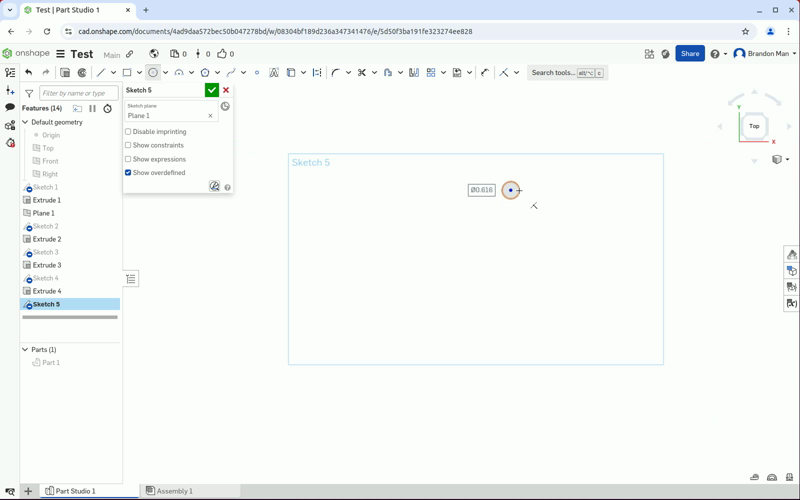
scroll(-6)
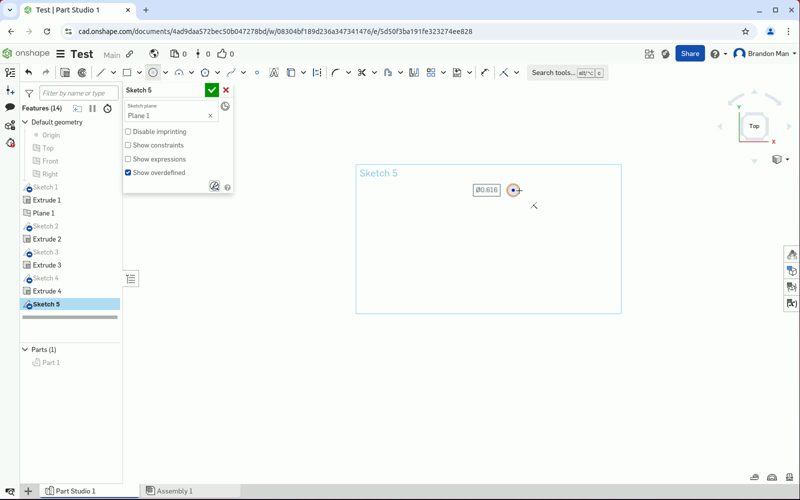
scroll(-6)
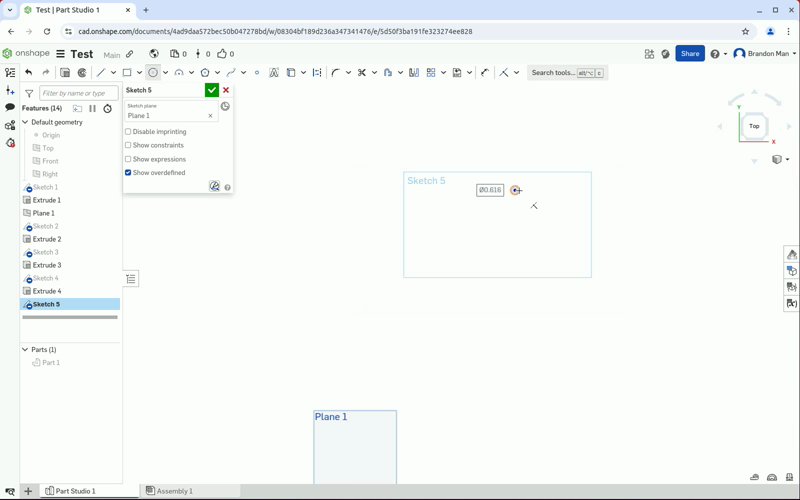
scroll(-6)
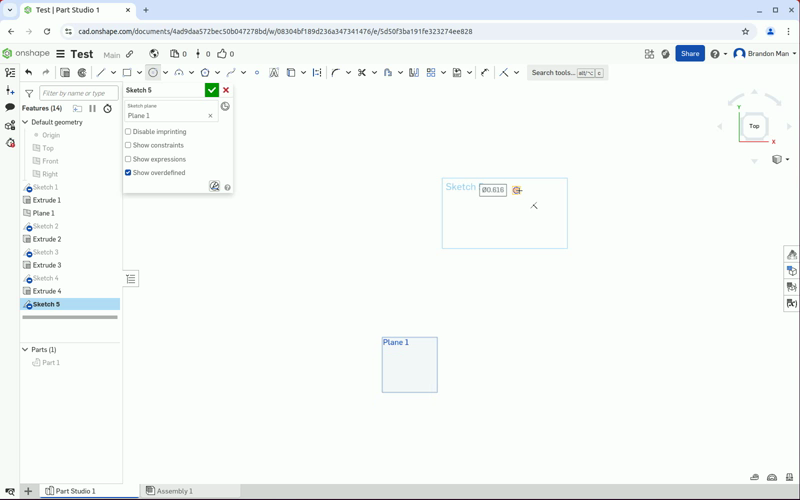
scroll(-6)
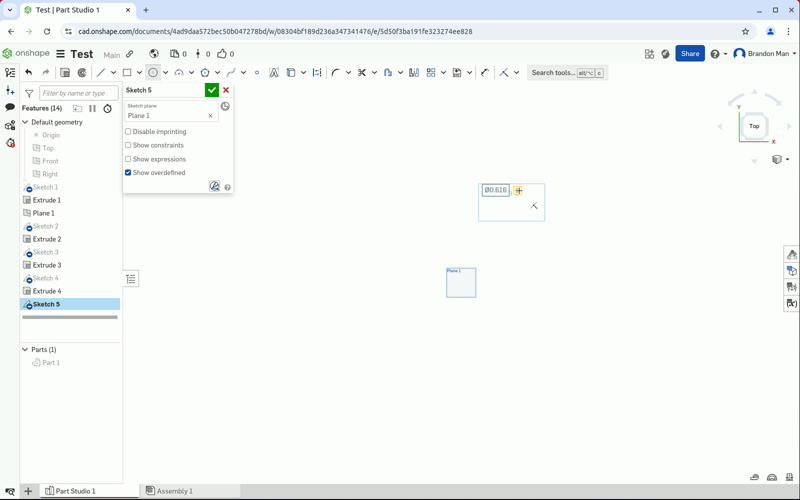
key(esc)
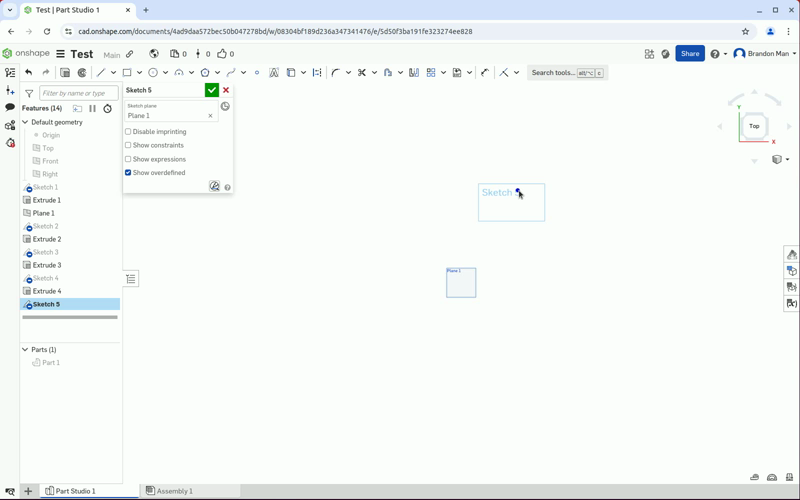
mouse_move(519, 190)
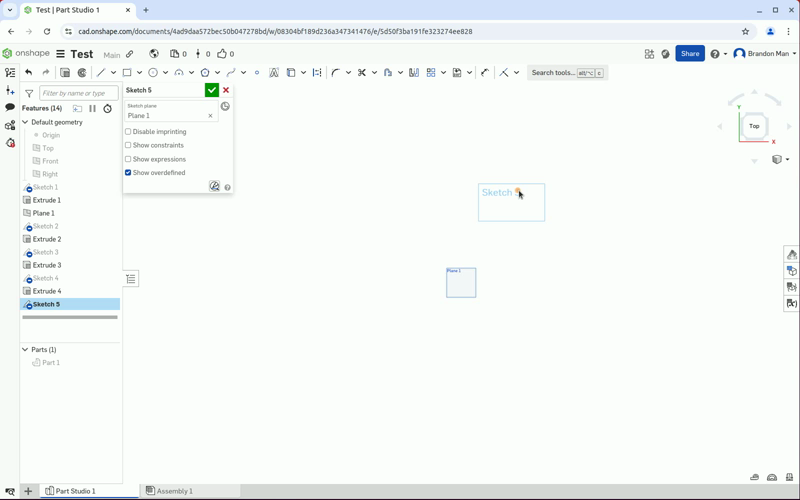
scroll(6)
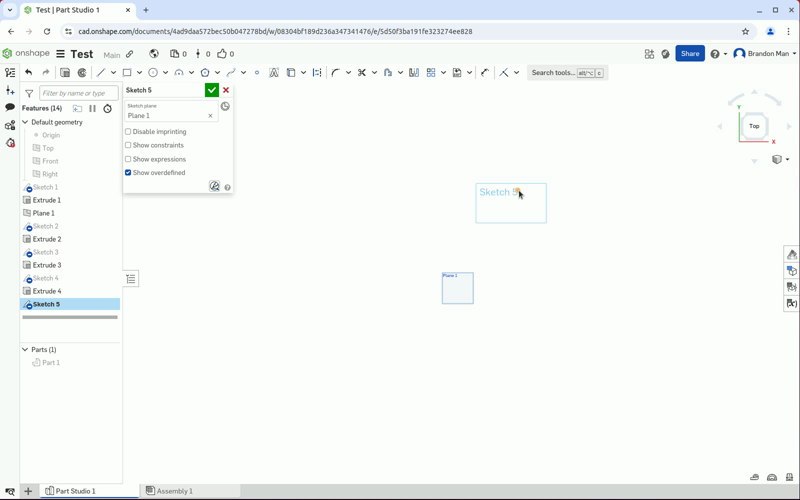
scroll(6)
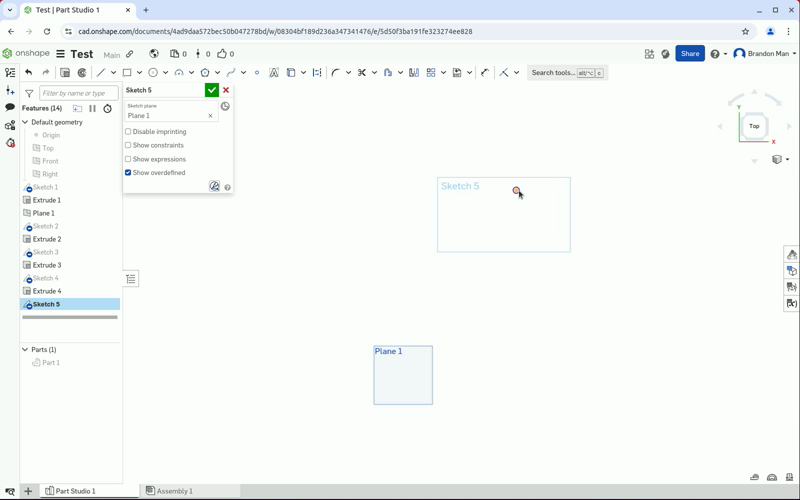
scroll(6)
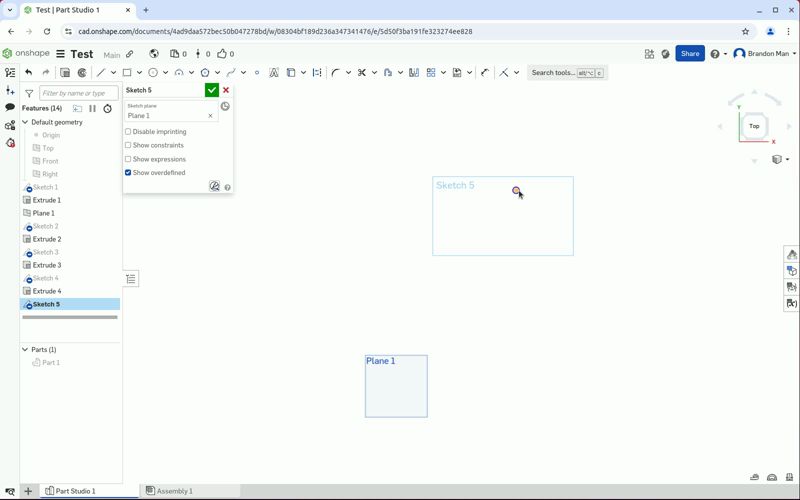
scroll(6)
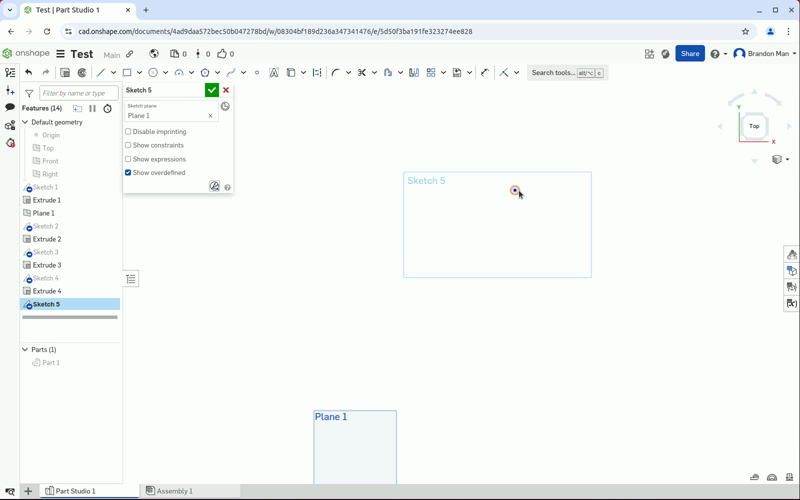
scroll(6)
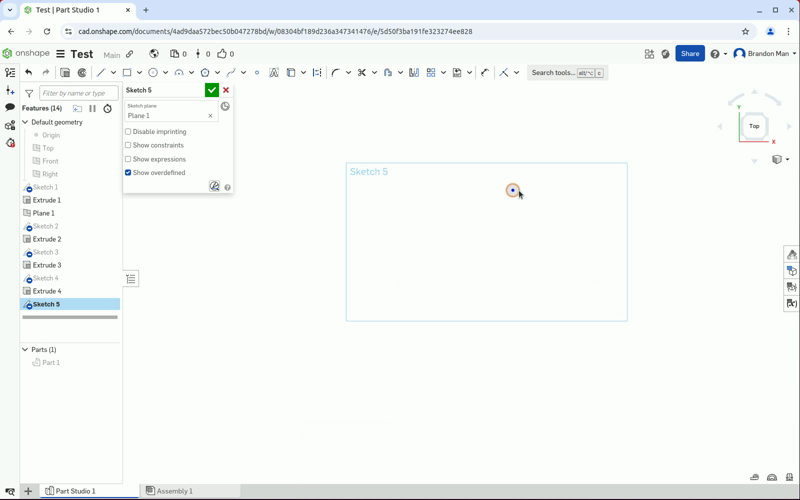
scroll(6)
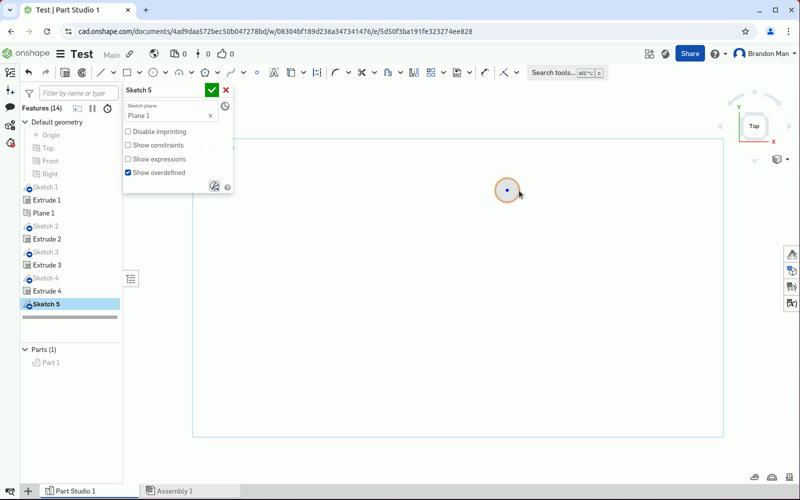
scroll(6)
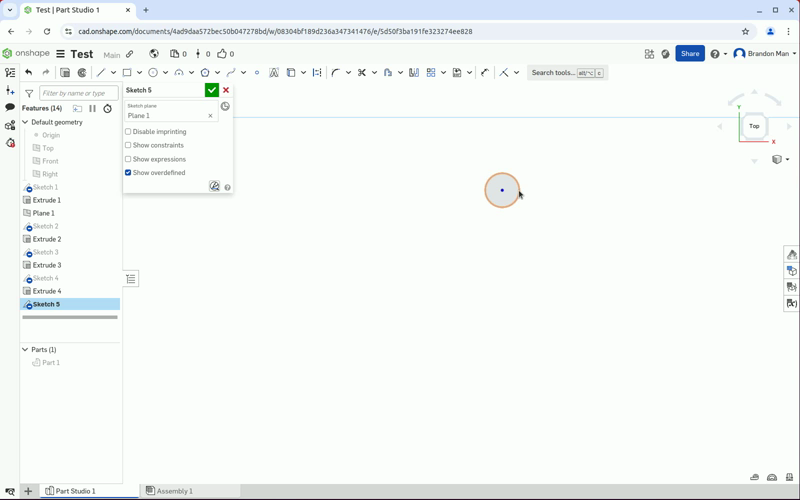
click(519, 190)
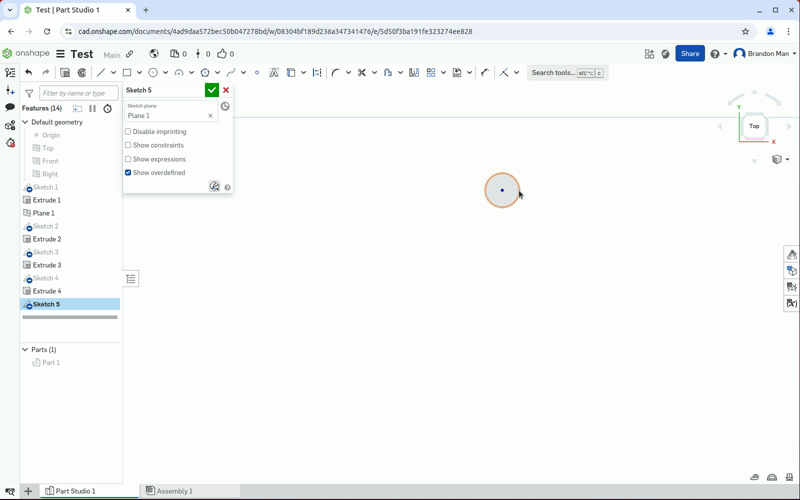
scroll(-6)
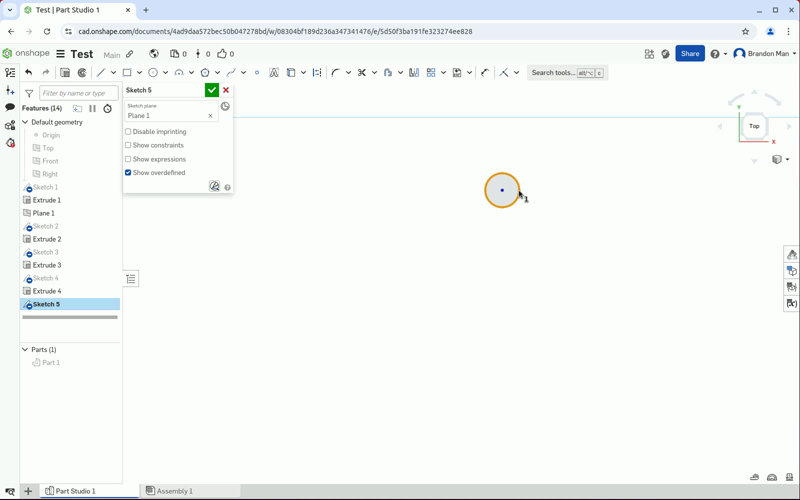
scroll(-6)
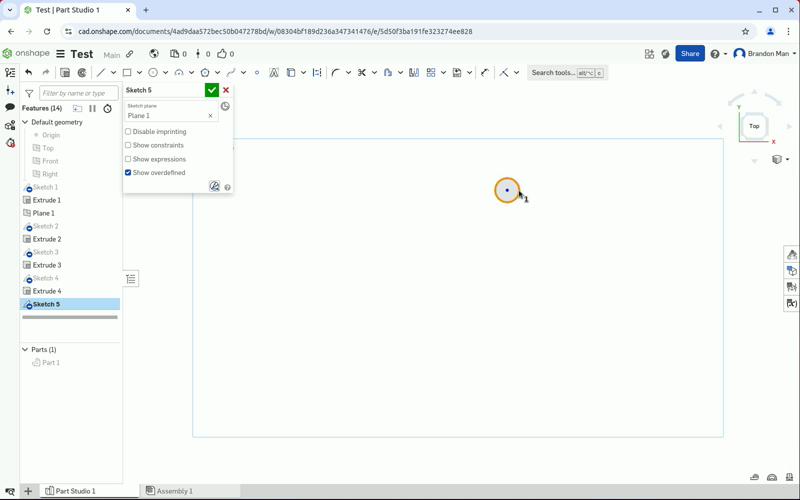
scroll(-6)
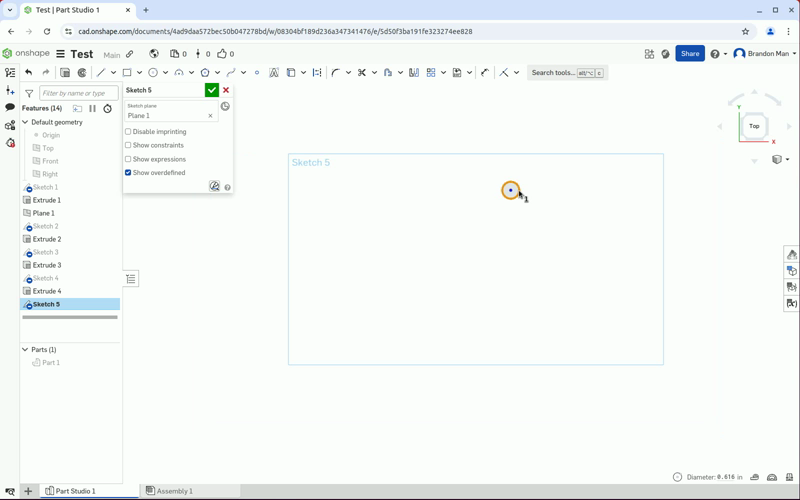
scroll(-6)
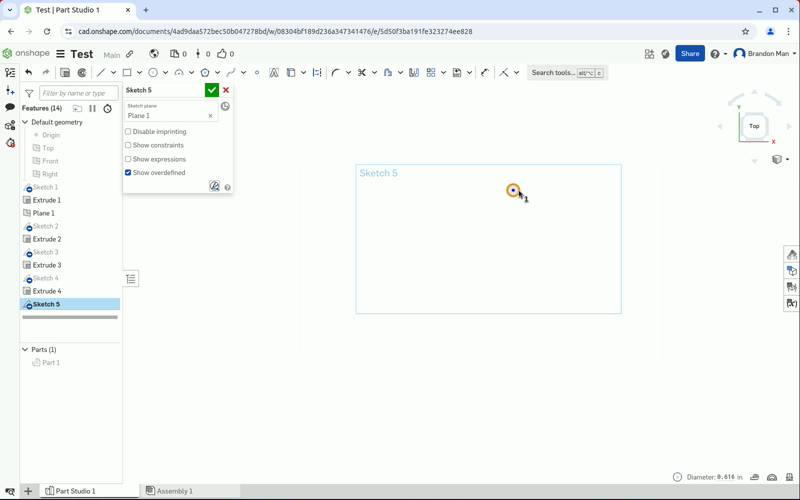
scroll(-6)
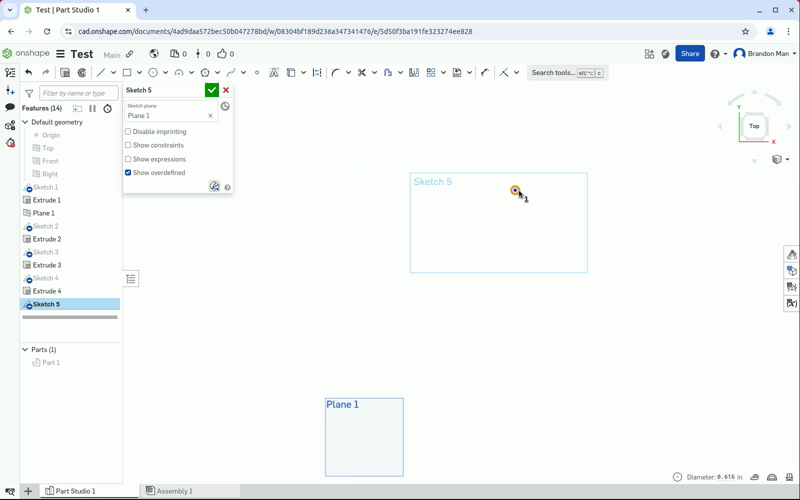
scroll(-6)
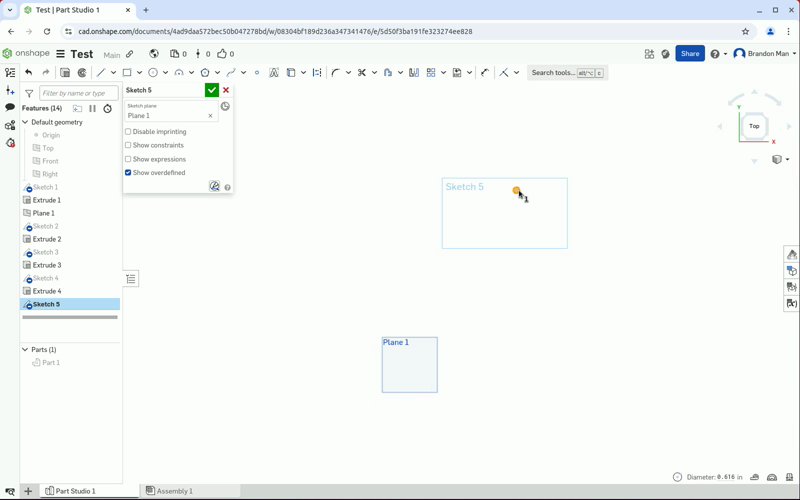
scroll(-6)
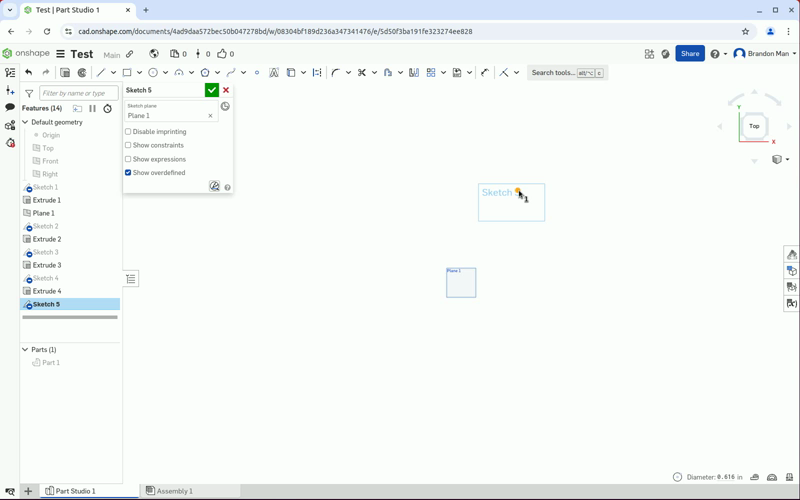
mouse_move(73, 352)
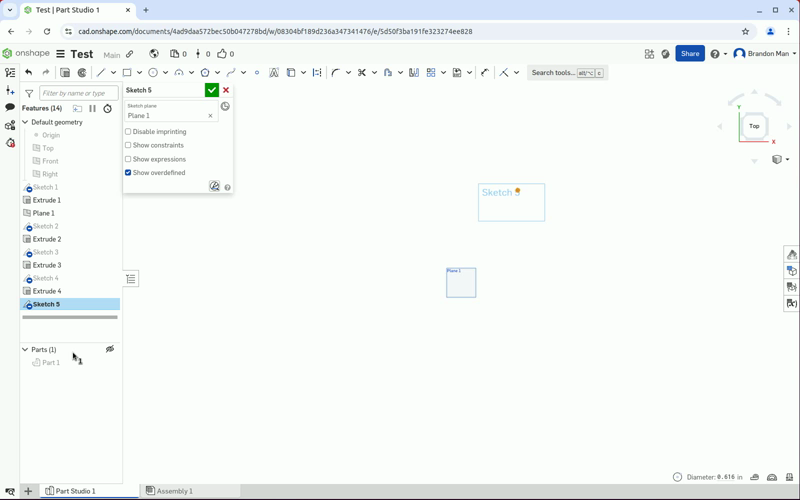
key(shift+y)
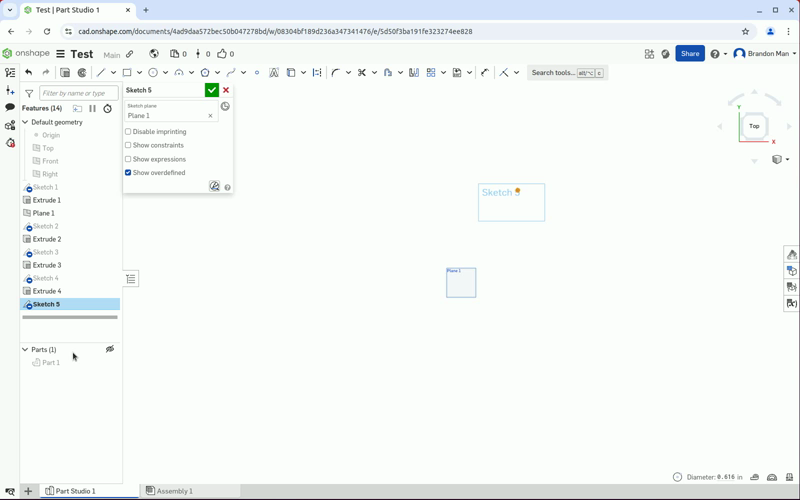
key(shift+e)
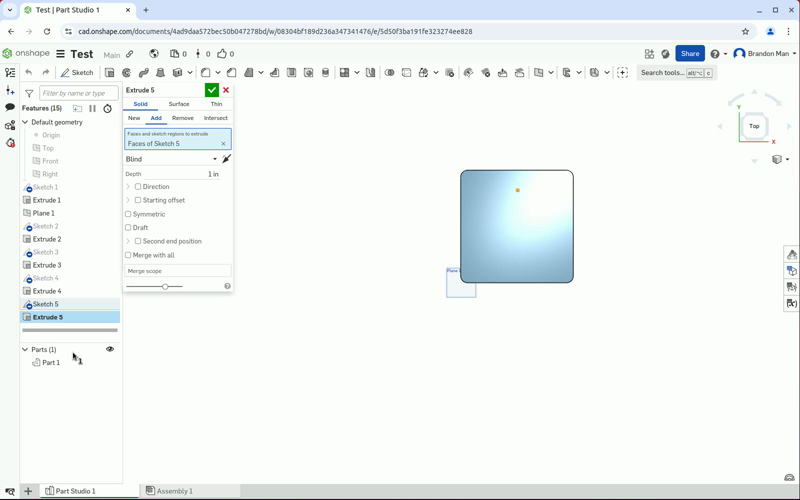
mouse_move(143, 106)
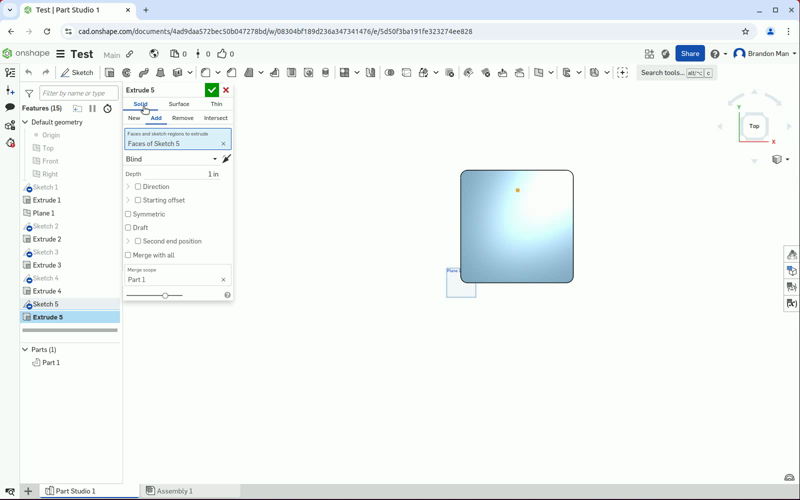
click(143, 106)
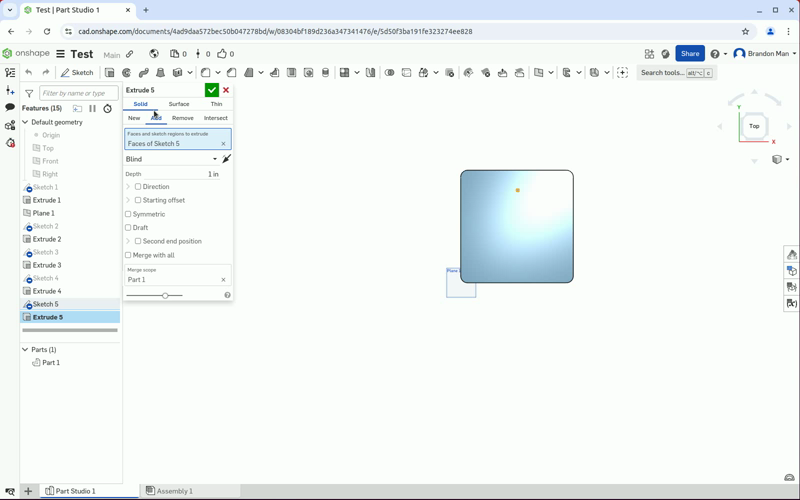
mouse_move(186, 120)
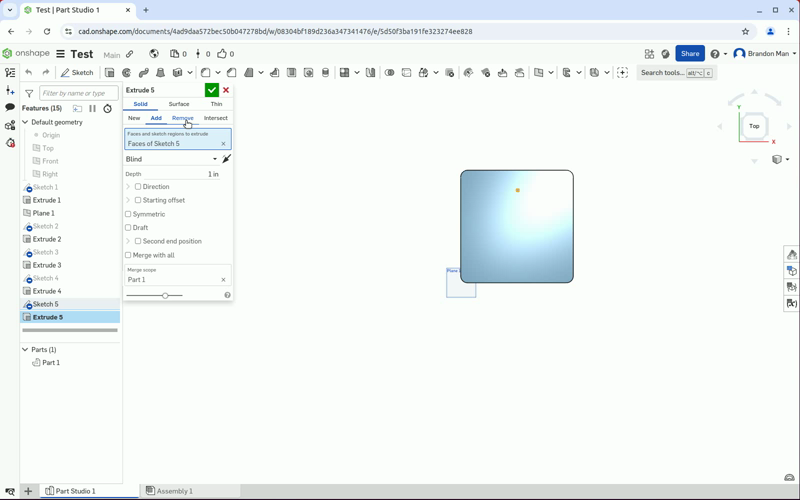
click(186, 120)
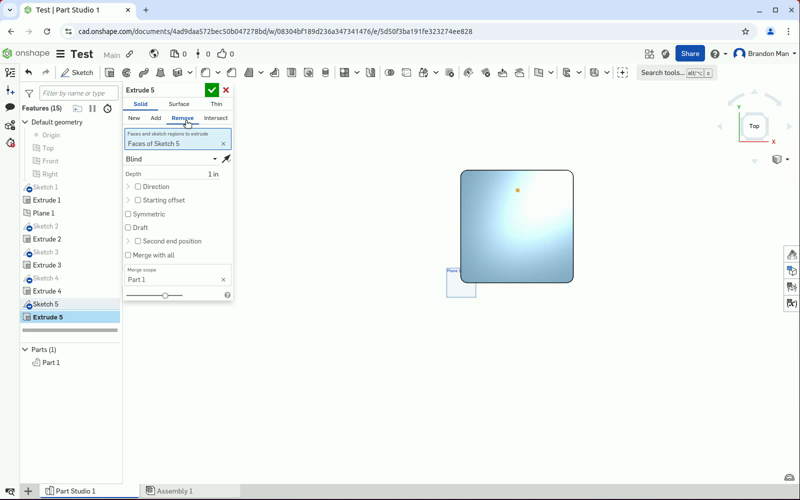
key(tab, 4)
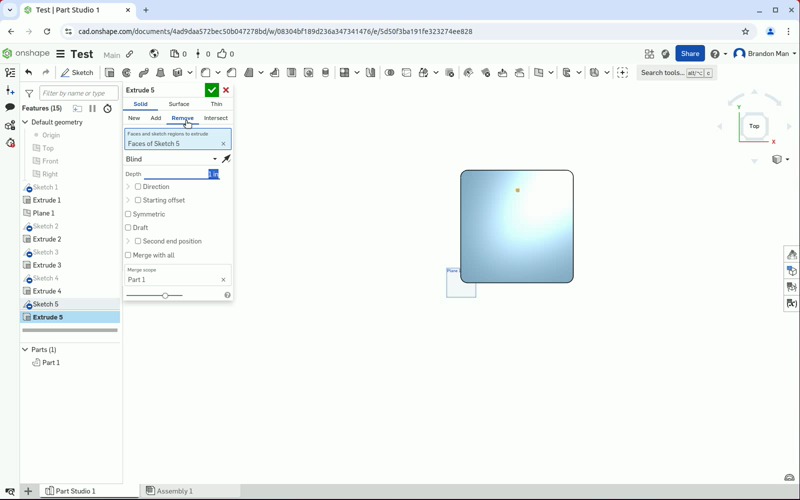
text(7.221)
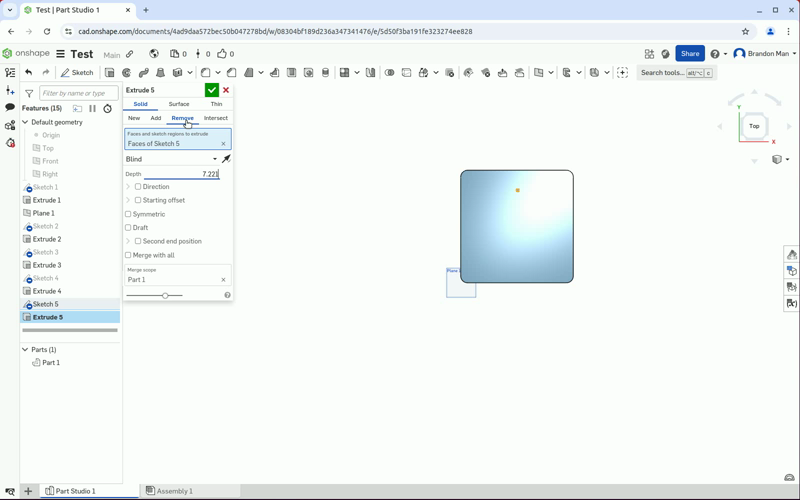
key(tab, 6)
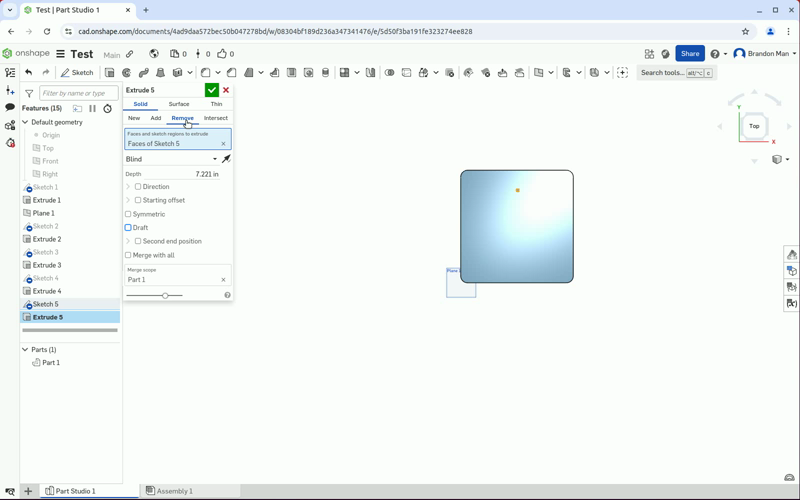
key(space)
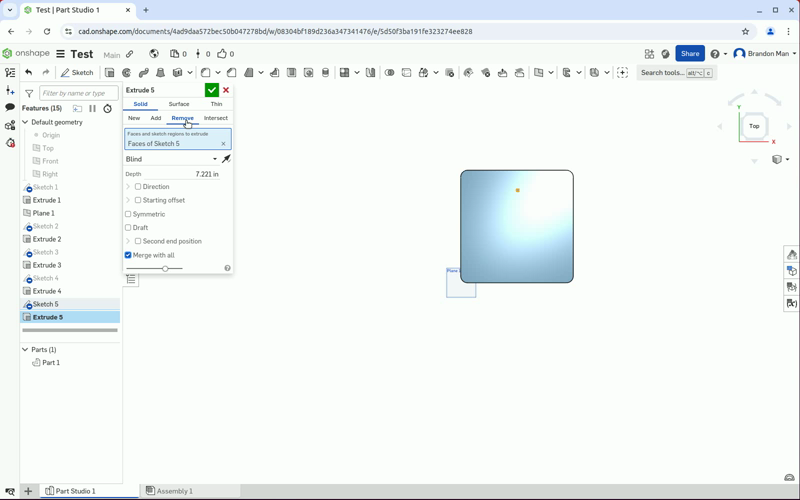
key(enter)
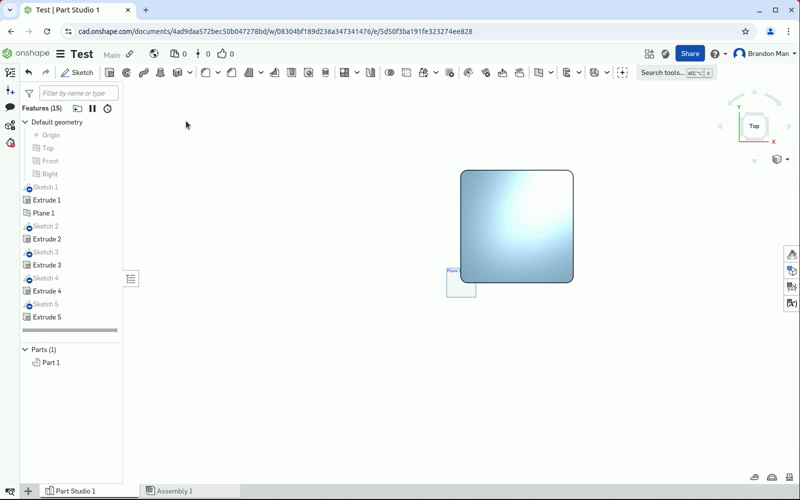
key(shift+h)
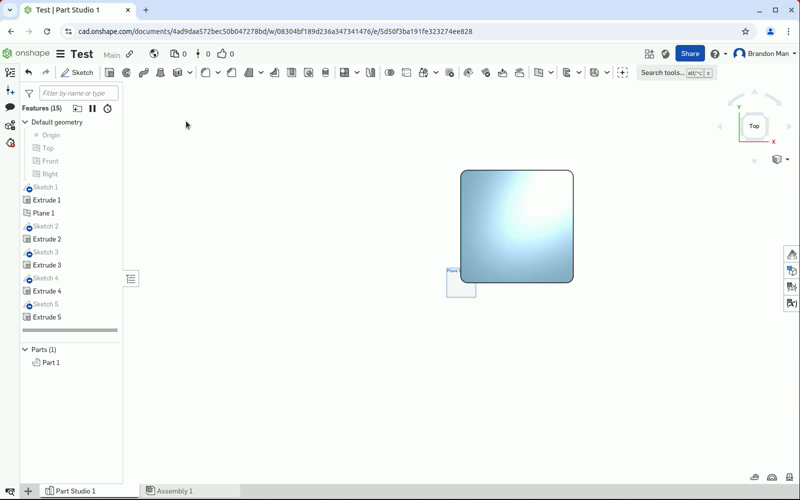
key(shift+h)
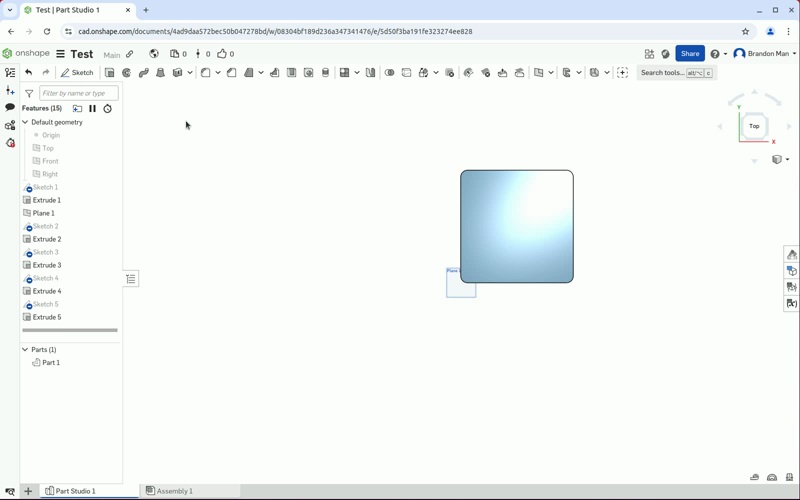
mouse_move(73, 189)
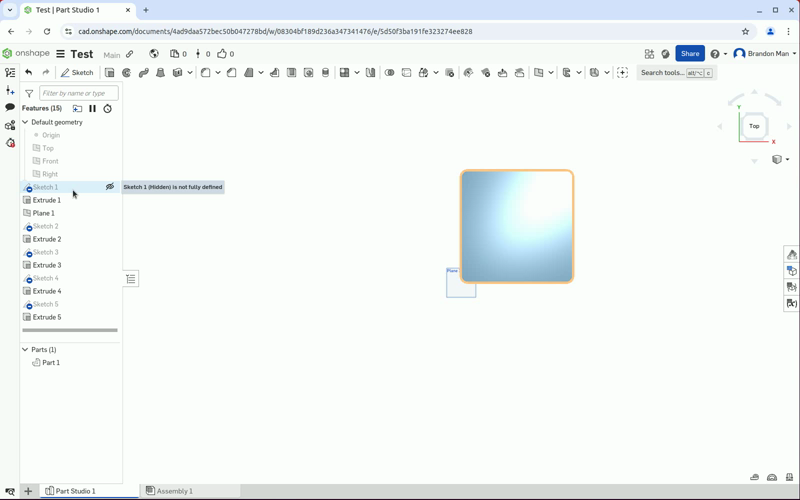
click(73, 189)
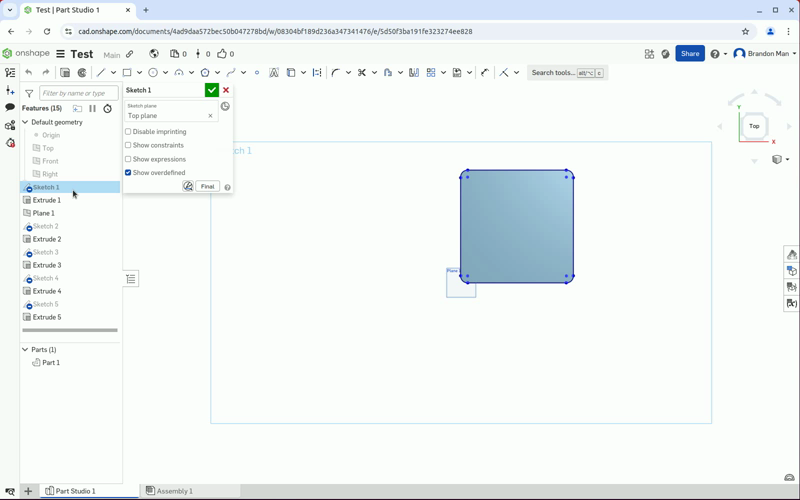
mouse_move(229, 92)
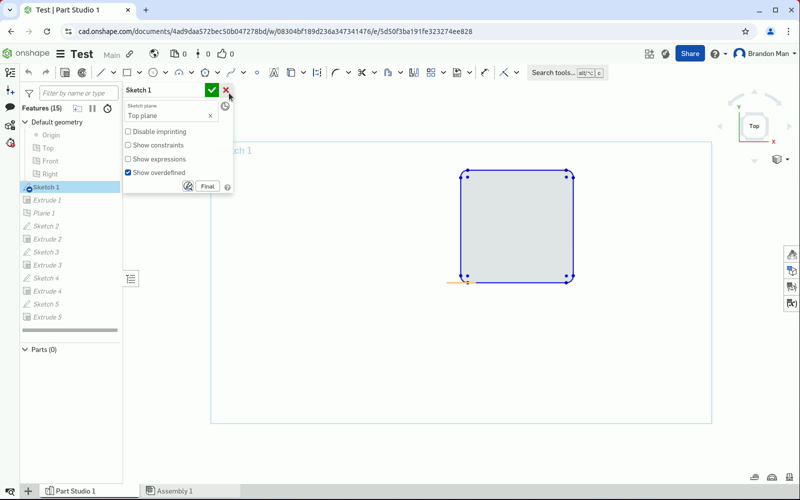
click(229, 92)
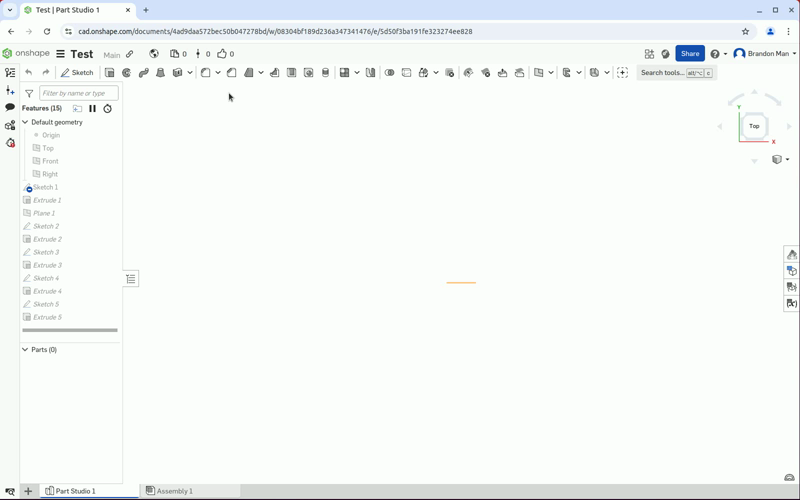
key(shift+s)
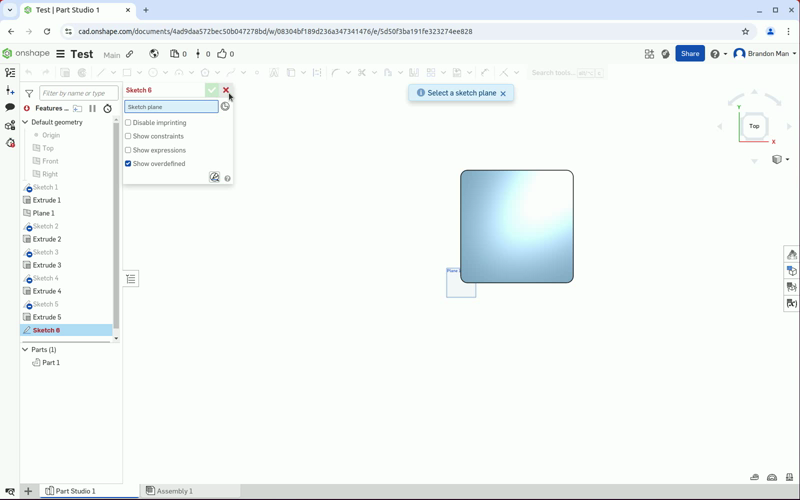
mouse_move(69, 215)
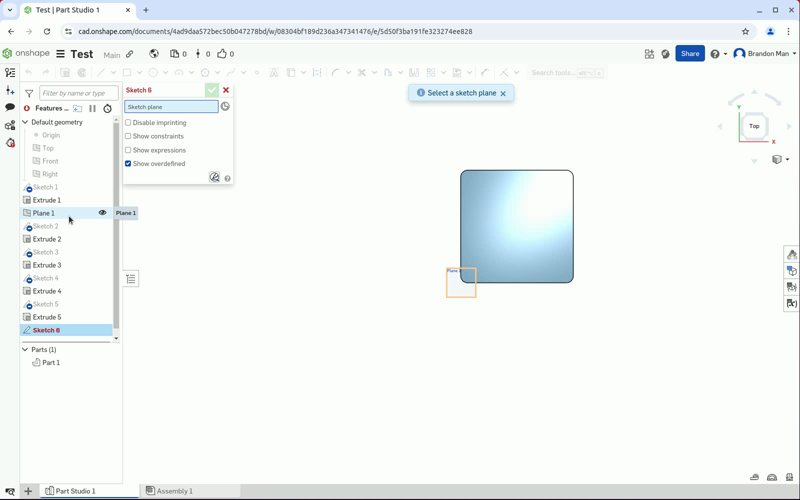
click(69, 215)
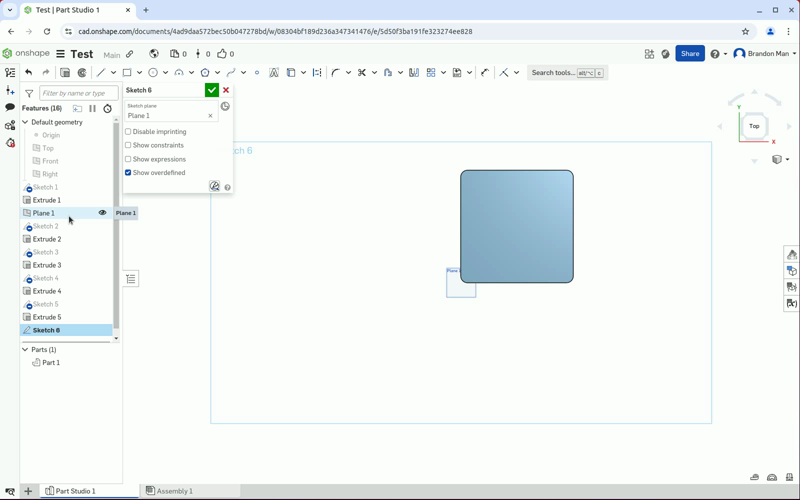
mouse_move(73, 352)
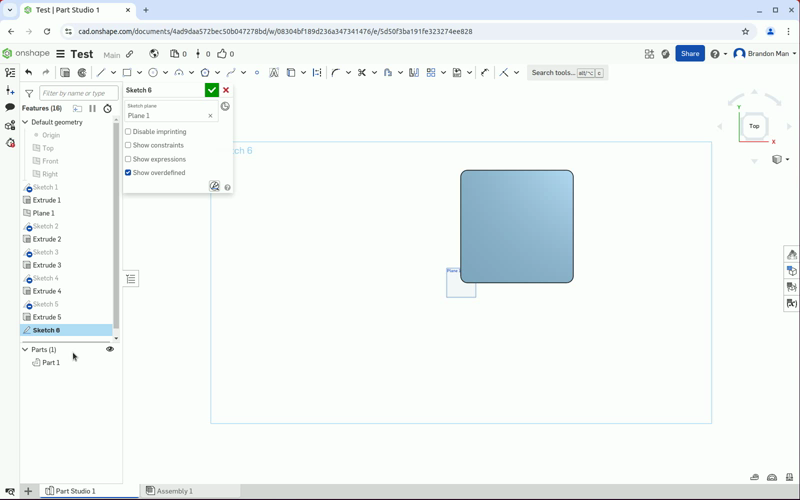
key(y)
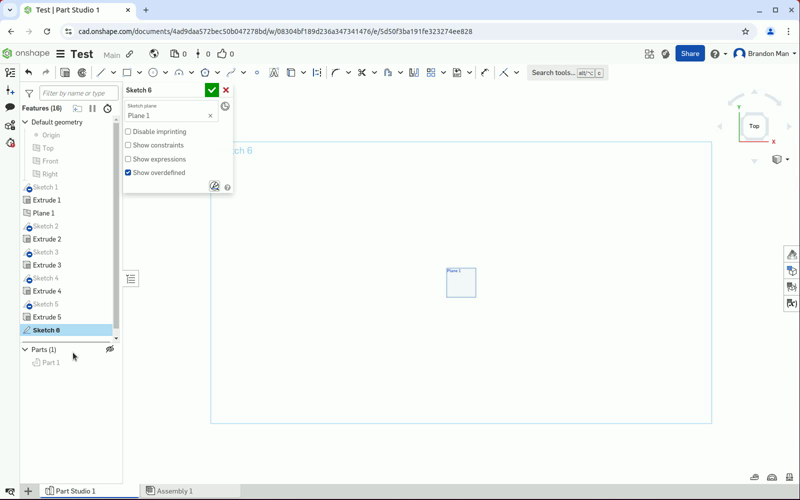
key(c)
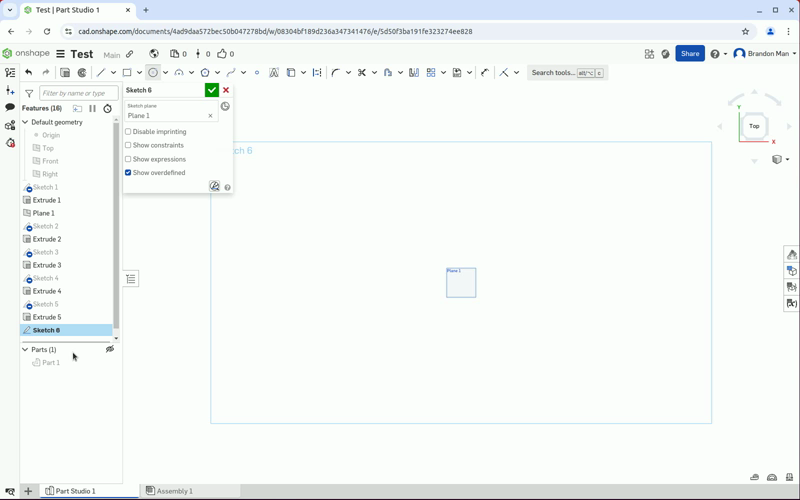
key_down(shift)
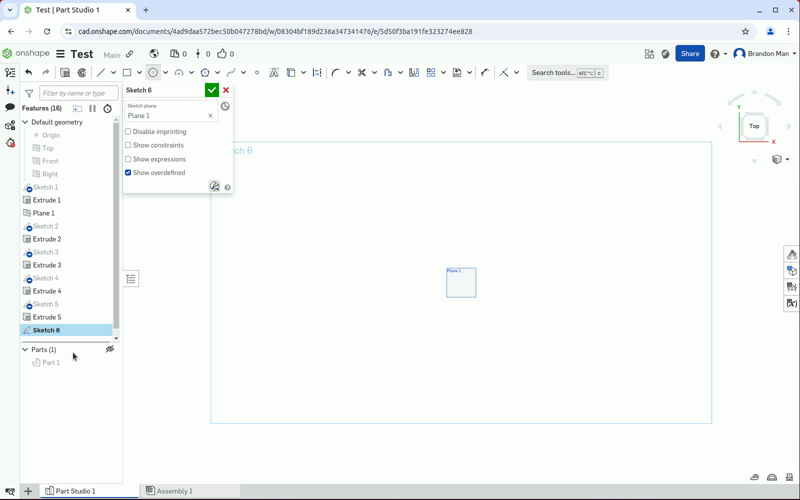
mouse_move(517, 262)
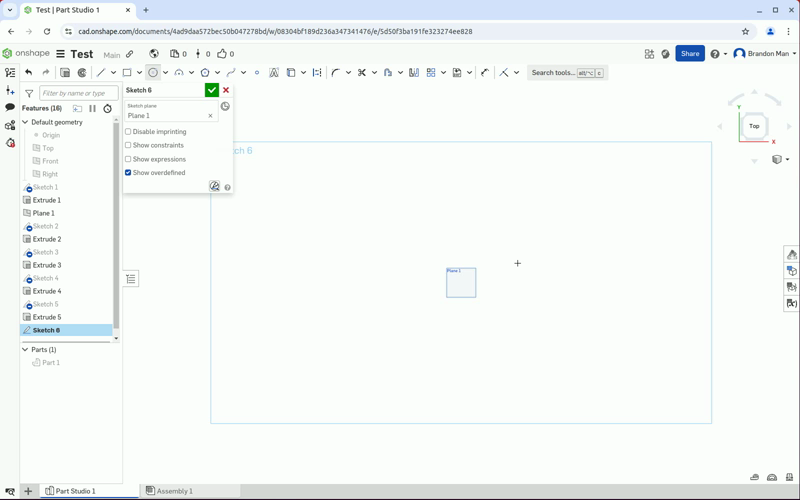
click(517, 262)
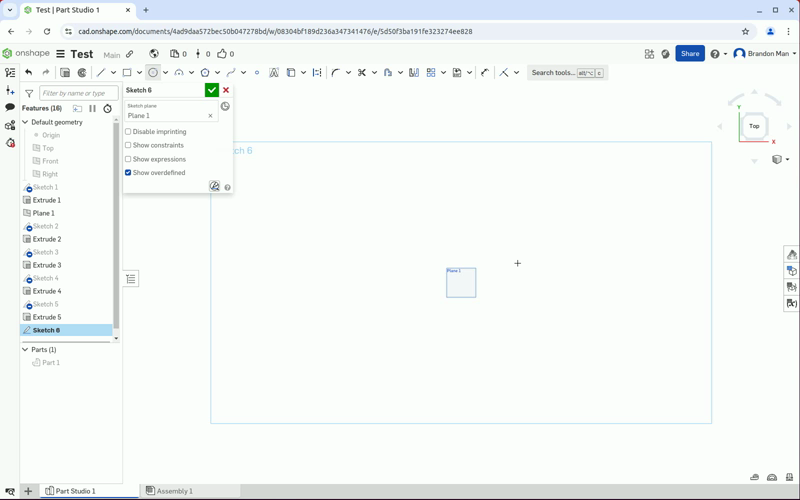
key_up(shift)
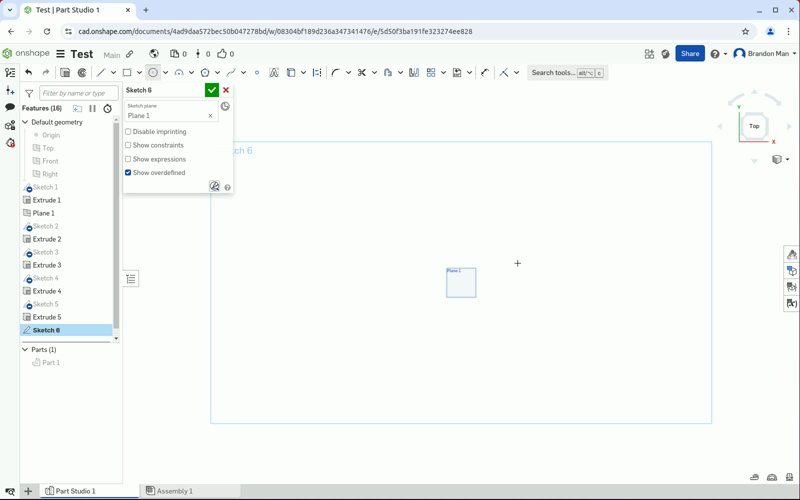
mouse_move(519, 262)
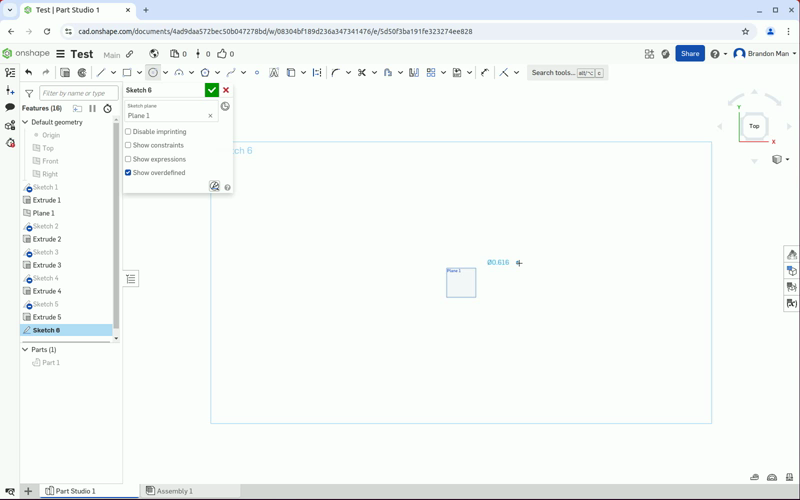
scroll(6)
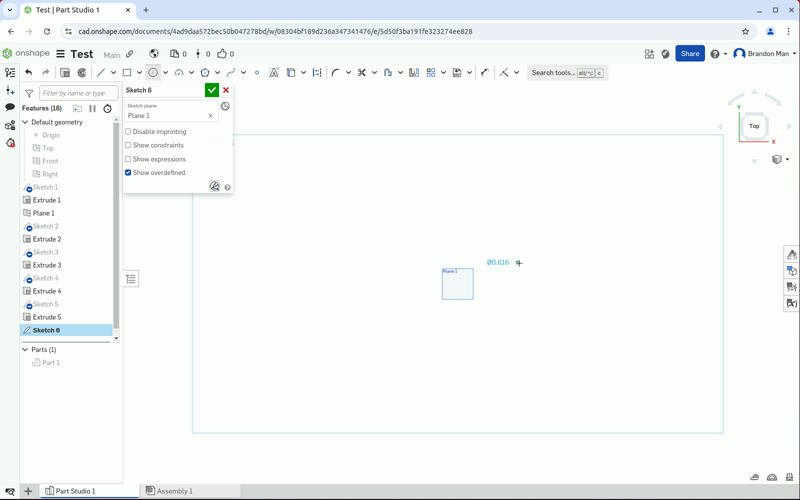
scroll(6)
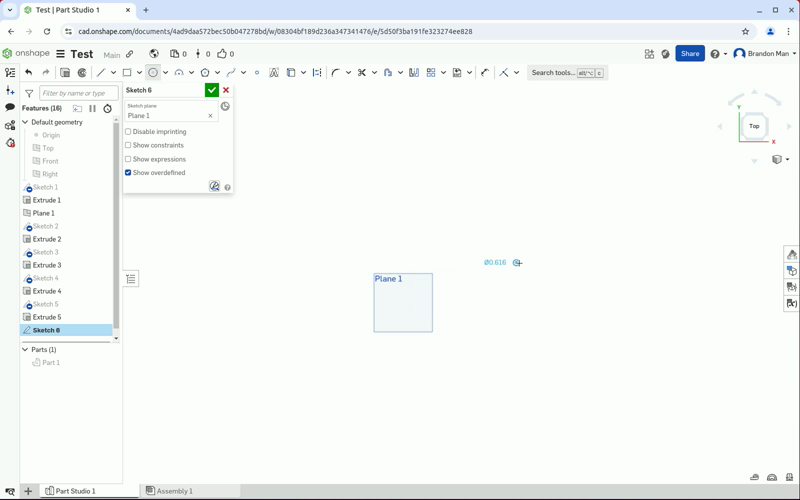
scroll(6)
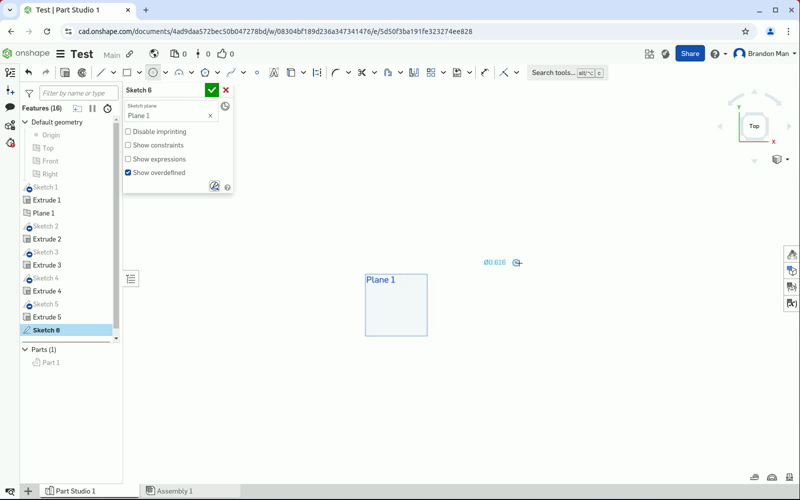
scroll(6)
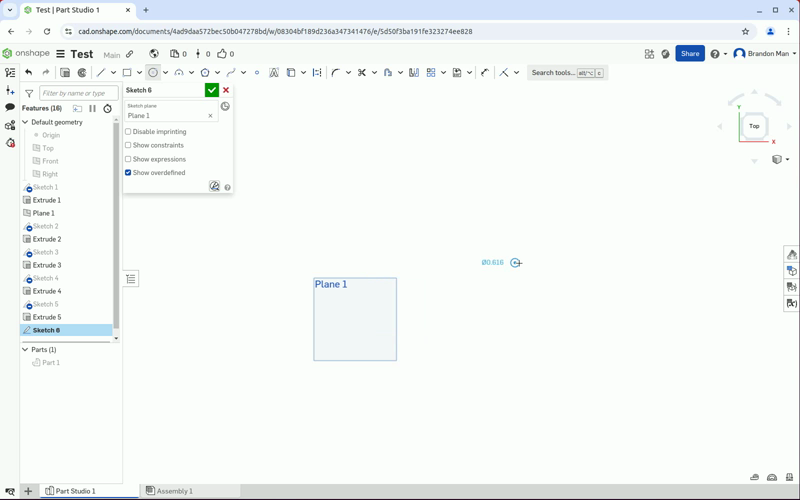
scroll(6)
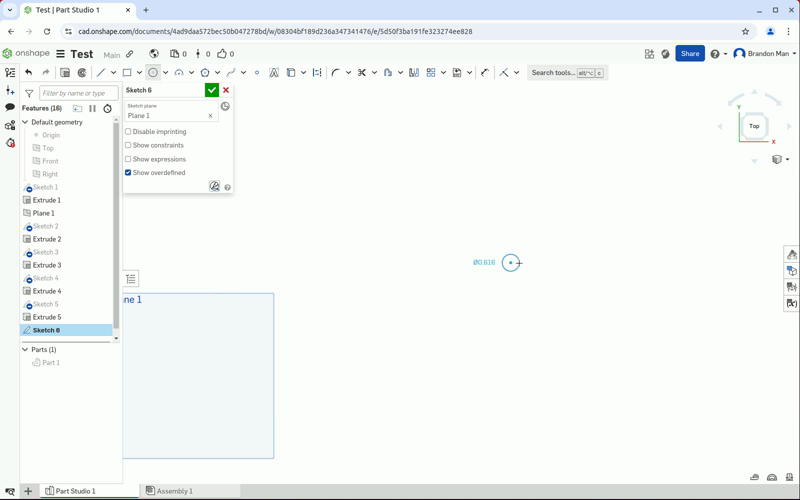
scroll(6)
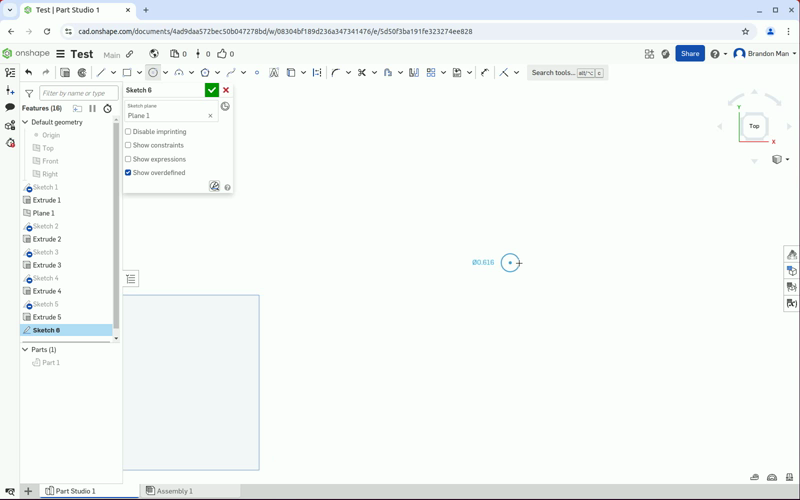
scroll(6)
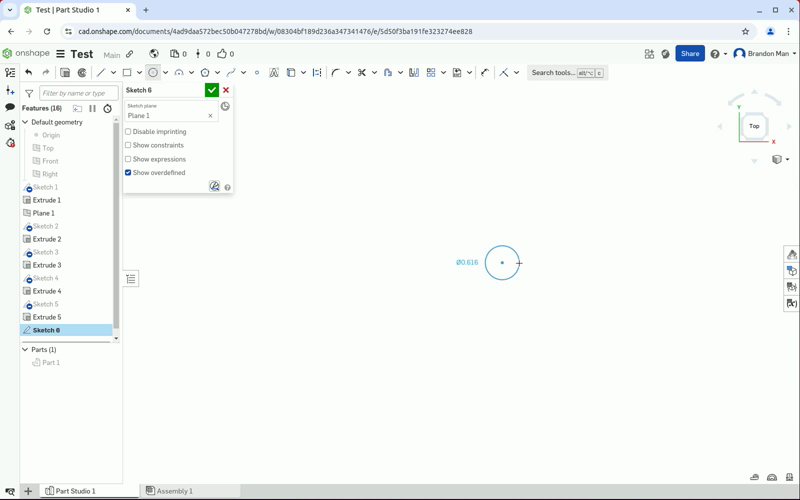
click(519, 262)
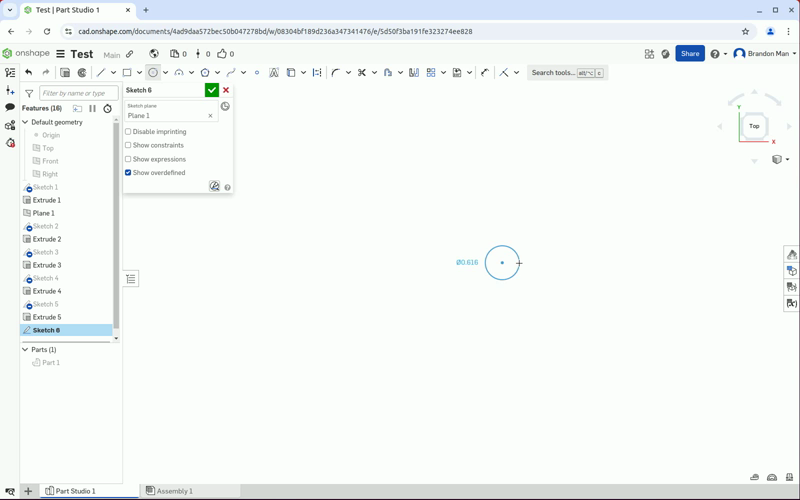
scroll(-6)
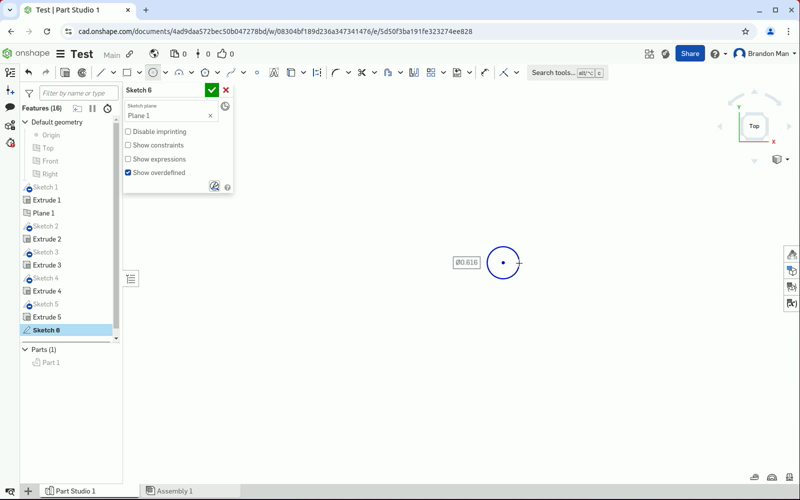
scroll(-6)
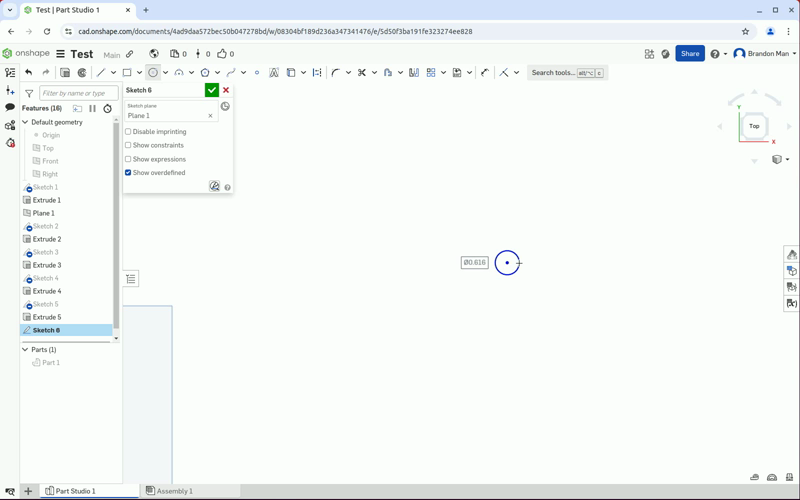
scroll(-6)
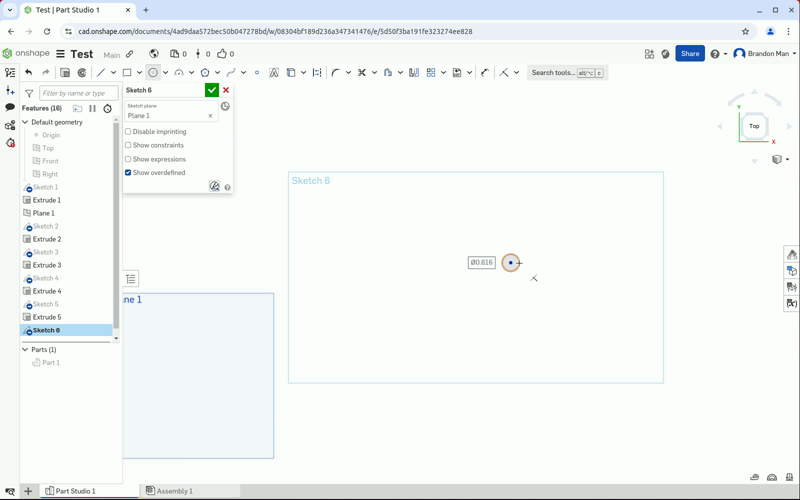
scroll(-6)
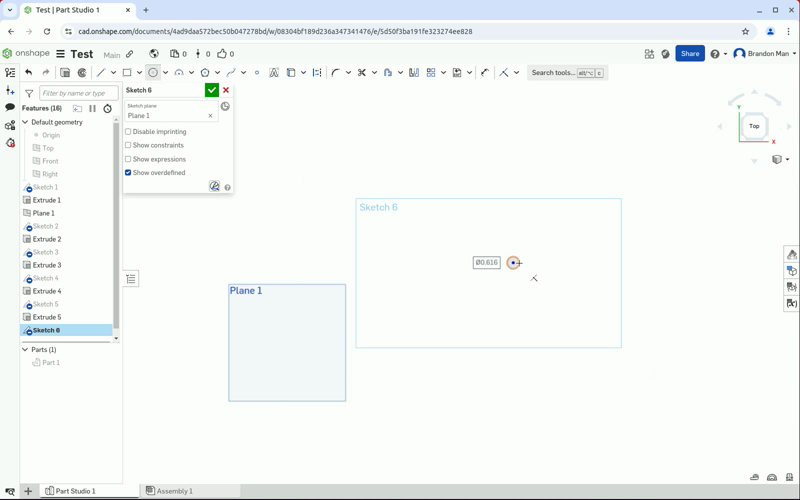
scroll(-6)
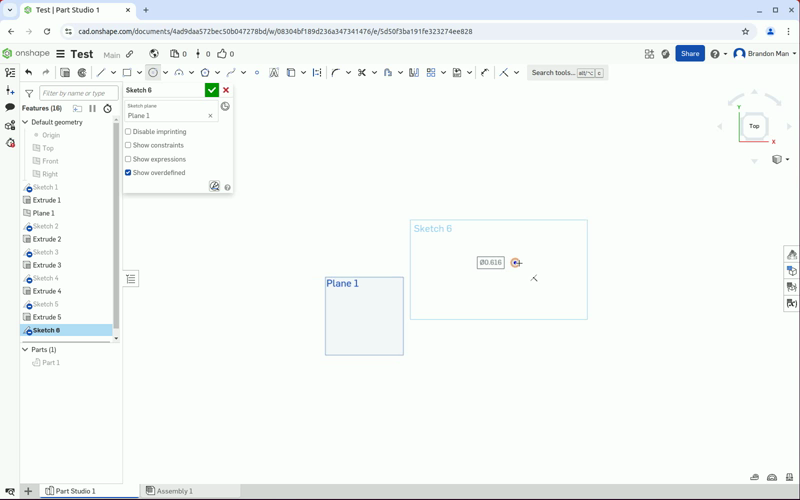
scroll(-6)
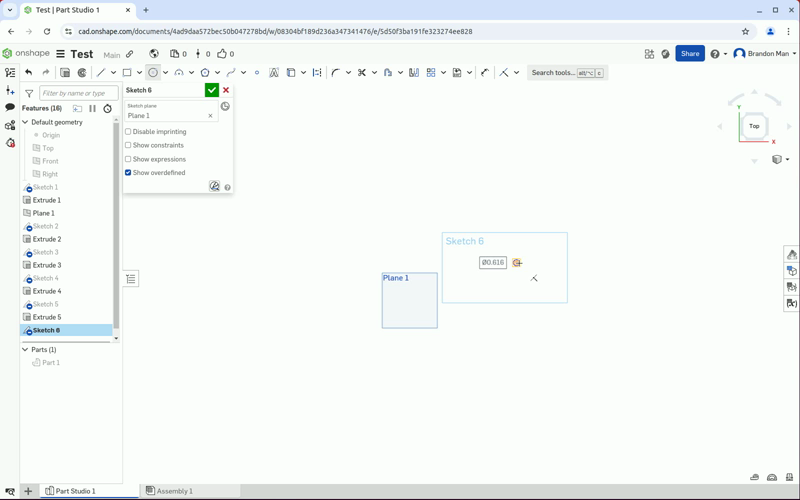
scroll(-6)
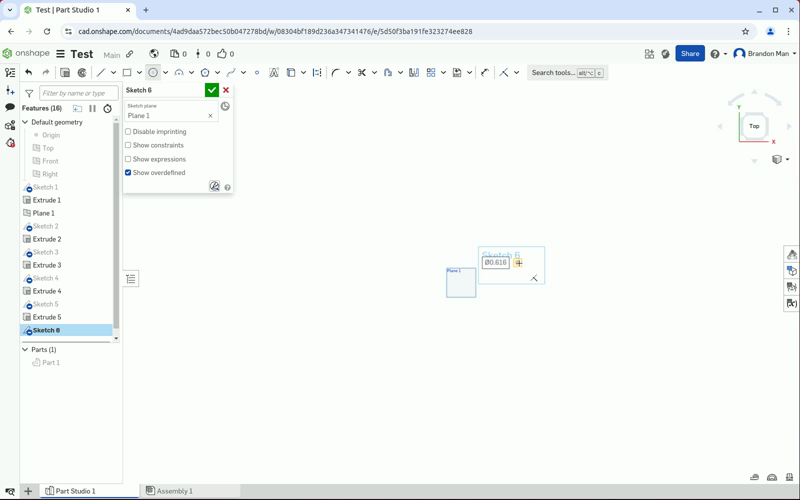
key(esc)
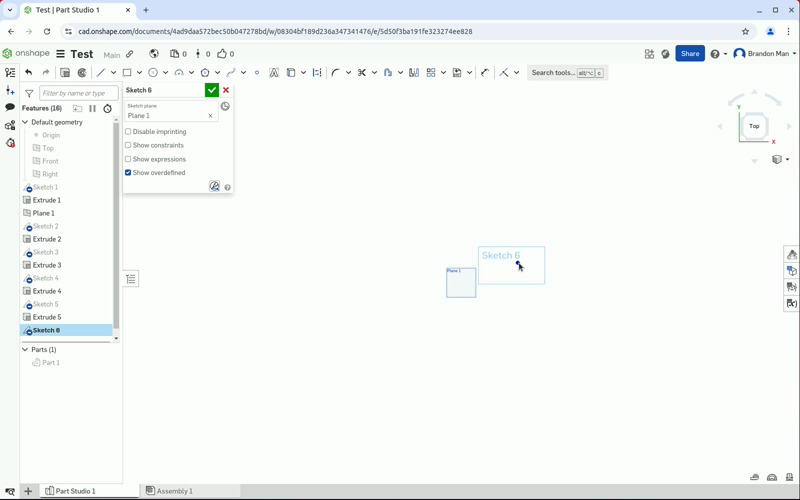
mouse_move(518, 262)
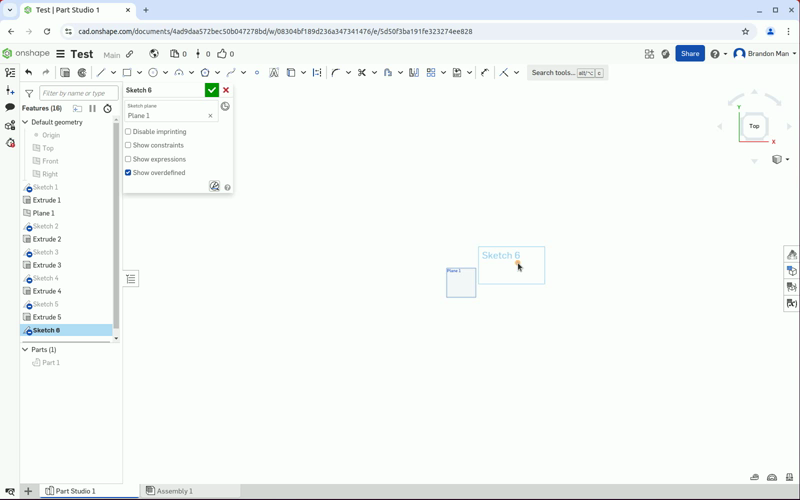
scroll(6)
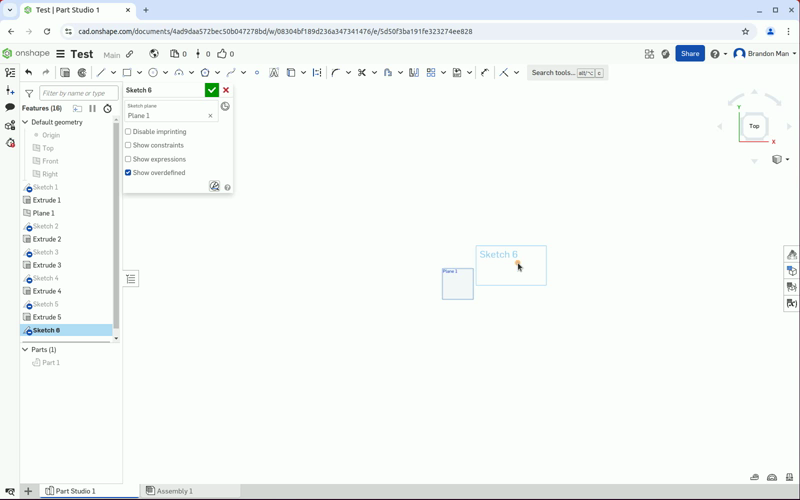
scroll(6)
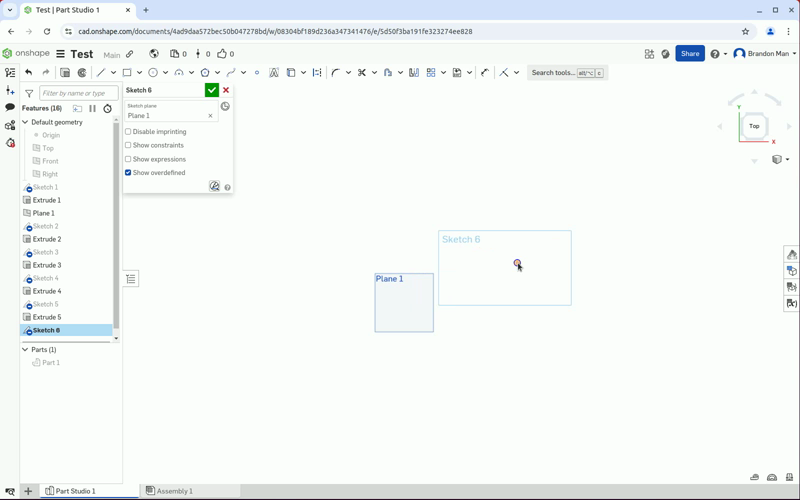
scroll(6)
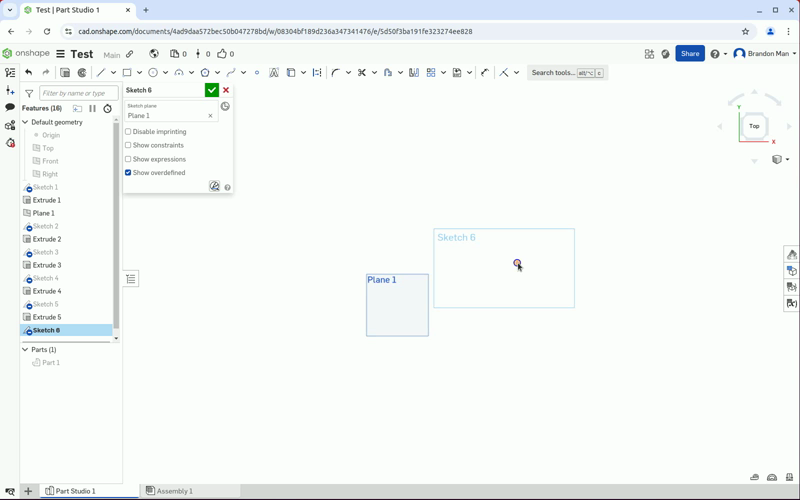
scroll(6)
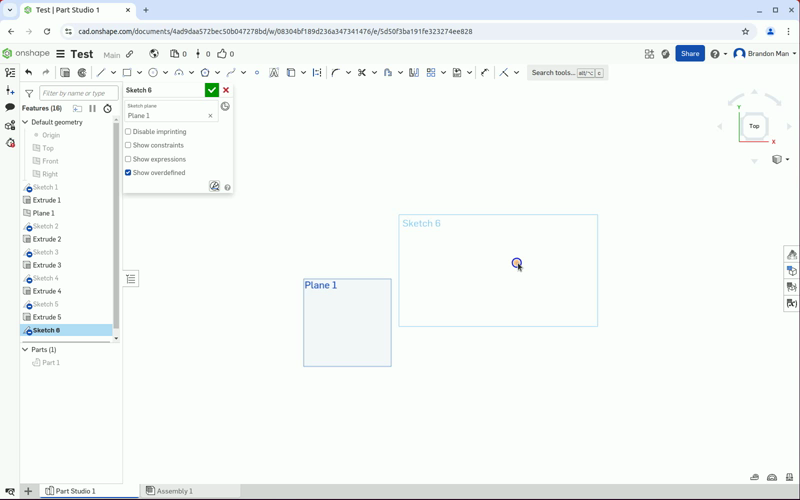
scroll(6)
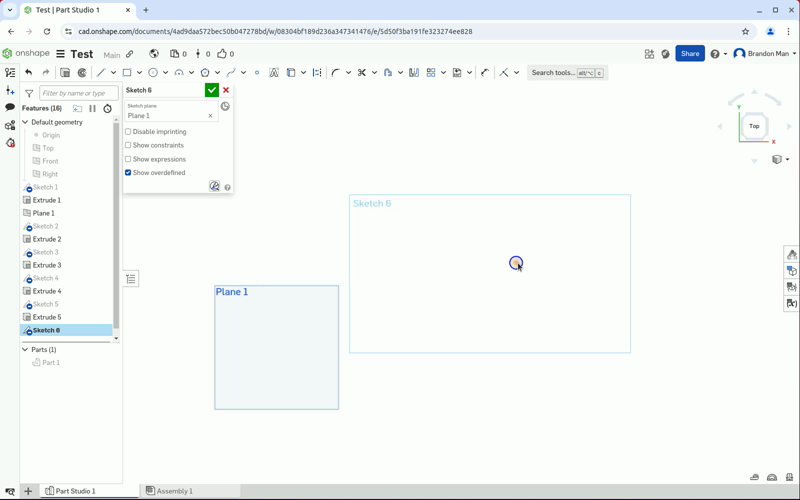
scroll(6)
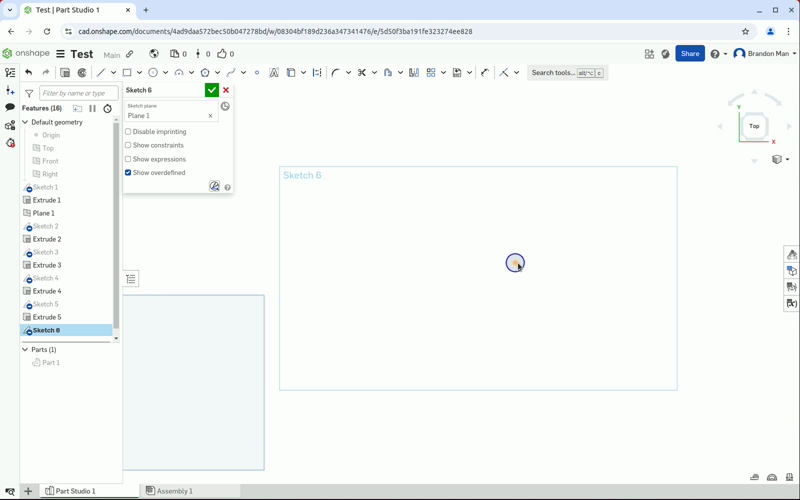
scroll(6)
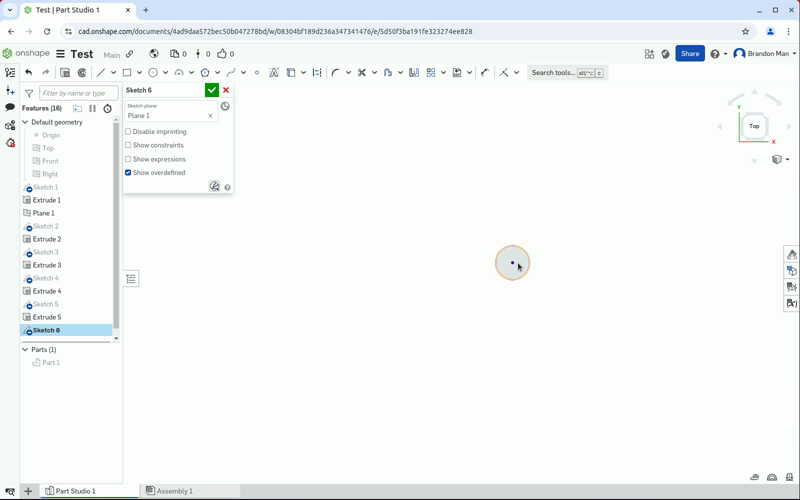
click(518, 262)
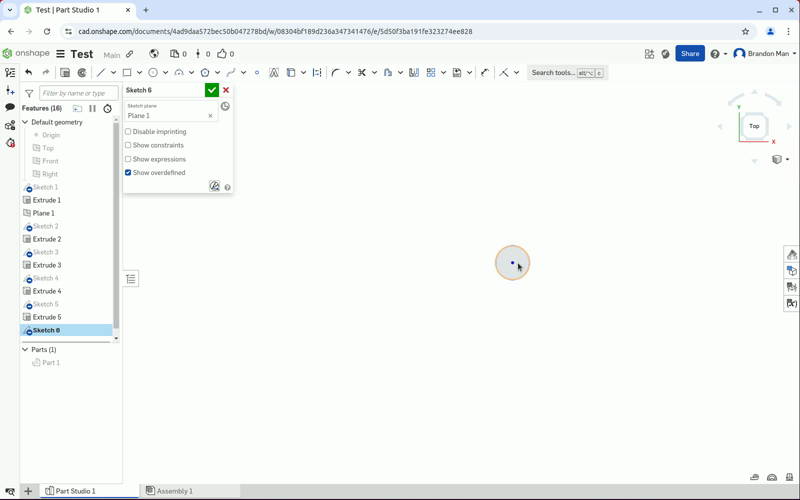
scroll(-6)
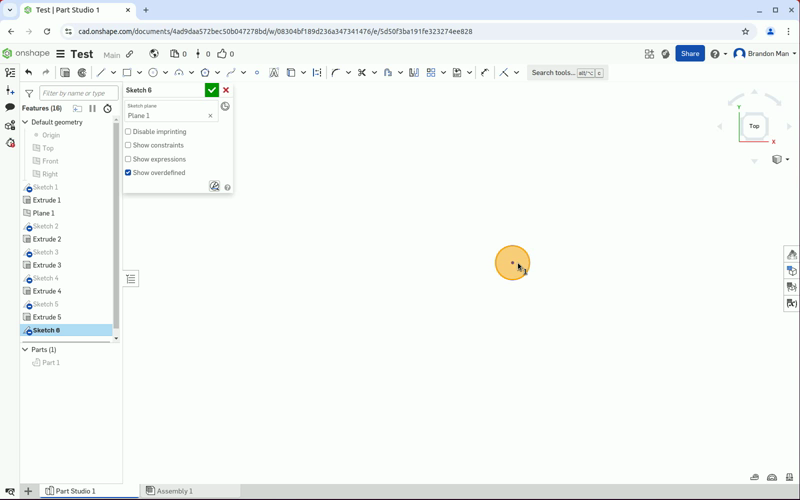
scroll(-6)
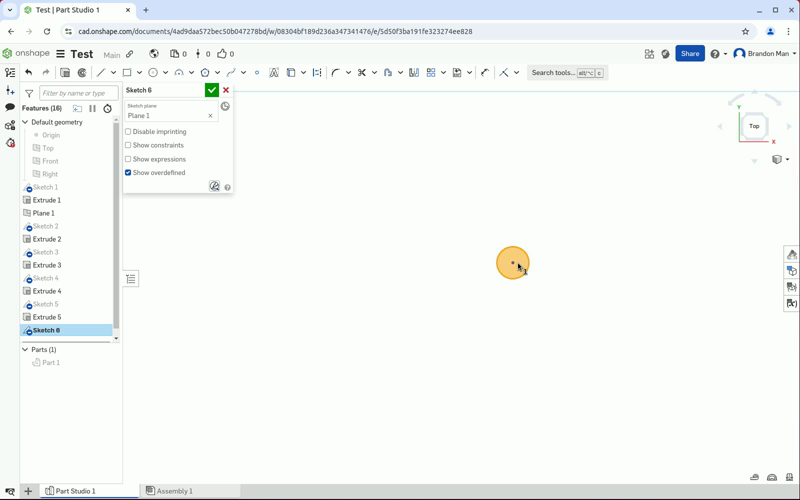
scroll(-6)
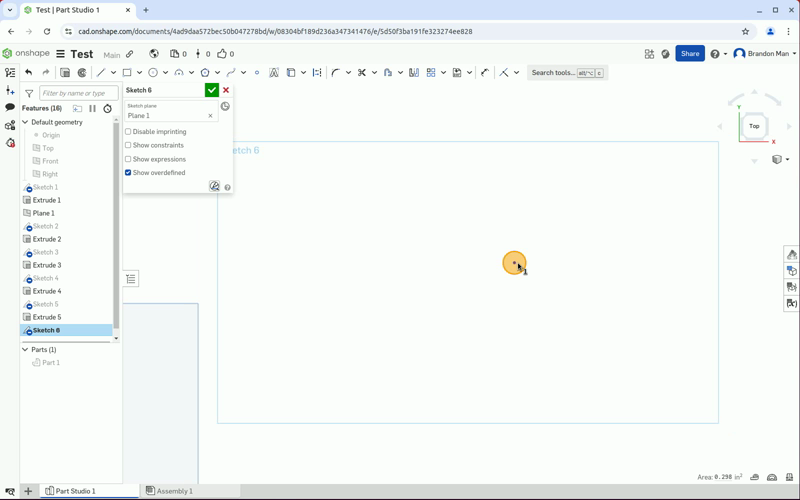
scroll(-6)
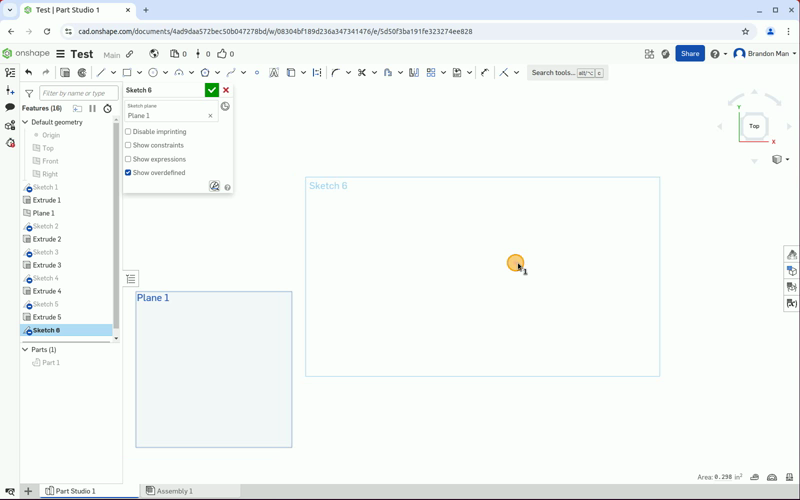
scroll(-6)
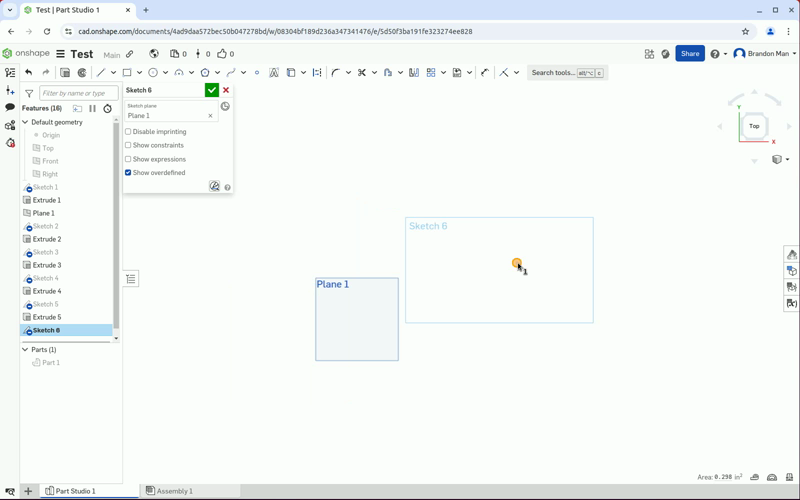
scroll(-6)
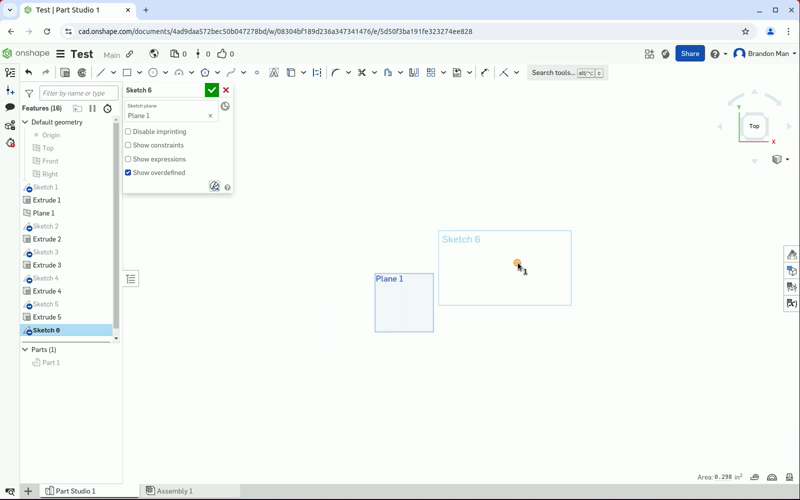
scroll(-6)
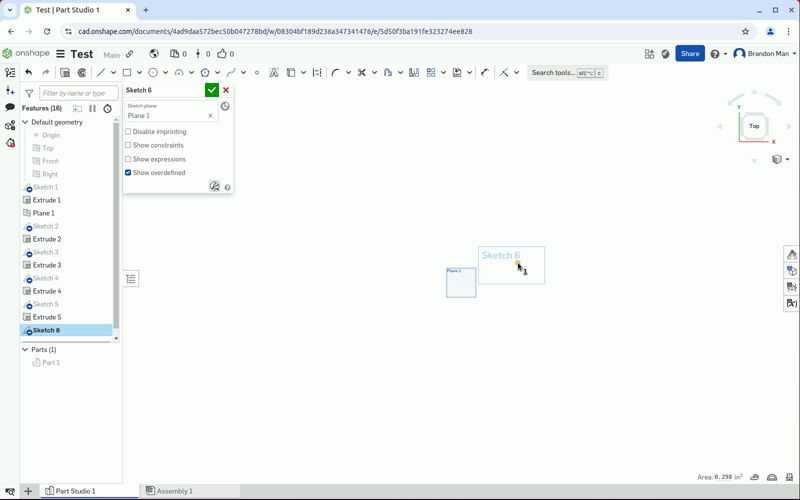
mouse_move(73, 352)
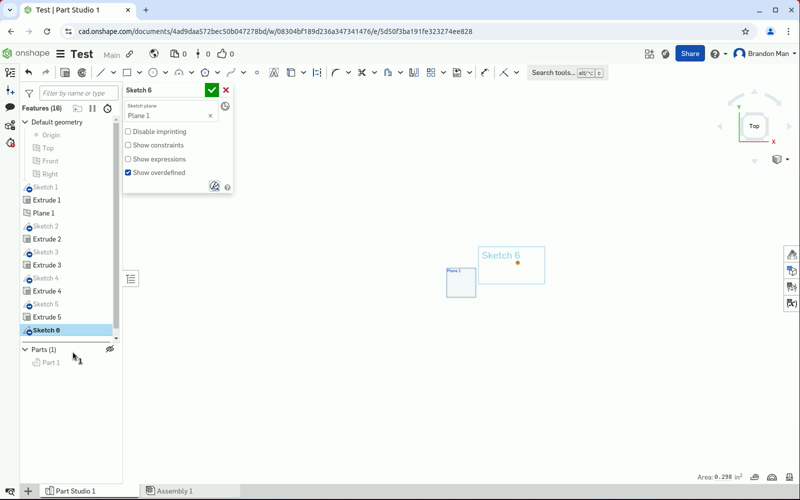
key(shift+y)
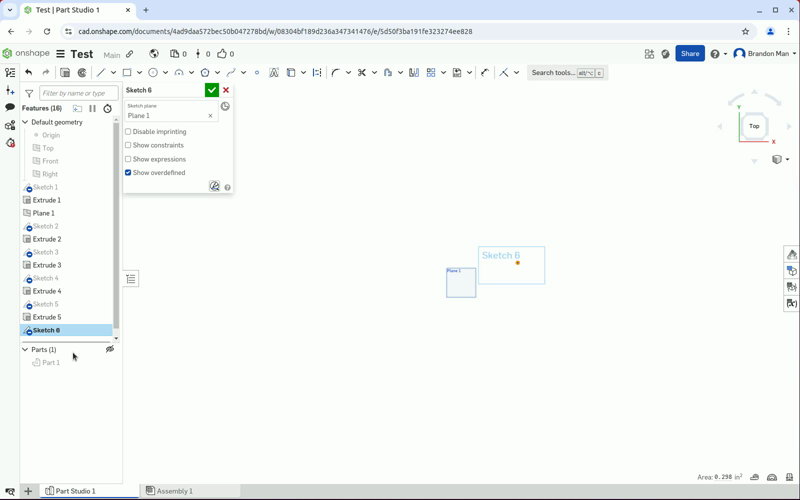
key(shift+e)
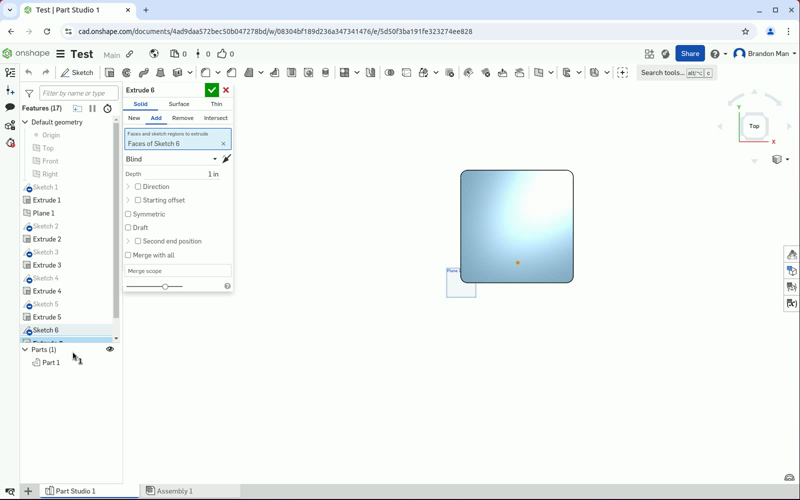
mouse_move(143, 106)
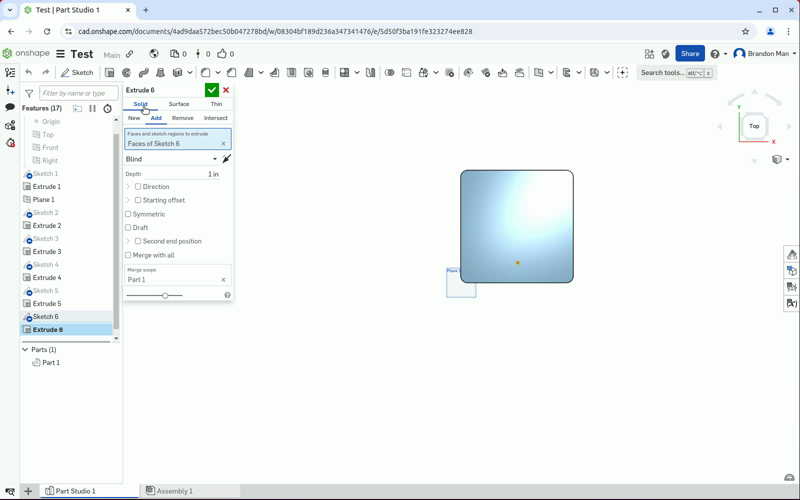
click(143, 106)
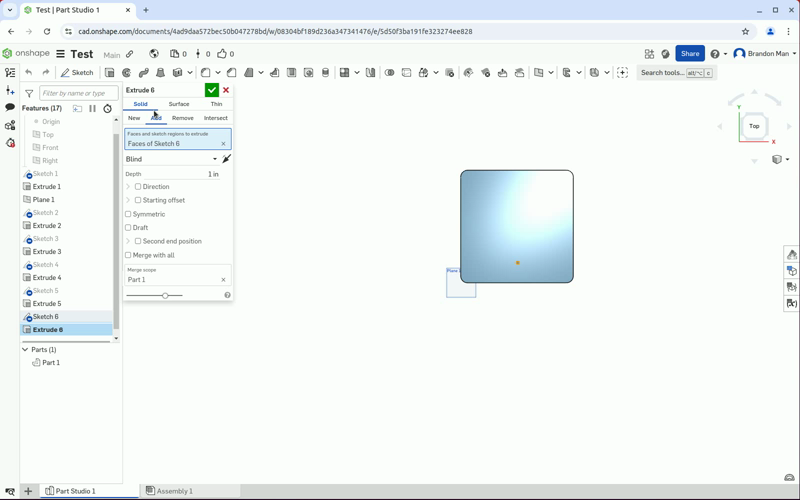
mouse_move(186, 120)
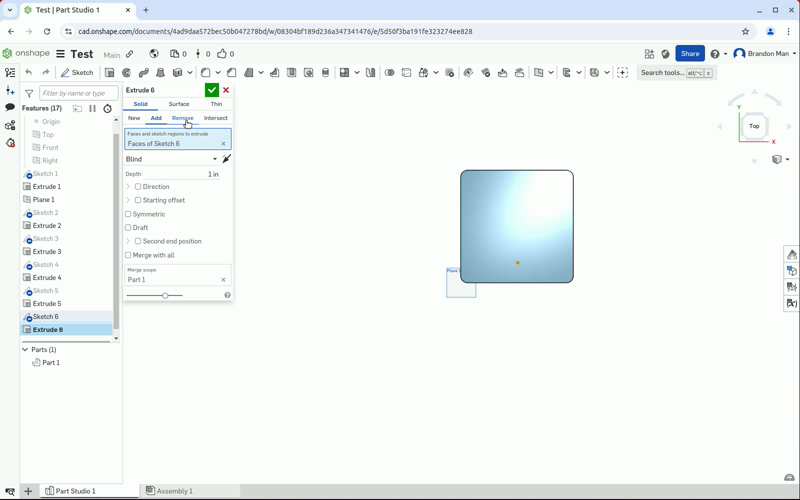
click(186, 120)
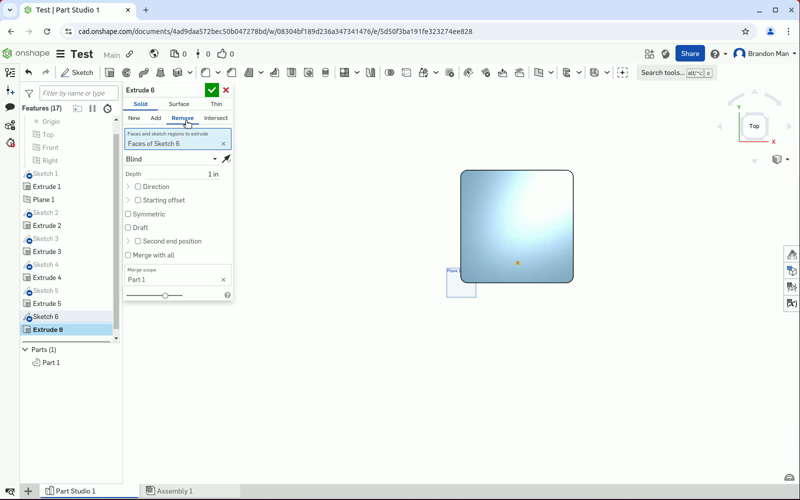
key(tab, 4)
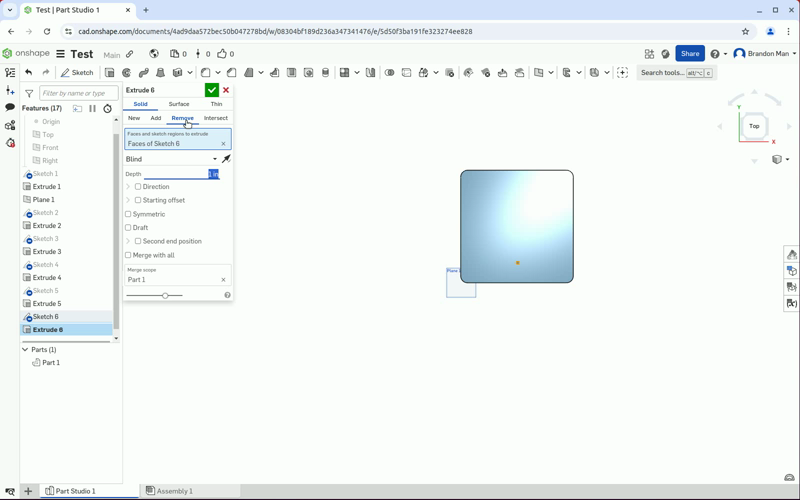
text(7.221)
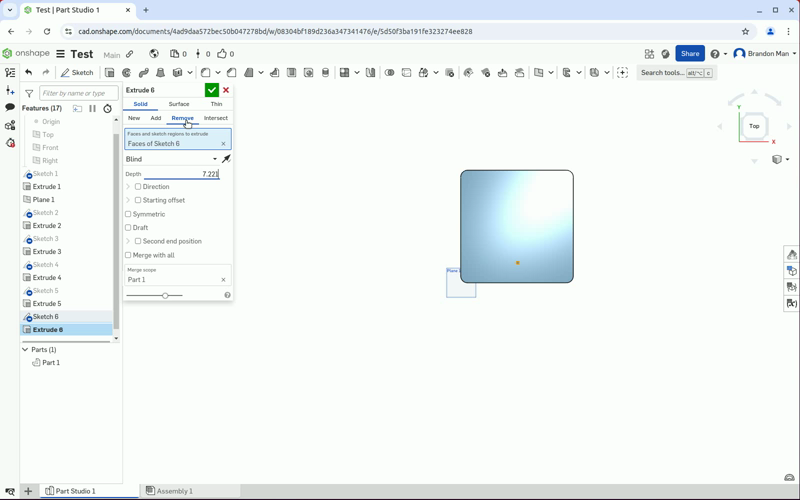
key(tab, 6)
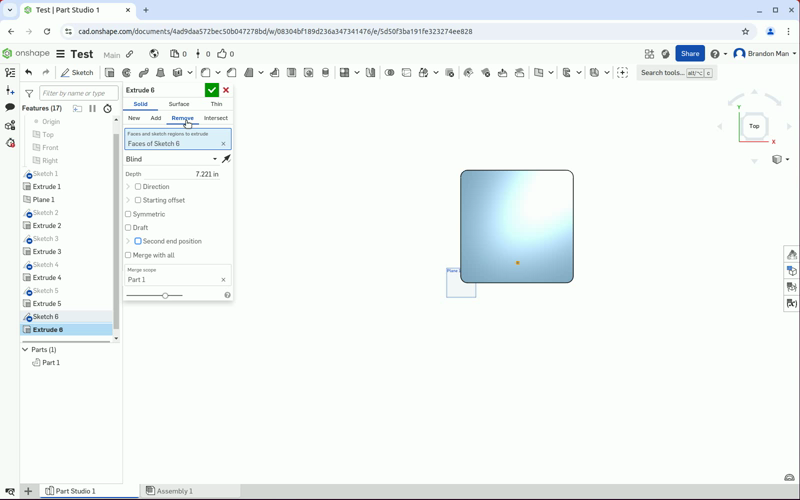
key(space)
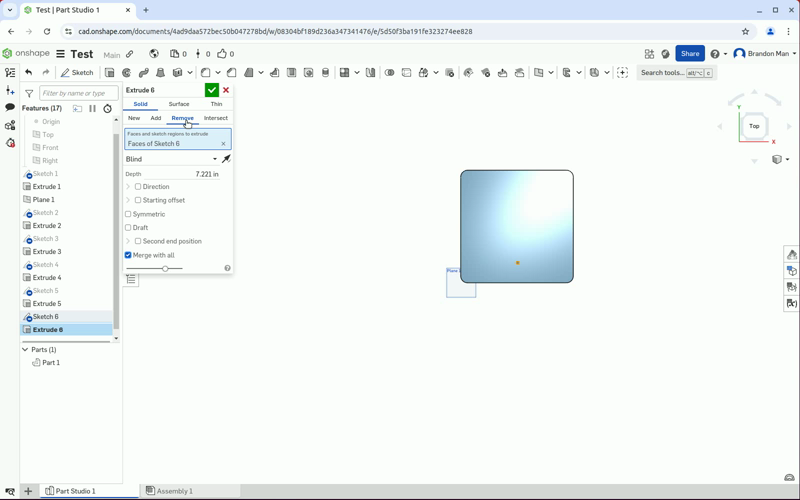
key(enter)
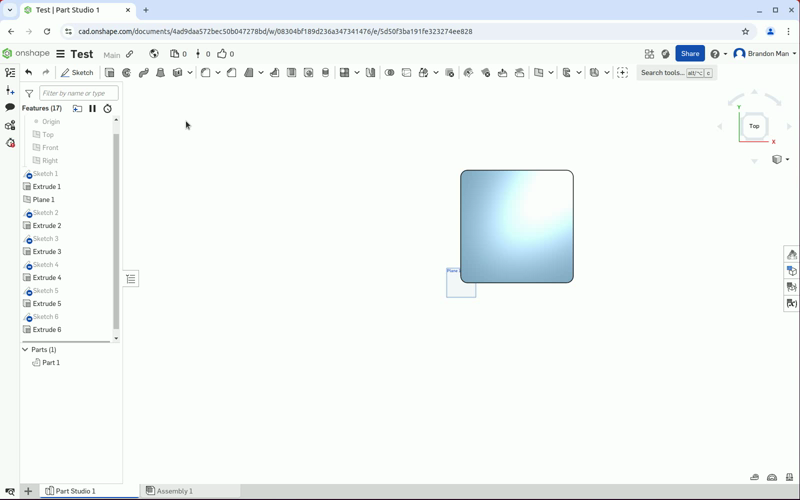
key(shift+h)
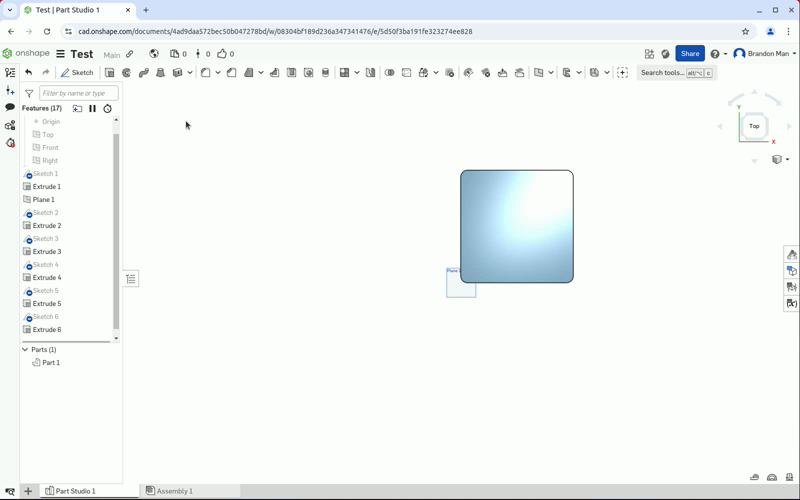
key(shift+h)
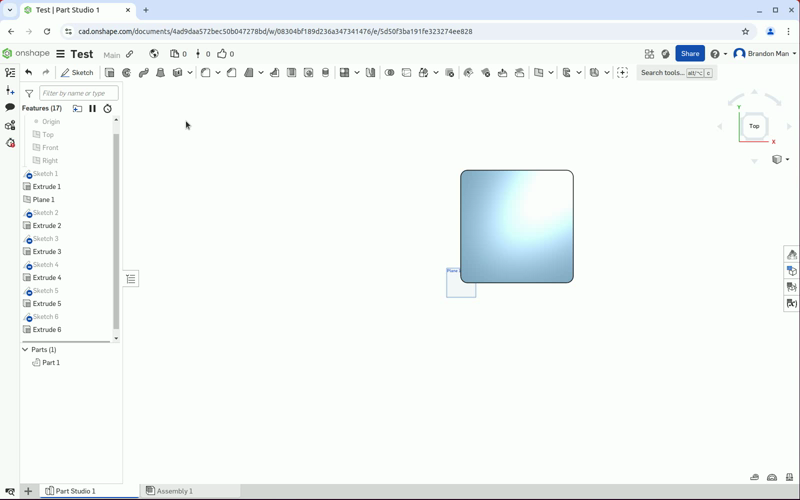
mouse_move(69, 176)
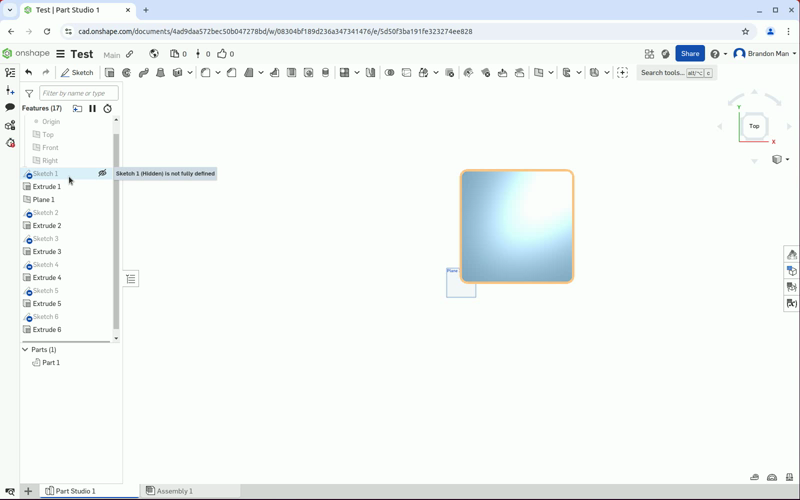
click(69, 176)
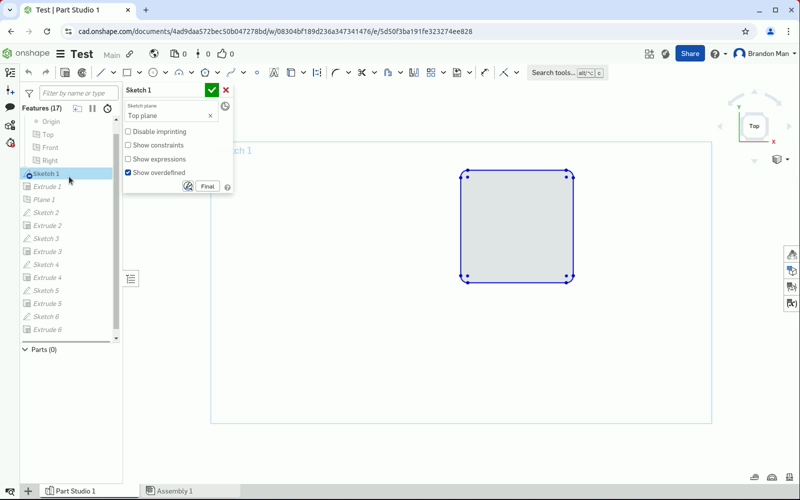
mouse_move(229, 92)
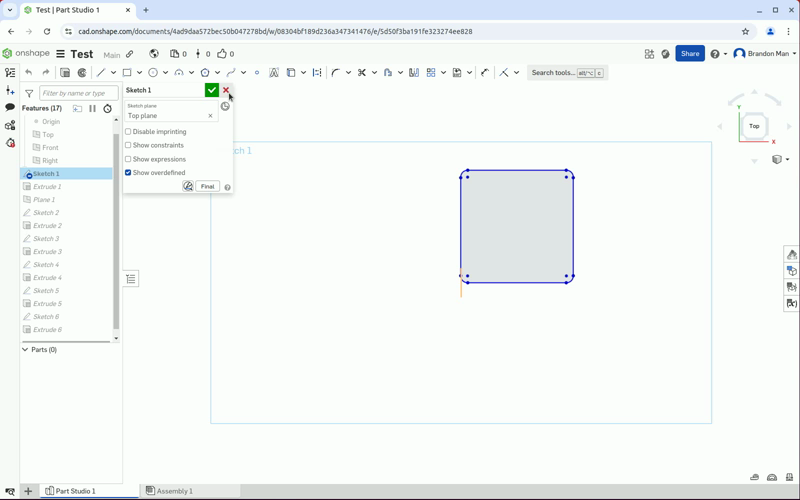
click(229, 92)
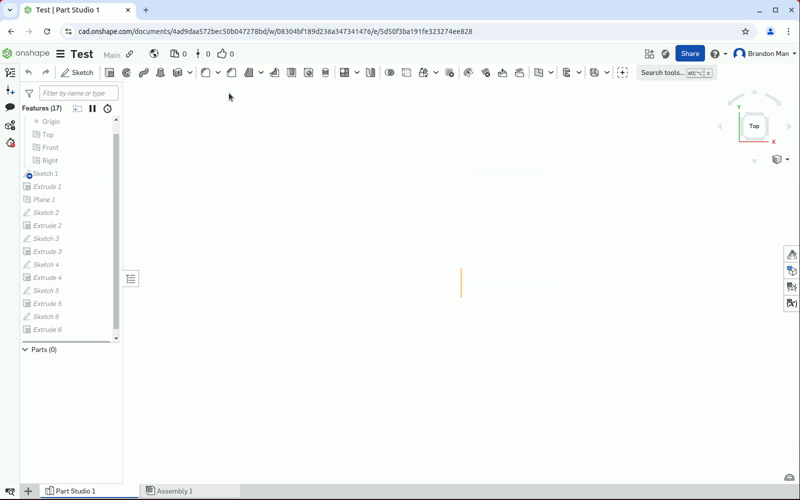
key(shift+s)
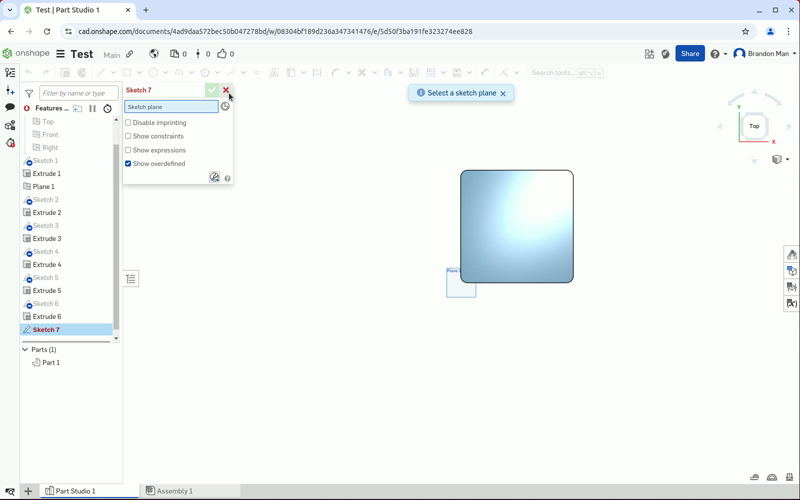
mouse_move(69, 189)
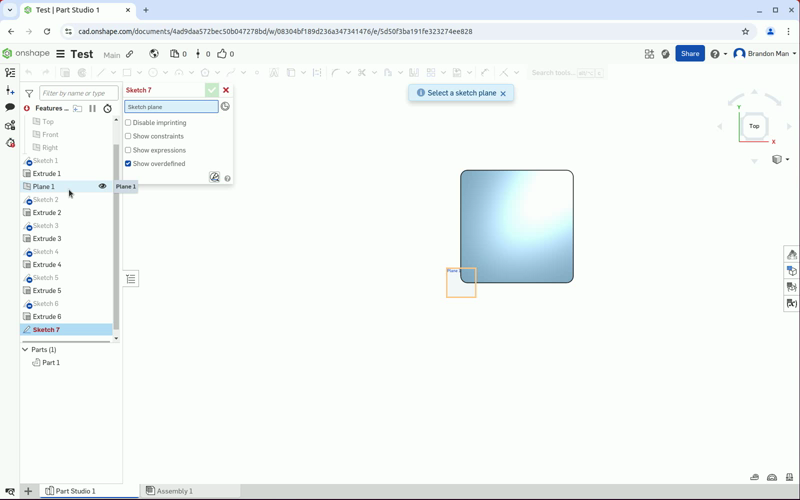
click(69, 189)
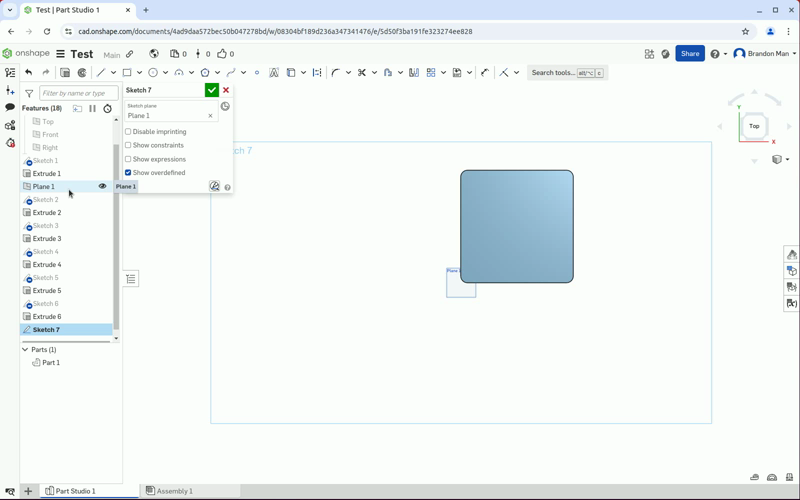
mouse_move(73, 352)
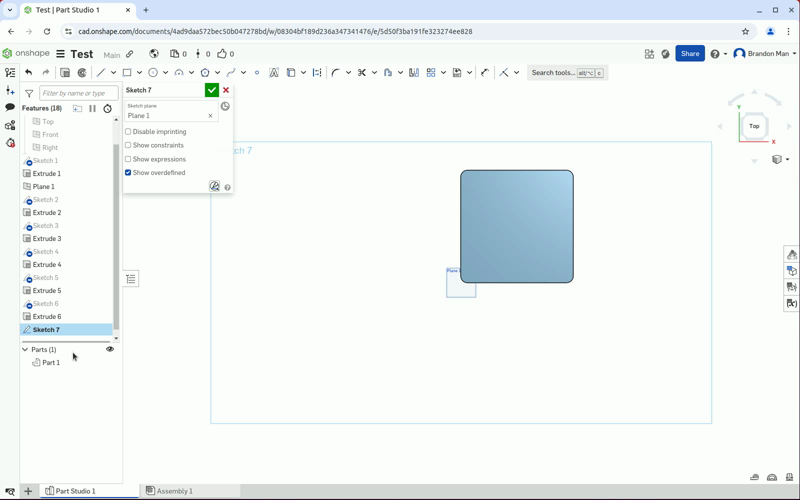
key(y)
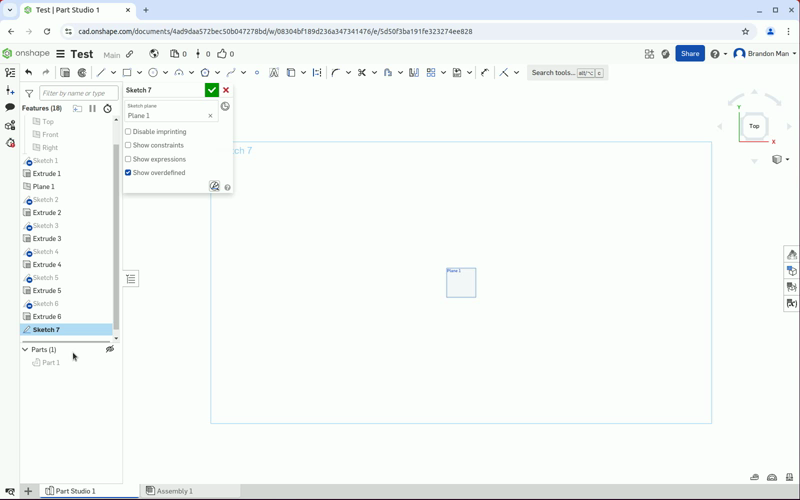
key(c)
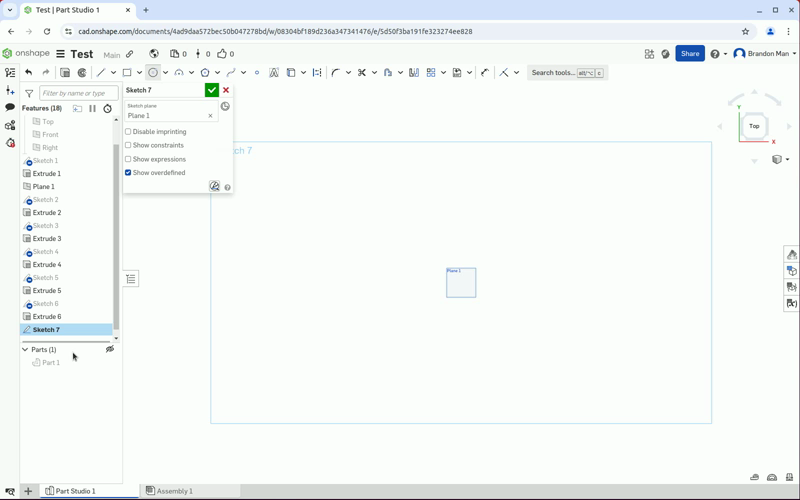
key_down(shift)
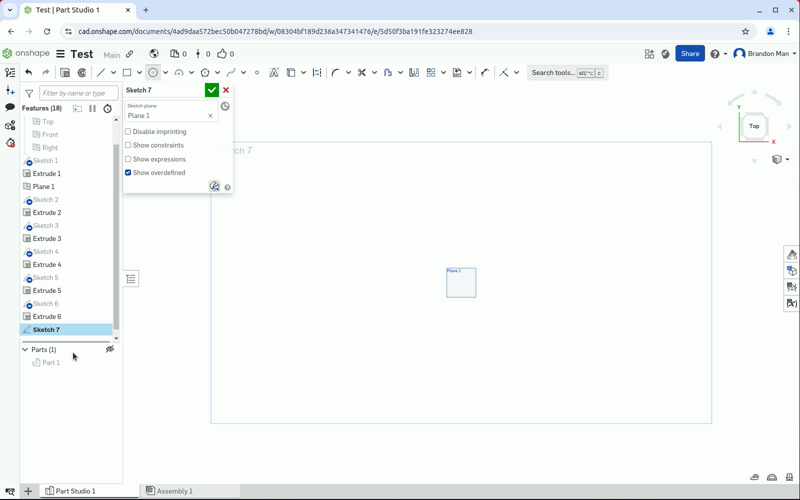
mouse_move(548, 258)
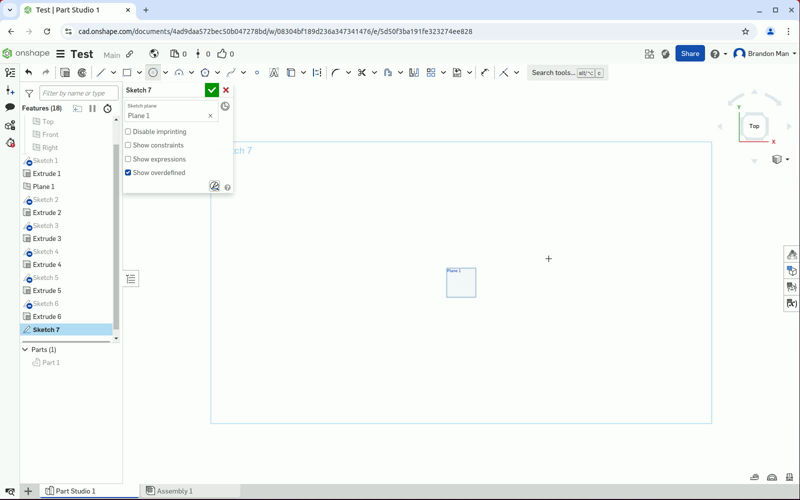
click(548, 258)
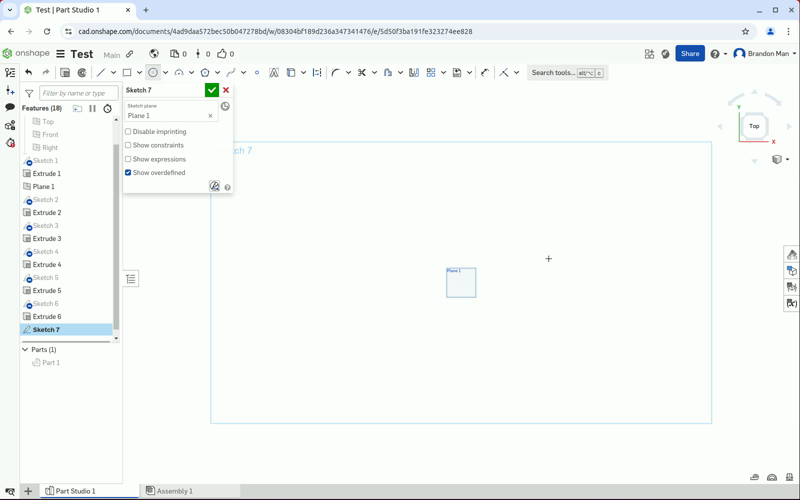
key_up(shift)
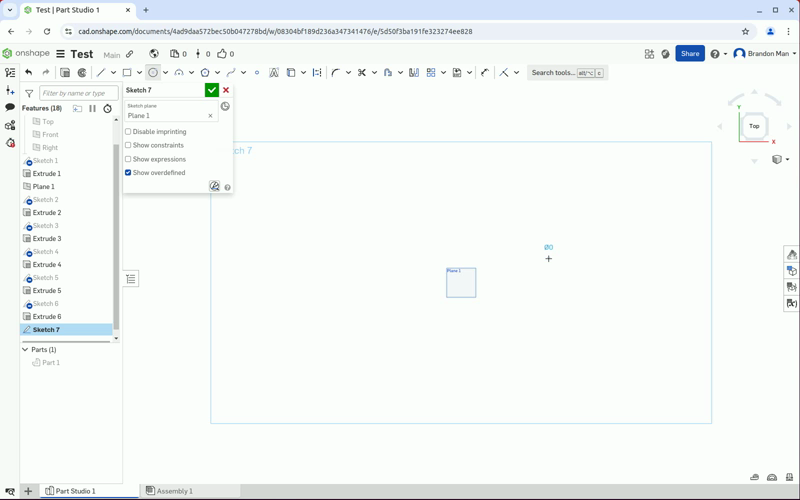
mouse_move(553, 258)
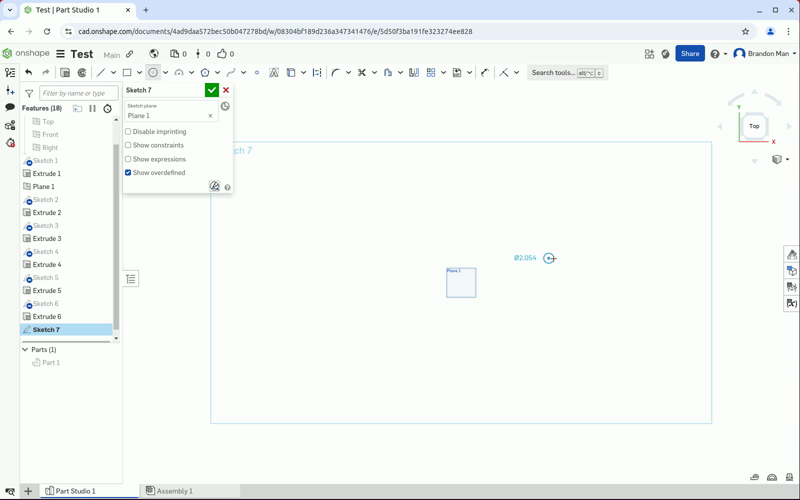
click(553, 258)
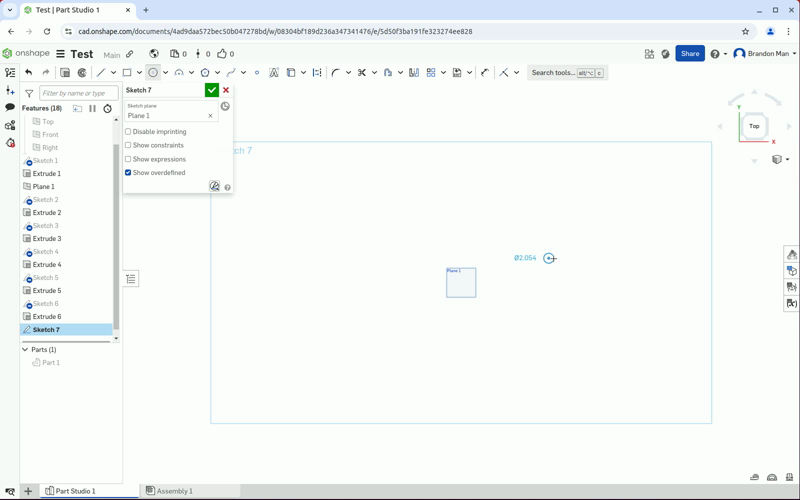
key(esc)
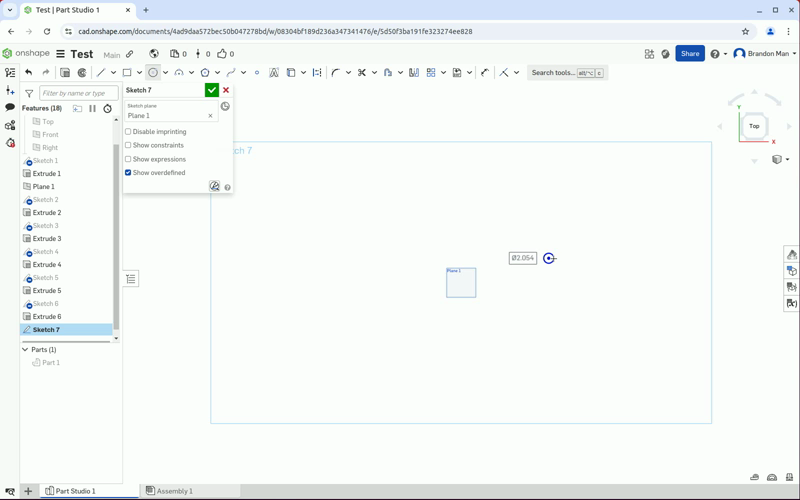
mouse_move(551, 254)
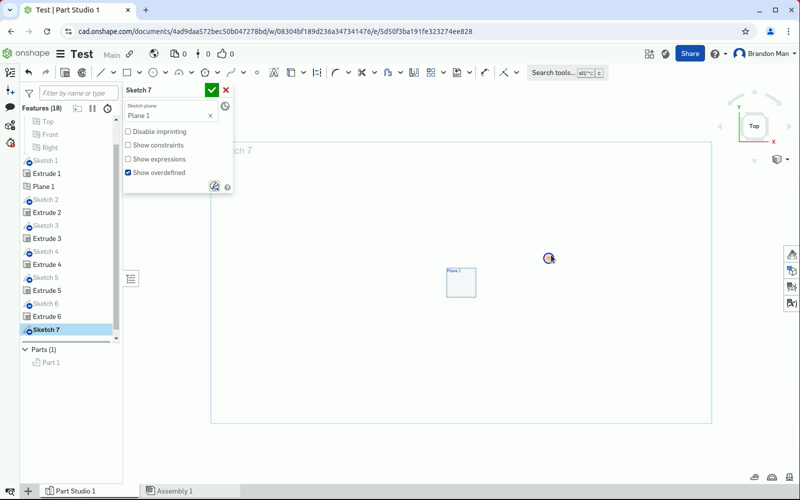
scroll(6)
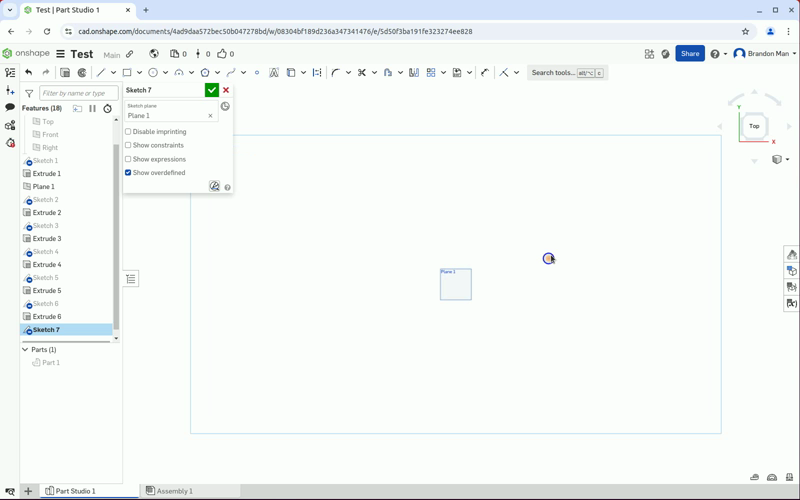
scroll(6)
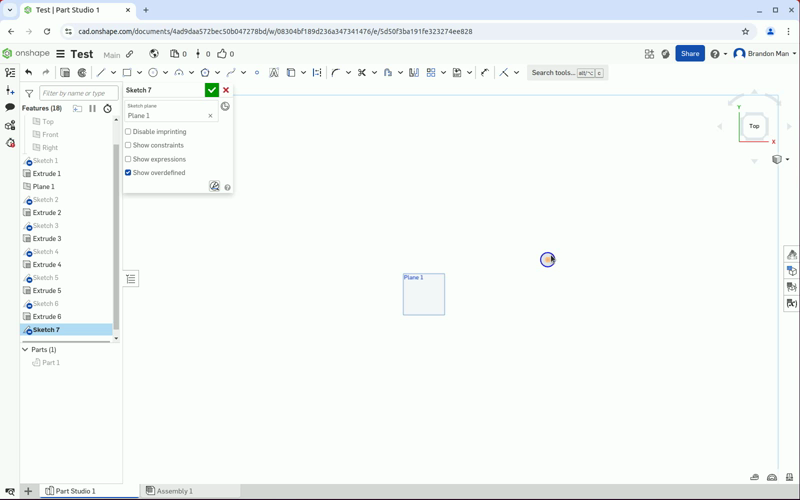
scroll(6)
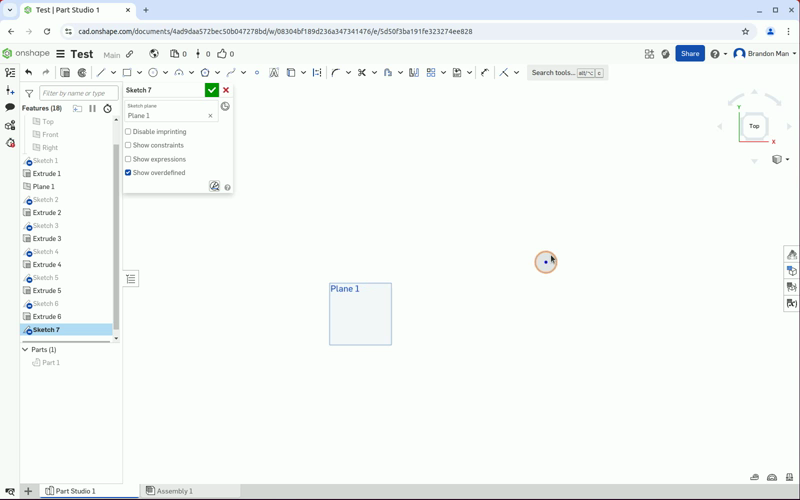
scroll(6)
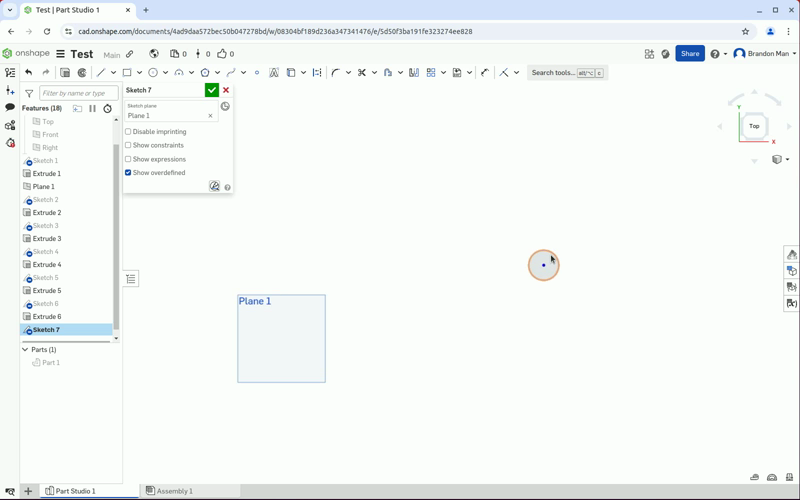
scroll(6)
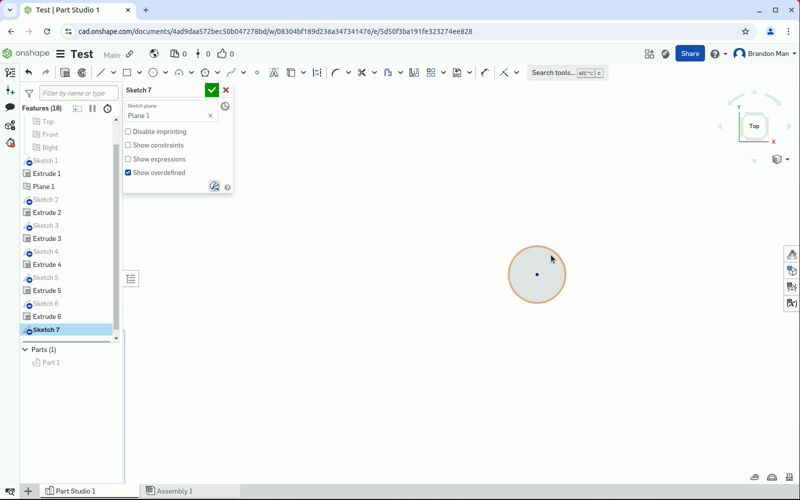
scroll(6)
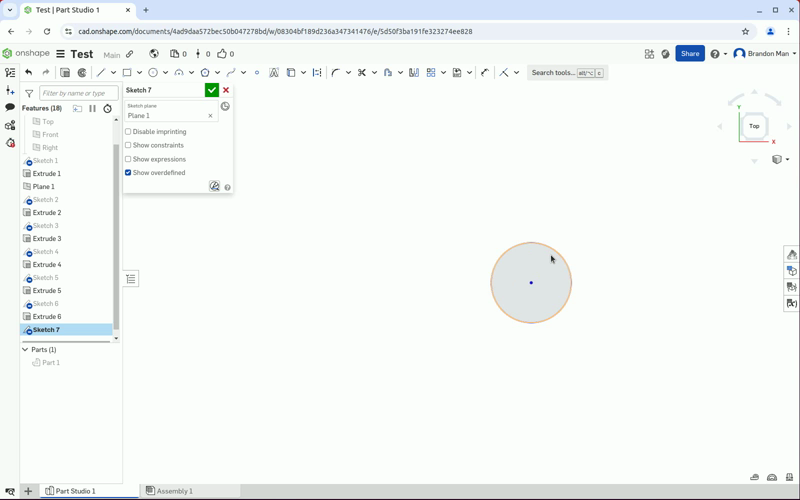
scroll(6)
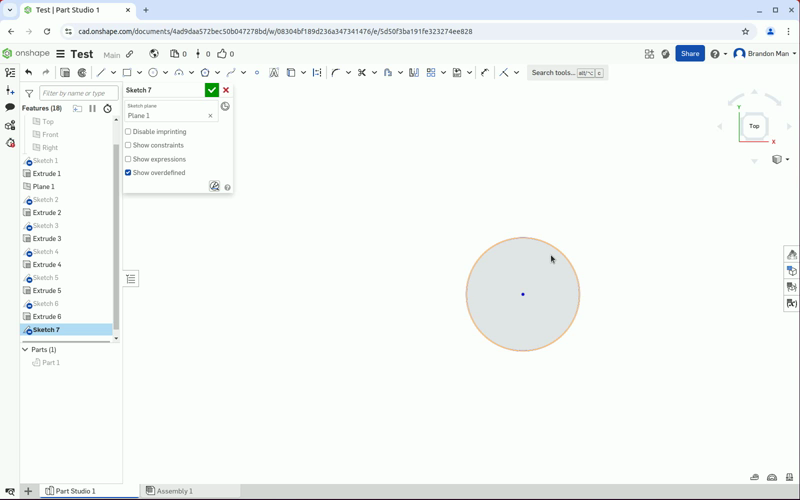
click(551, 254)
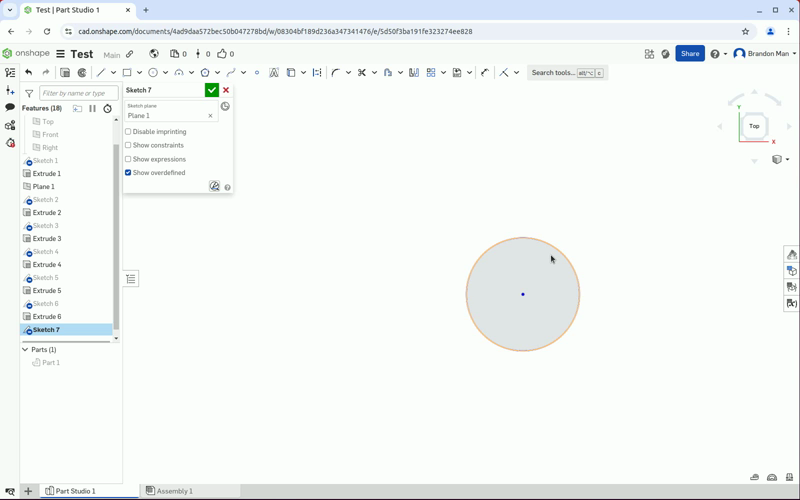
scroll(-6)
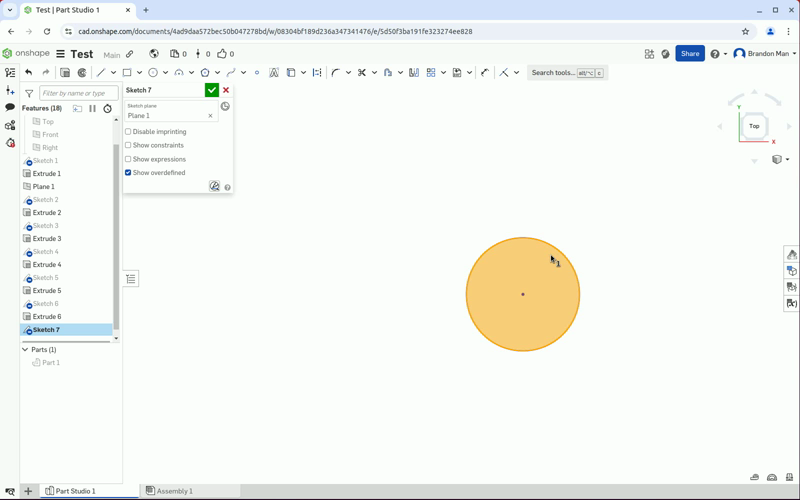
scroll(-6)
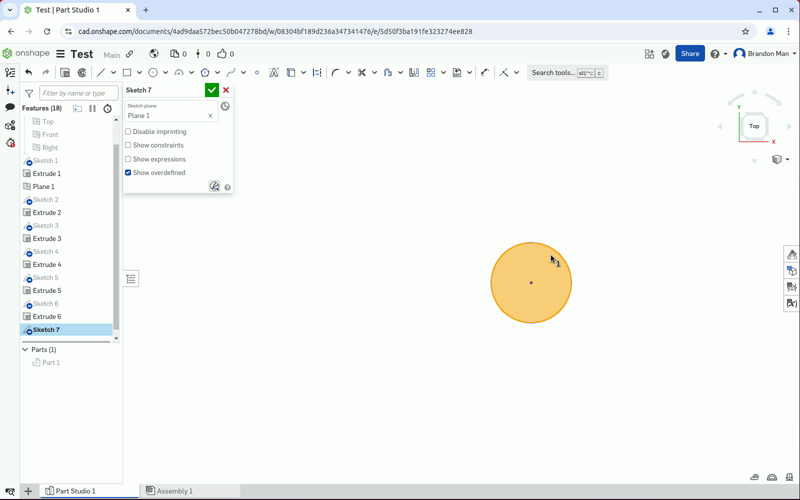
scroll(-6)
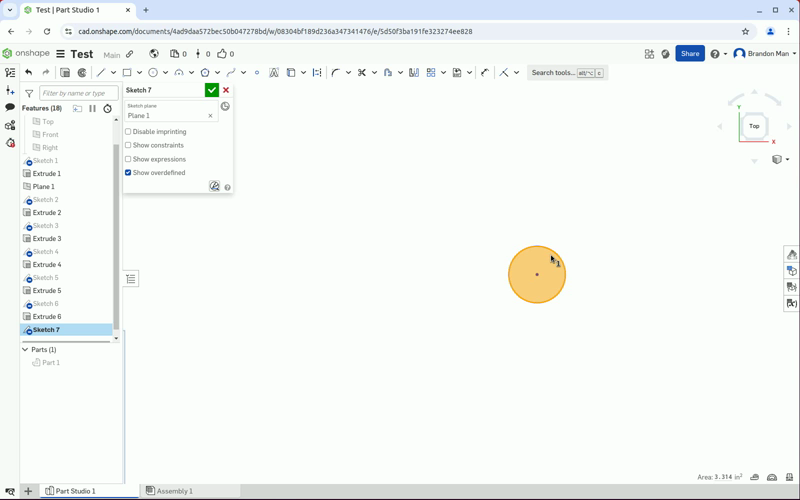
scroll(-6)
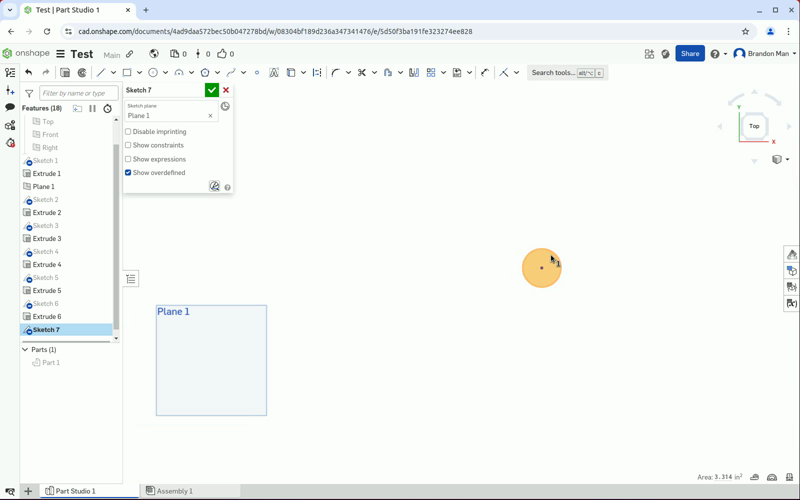
scroll(-6)
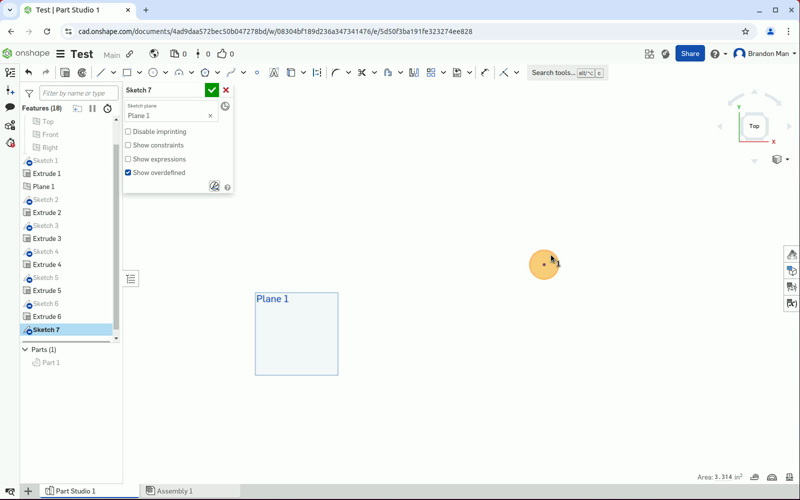
scroll(-6)
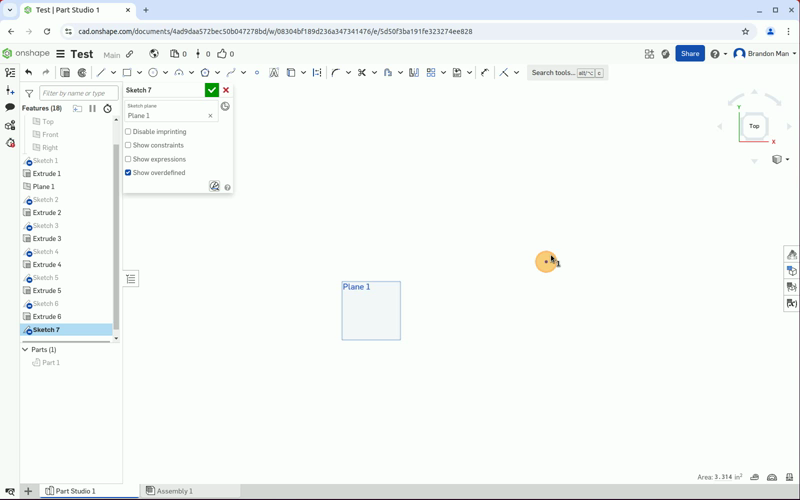
scroll(-6)
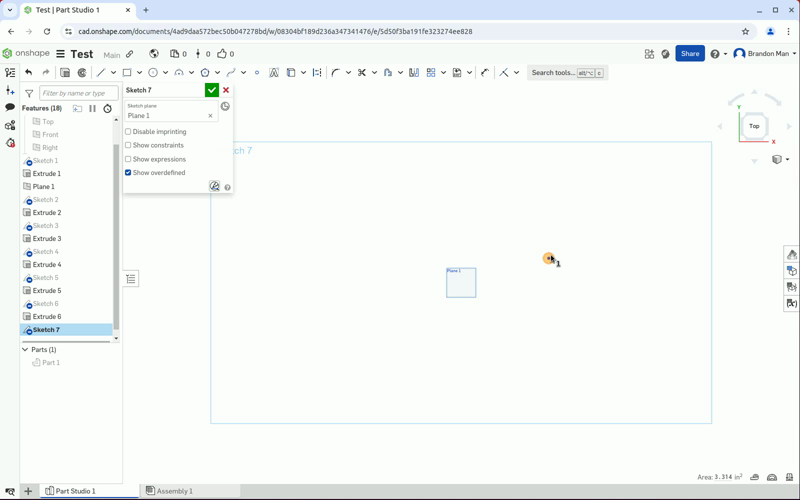
mouse_move(73, 352)
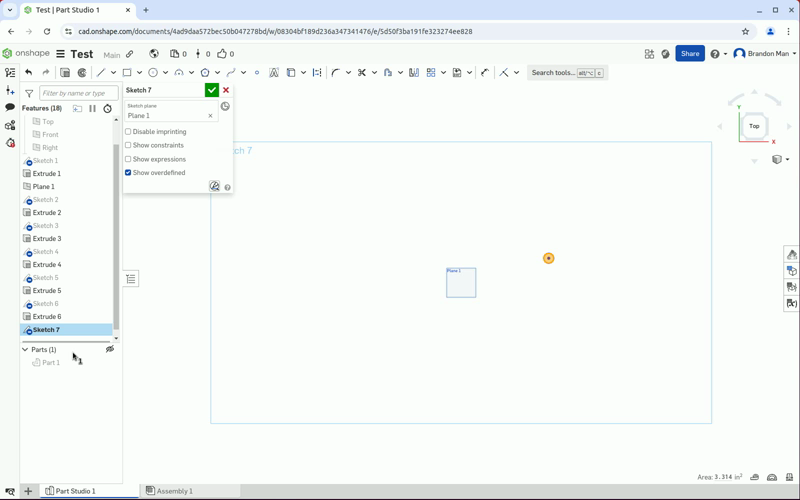
key(shift+y)
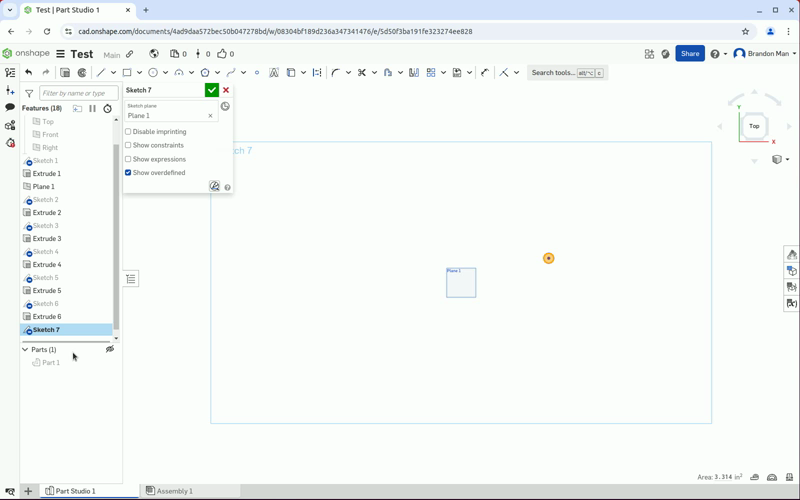
key(shift+e)
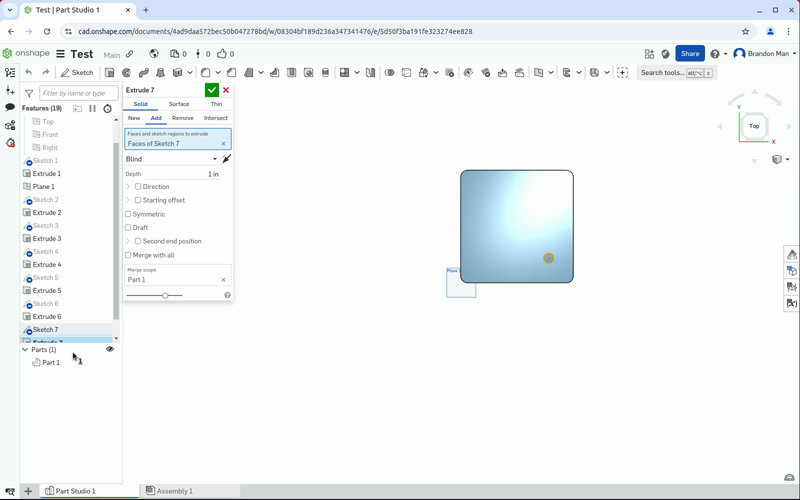
mouse_move(143, 106)
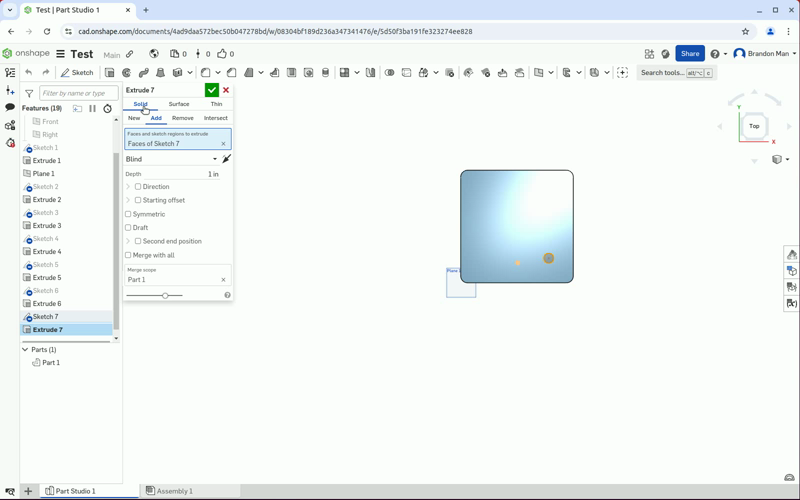
click(143, 106)
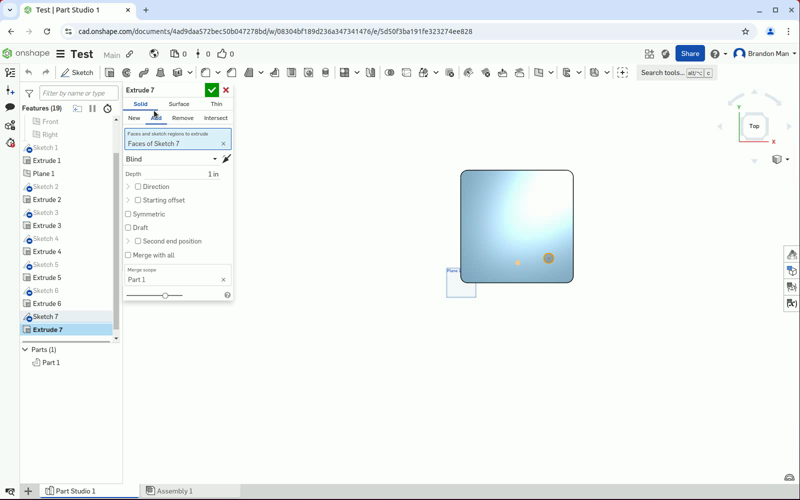
mouse_move(186, 120)
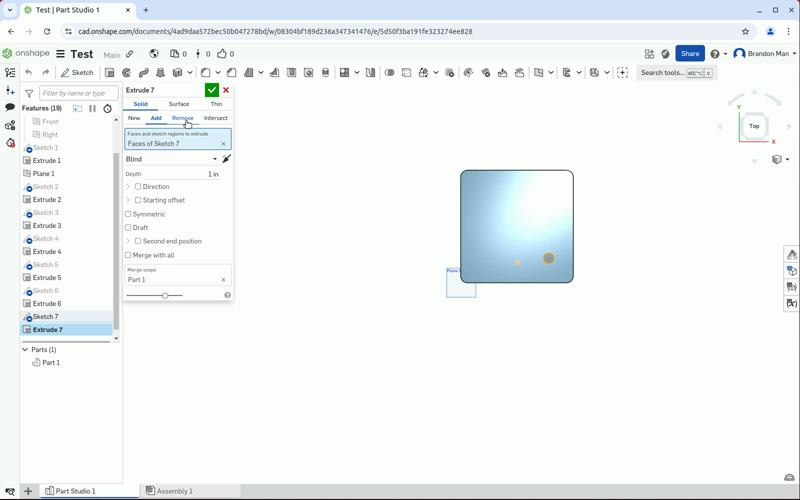
click(186, 120)
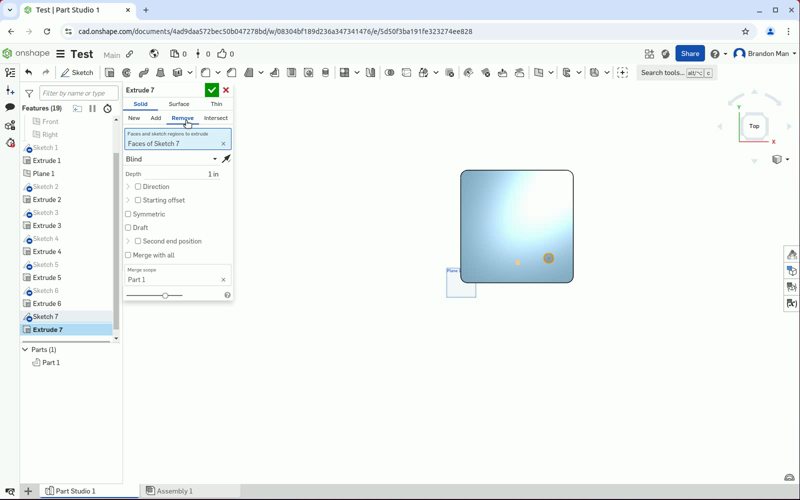
key(tab, 4)
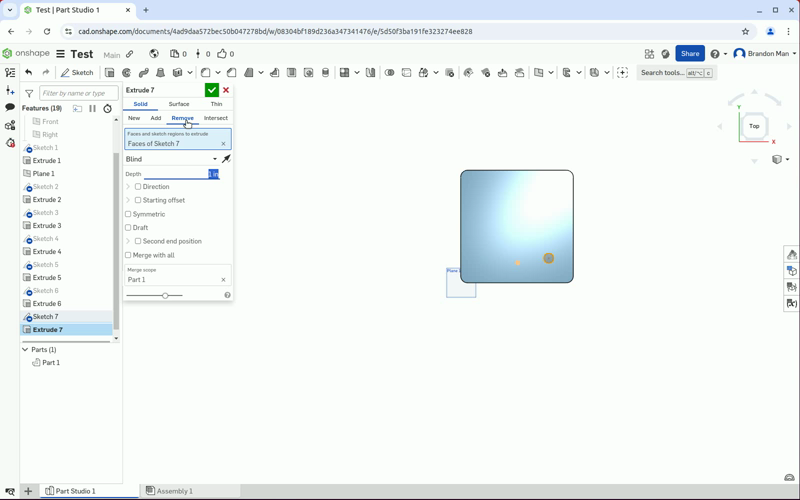
text(7.221)
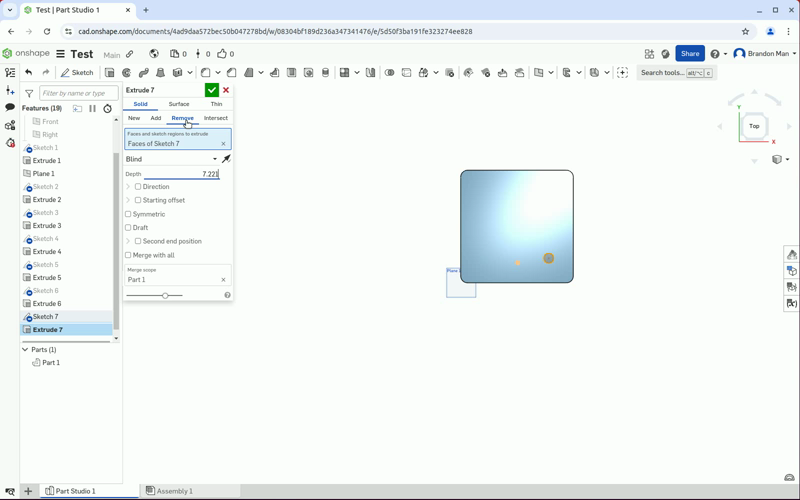
key(tab, 6)
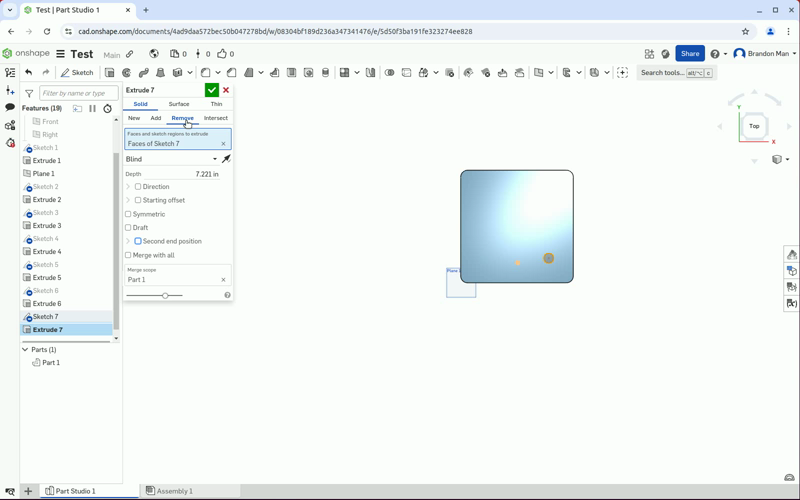
key(space)
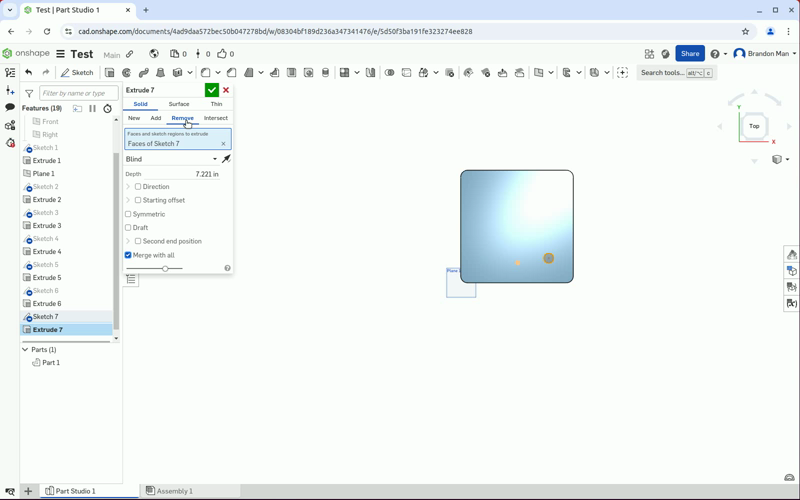
key(enter)
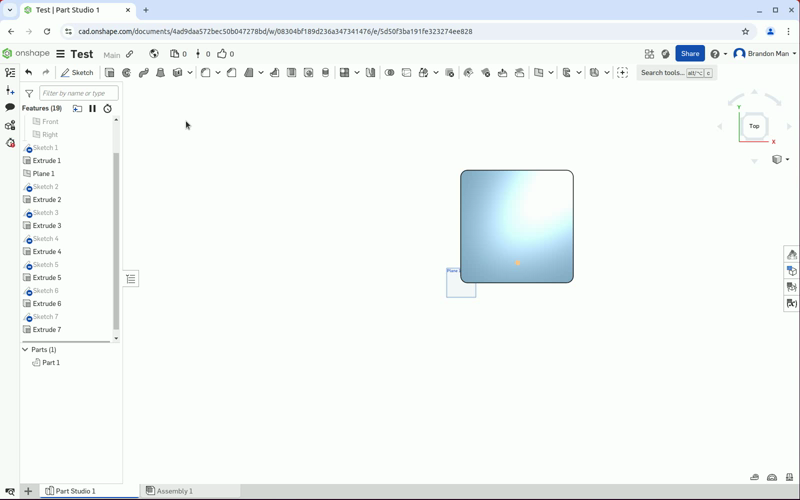
key(shift+h)
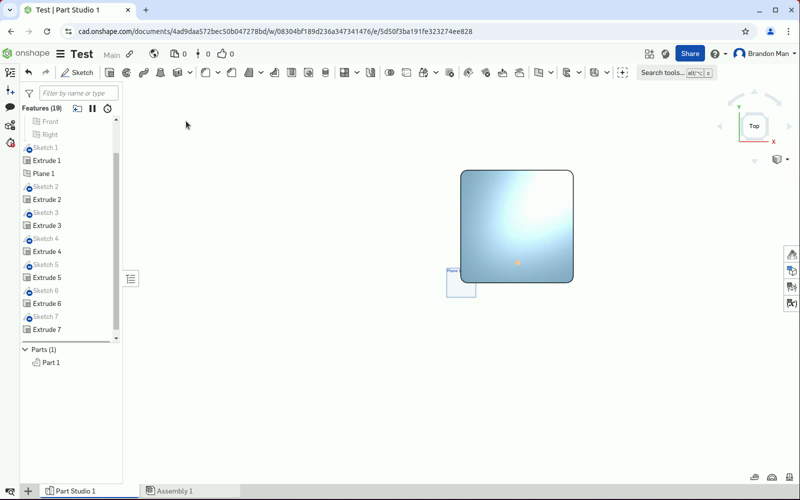
key(shift+h)
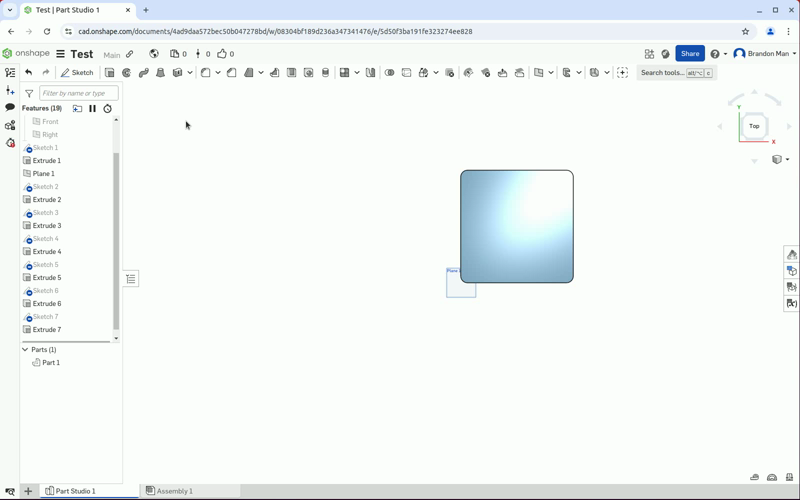
mouse_move(69, 150)
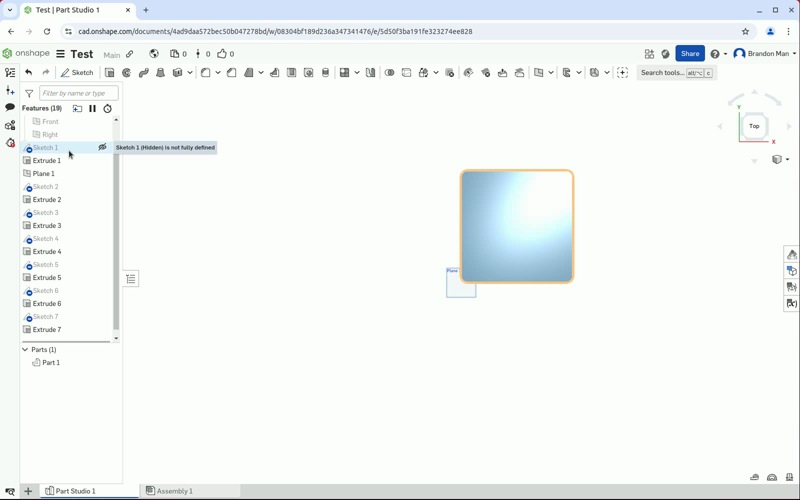
click(69, 150)
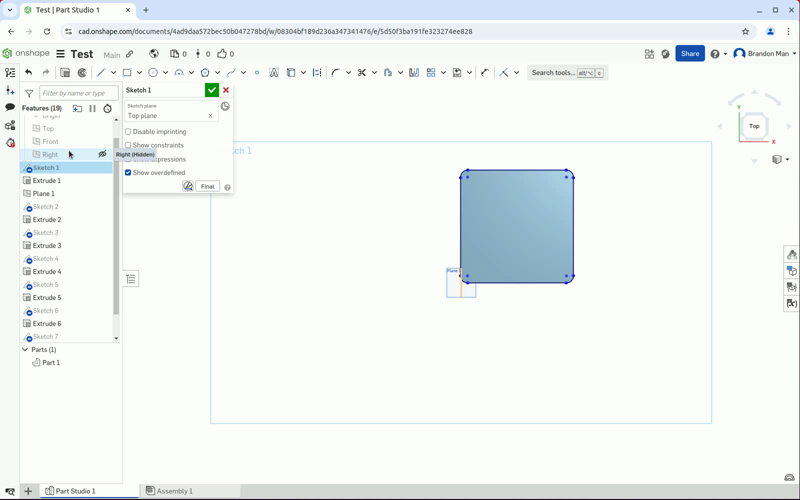
mouse_move(229, 92)
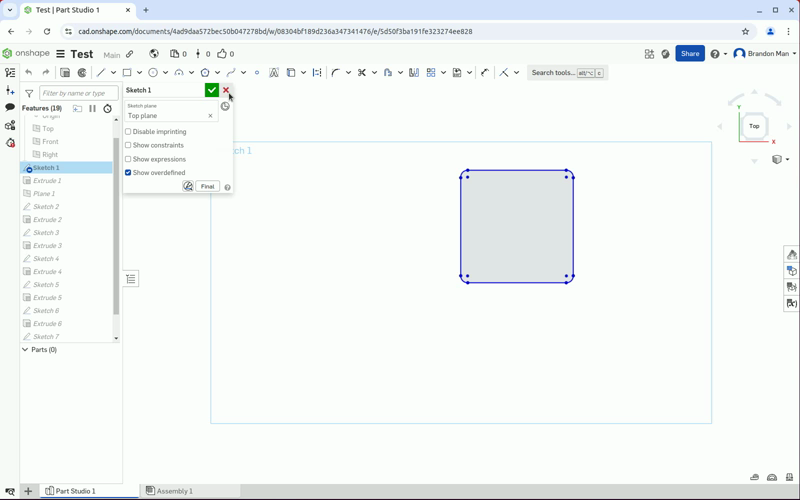
click(229, 92)
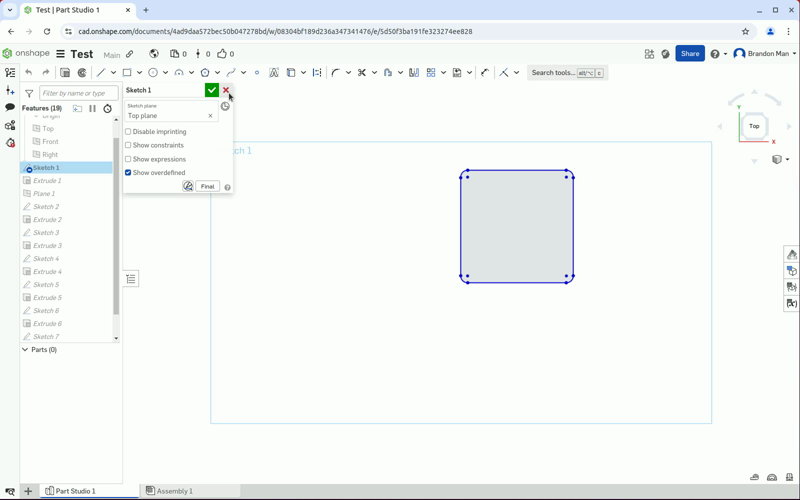
key(shift+s)
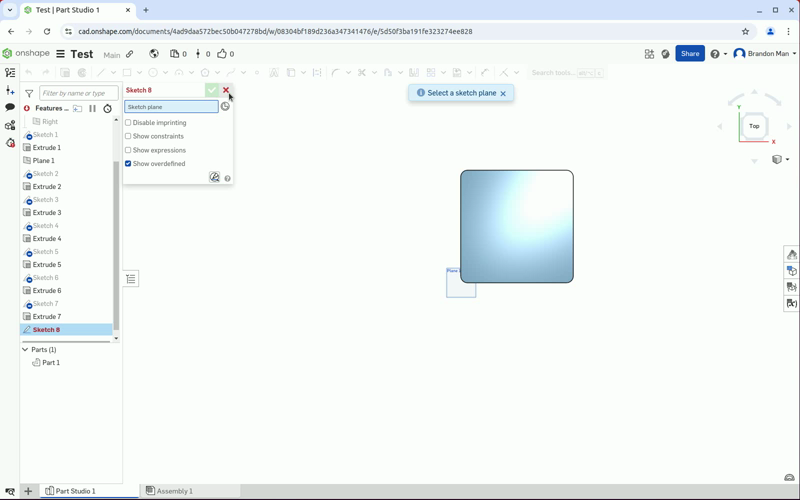
mouse_move(69, 163)
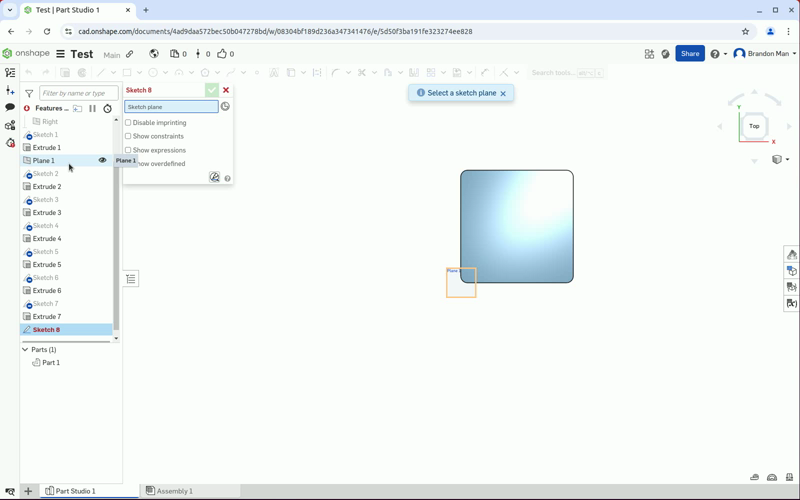
click(69, 163)
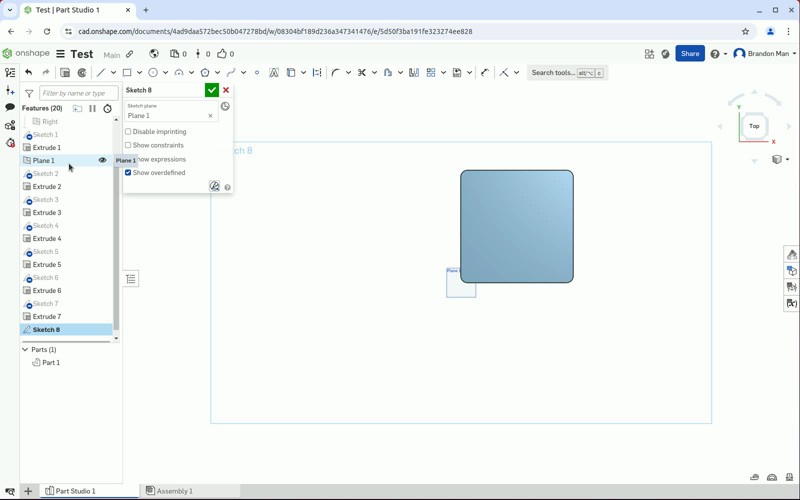
mouse_move(73, 352)
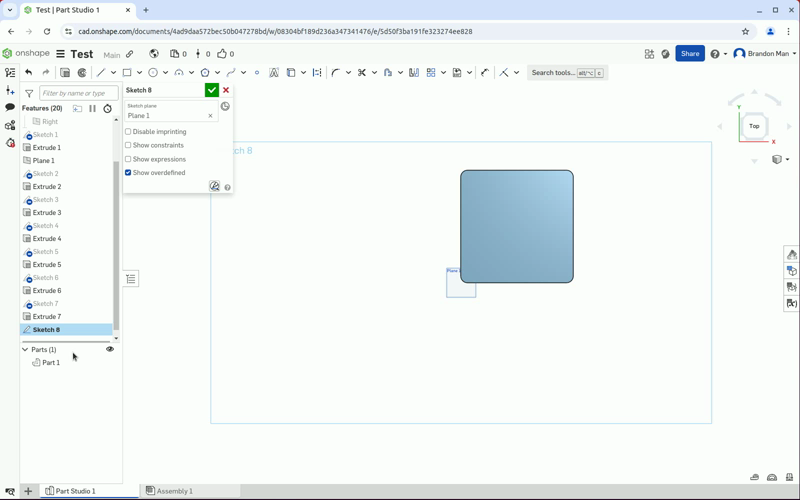
key(y)
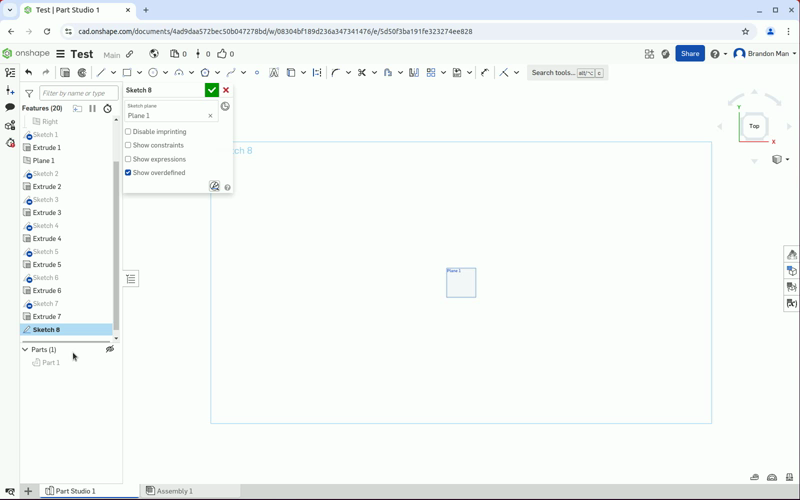
key(c)
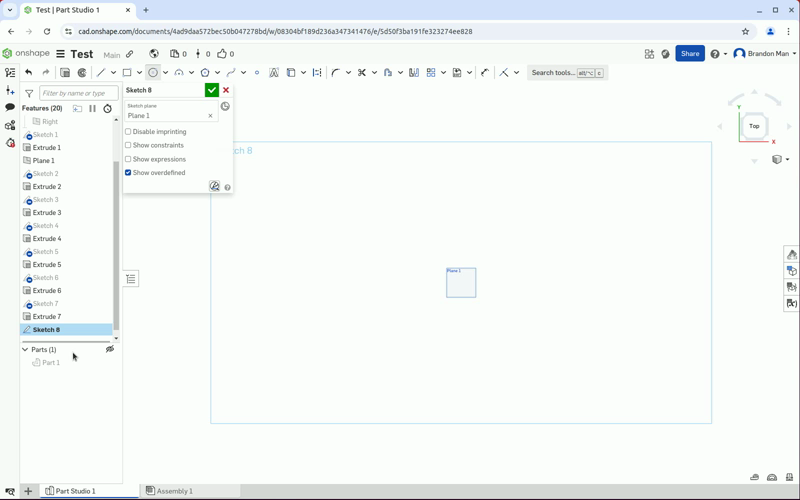
key_down(shift)
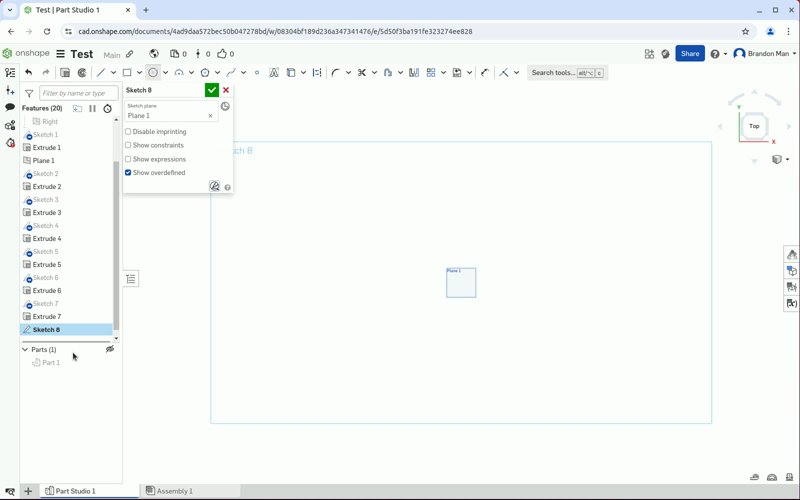
mouse_move(485, 195)
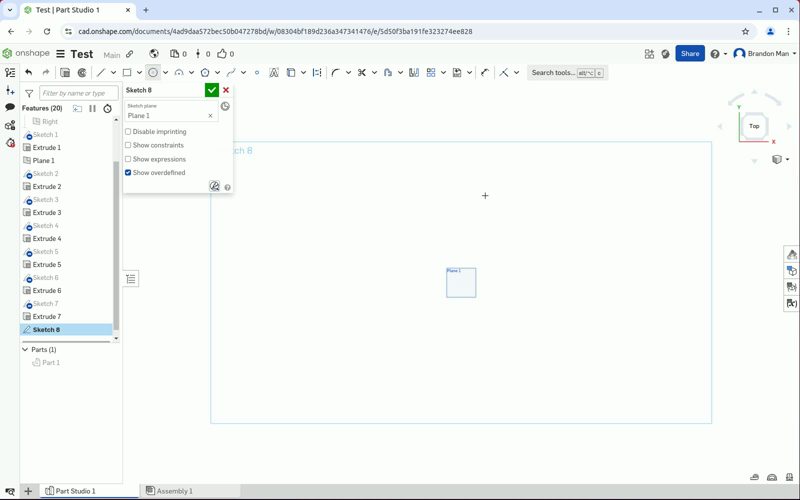
click(485, 195)
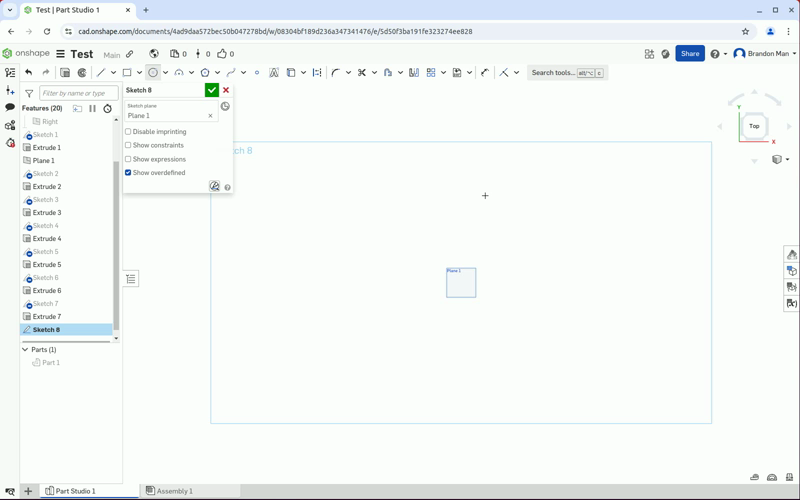
key_up(shift)
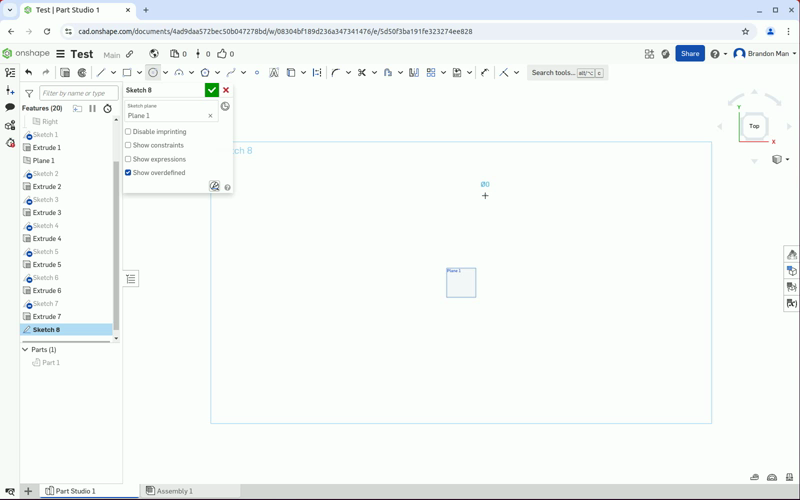
mouse_move(490, 195)
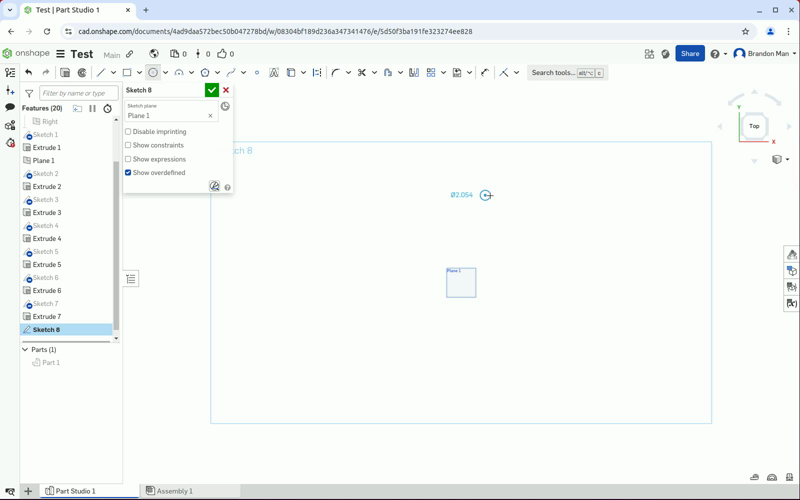
click(490, 195)
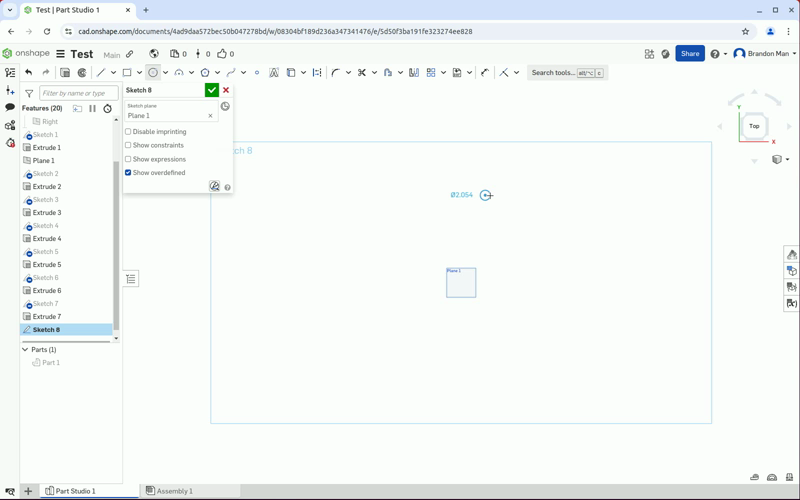
key(esc)
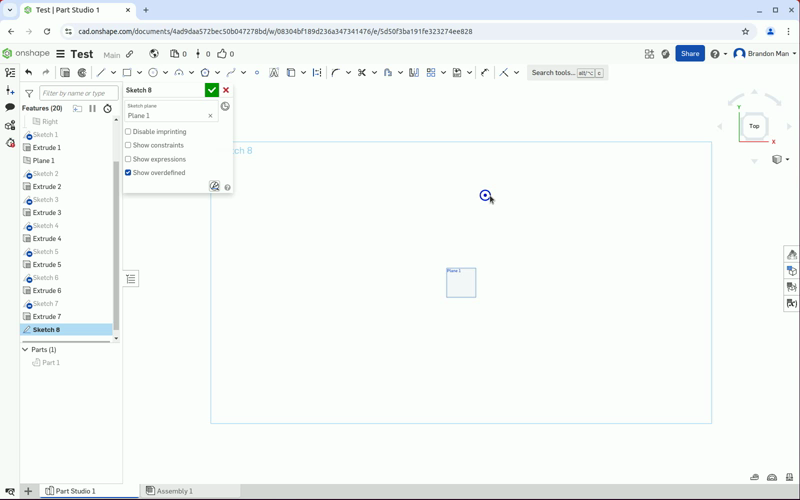
mouse_move(484, 194)
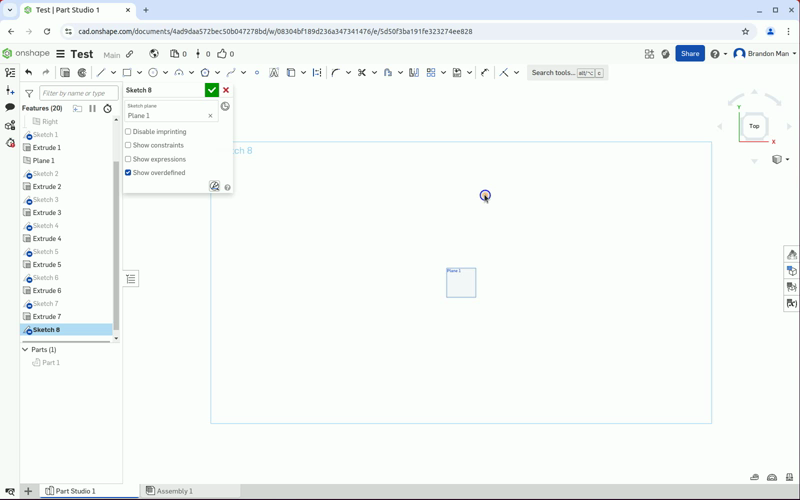
scroll(6)
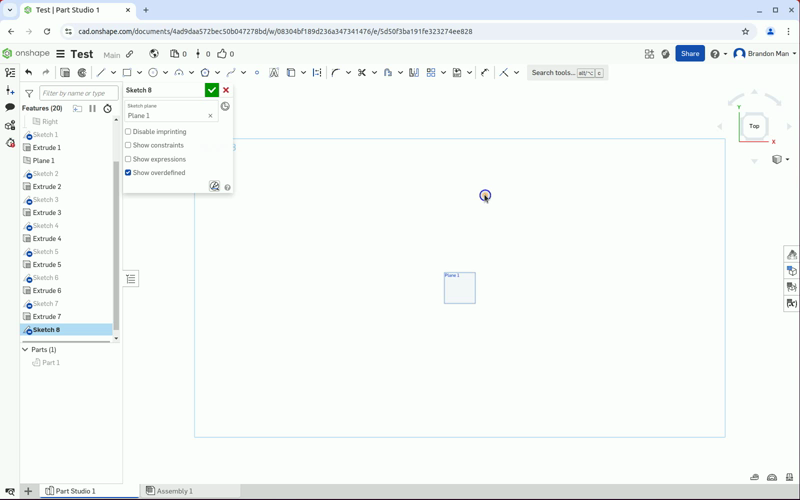
scroll(6)
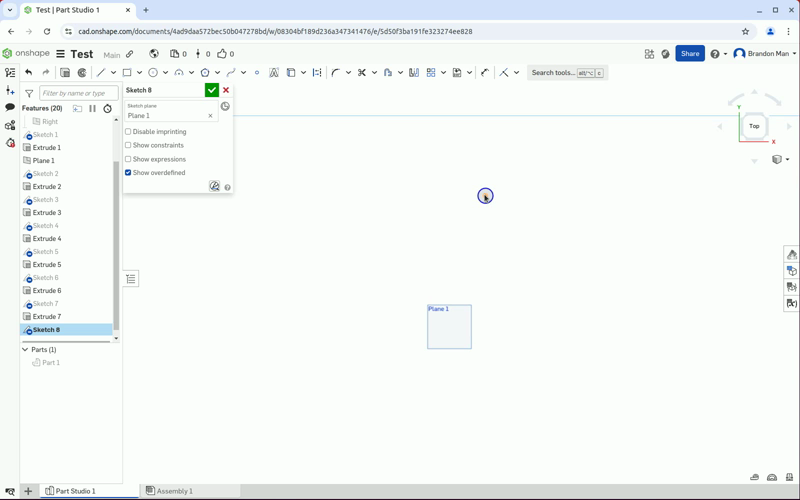
scroll(6)
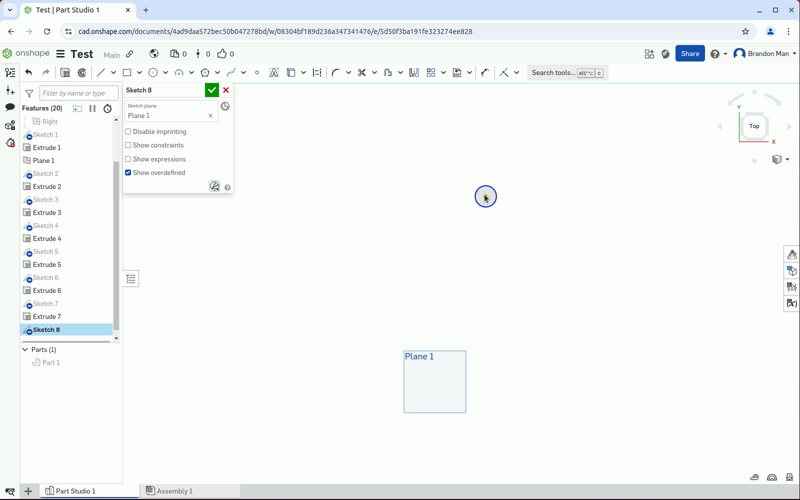
scroll(6)
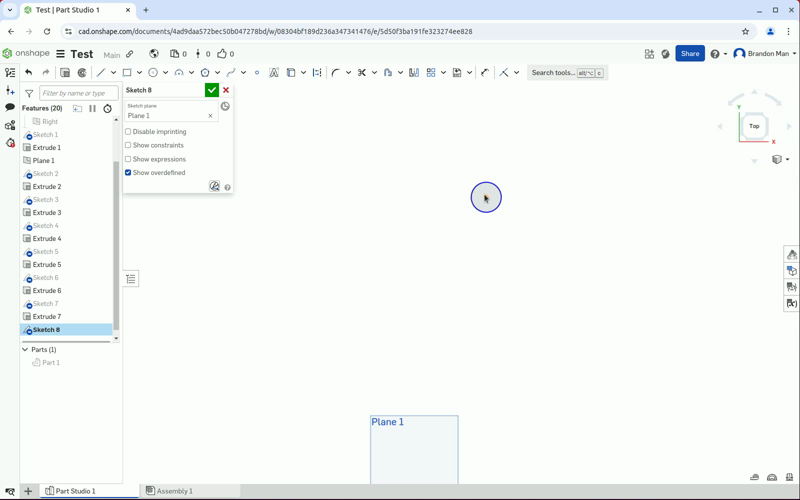
scroll(6)
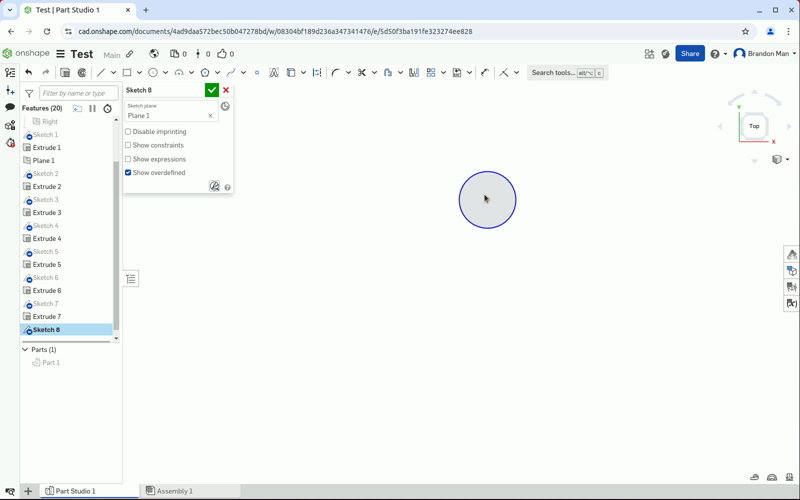
scroll(6)
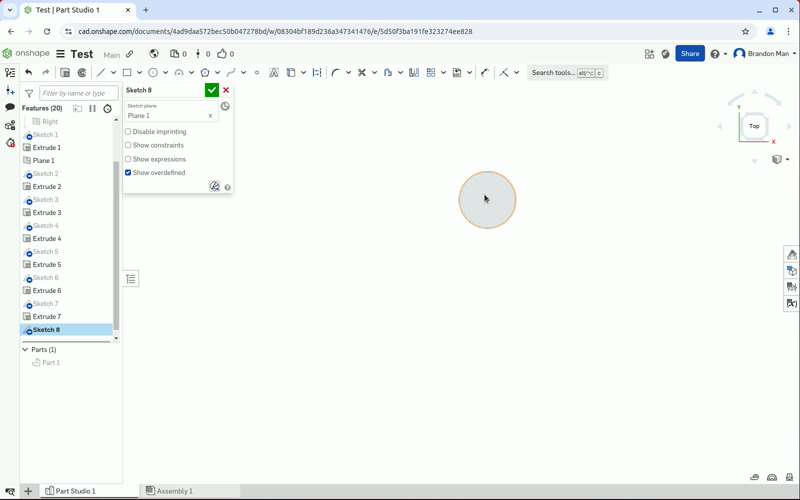
scroll(6)
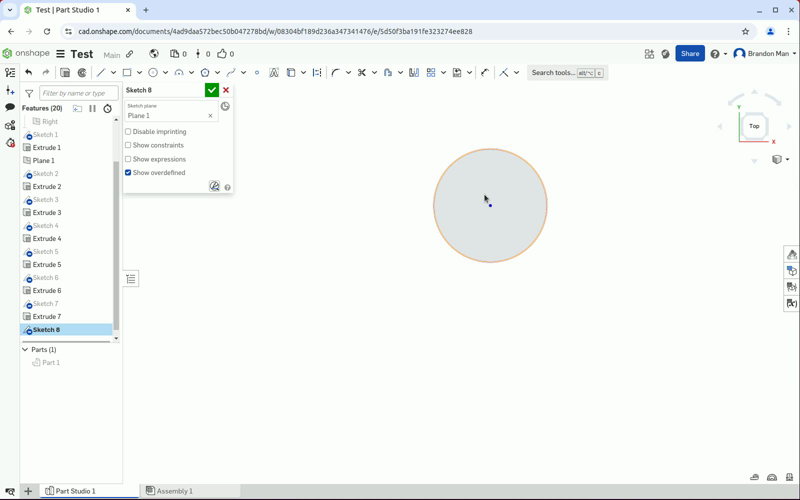
click(484, 194)
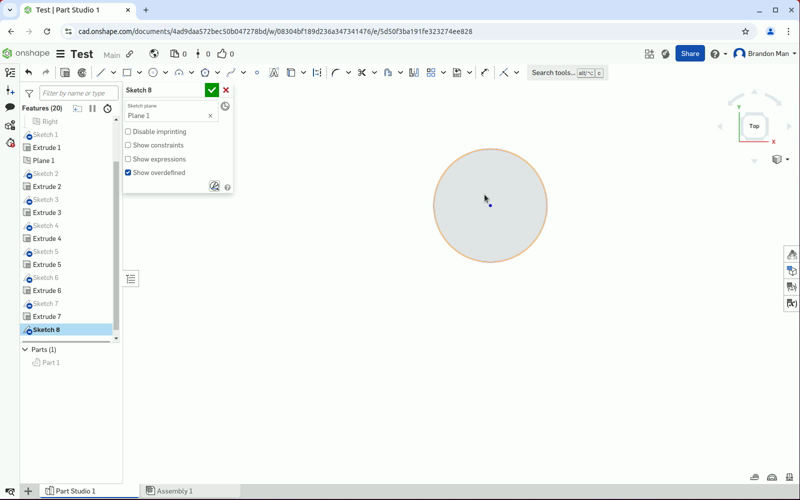
scroll(-6)
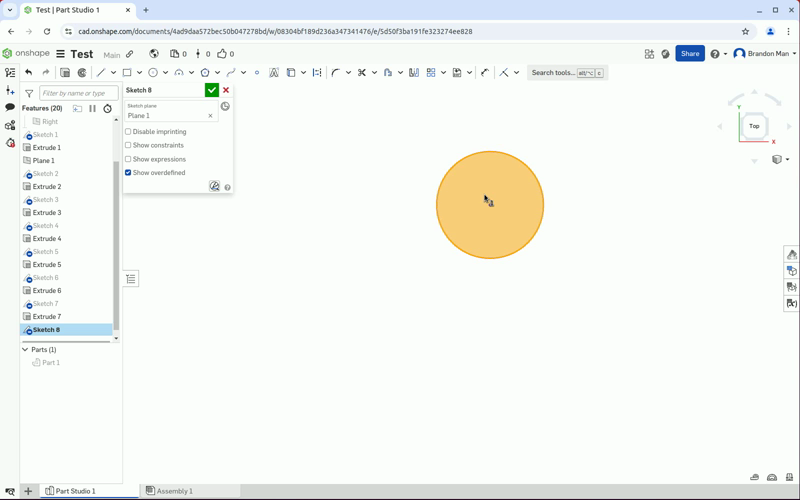
scroll(-6)
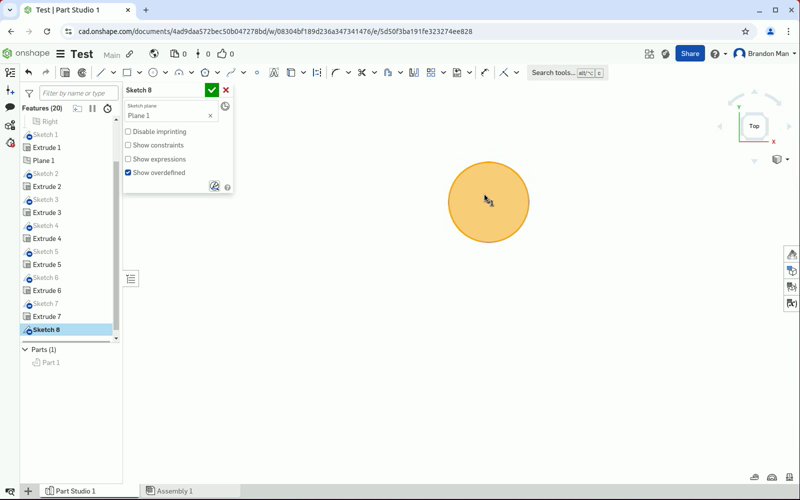
scroll(-6)
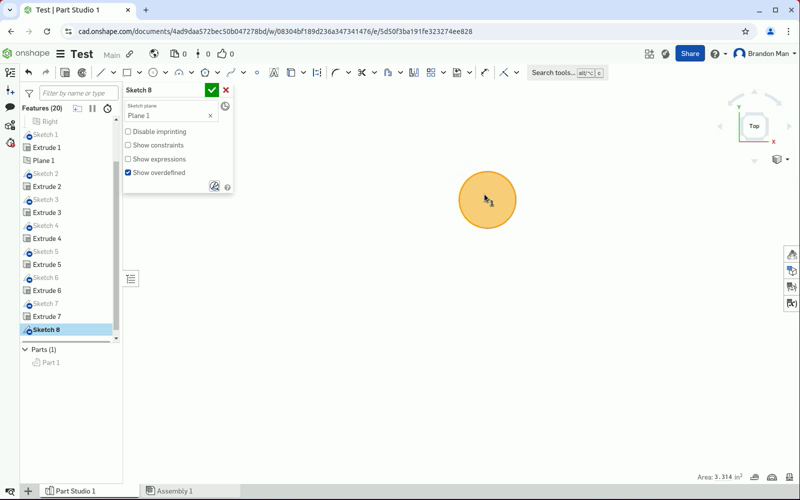
scroll(-6)
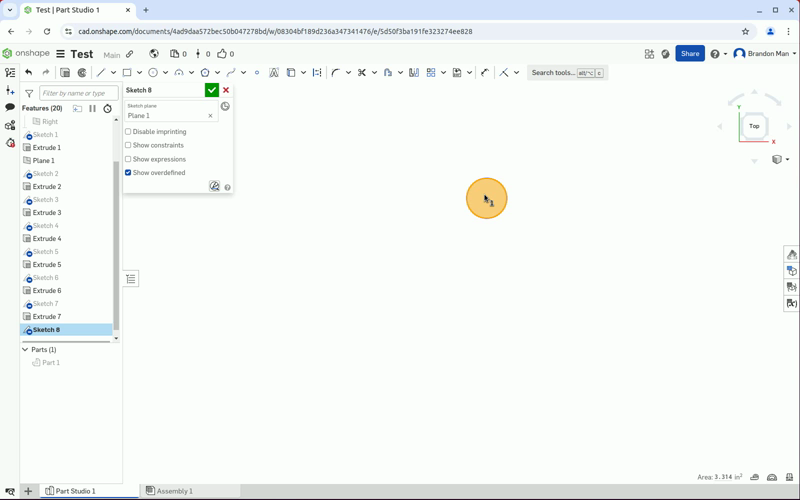
scroll(-6)
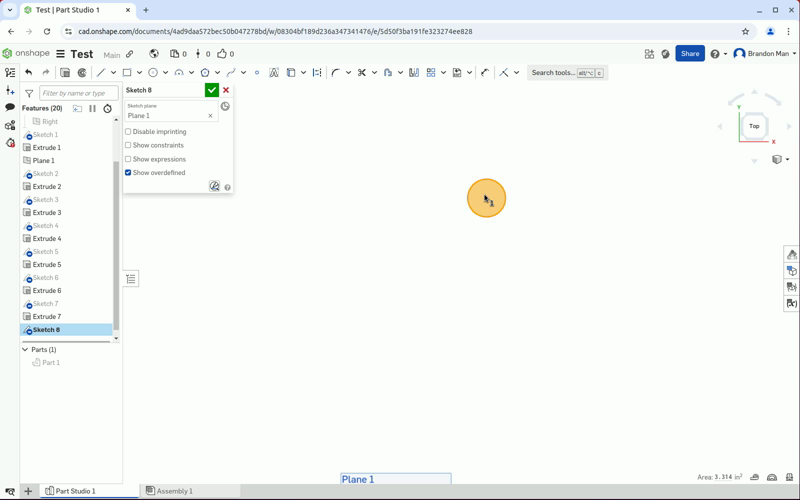
scroll(-6)
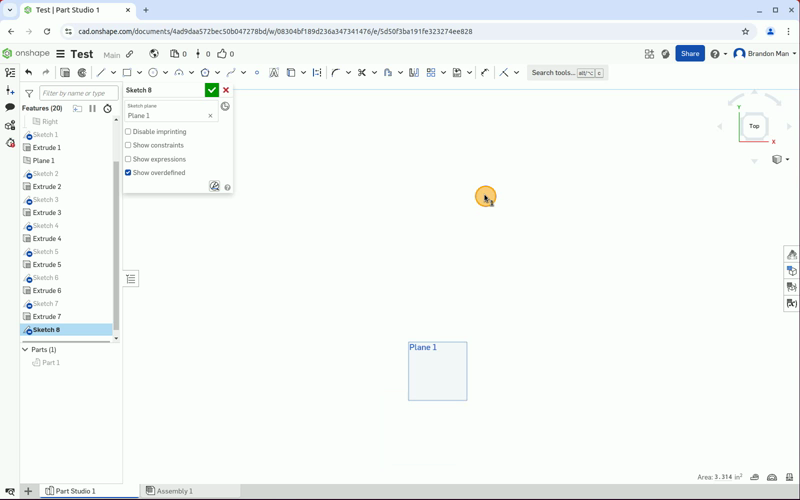
scroll(-6)
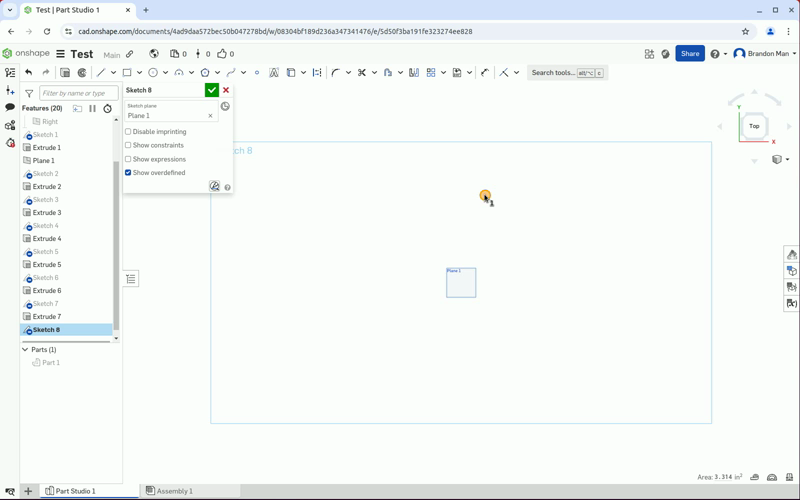
mouse_move(73, 352)
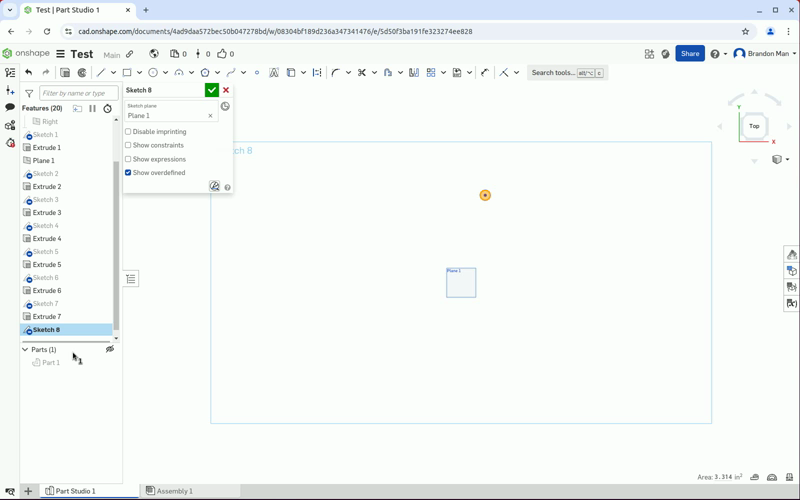
key(shift+y)
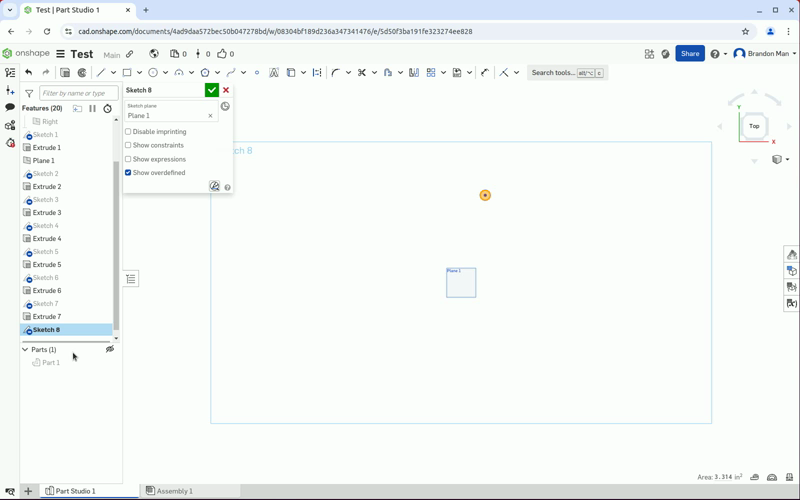
key(shift+e)
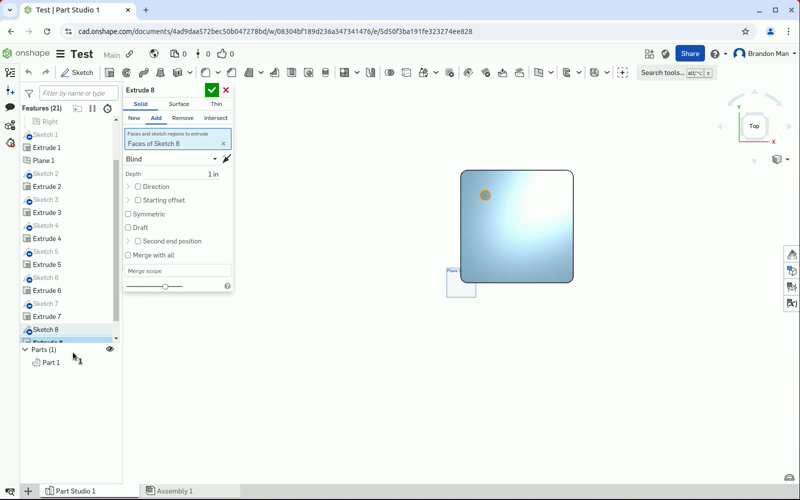
mouse_move(143, 106)
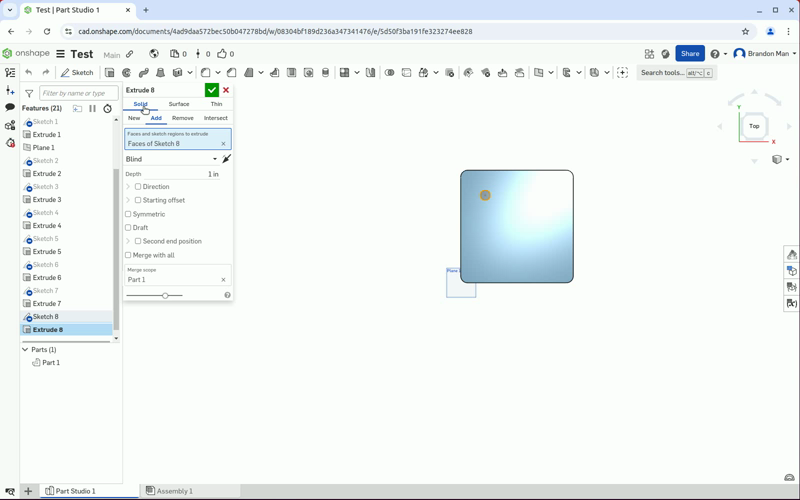
click(143, 106)
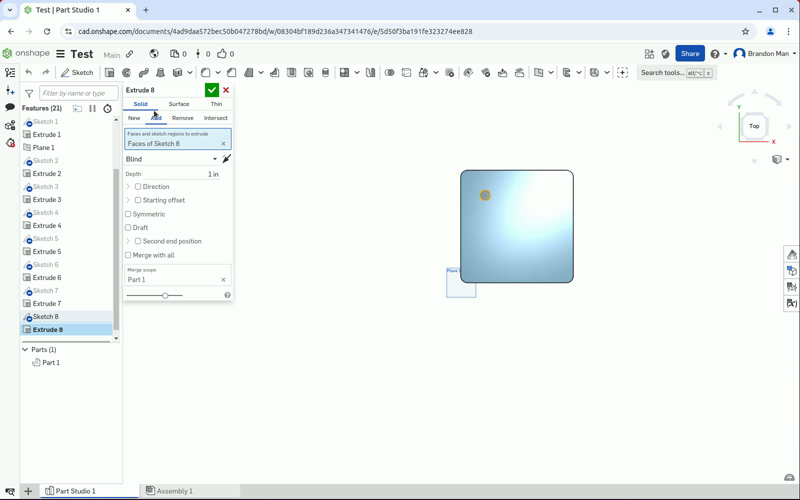
mouse_move(186, 120)
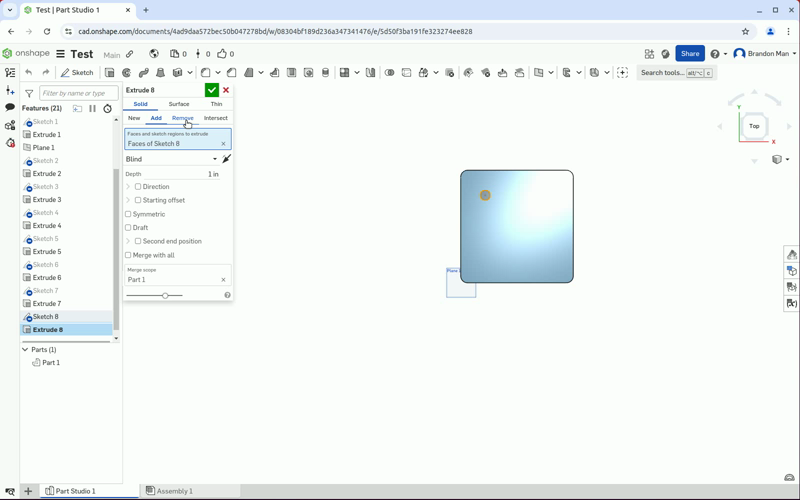
click(186, 120)
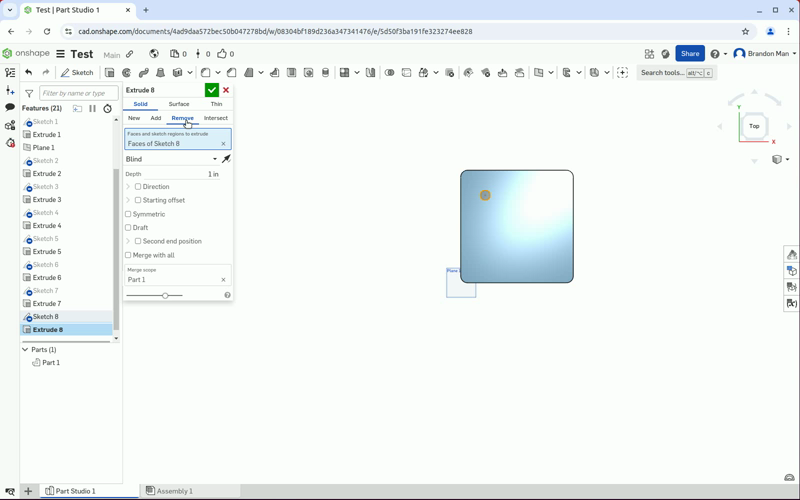
key(tab, 4)
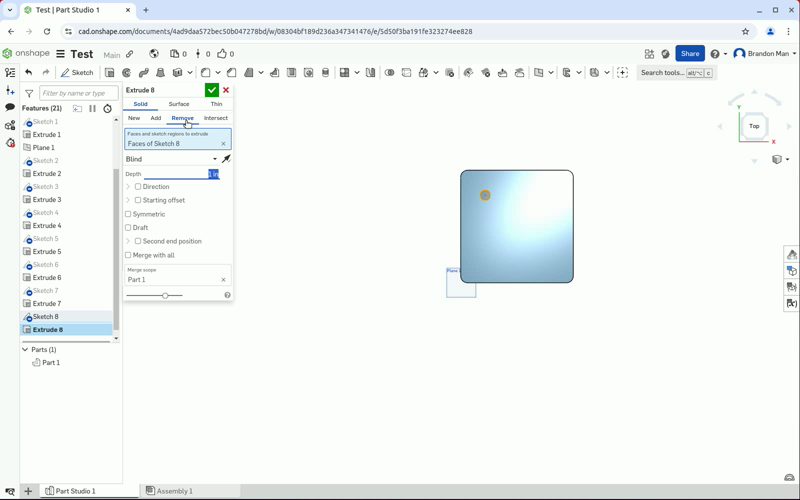
text(7.221)
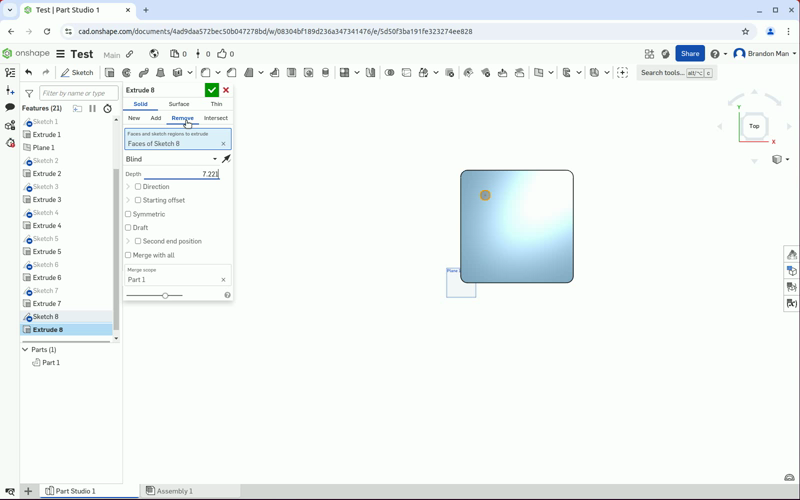
key(tab, 6)
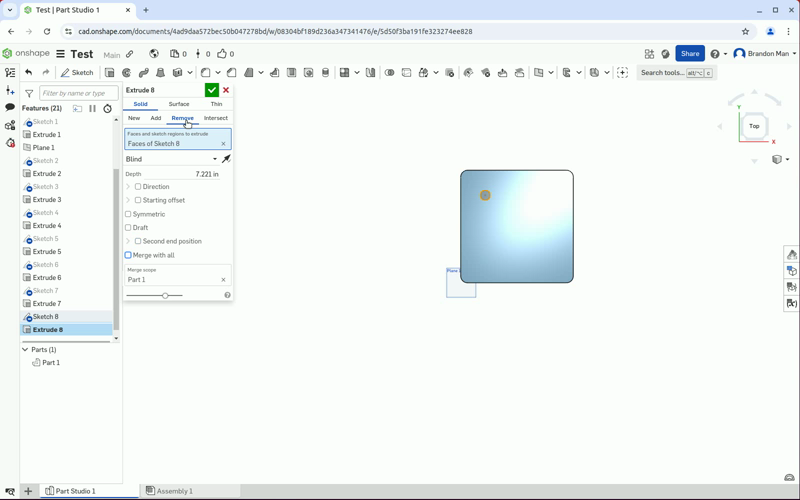
key(space)
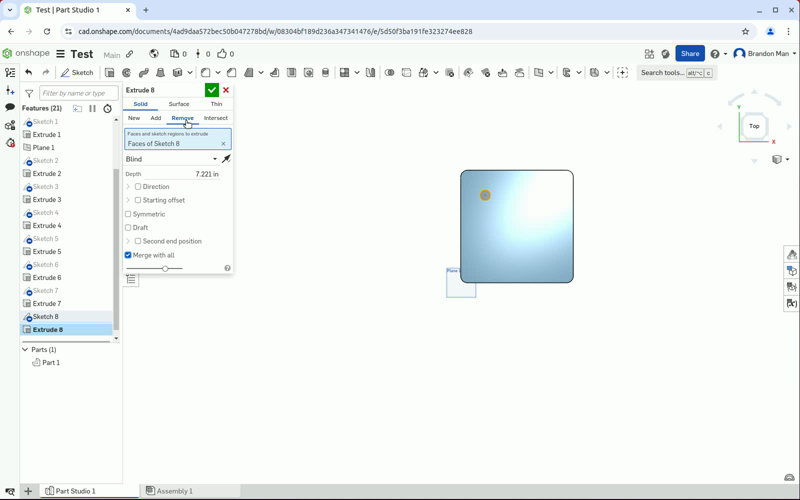
key(enter)
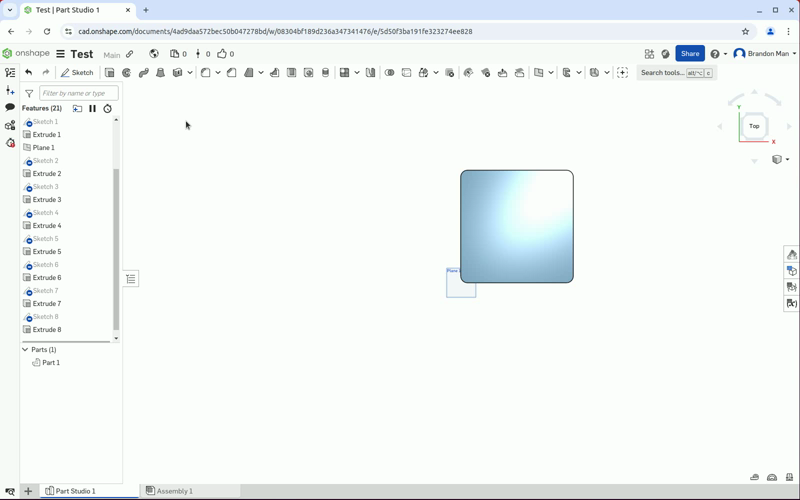
key(shift+h)
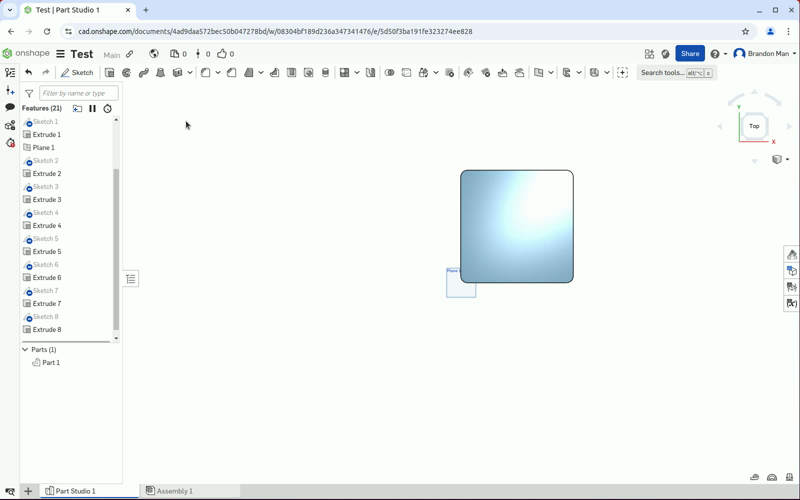
key(shift+h)
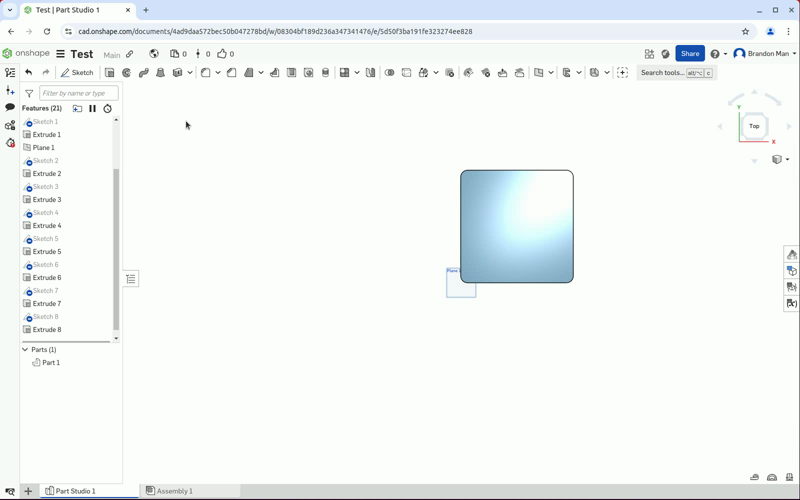
mouse_move(69, 124)
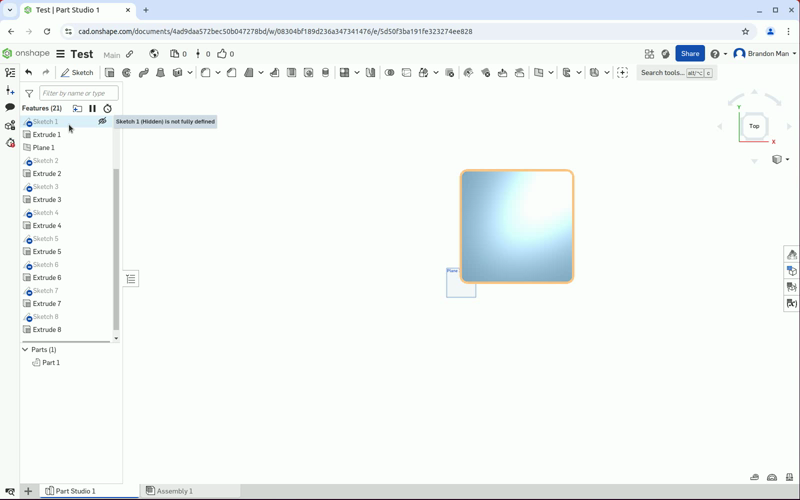
click(69, 124)
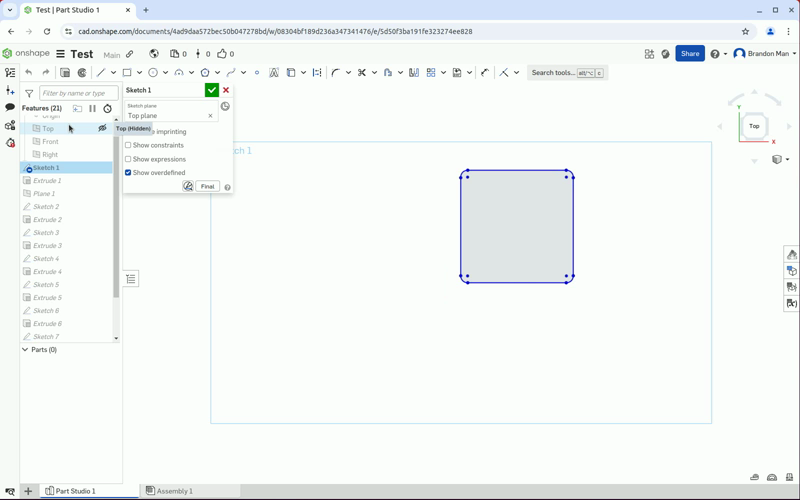
mouse_move(229, 92)
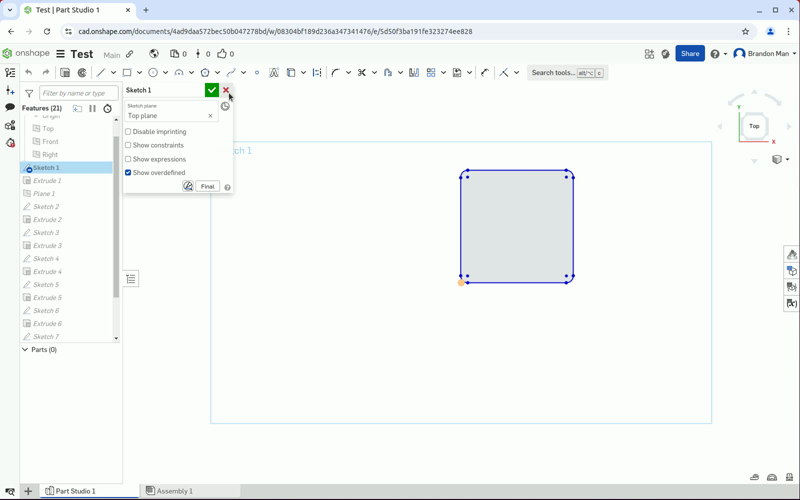
click(229, 92)
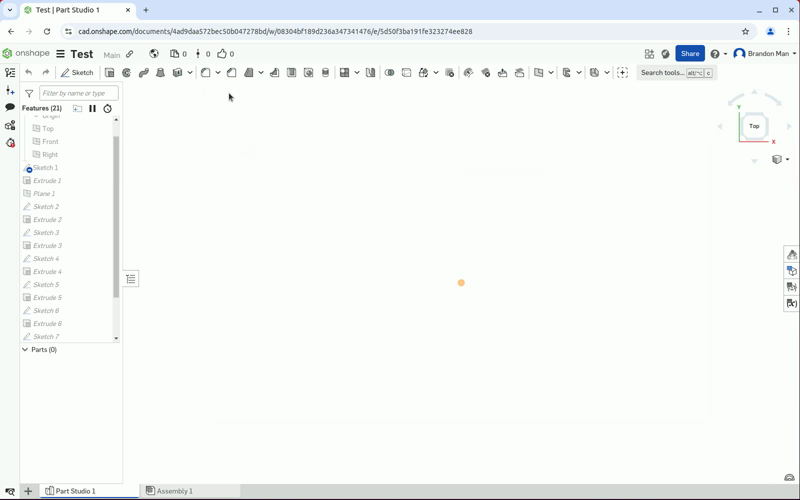
key(shift+s)
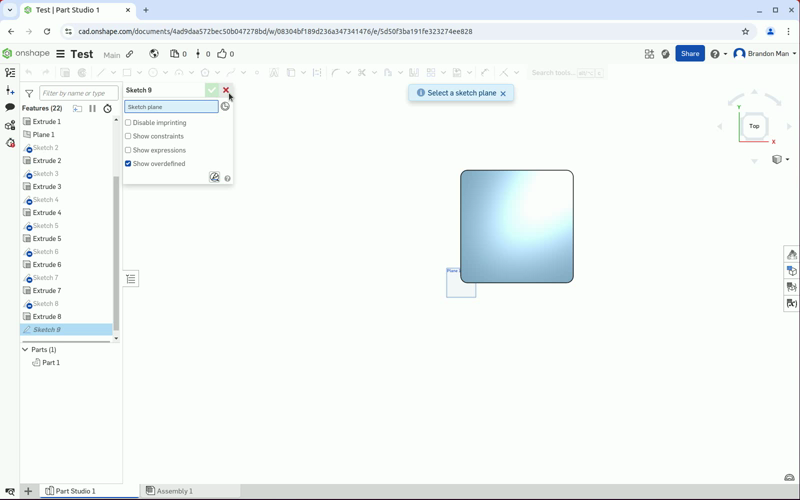
mouse_move(69, 137)
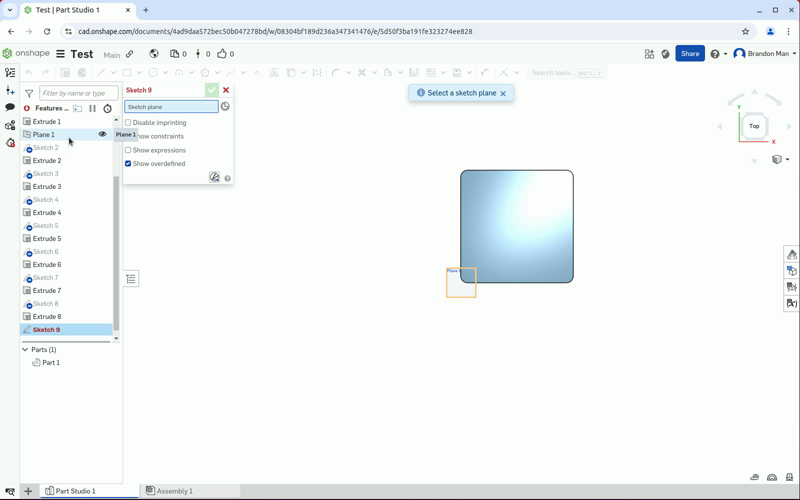
click(69, 137)
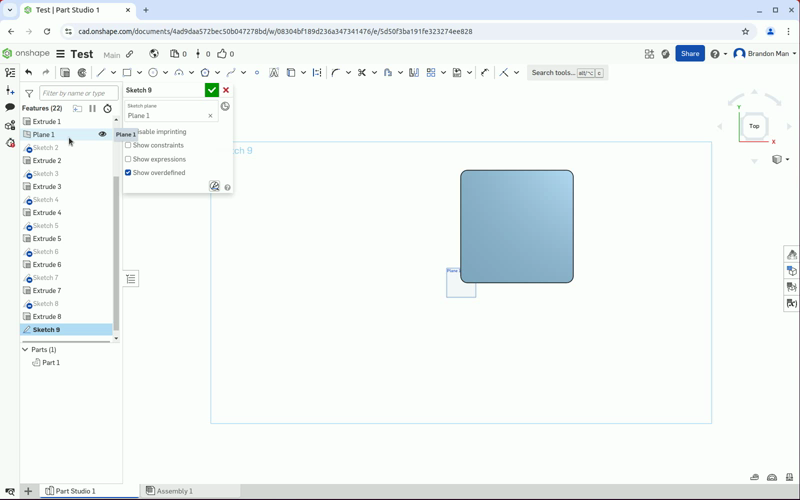
mouse_move(73, 352)
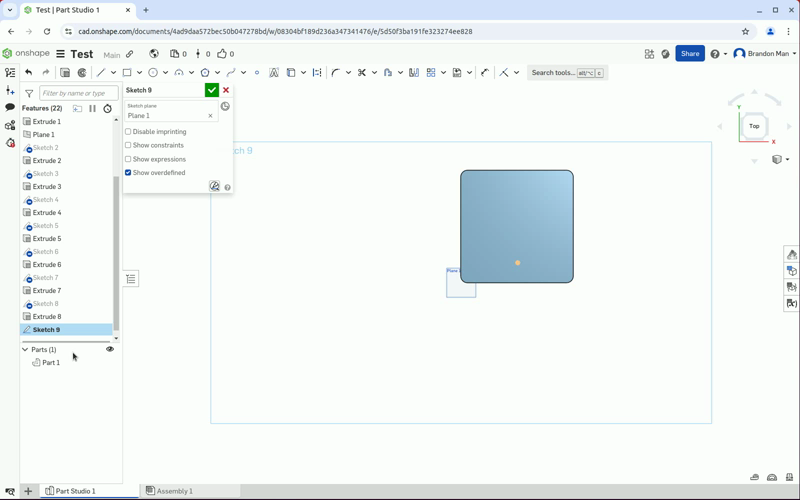
key(y)
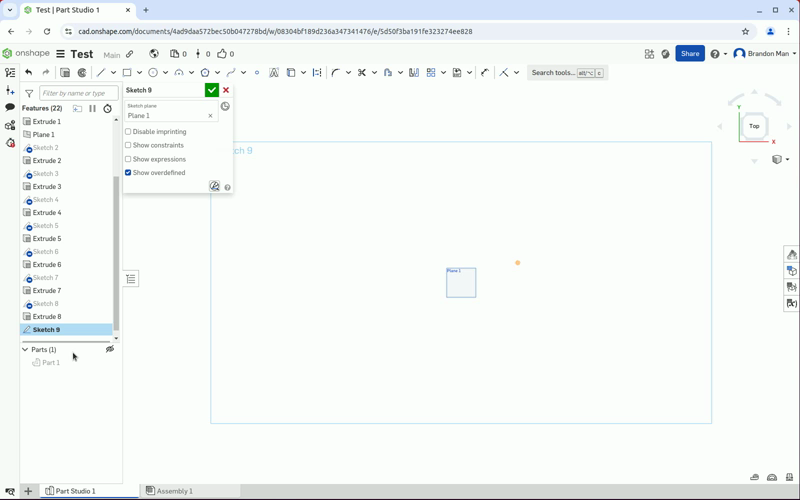
key(c)
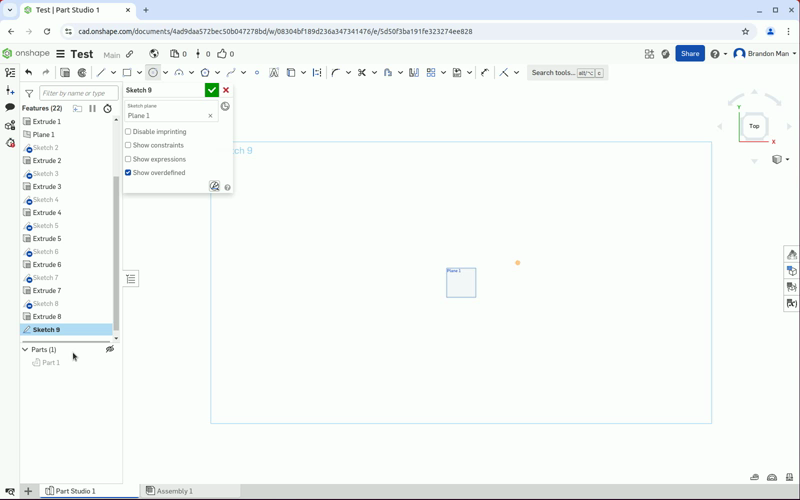
key_down(shift)
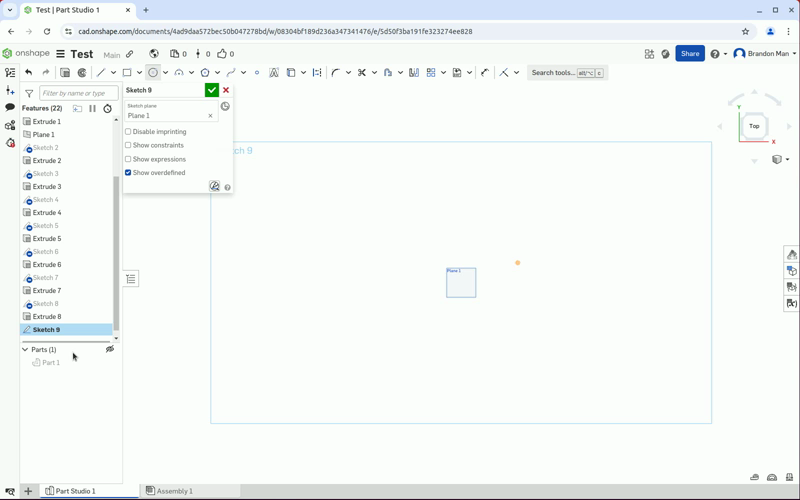
mouse_move(485, 258)
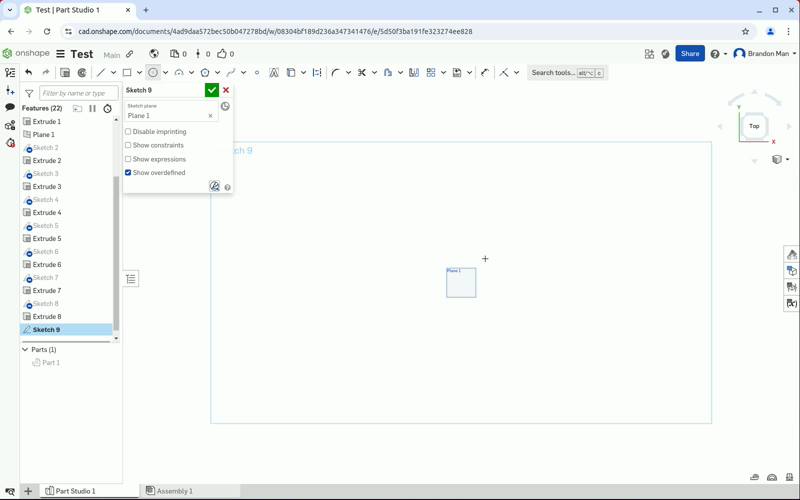
click(485, 258)
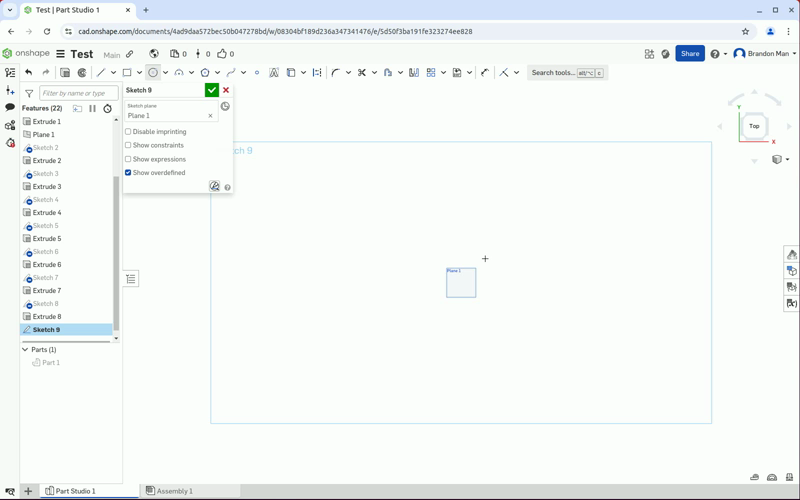
key_up(shift)
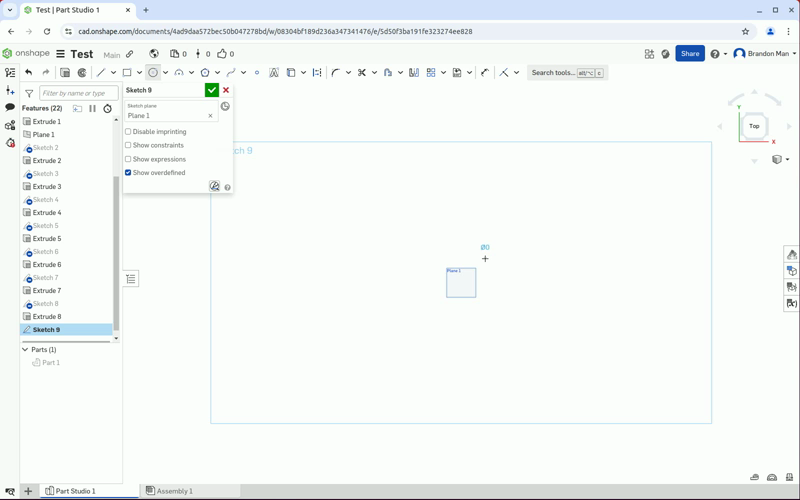
mouse_move(490, 258)
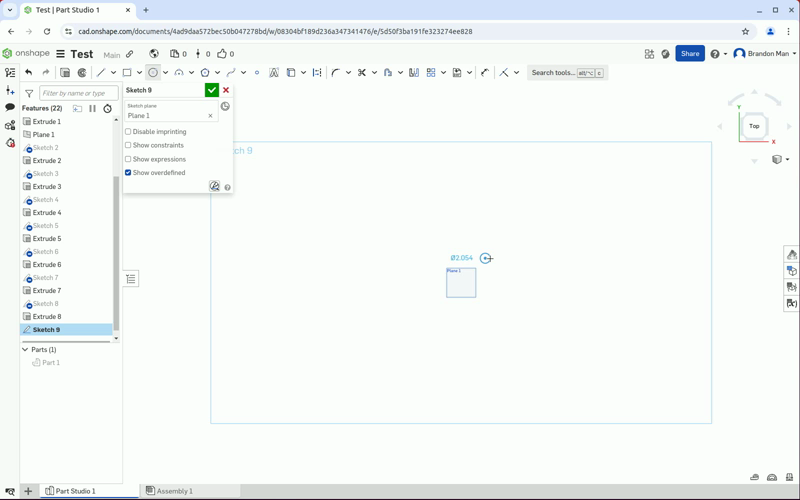
click(490, 258)
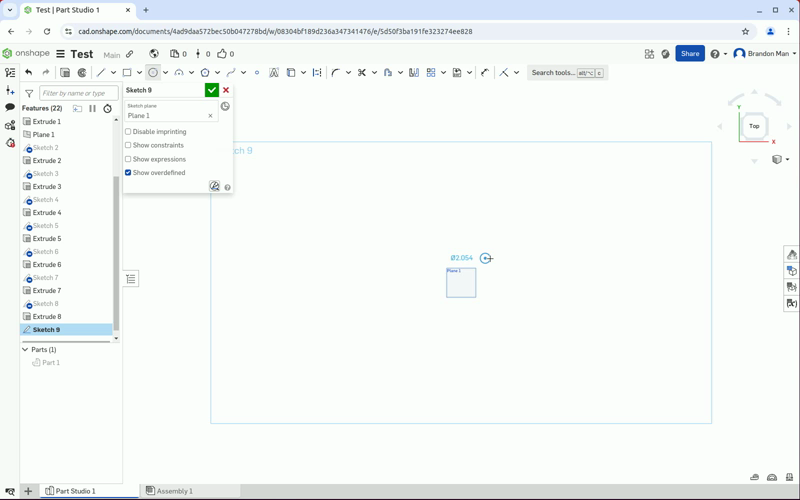
key(esc)
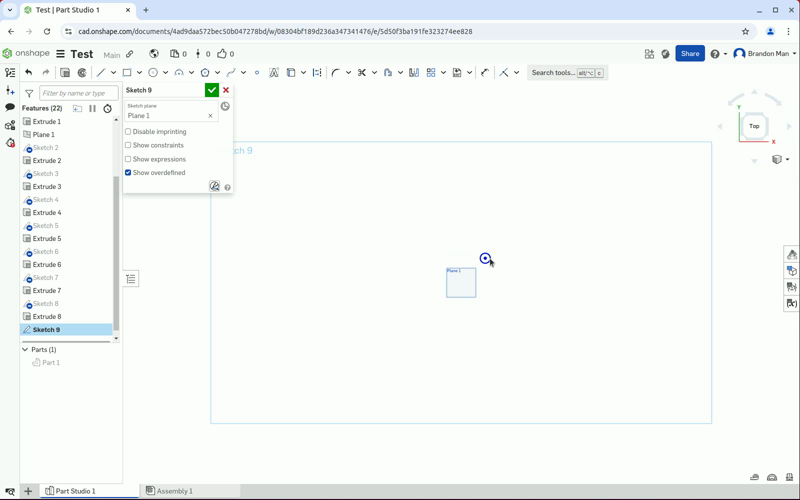
mouse_move(486, 259)
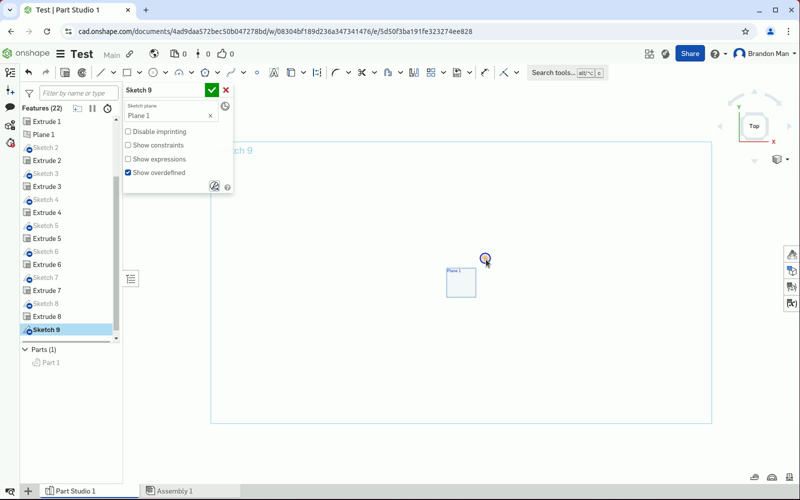
scroll(6)
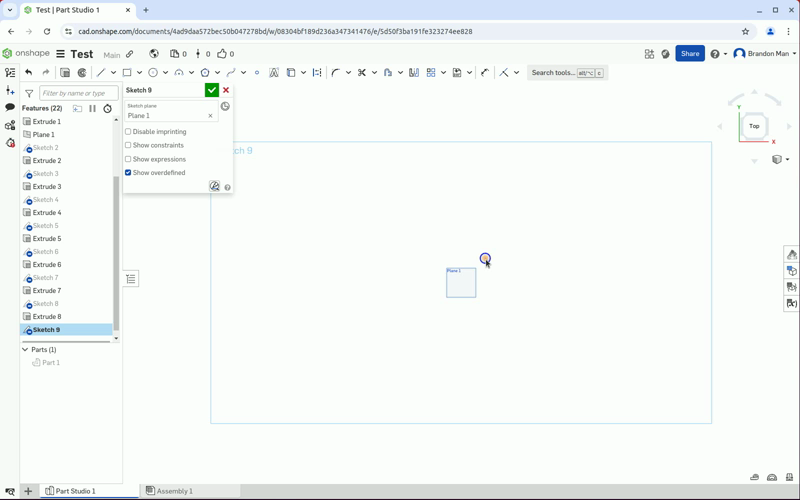
scroll(6)
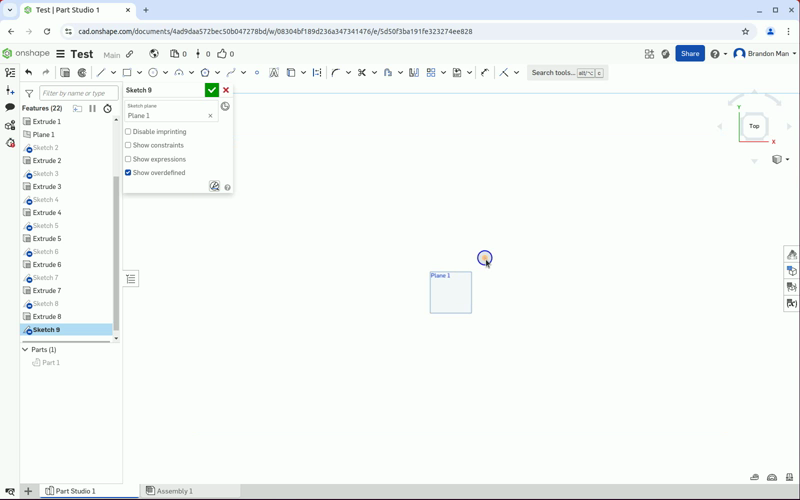
scroll(6)
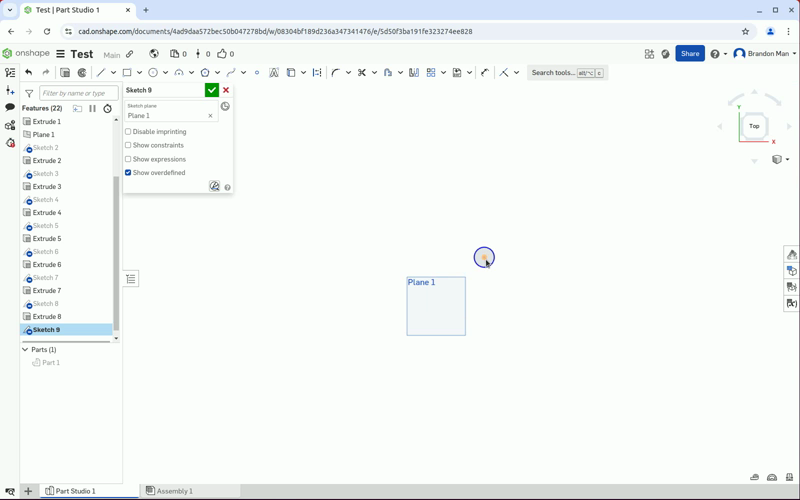
scroll(6)
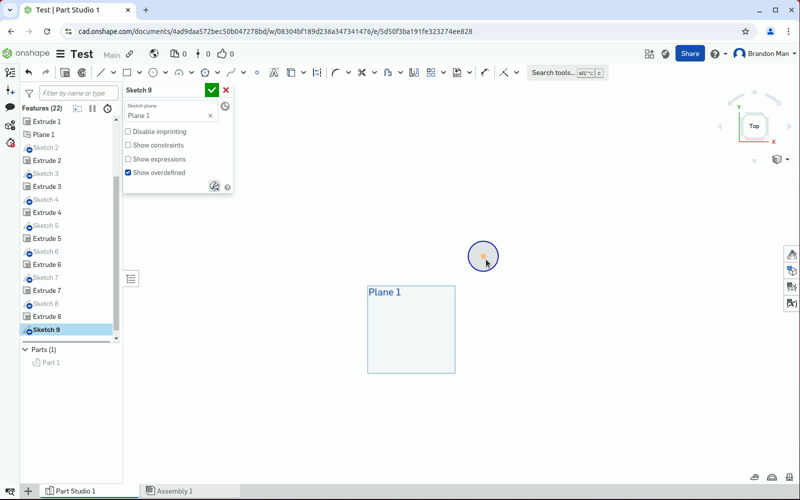
scroll(6)
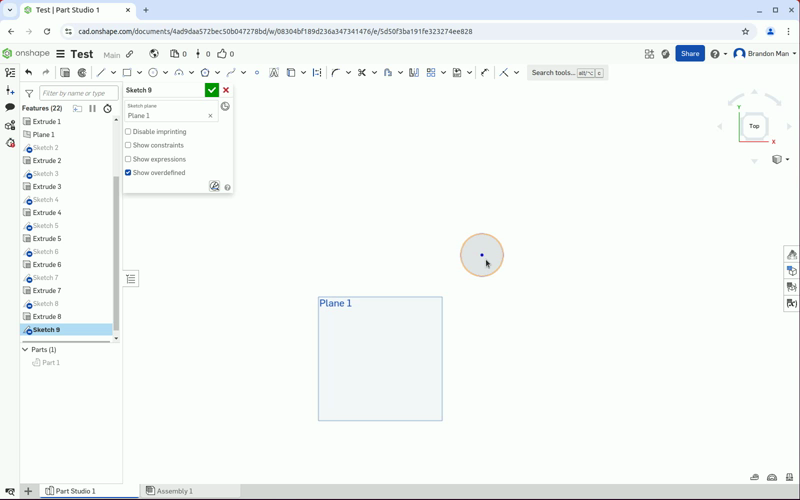
scroll(6)
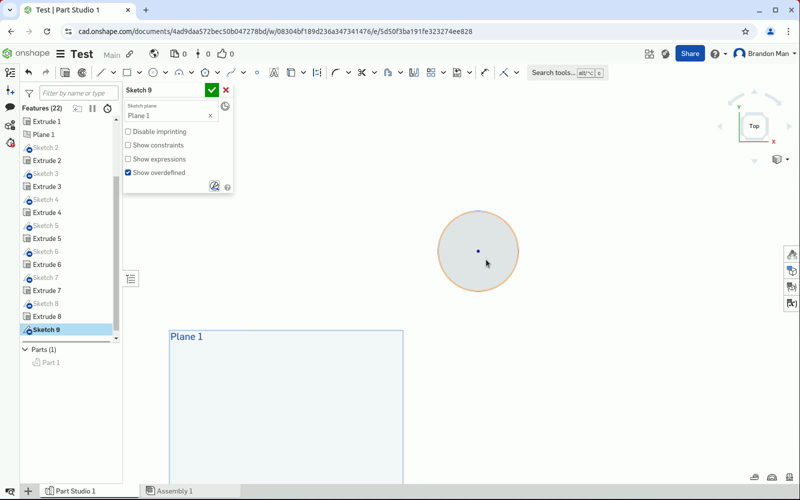
scroll(6)
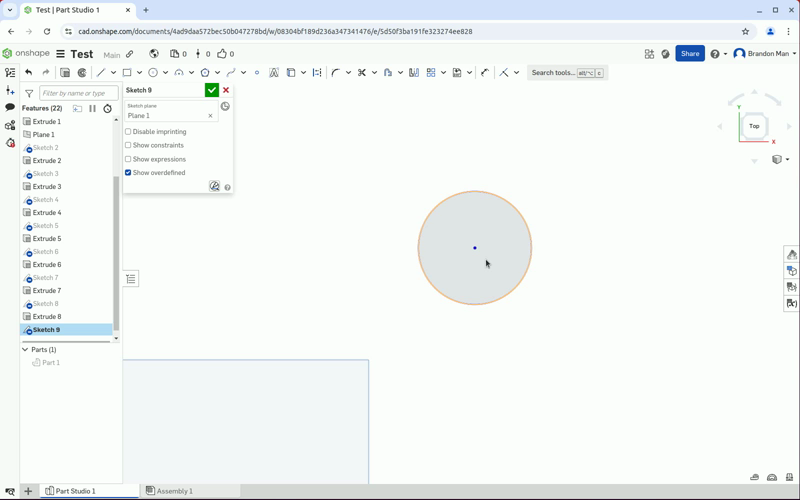
click(486, 259)
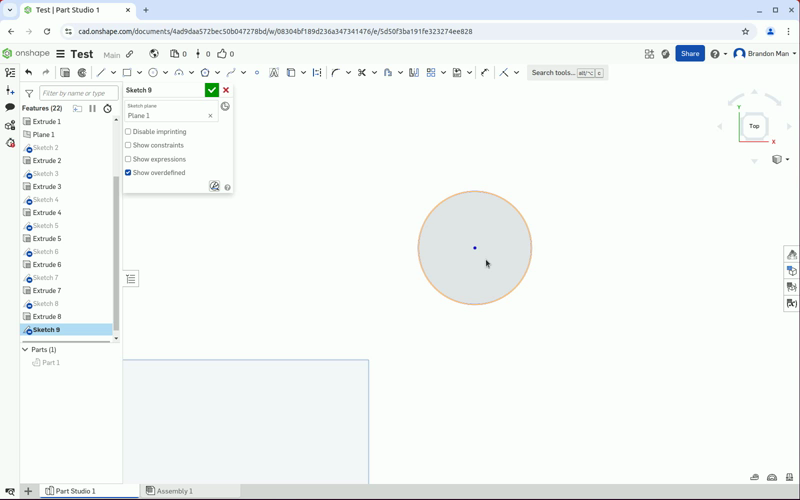
scroll(-6)
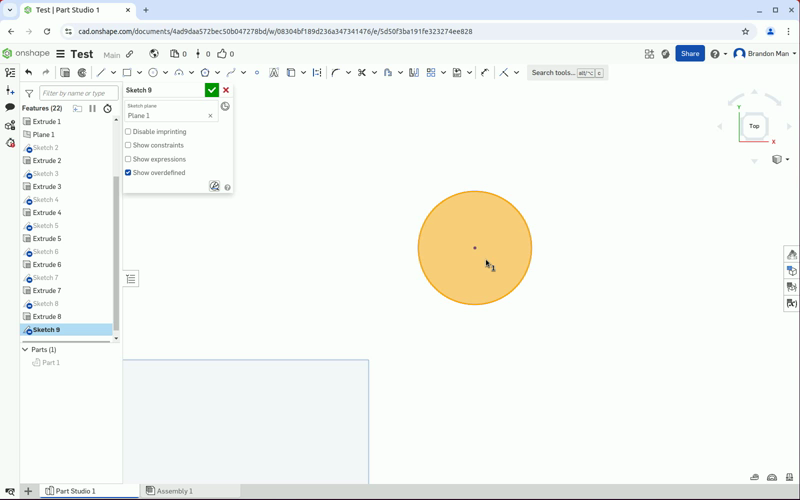
scroll(-6)
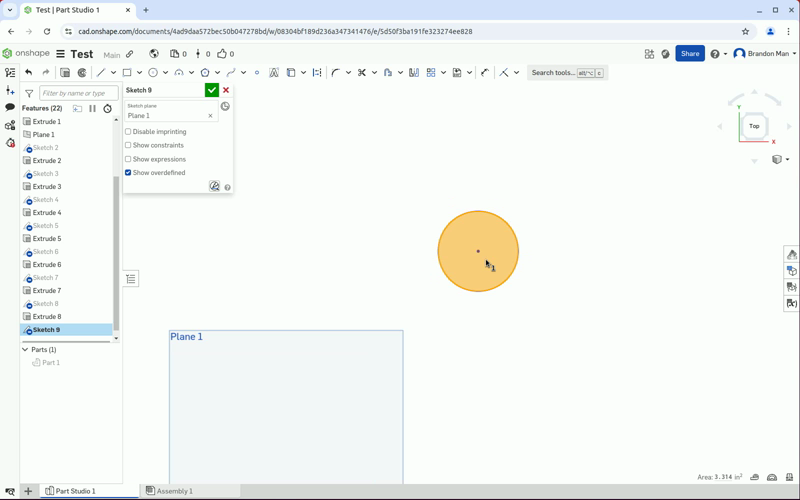
scroll(-6)
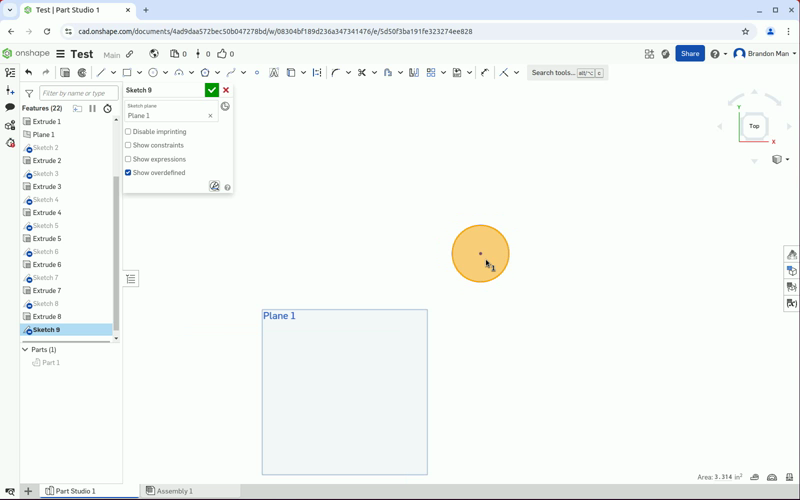
scroll(-6)
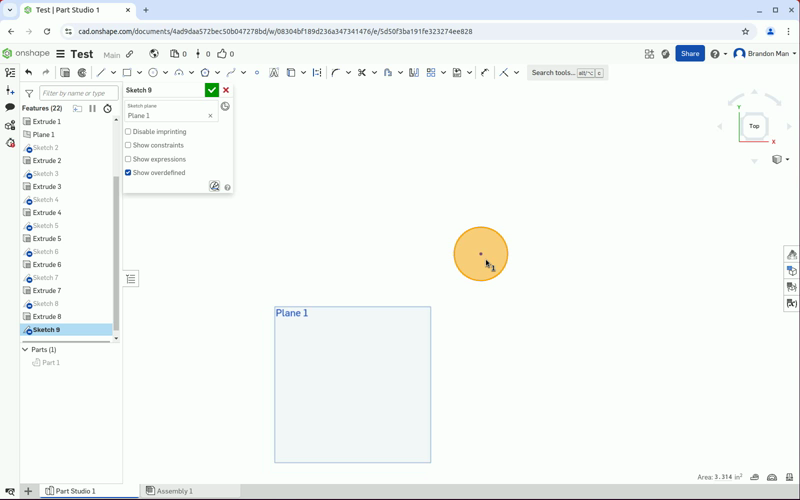
scroll(-6)
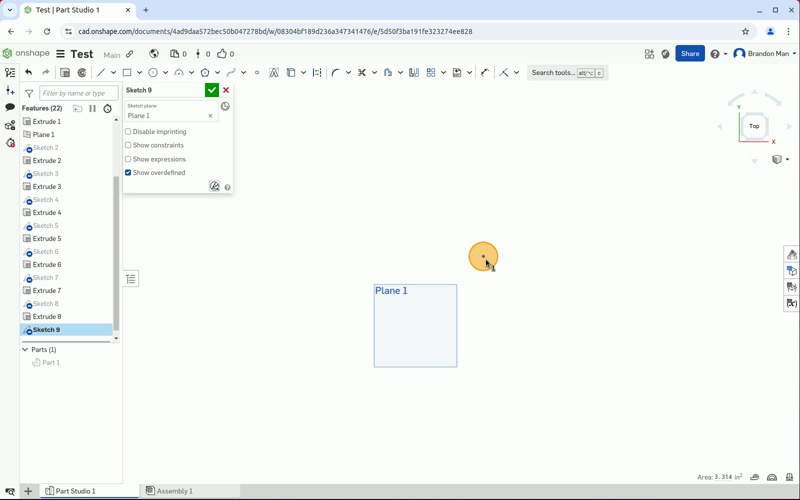
scroll(-6)
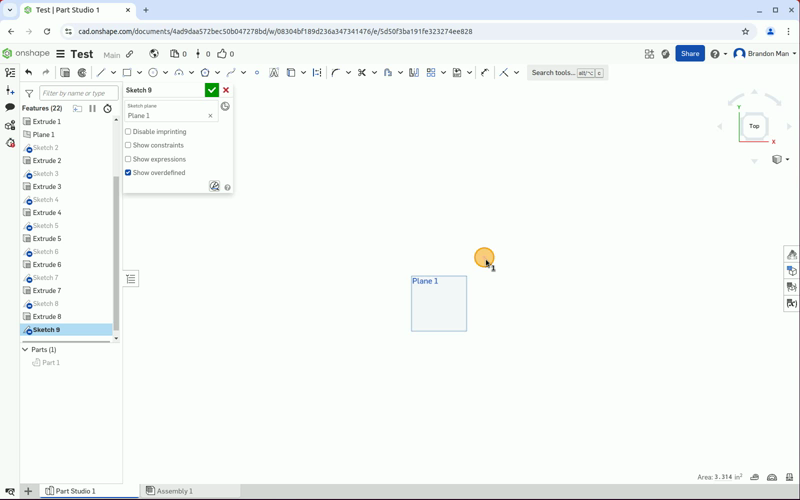
scroll(-6)
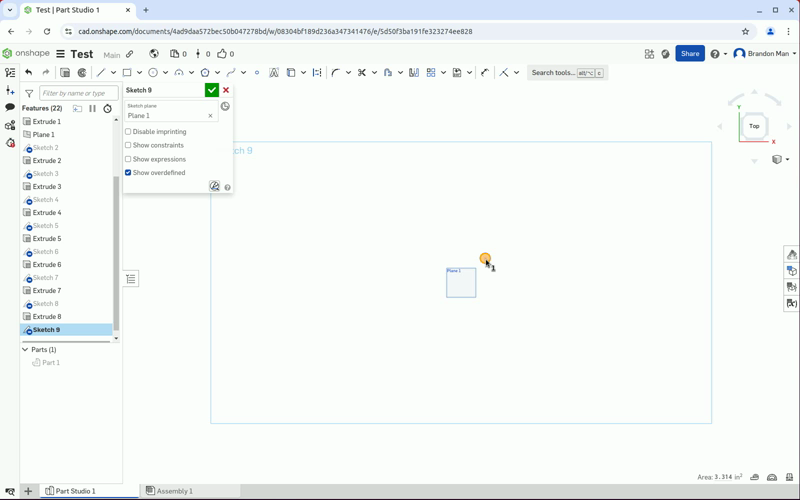
mouse_move(73, 352)
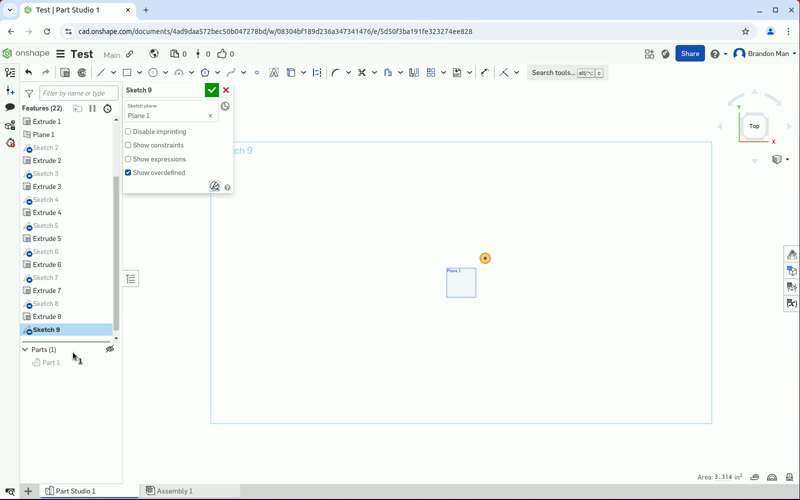
key(shift+y)
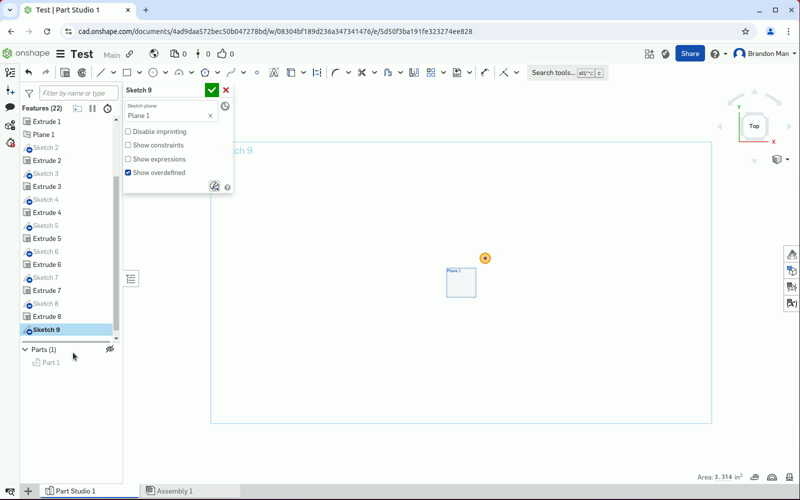
key(shift+e)
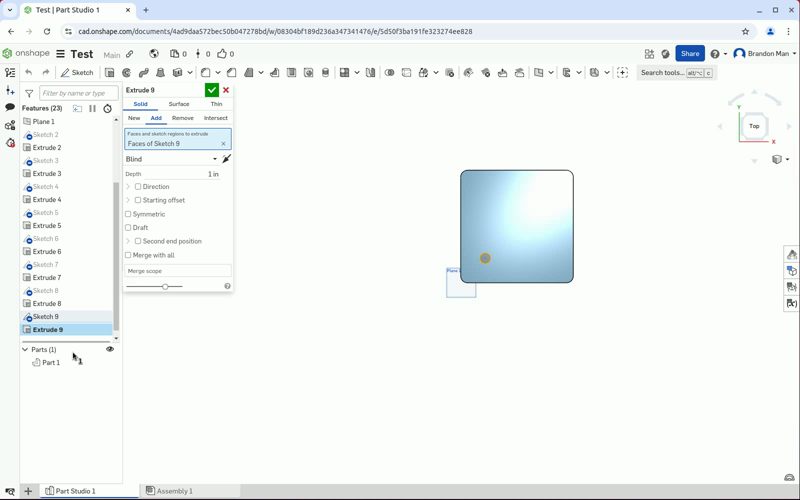
mouse_move(143, 106)
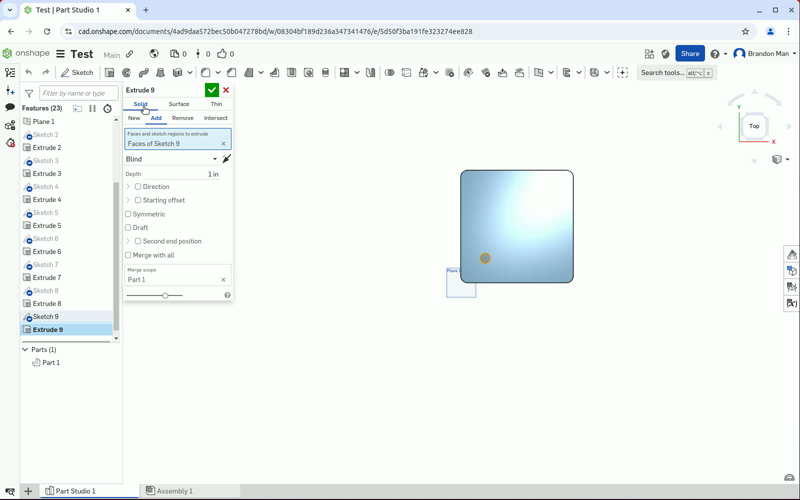
click(143, 106)
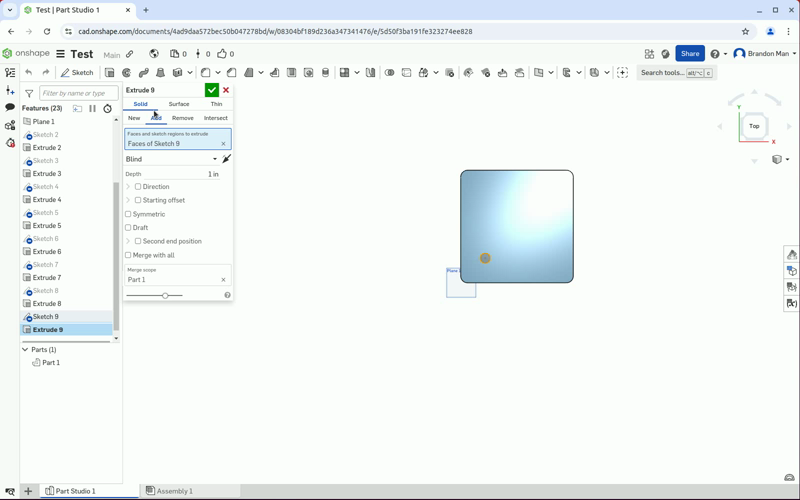
mouse_move(186, 120)
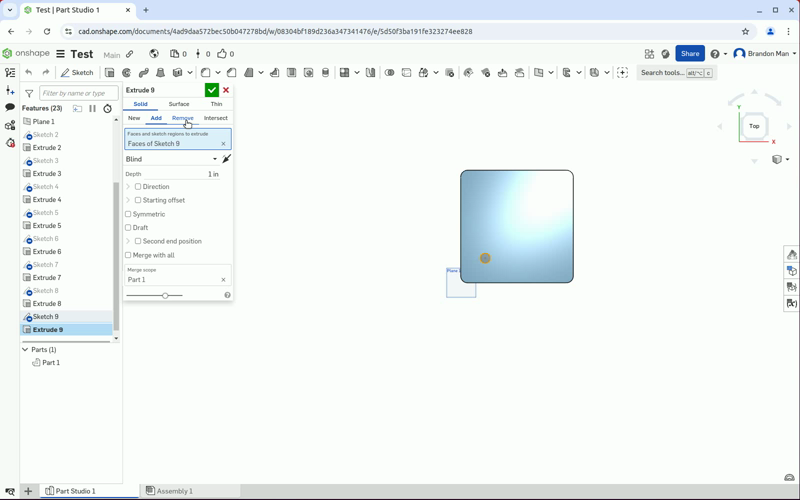
click(186, 120)
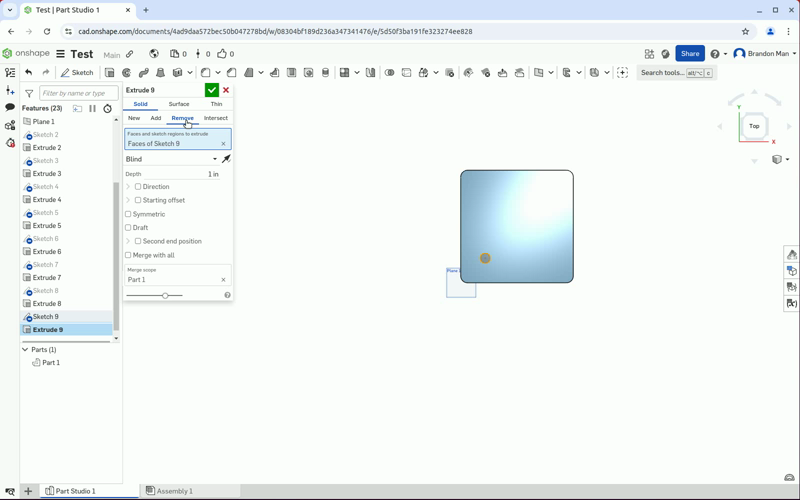
key(tab, 4)
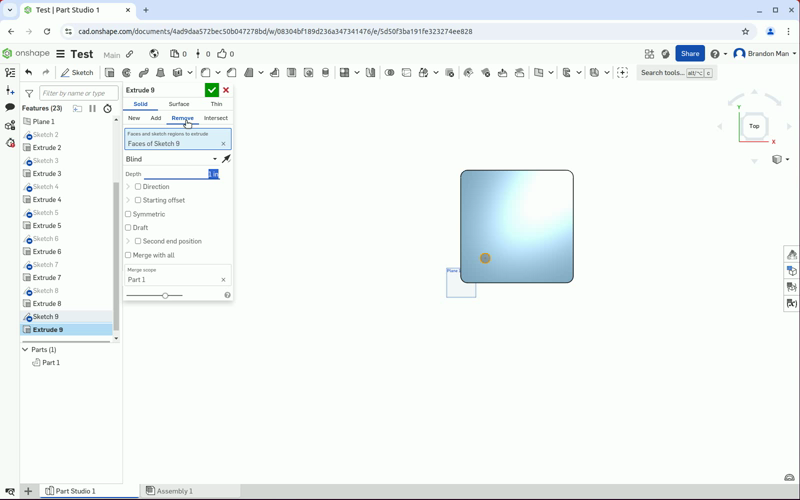
text(7.221)
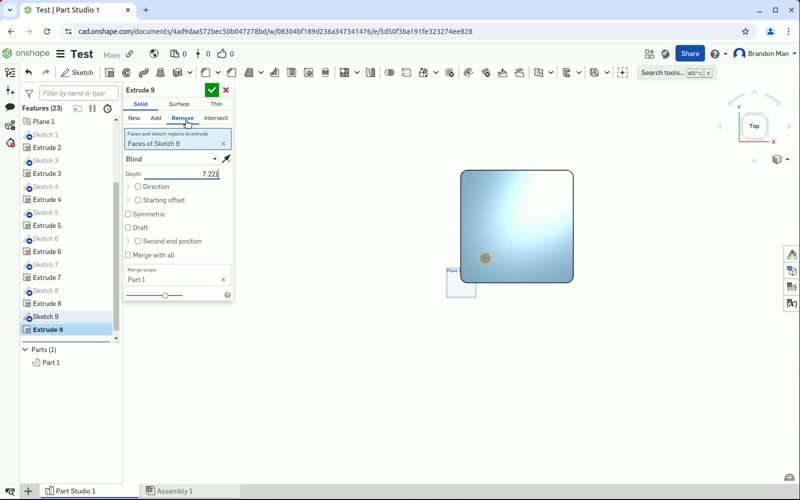
key(tab, 6)
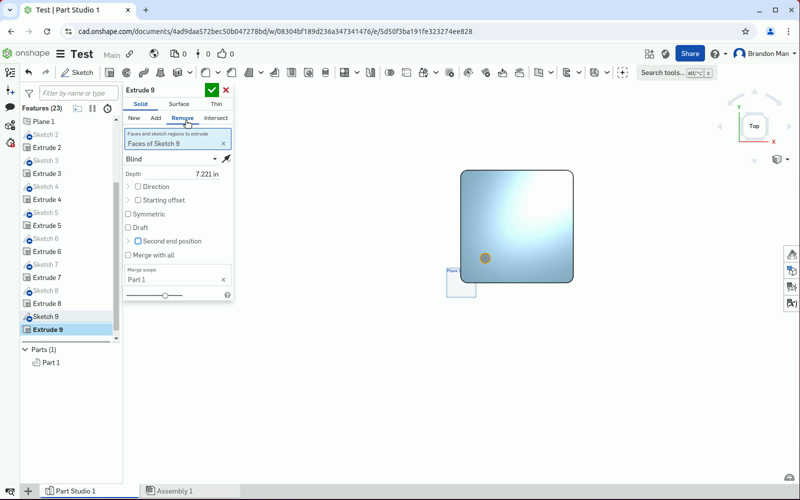
key(space)
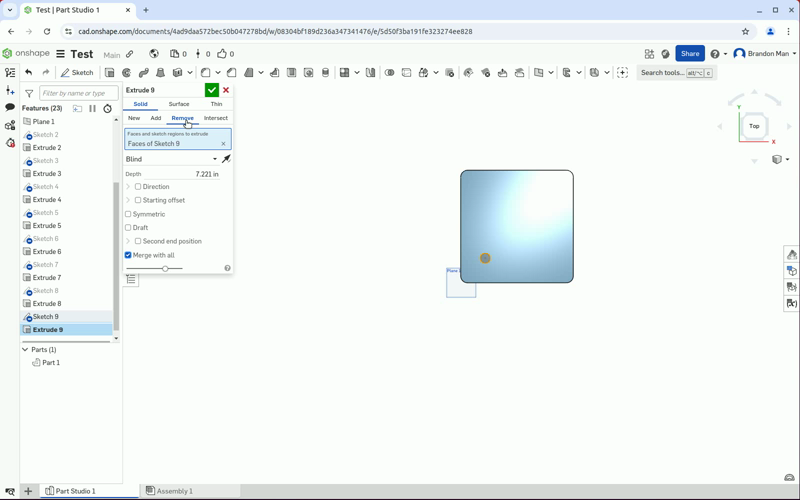
key(enter)
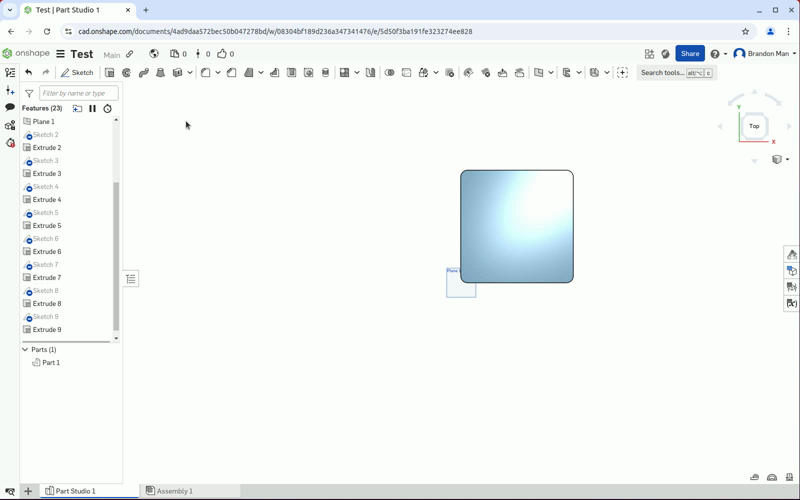
key(shift+h)
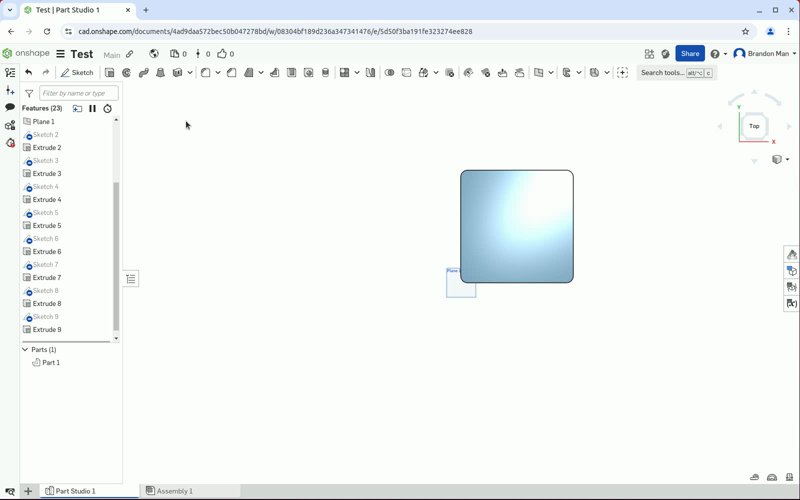
key(shift+h)
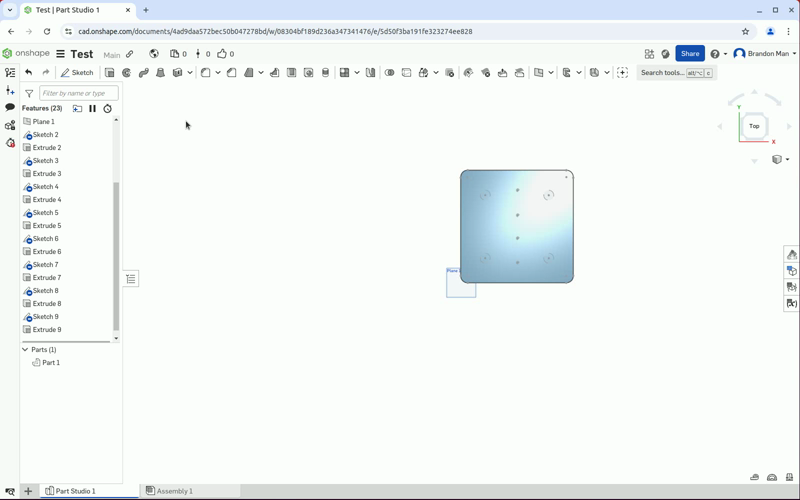
key(shift+7)
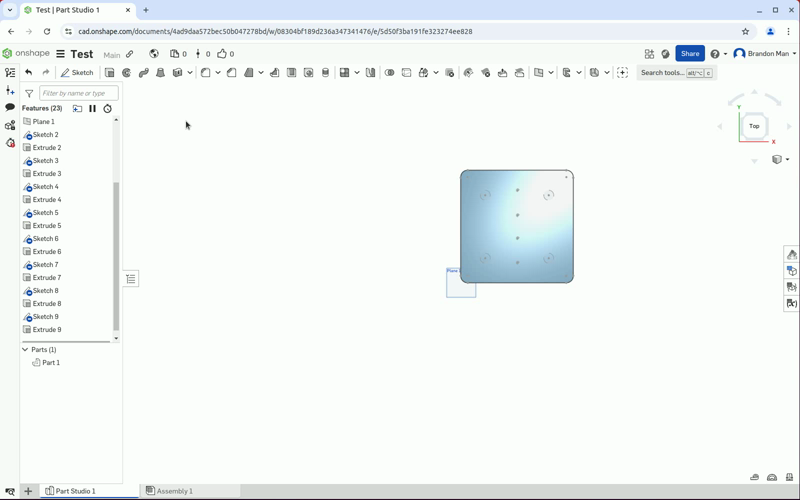
key(up, 3)
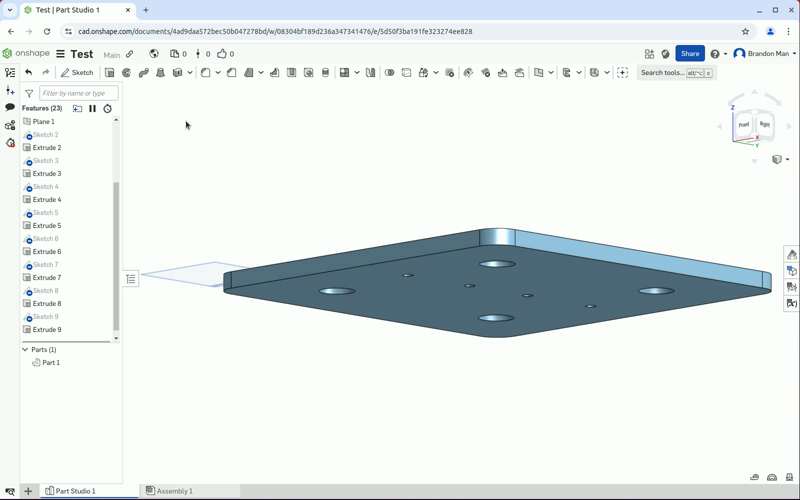
key(left, 3)
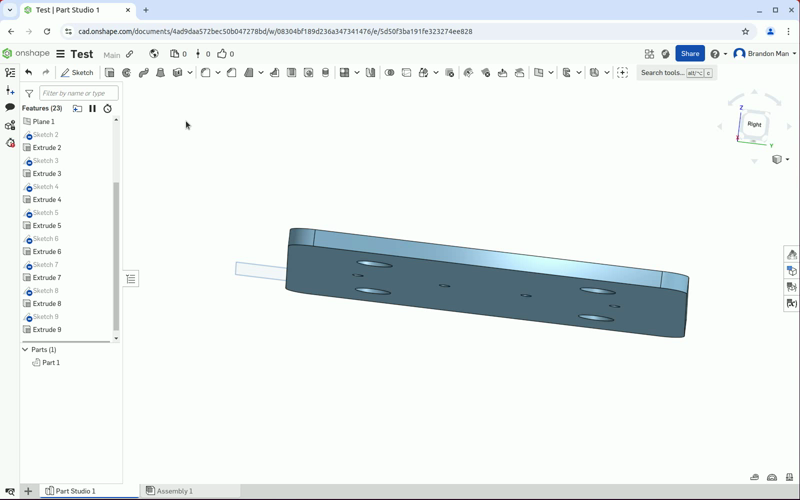
key(right, 3)
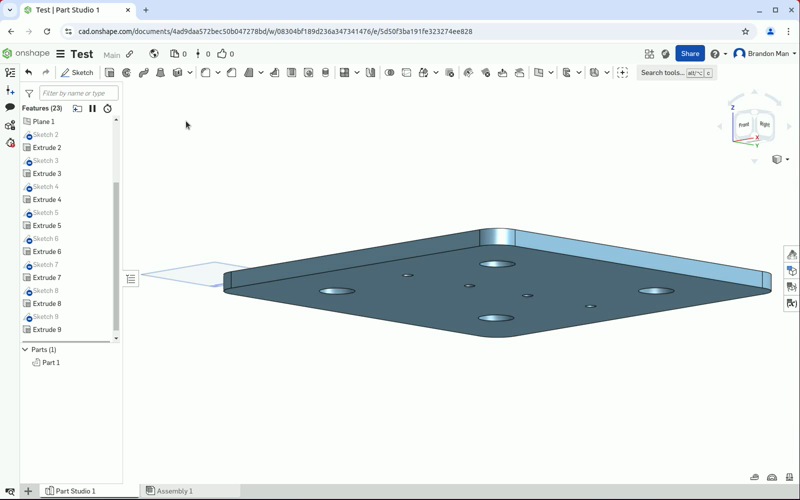
key(down, 3)
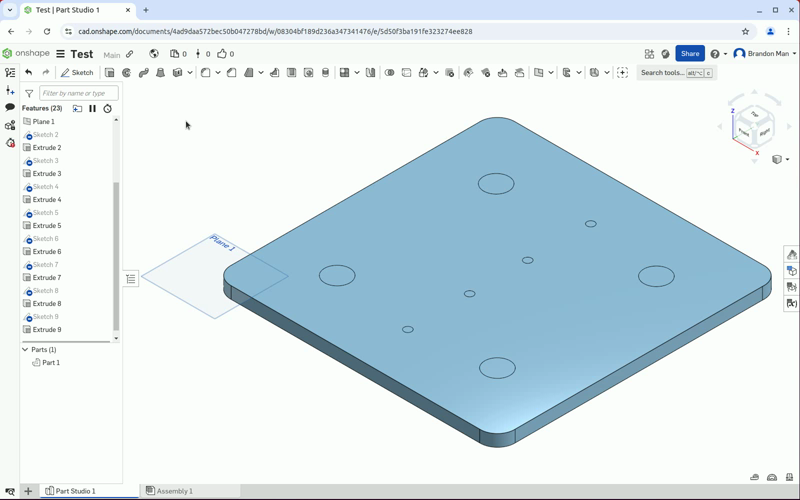
mouse_move(69, 98)
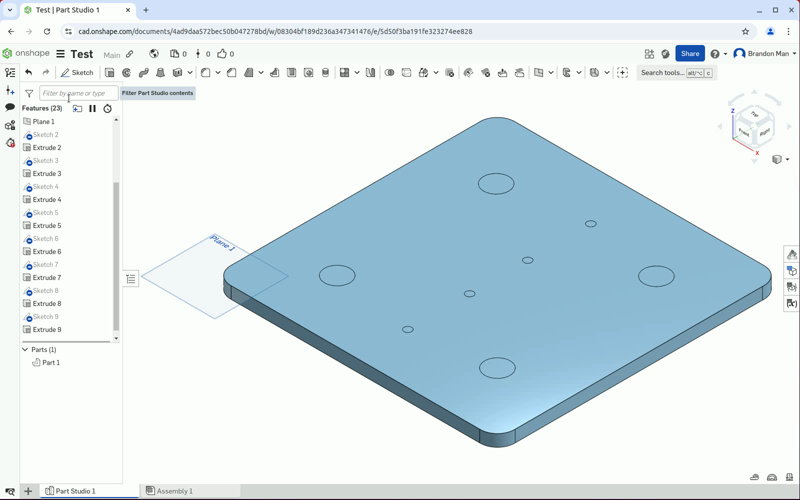
click(69, 98)